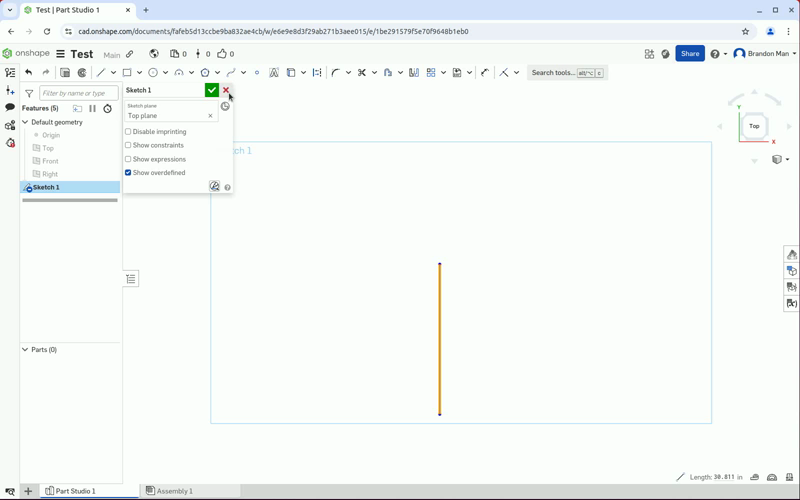
key(shift+h)
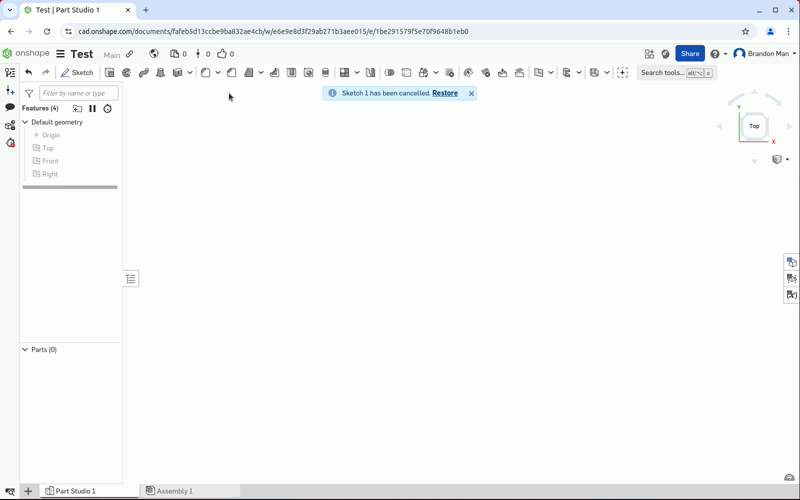
mouse_move(73, 352)
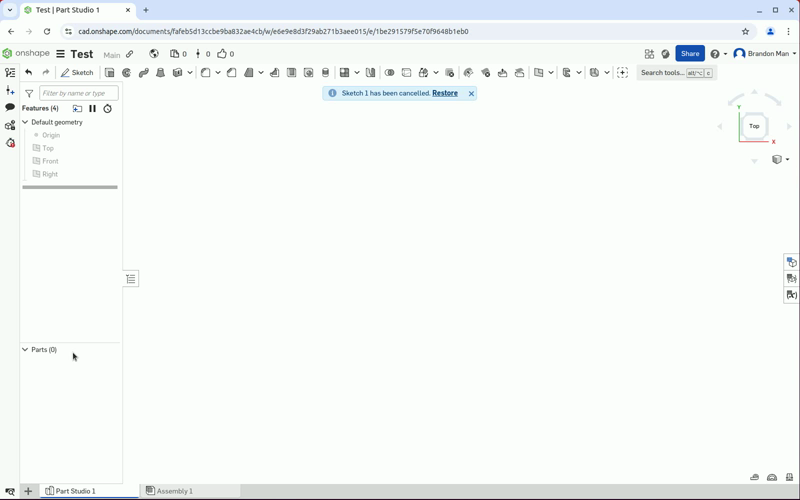
key(y)
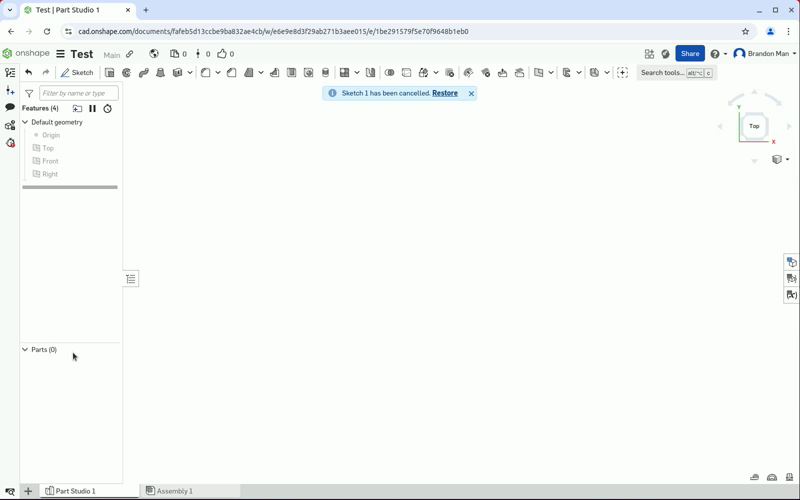
key(shift+p)
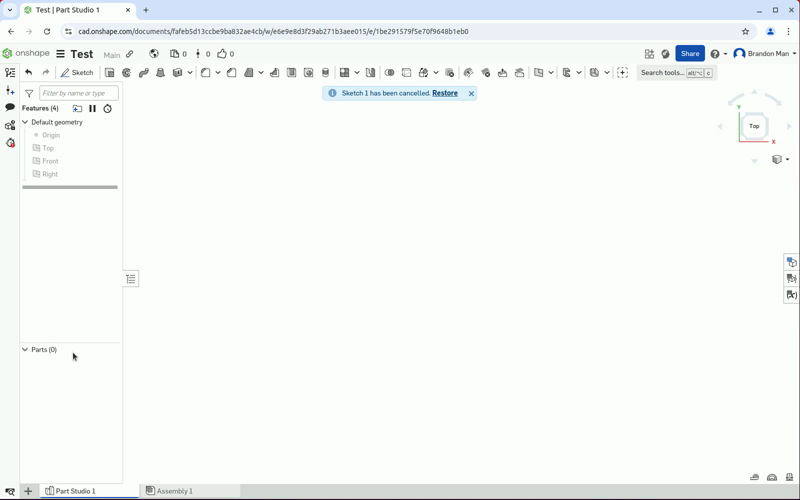
key(space)
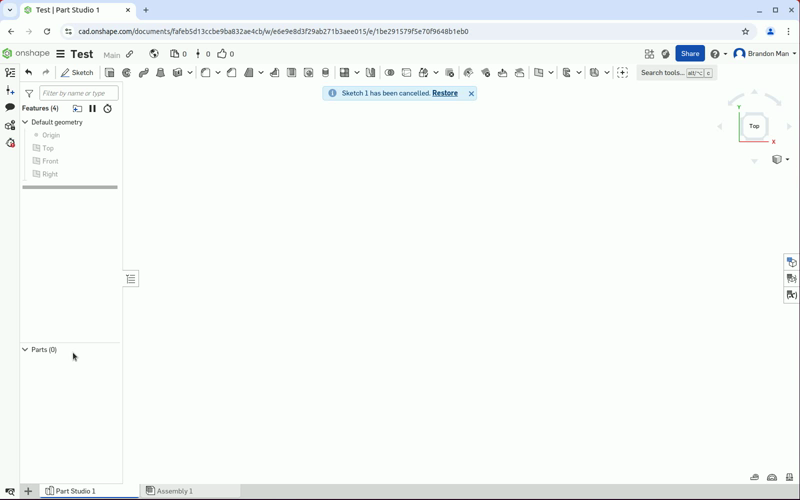
key_down(shift)
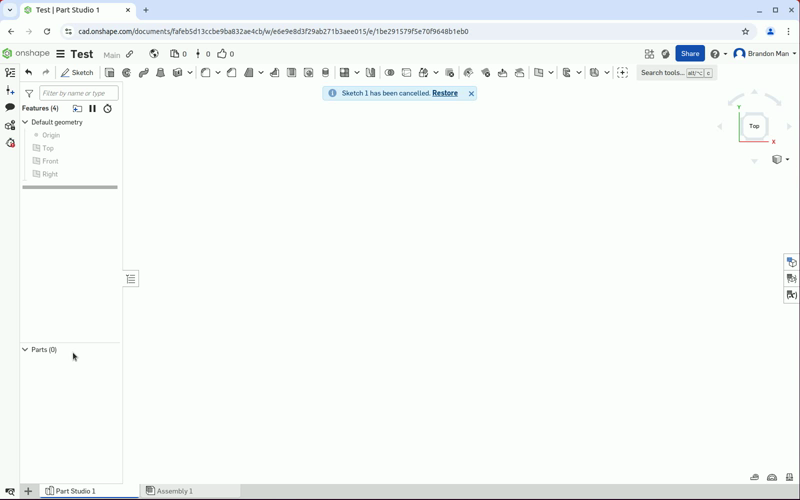
key(up)
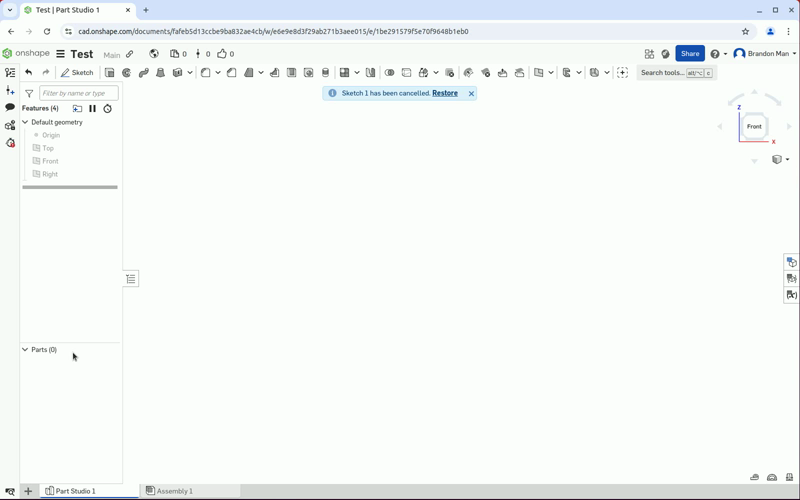
key_up(shift)
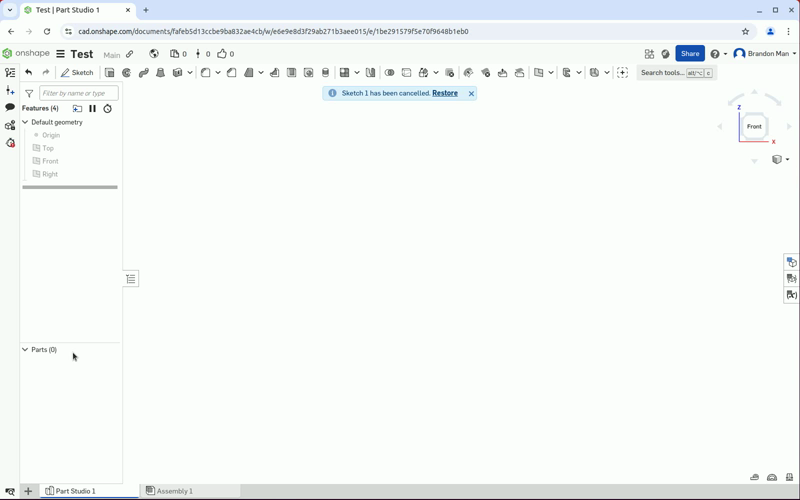
mouse_move(73, 352)
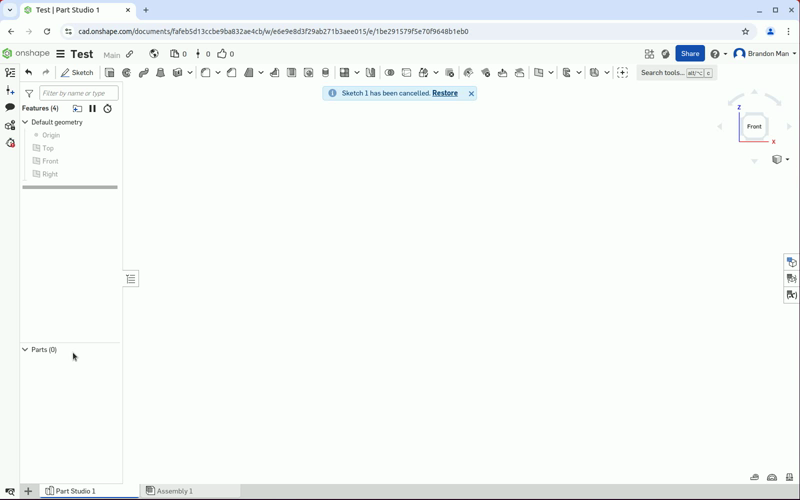
key(shift+y)
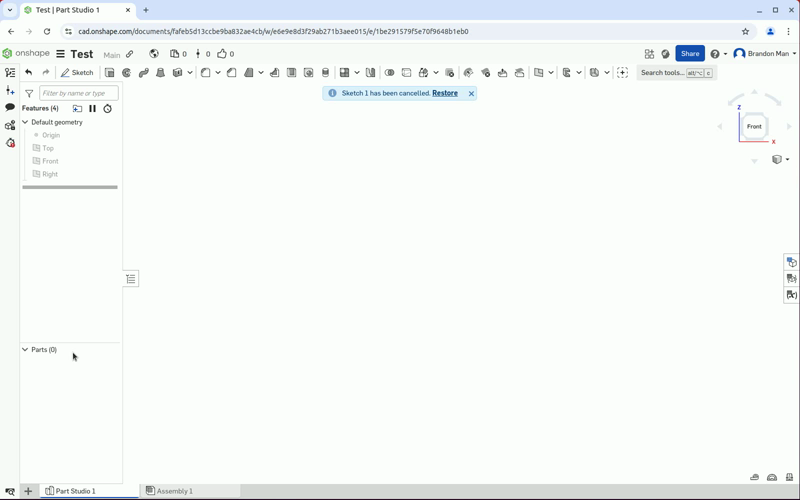
key(shift+s)
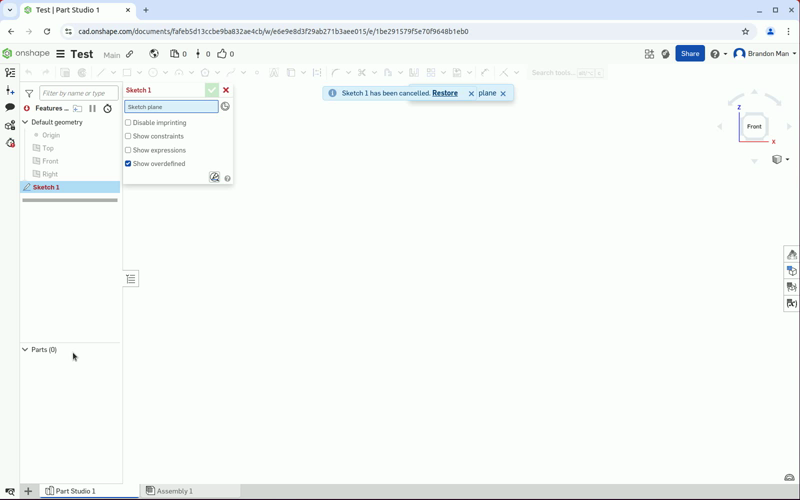
mouse_move(73, 163)
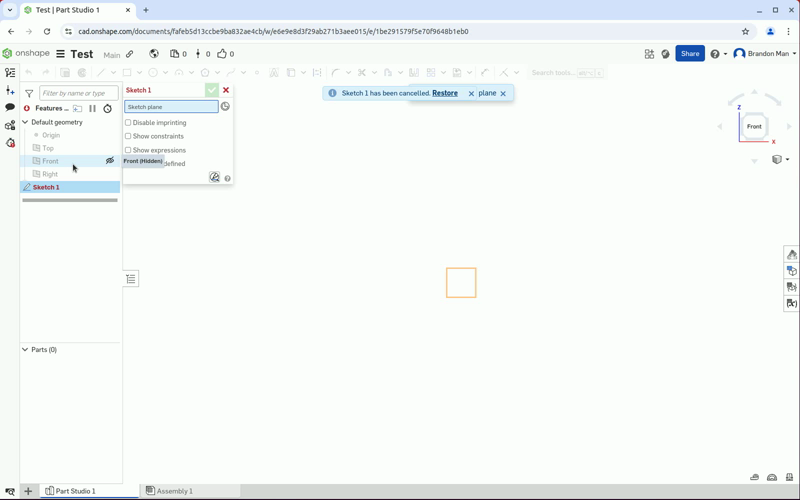
click(73, 163)
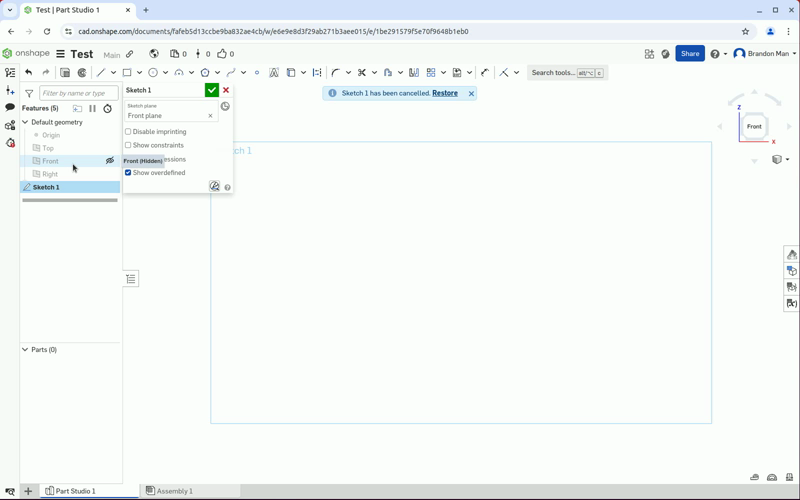
mouse_move(73, 352)
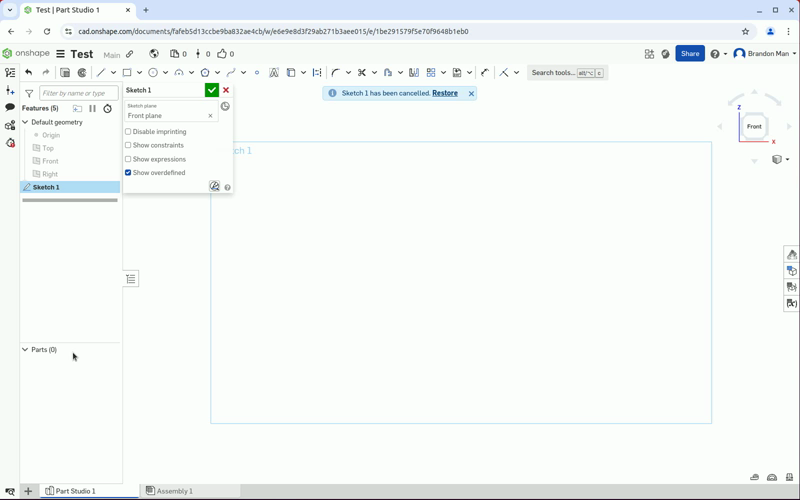
key(y)
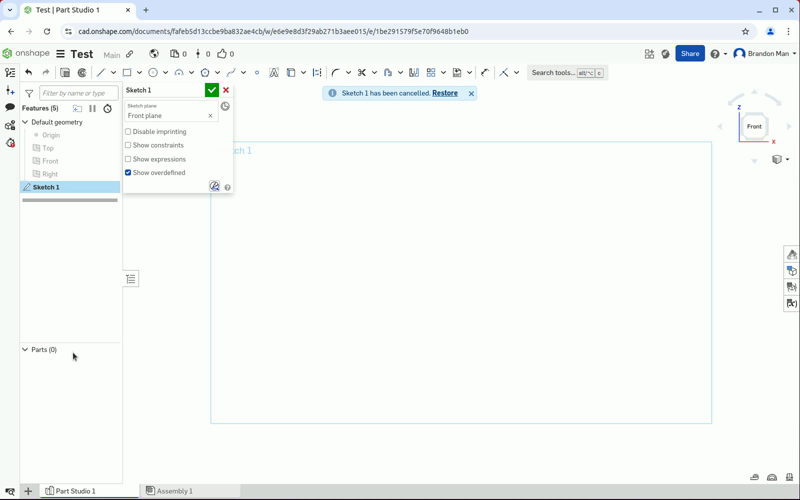
key(l)
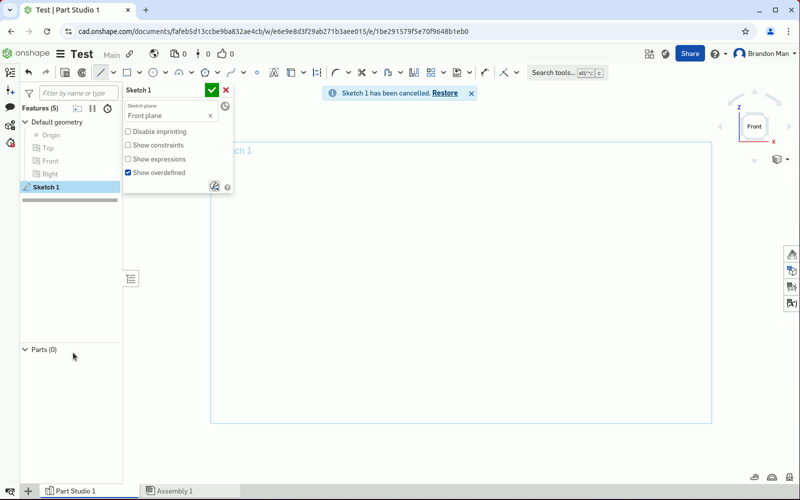
key_down(shift)
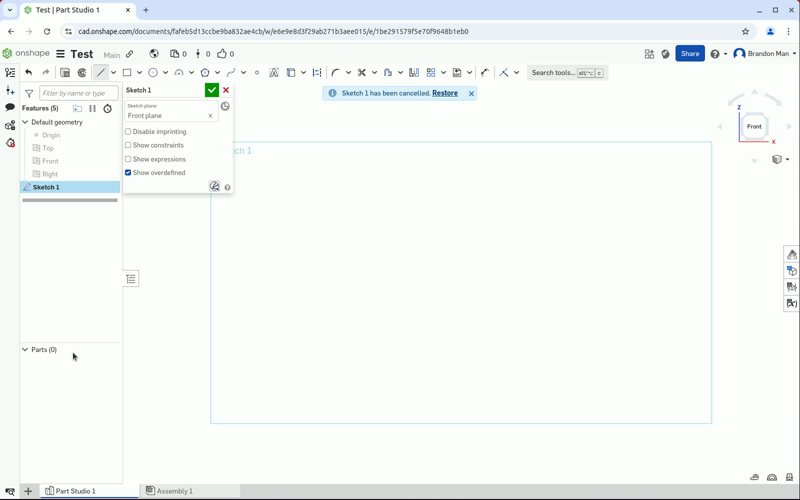
mouse_move(454, 282)
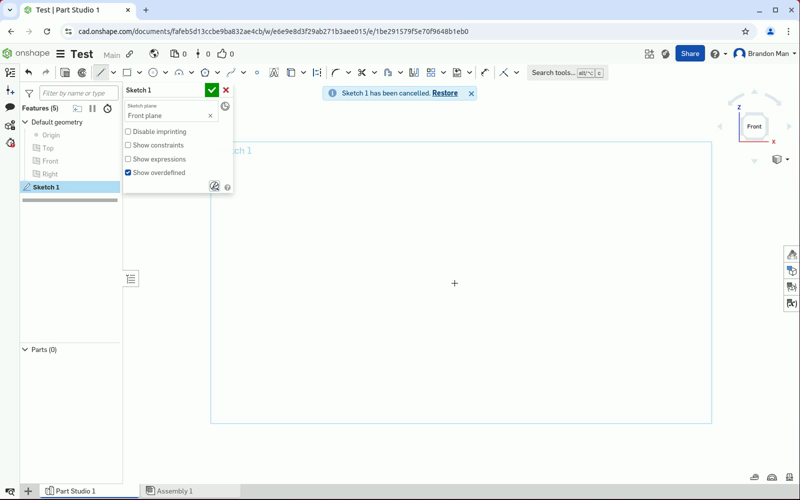
click(454, 282)
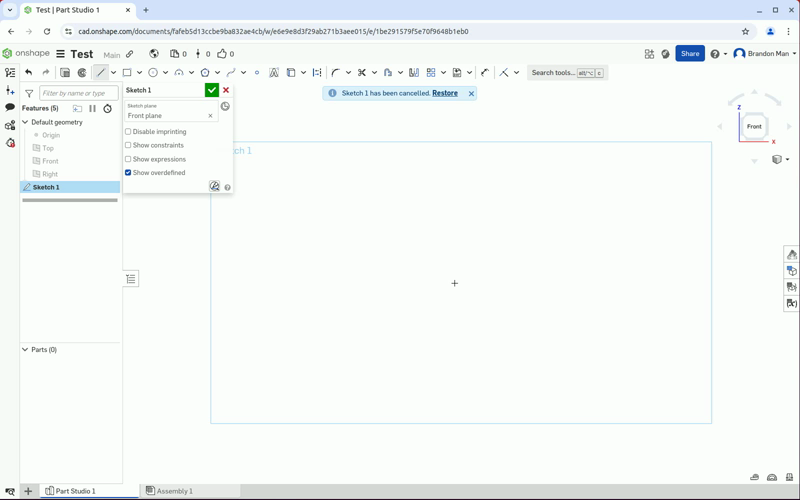
key_up(shift)
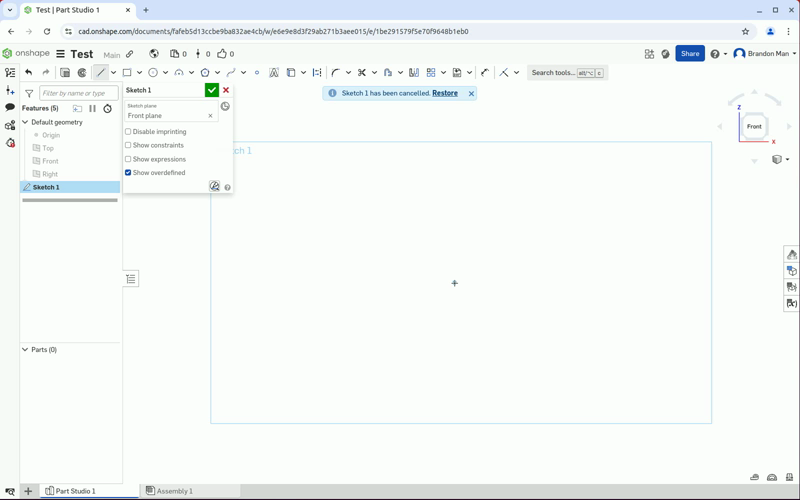
key_down(shift)
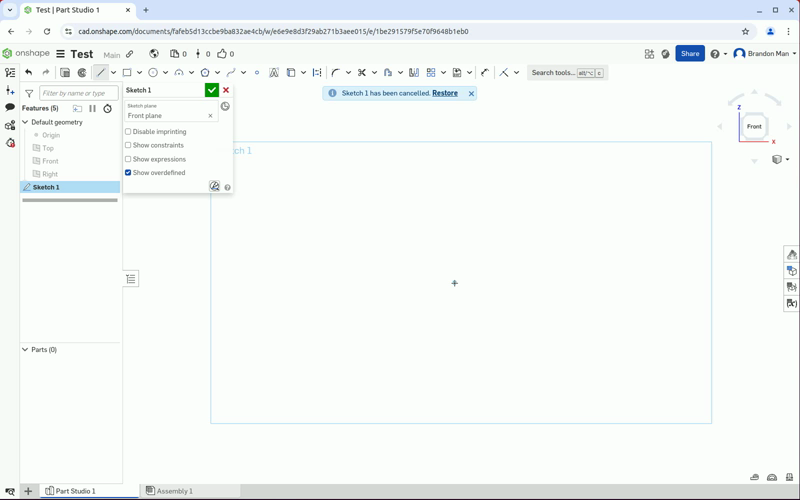
mouse_move(484, 282)
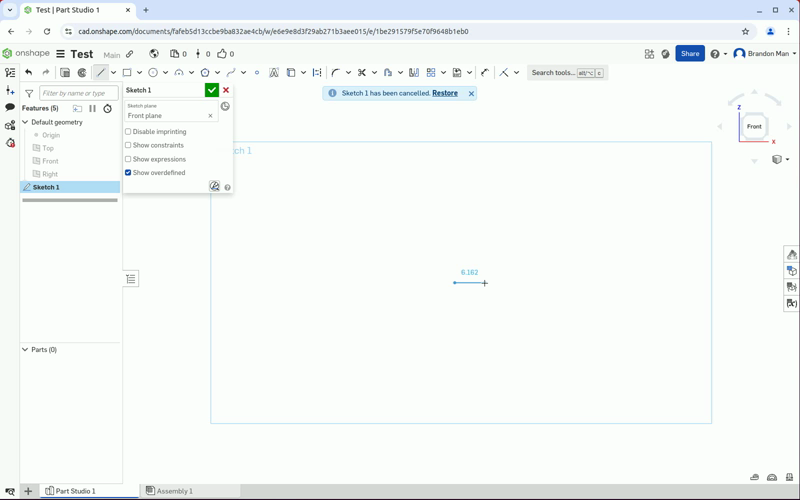
mouse_move(461, 282)
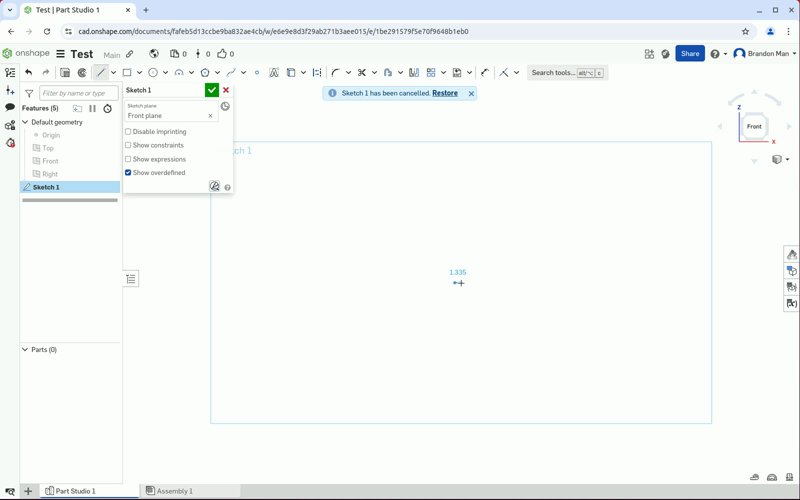
scroll(6)
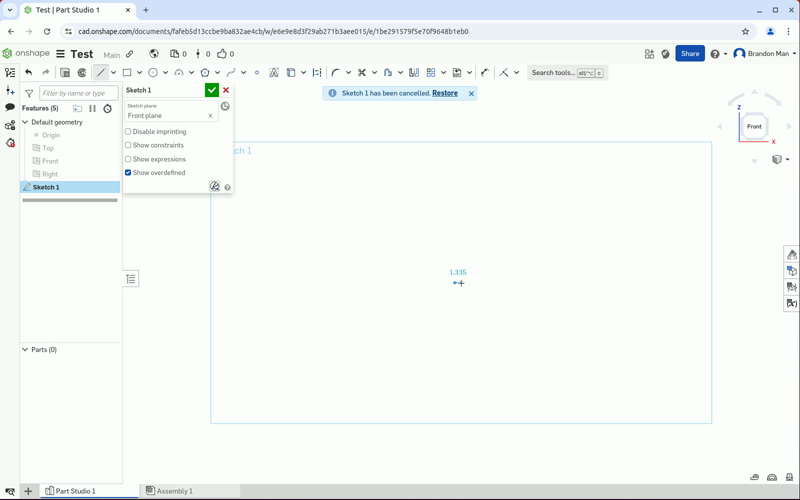
scroll(6)
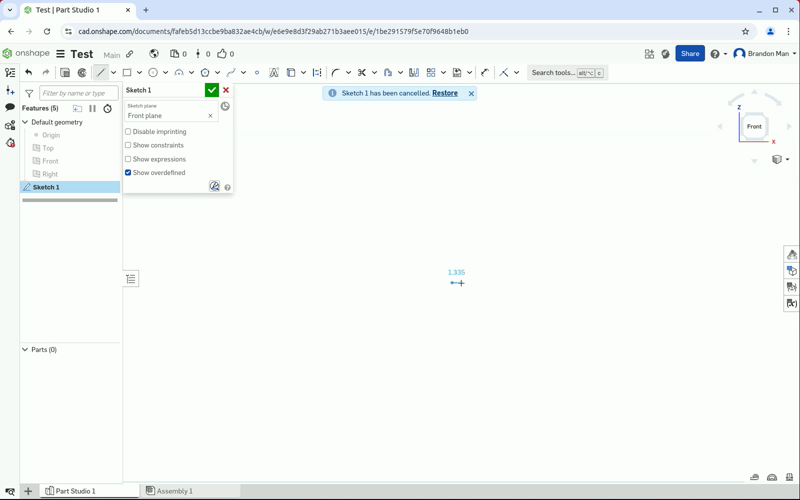
scroll(6)
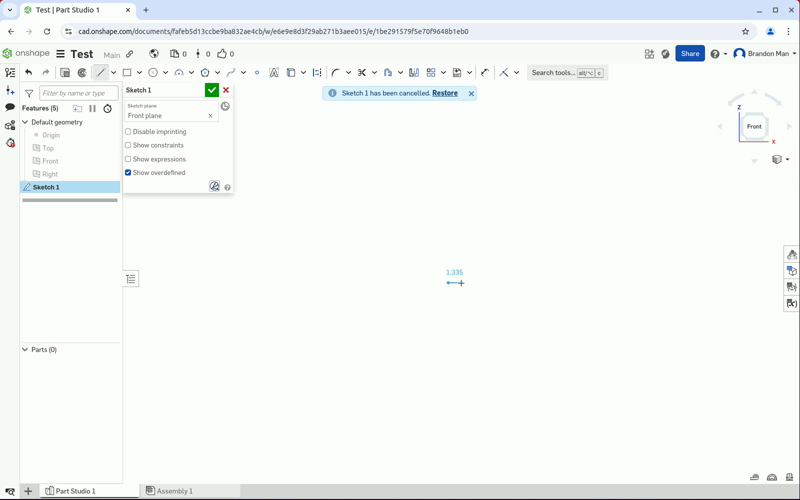
scroll(6)
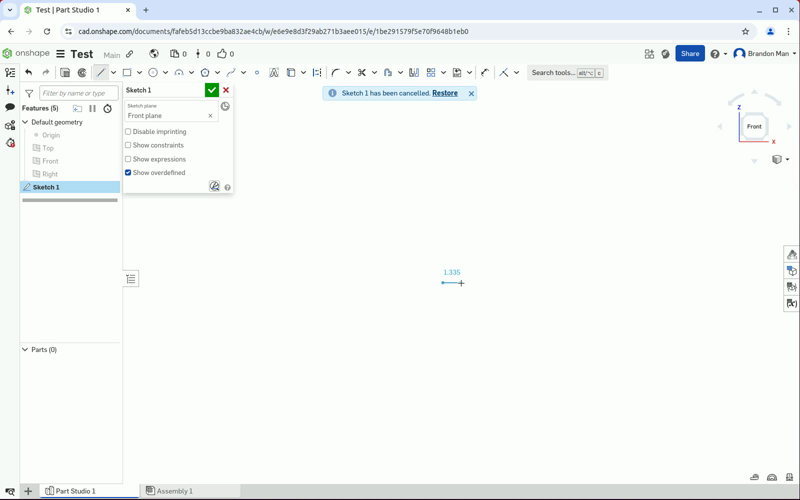
scroll(6)
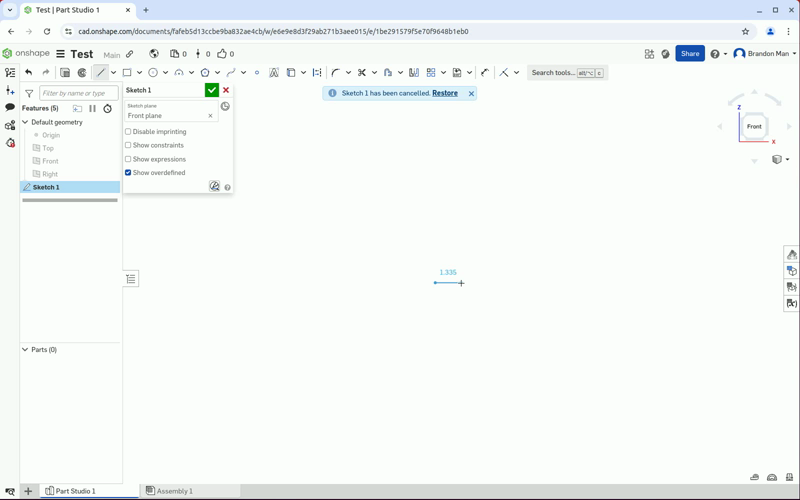
scroll(6)
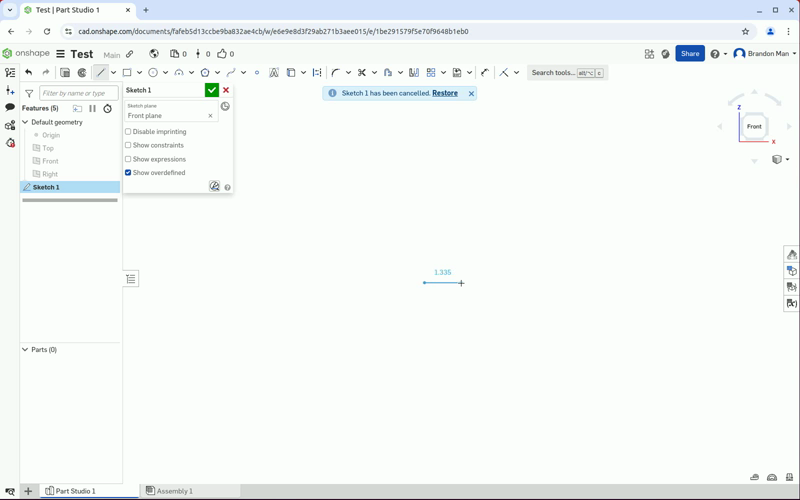
scroll(6)
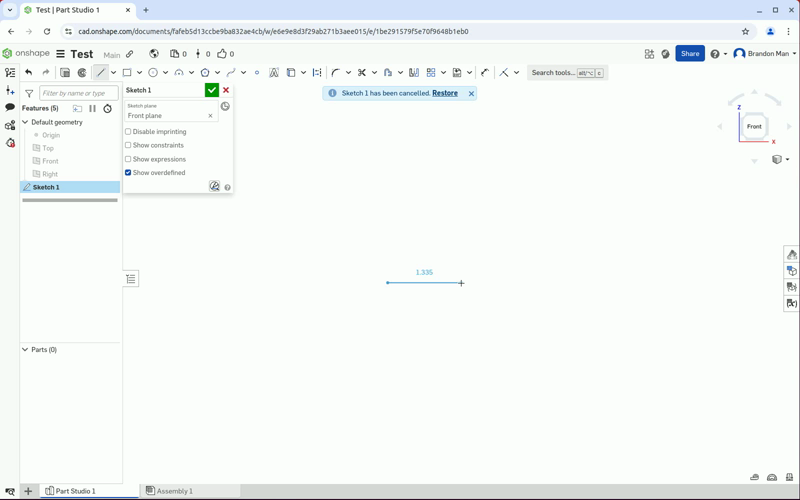
click(461, 282)
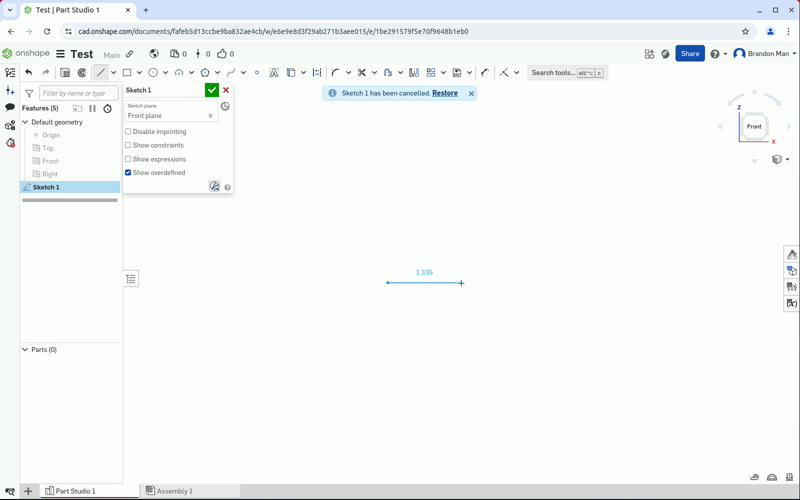
scroll(-6)
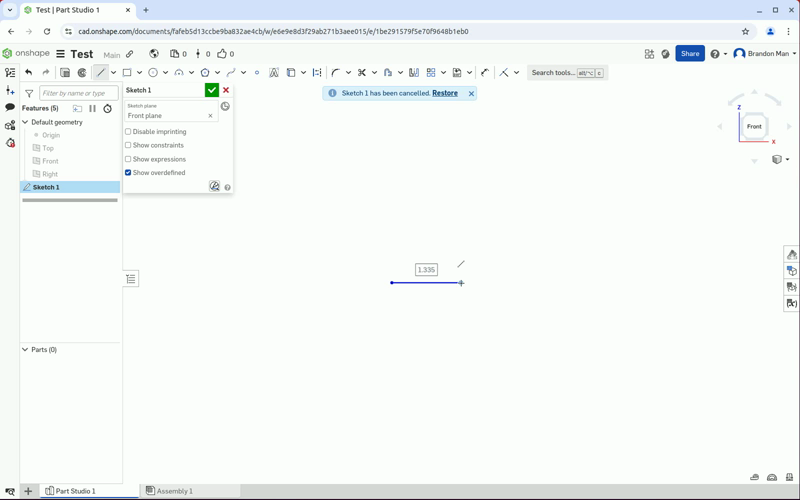
scroll(-6)
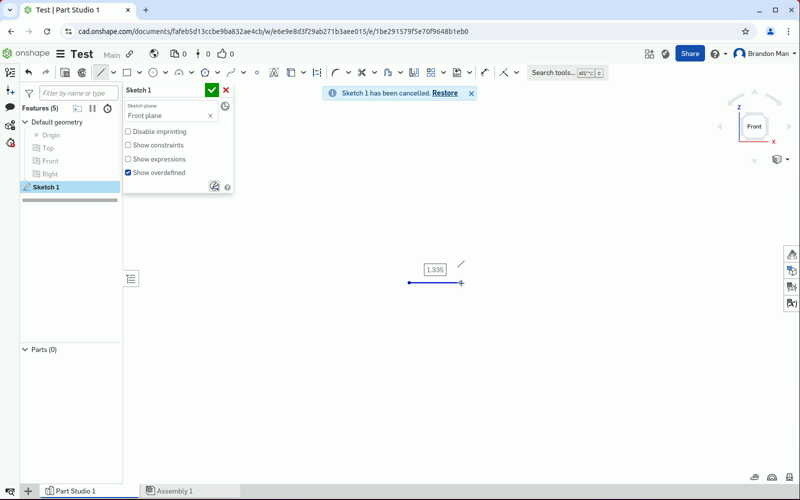
scroll(-6)
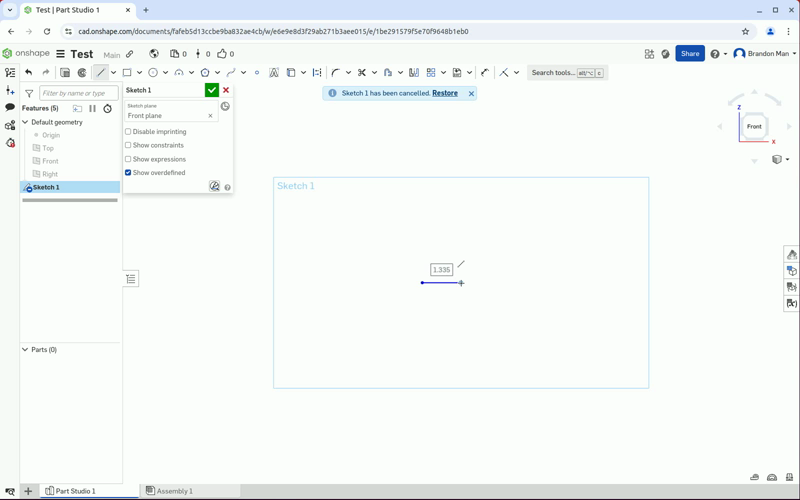
scroll(-6)
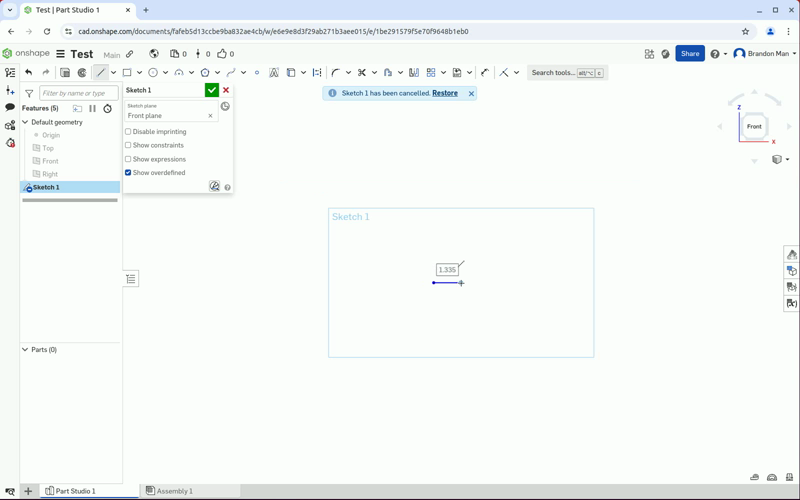
scroll(-6)
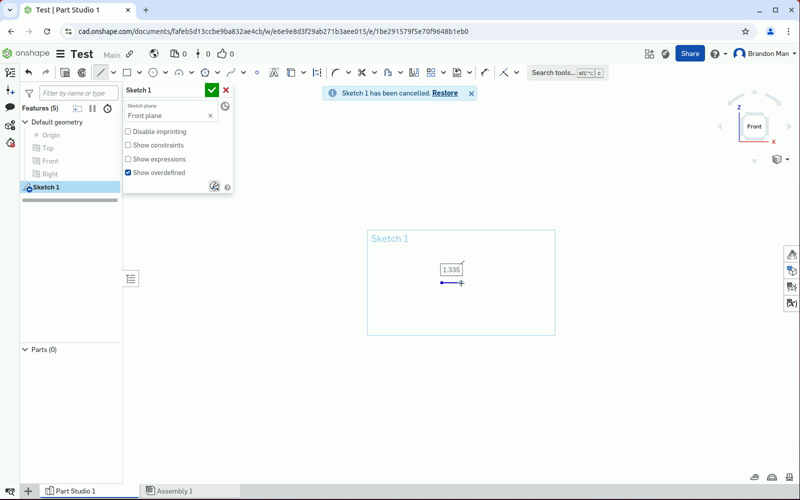
scroll(-6)
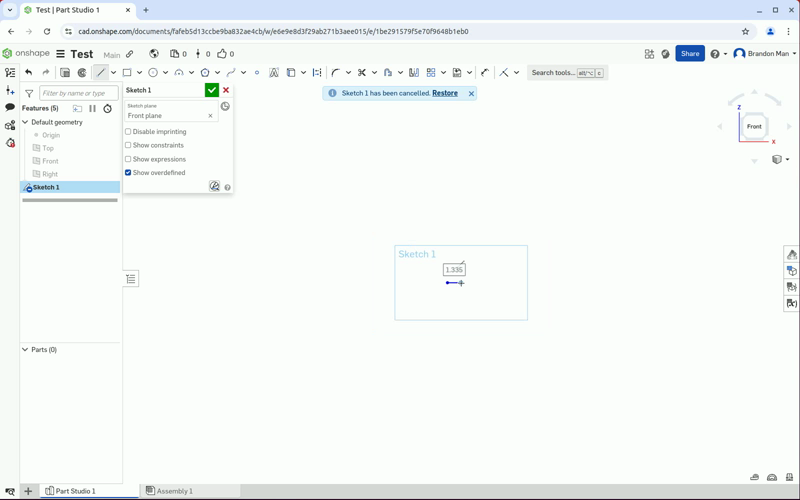
scroll(-6)
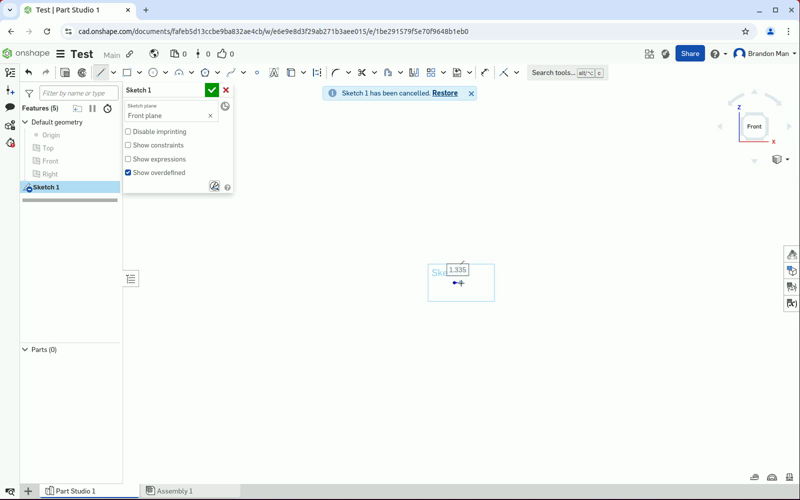
key_up(shift)
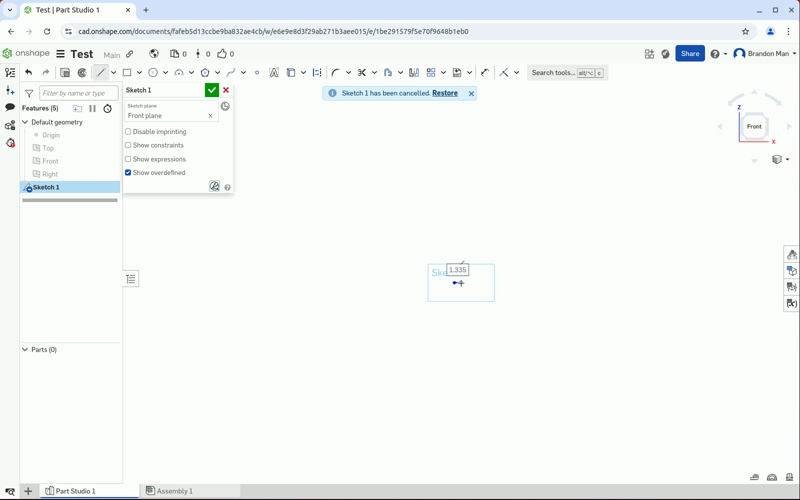
key_down(shift)
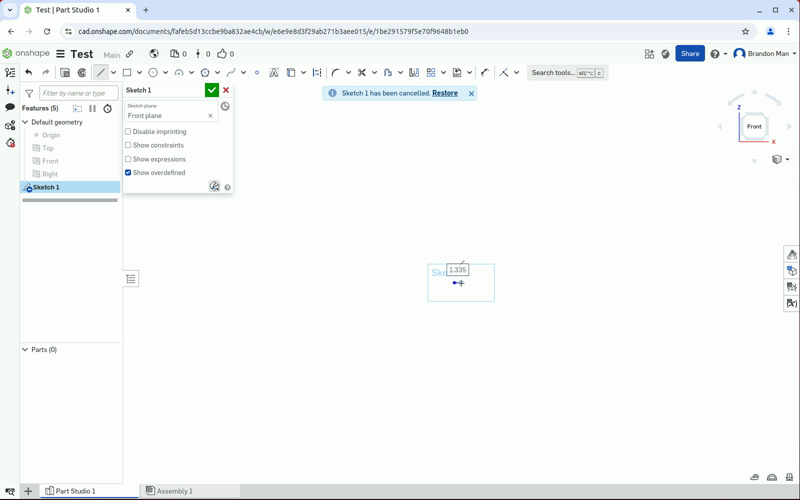
mouse_move(491, 282)
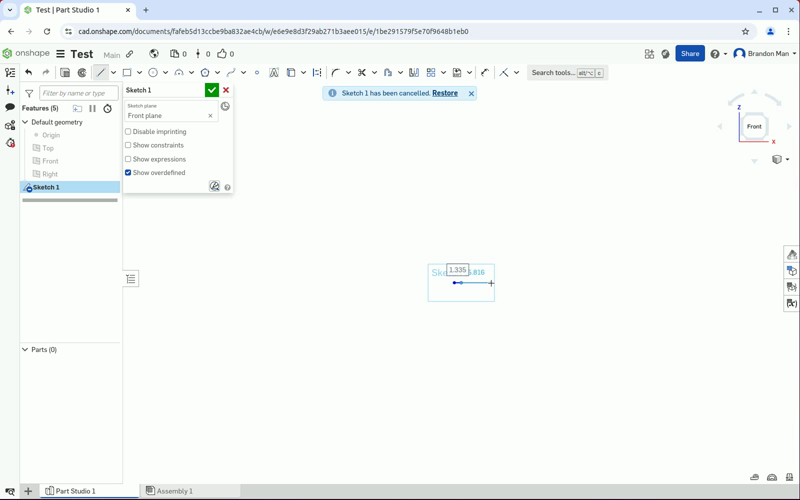
mouse_move(461, 274)
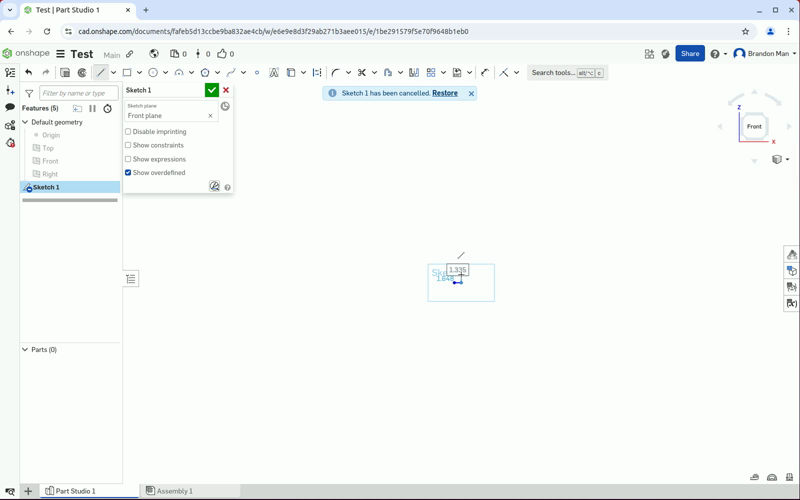
click(461, 274)
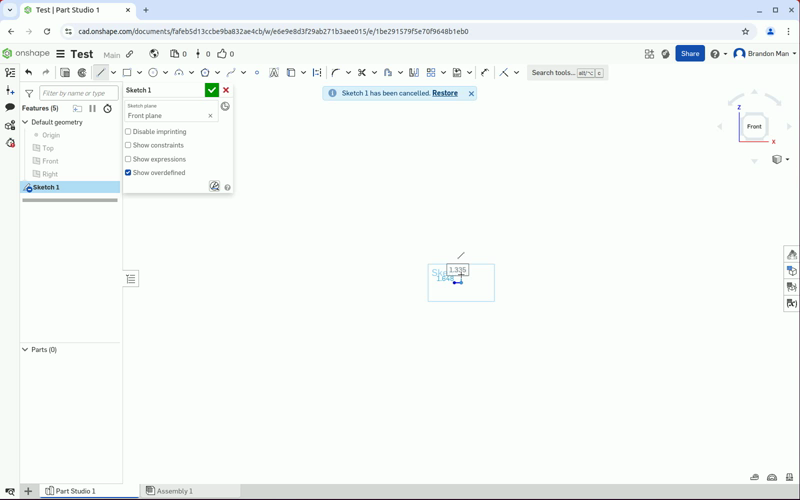
key_up(shift)
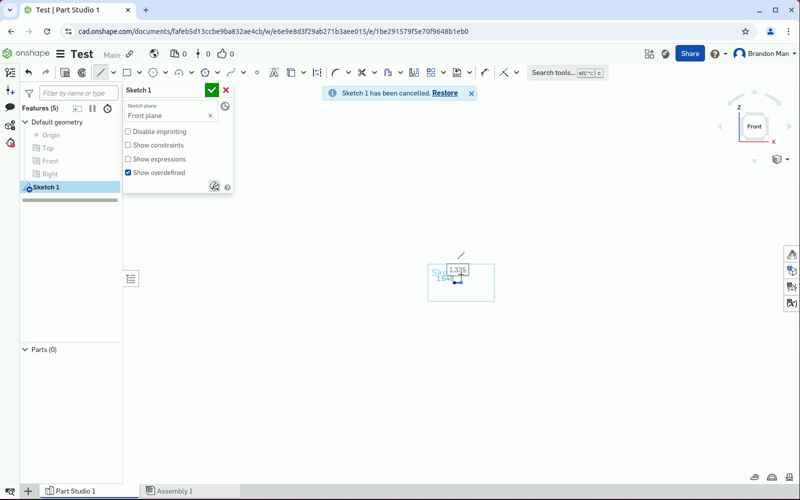
key_down(shift)
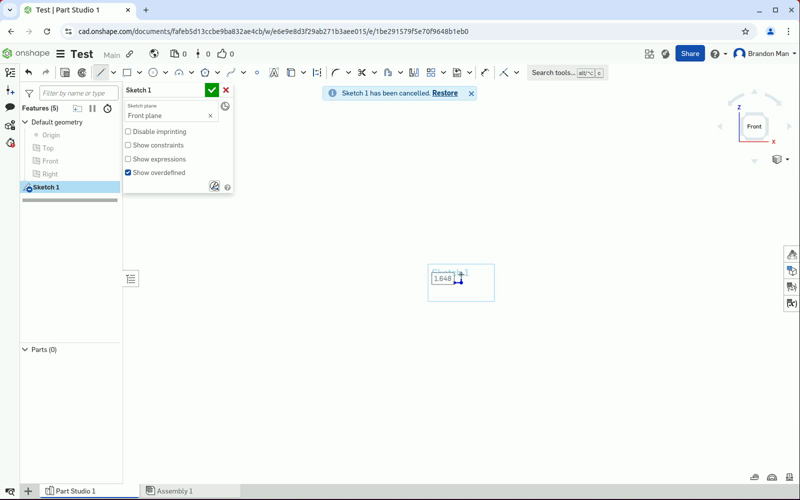
mouse_move(491, 274)
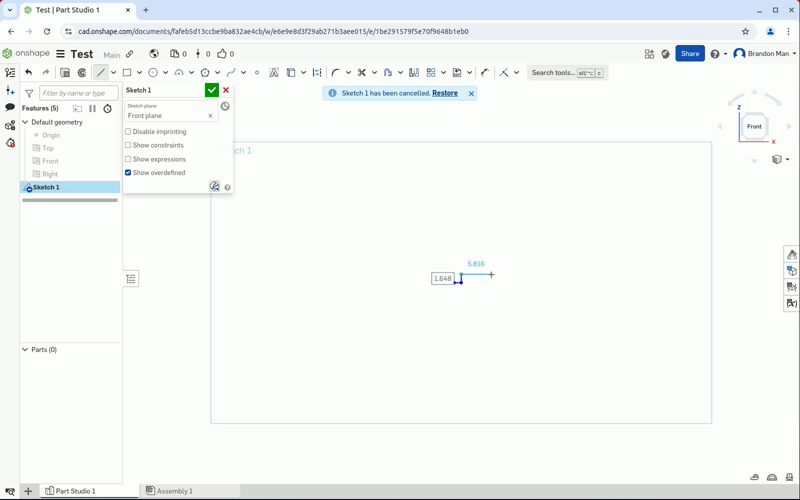
mouse_move(454, 274)
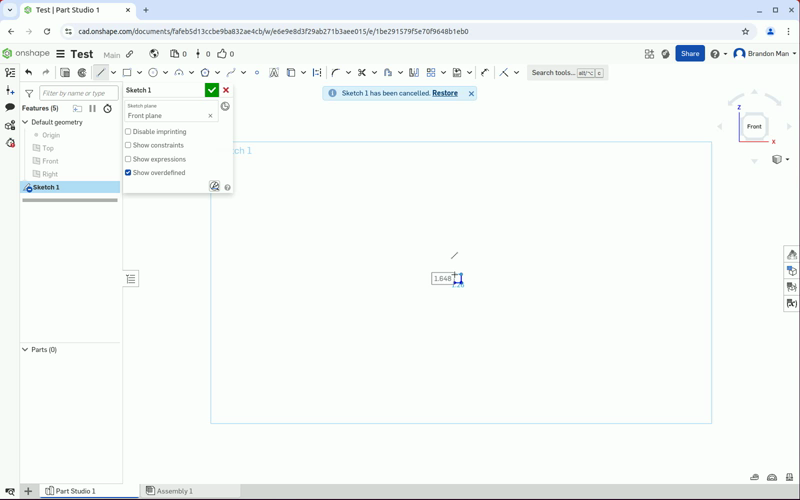
scroll(6)
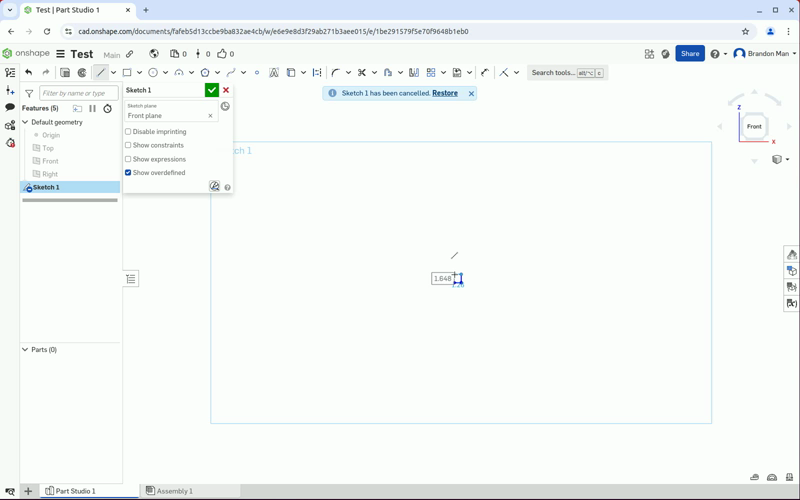
scroll(6)
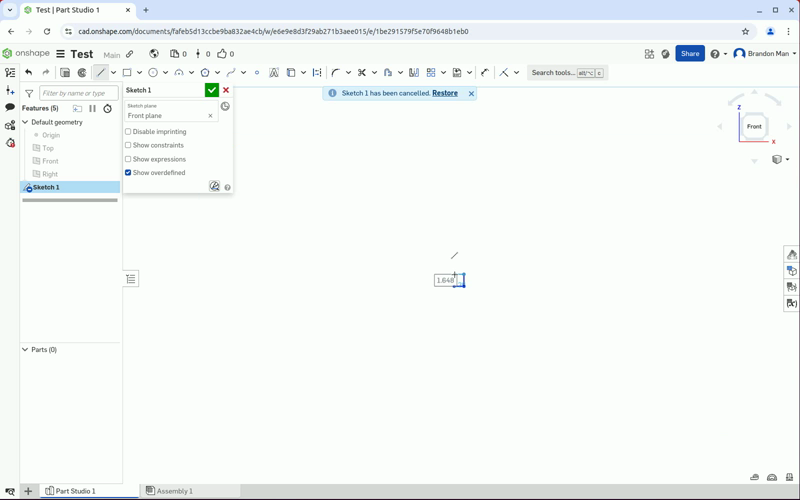
scroll(6)
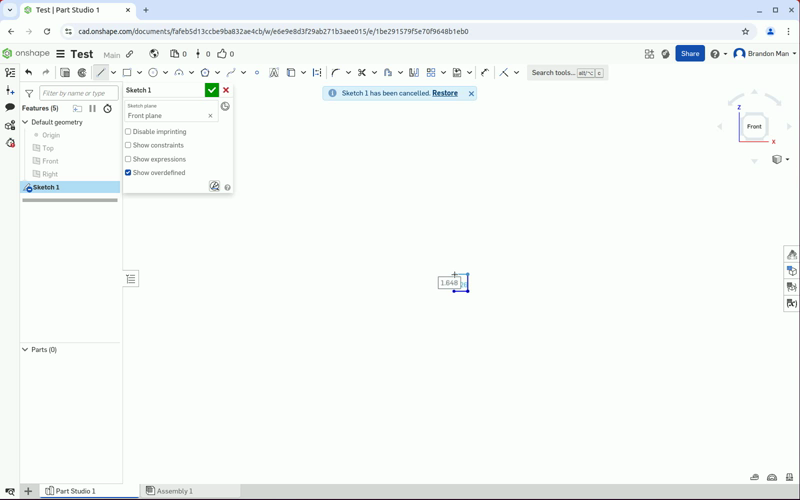
scroll(6)
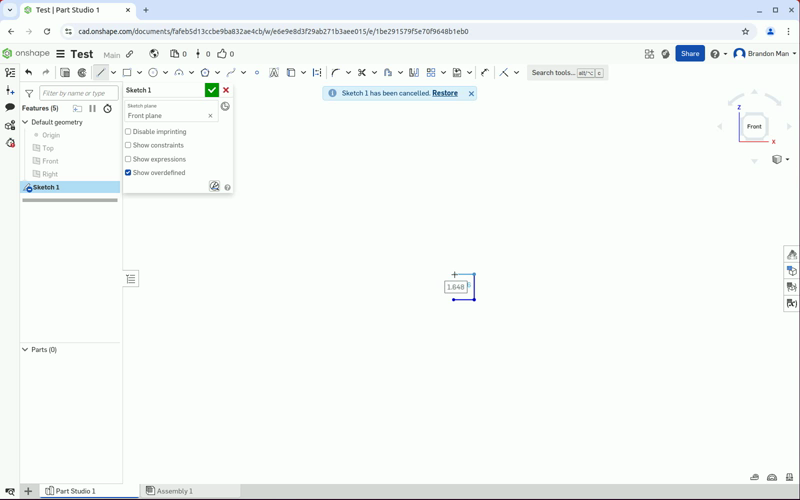
scroll(6)
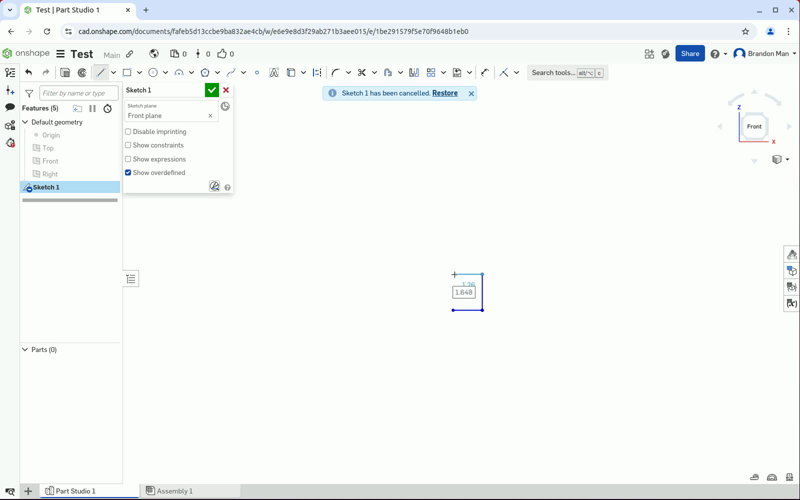
scroll(6)
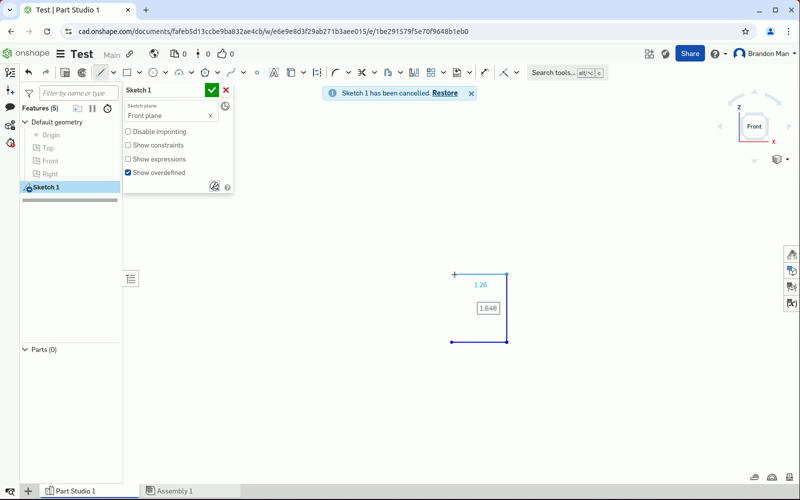
scroll(6)
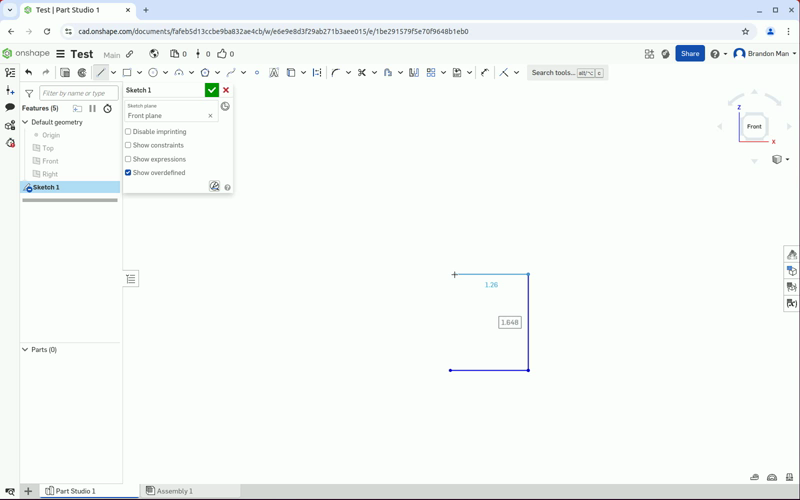
click(454, 274)
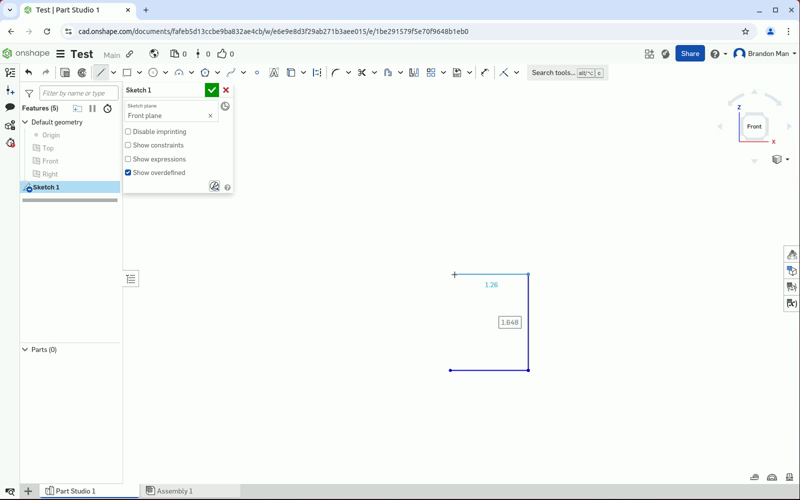
scroll(-6)
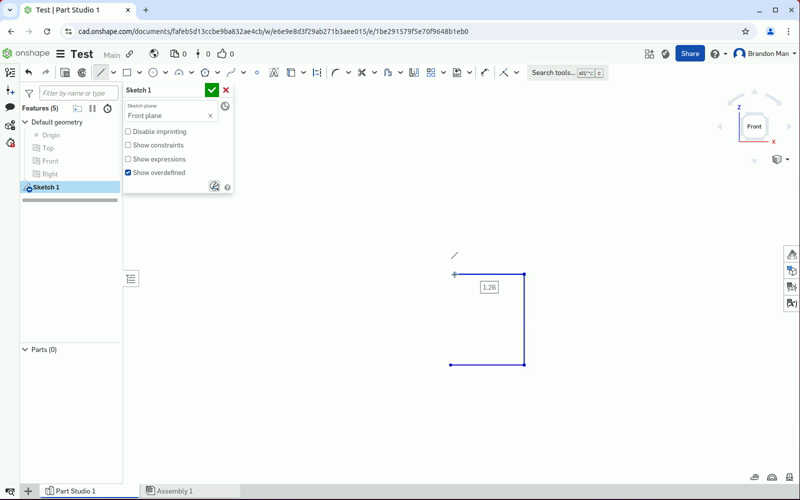
scroll(-6)
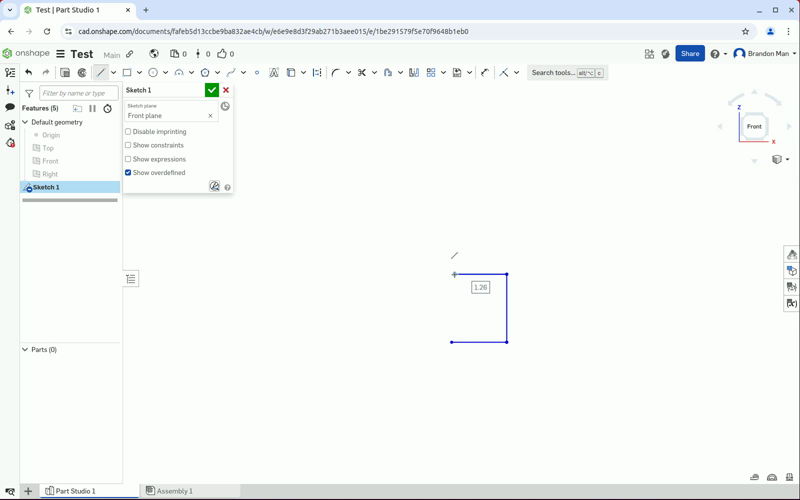
scroll(-6)
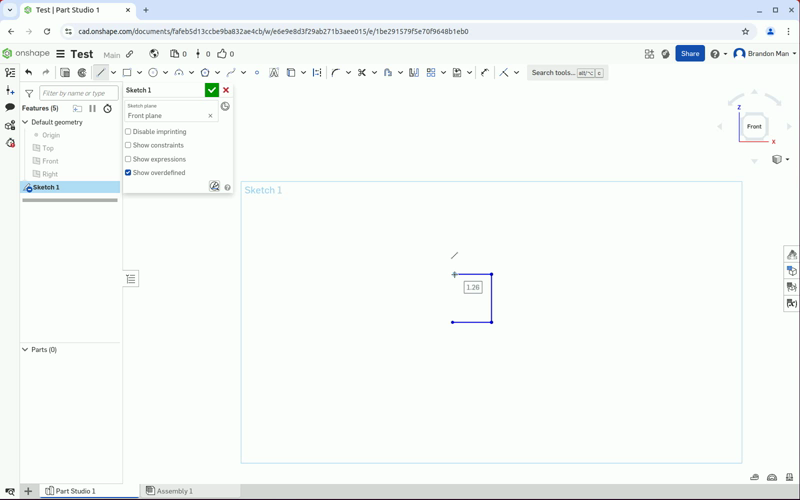
scroll(-6)
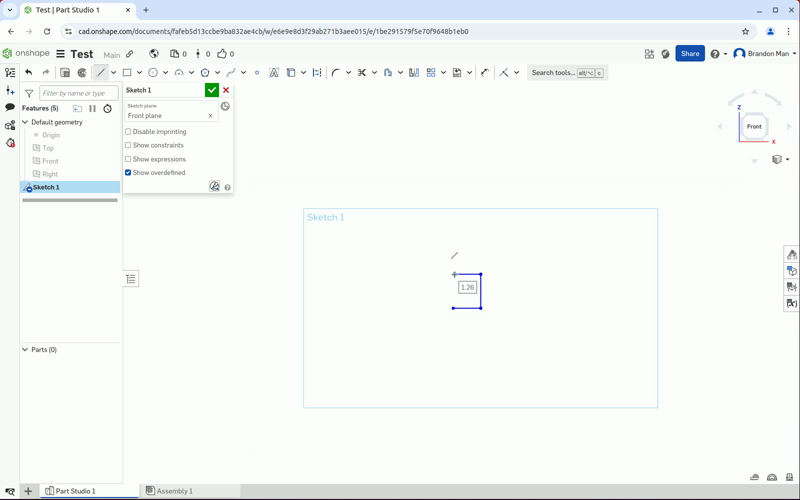
scroll(-6)
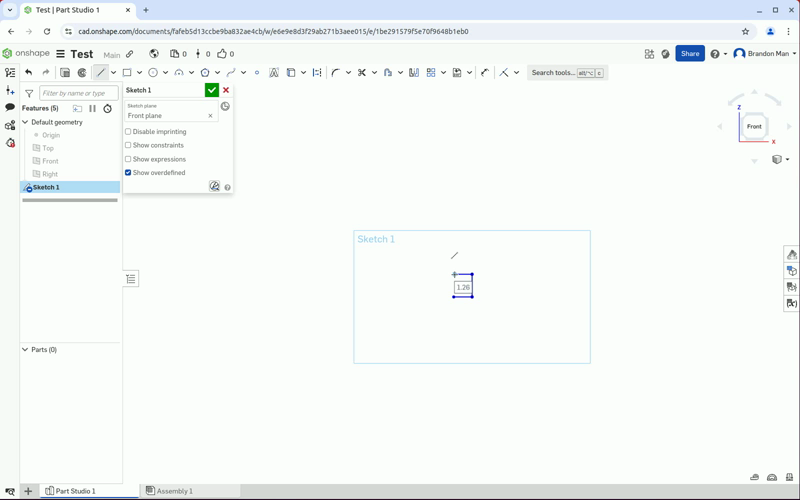
scroll(-6)
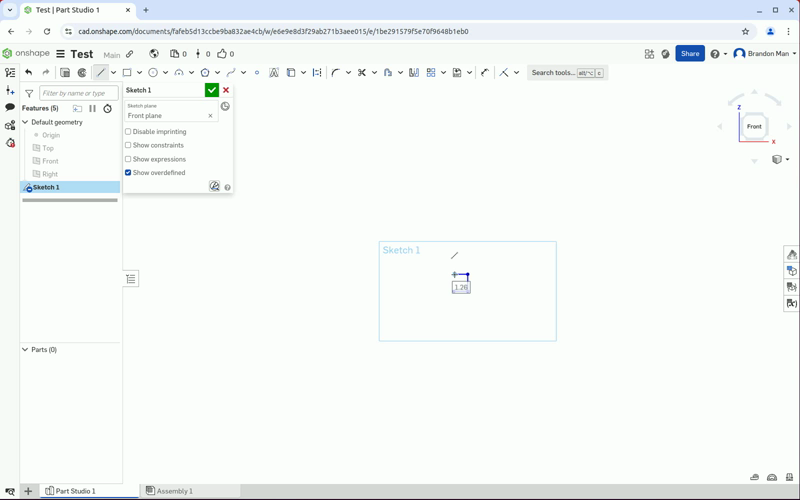
scroll(-6)
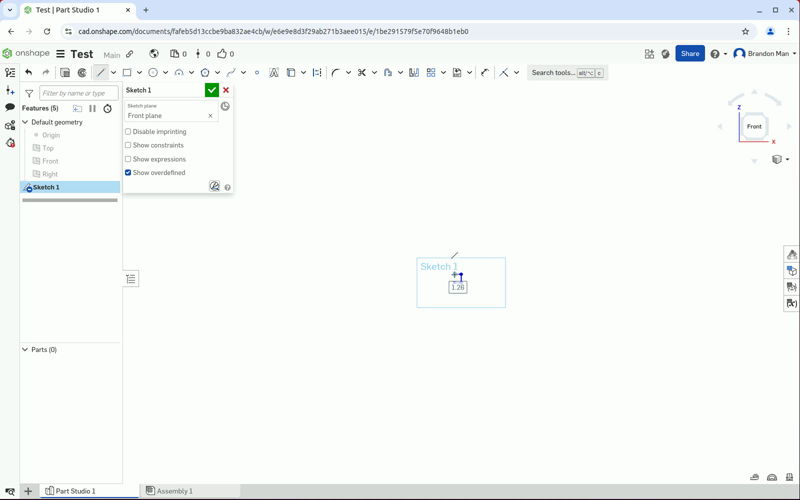
key_up(shift)
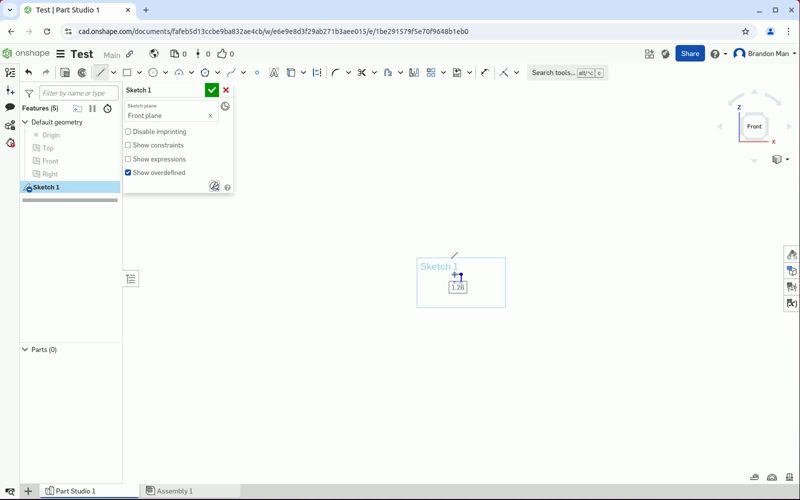
key(esc)
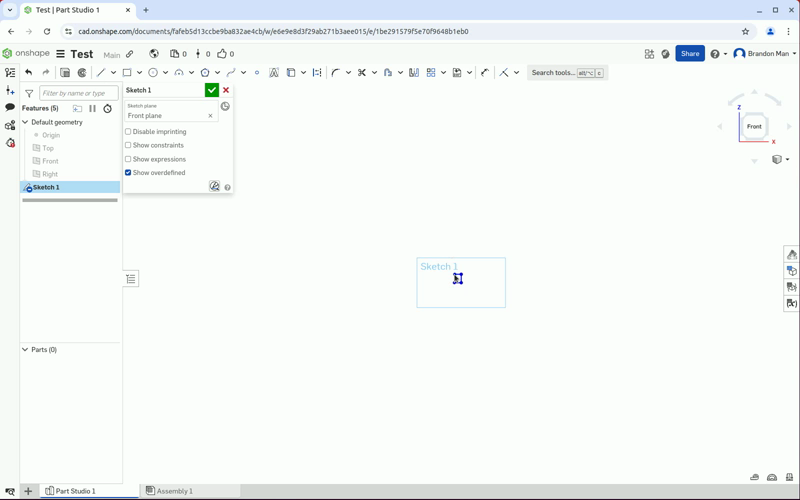
key(a)
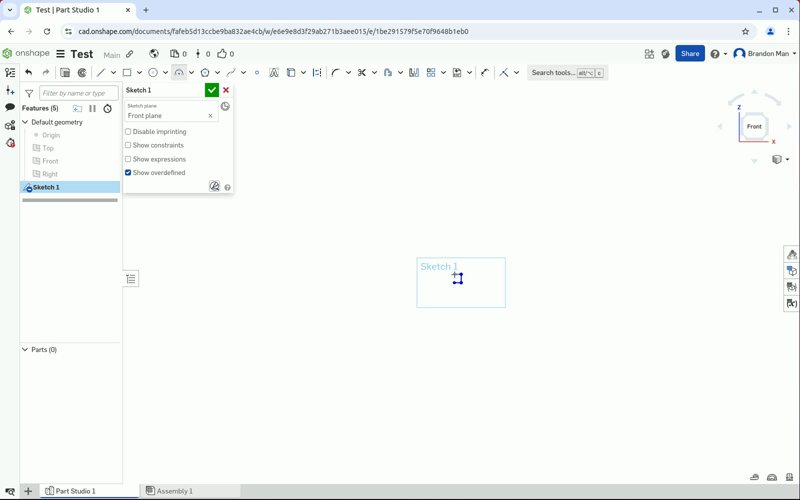
mouse_move(454, 274)
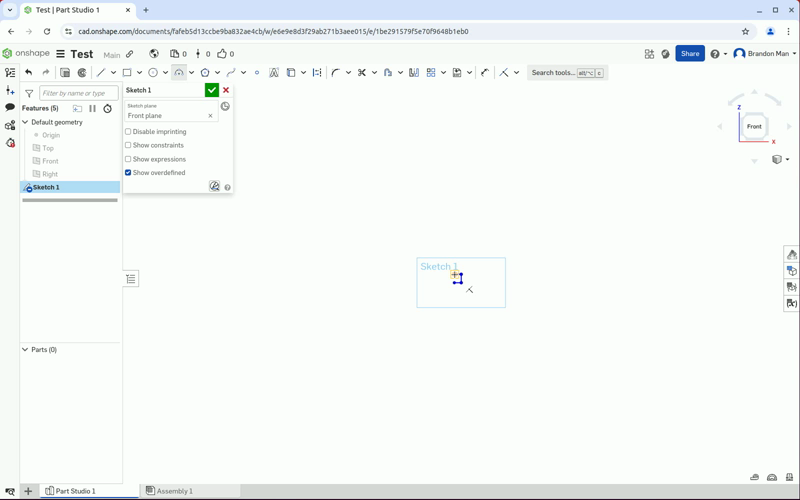
click(454, 274)
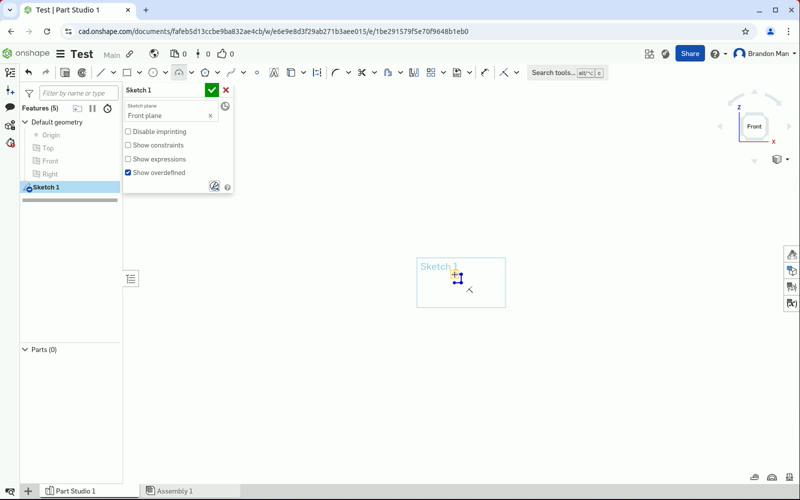
mouse_move(454, 282)
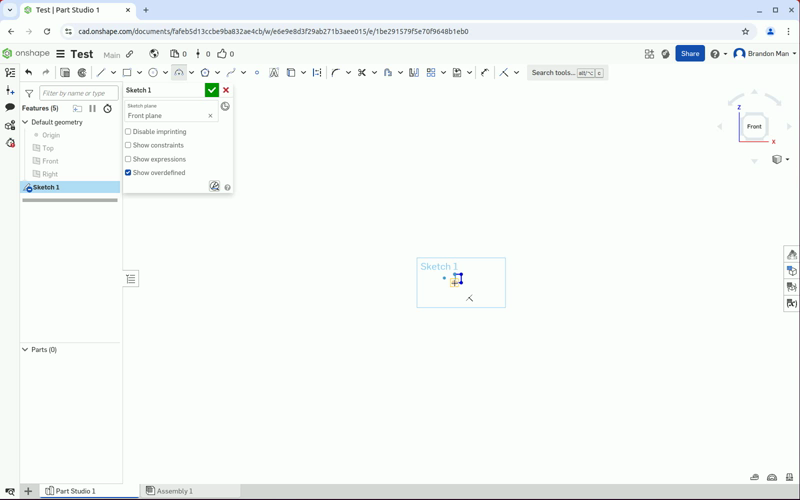
click(454, 282)
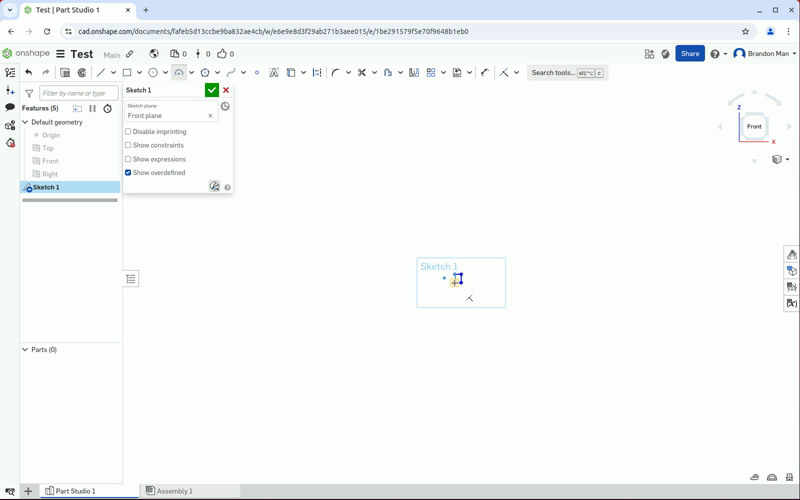
key_down(shift)
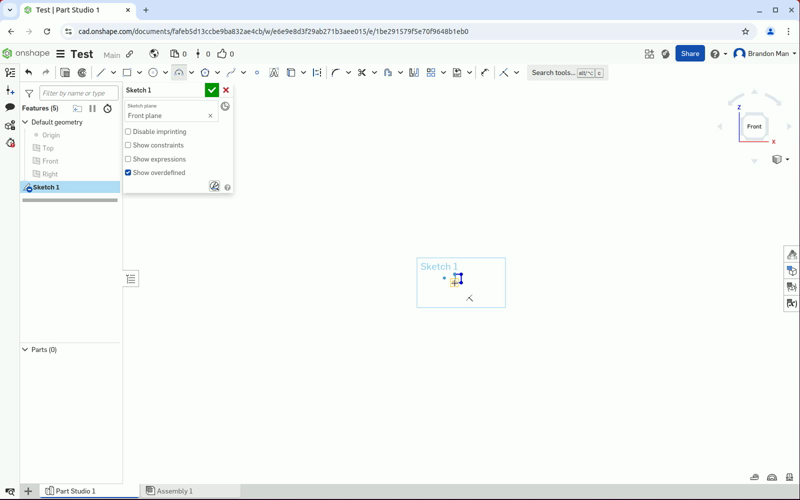
mouse_move(468, 278)
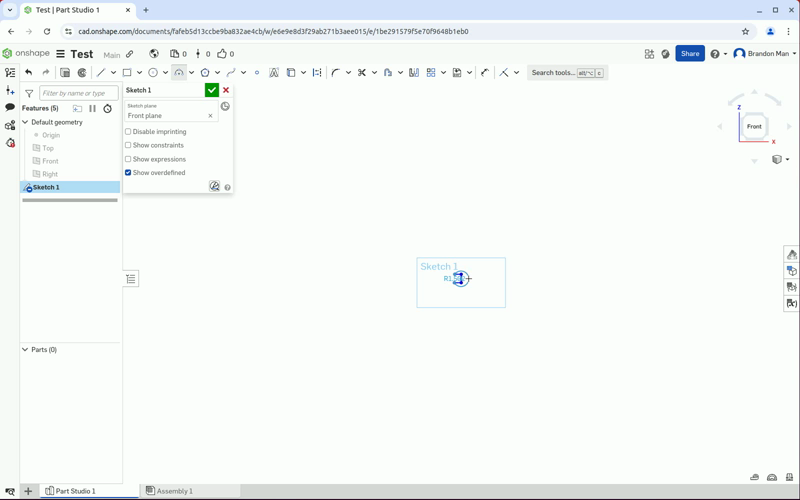
click(468, 278)
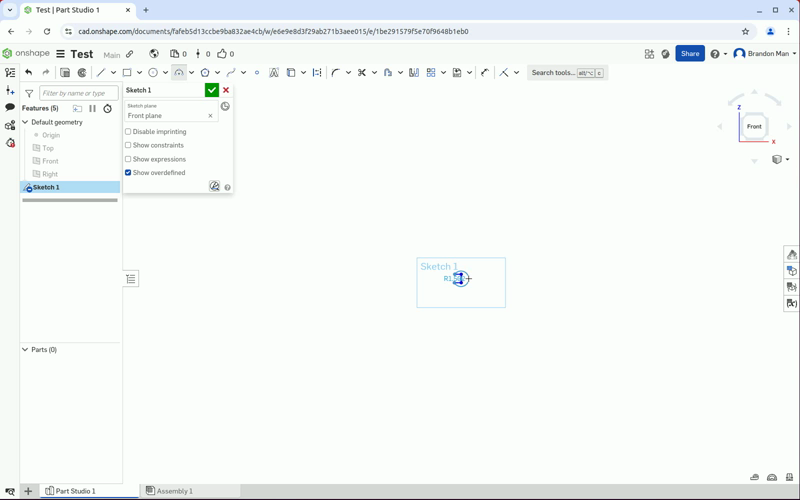
key_up(shift)
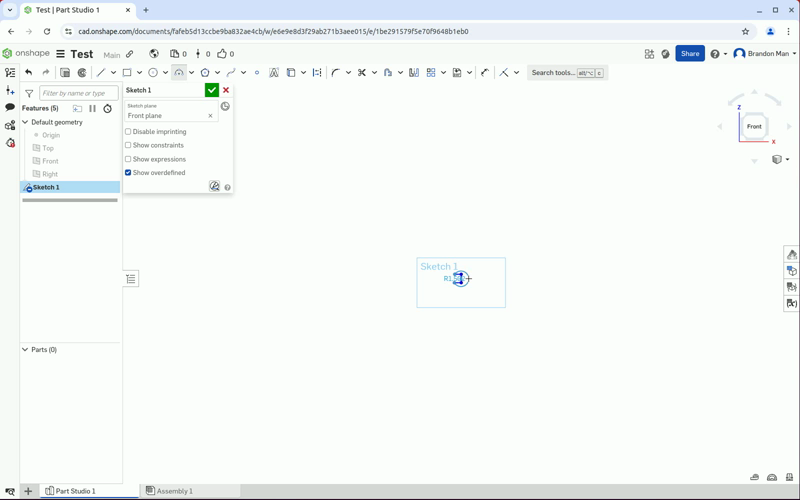
key(esc)
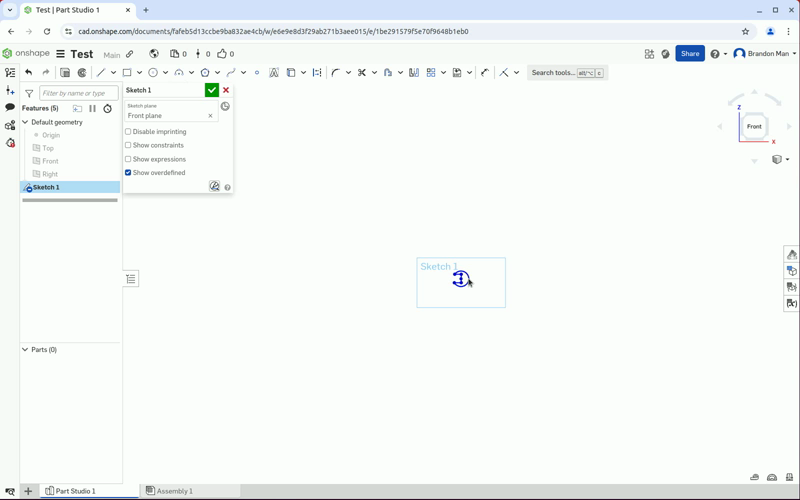
mouse_move(460, 272)
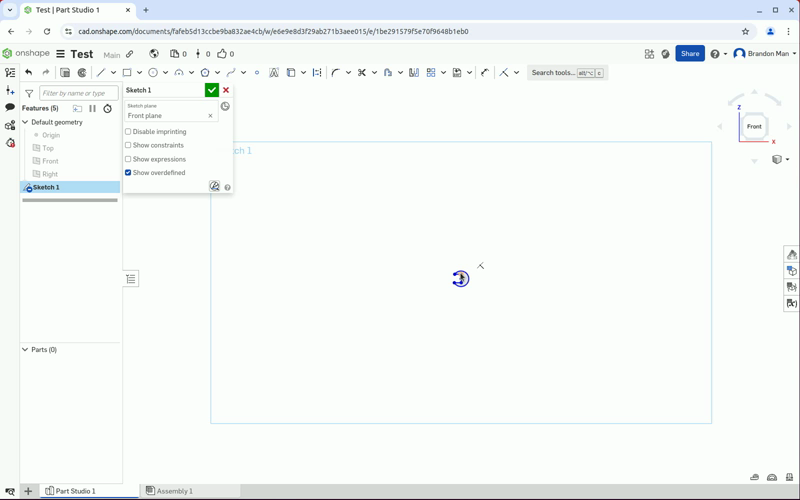
scroll(6)
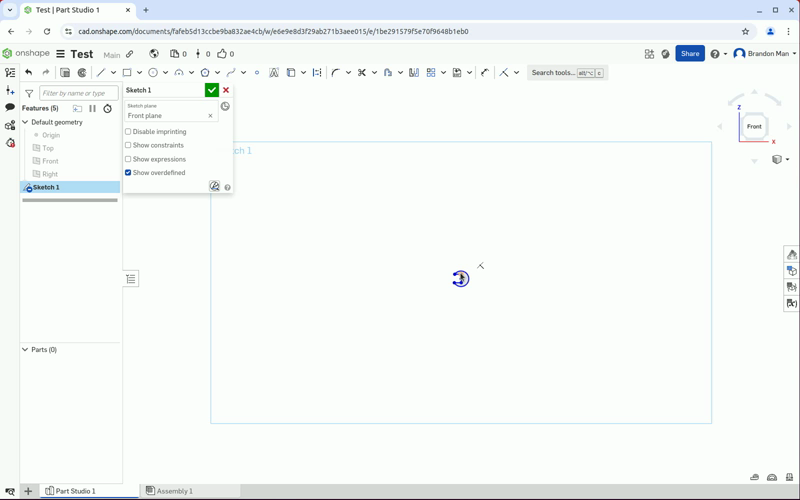
scroll(6)
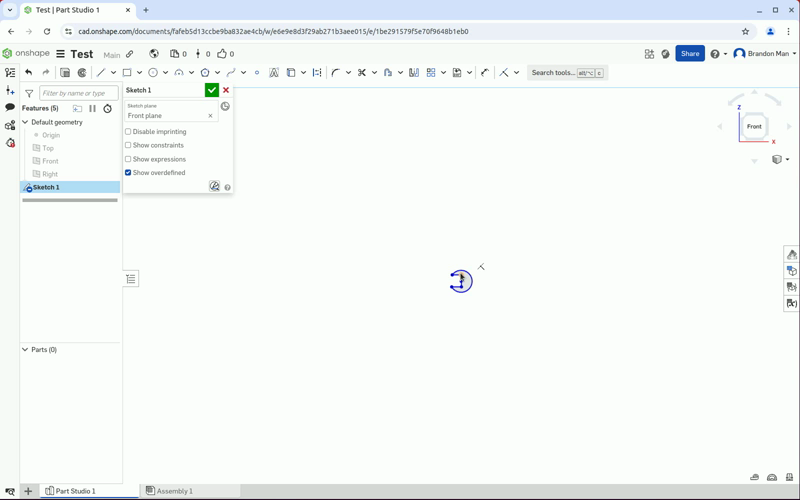
scroll(6)
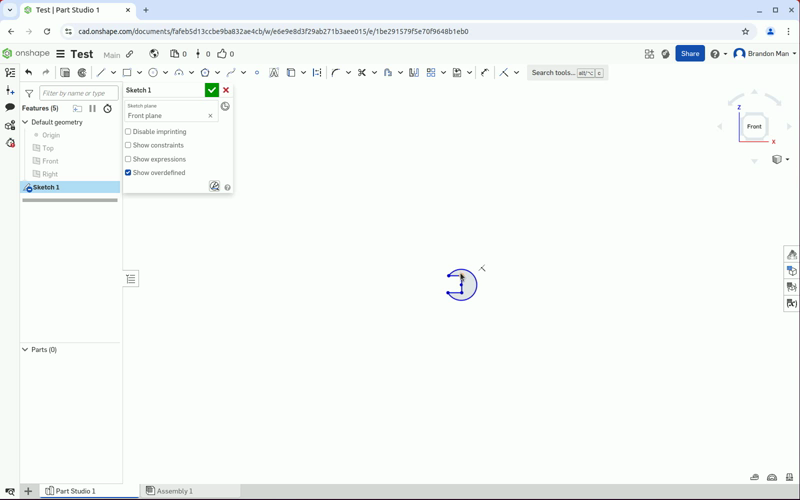
scroll(6)
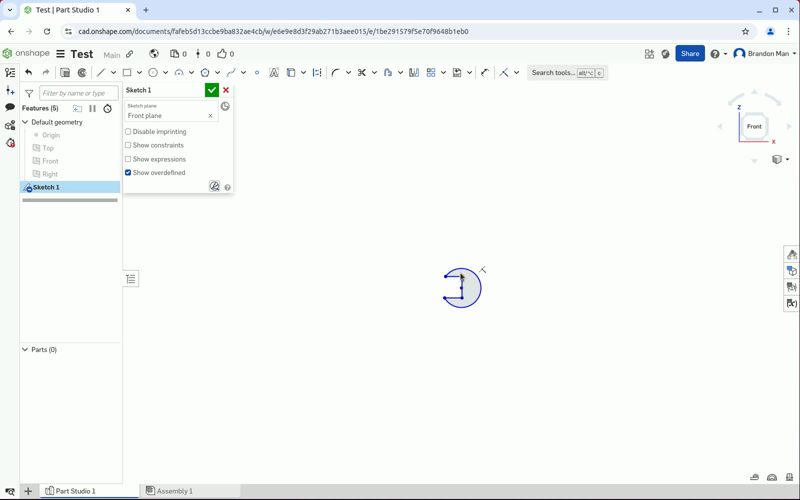
scroll(6)
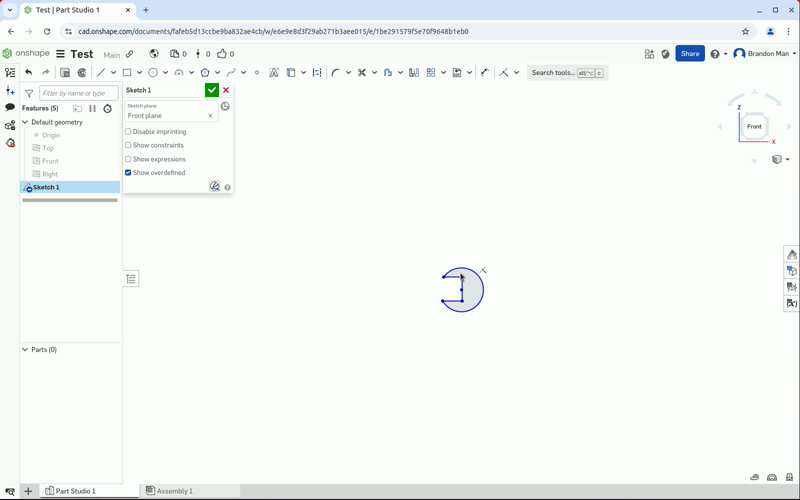
scroll(6)
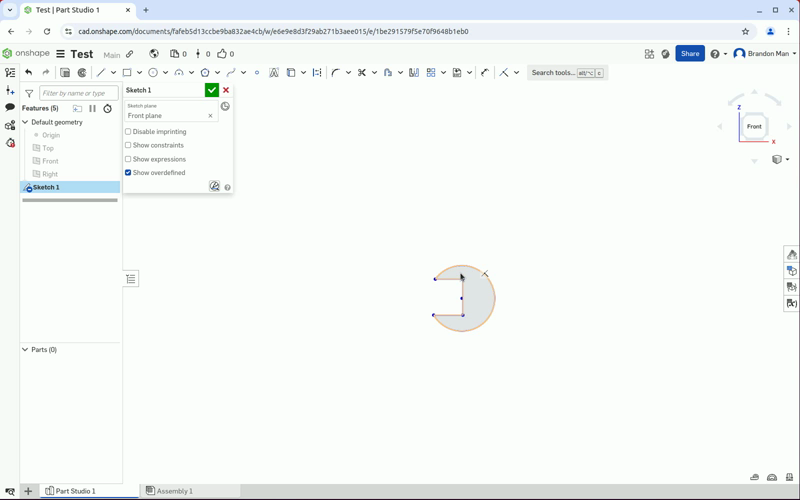
scroll(6)
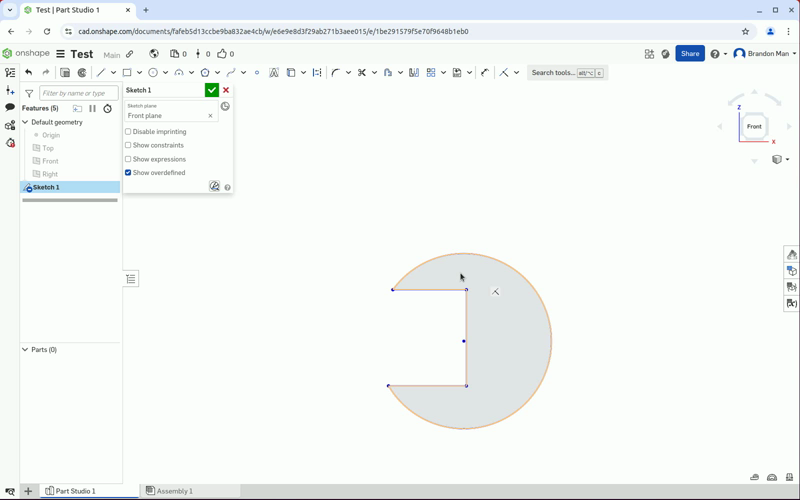
click(460, 272)
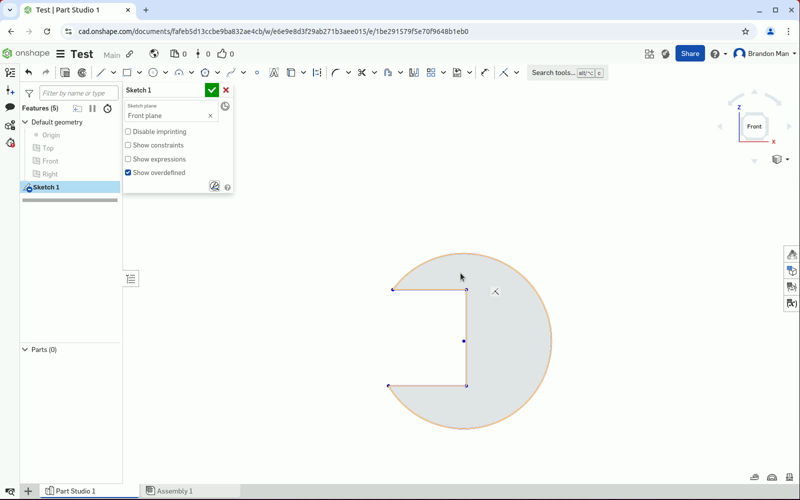
scroll(-6)
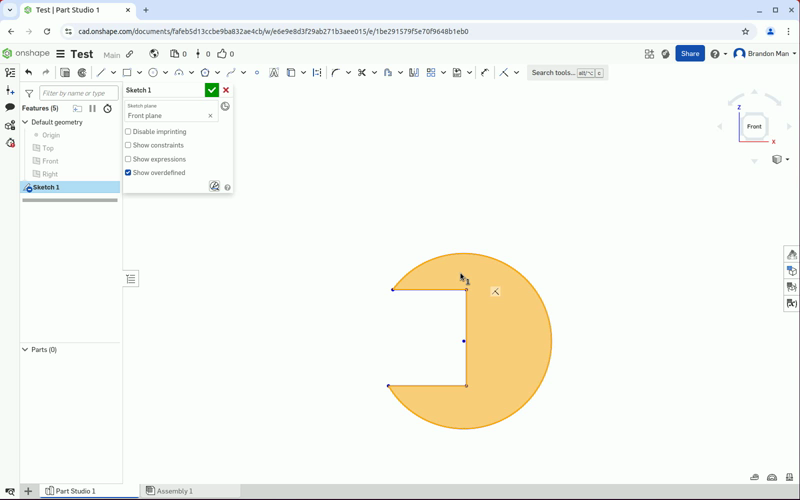
scroll(-6)
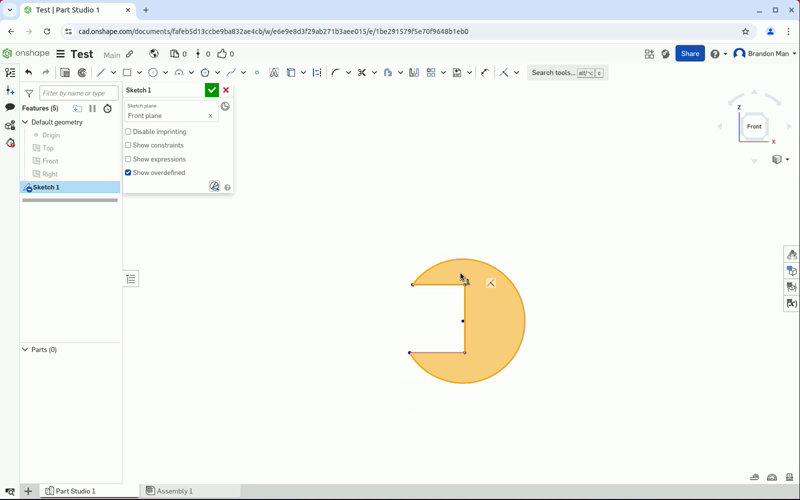
scroll(-6)
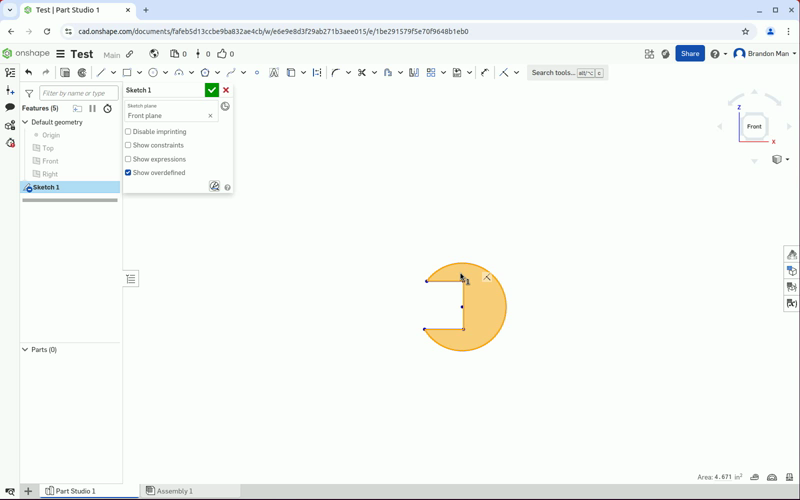
scroll(-6)
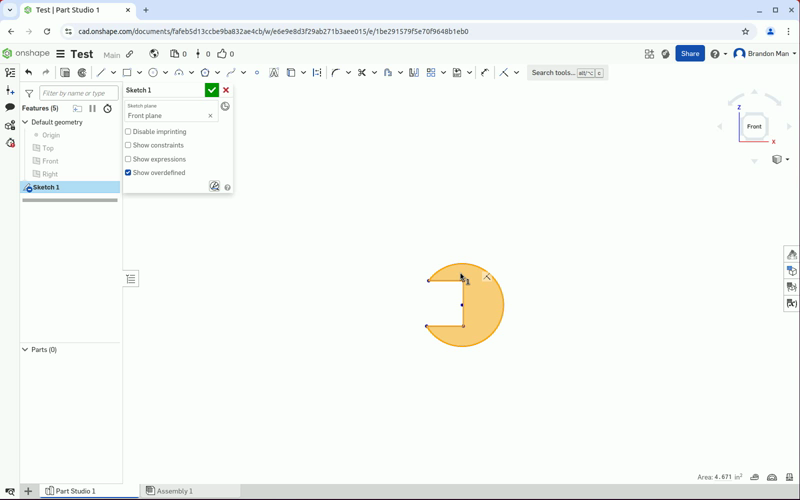
scroll(-6)
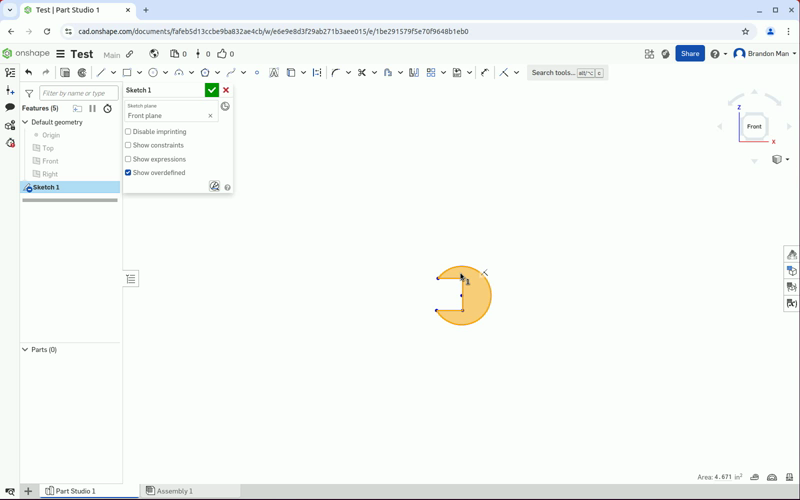
scroll(-6)
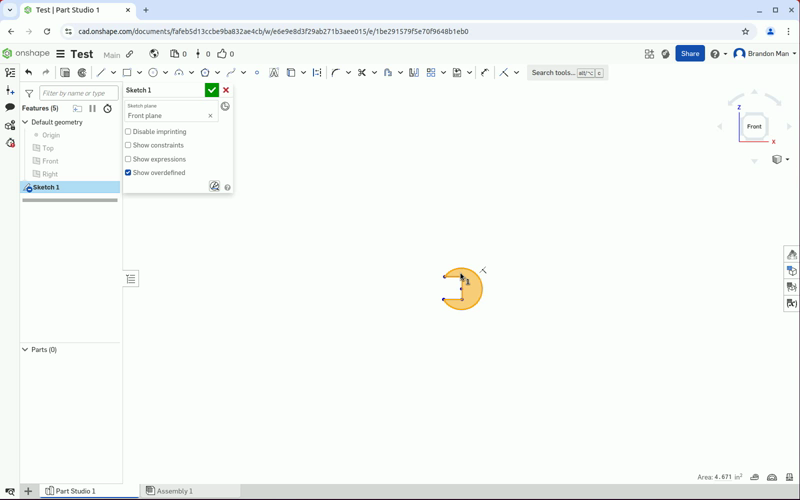
scroll(-6)
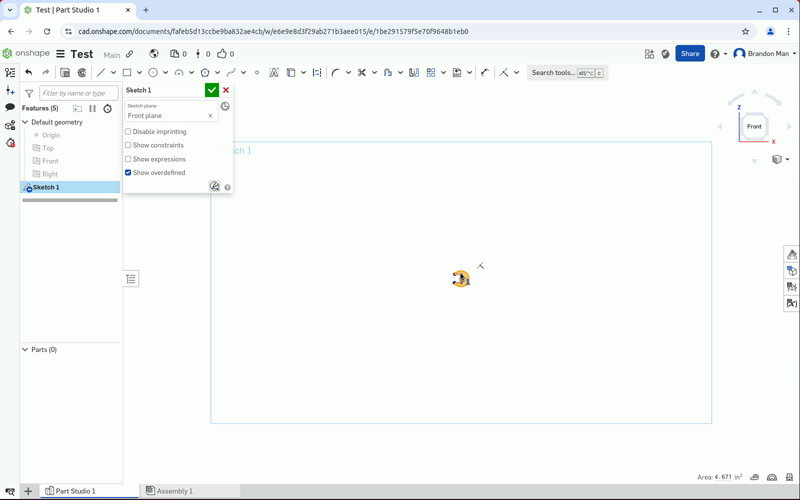
mouse_move(73, 352)
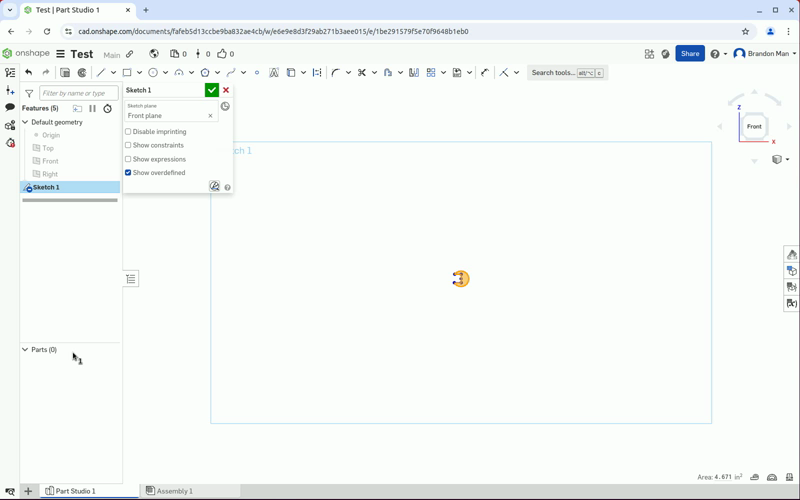
key(shift+y)
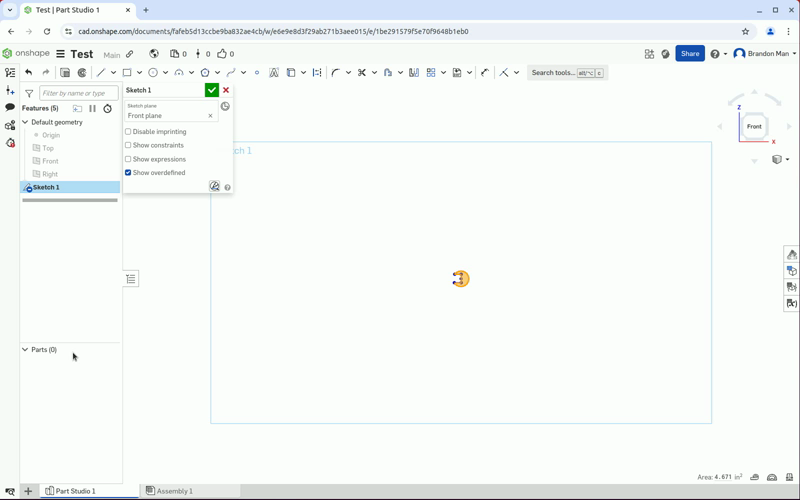
key(shift+e)
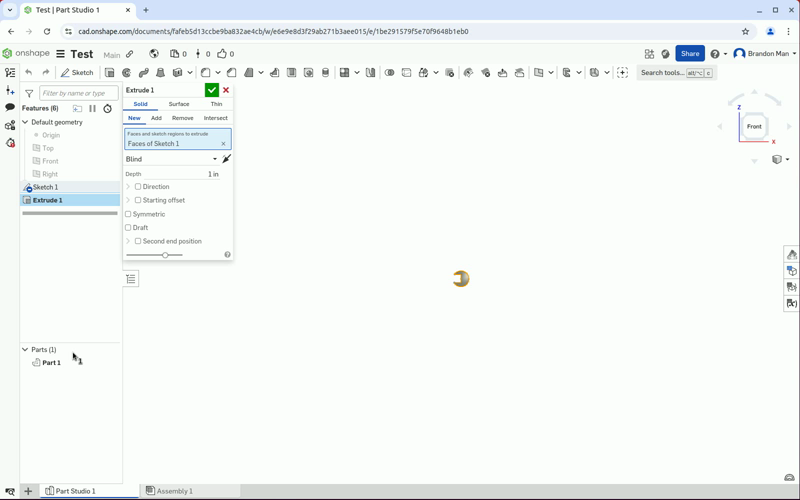
mouse_move(143, 106)
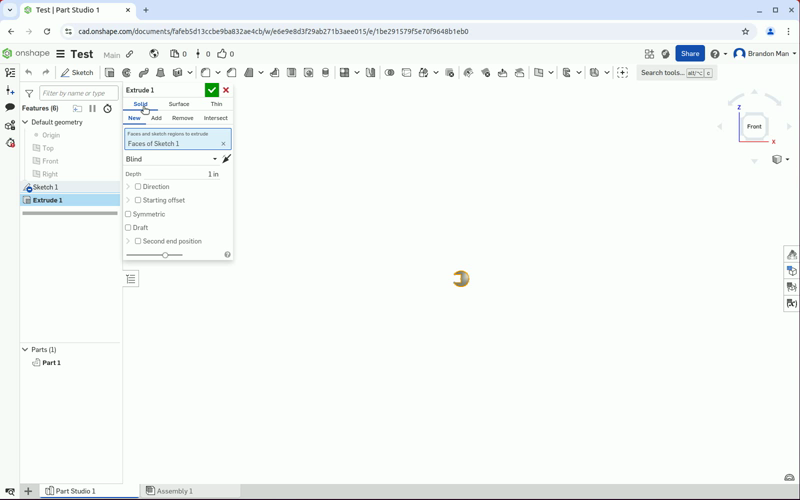
click(143, 106)
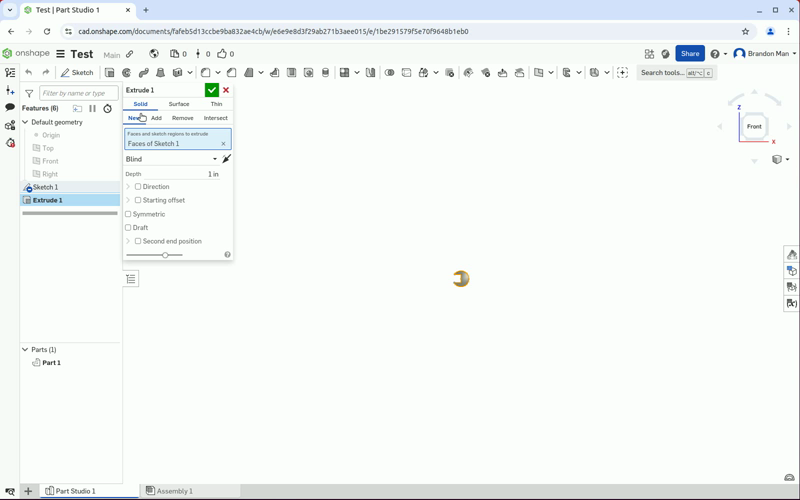
mouse_move(137, 120)
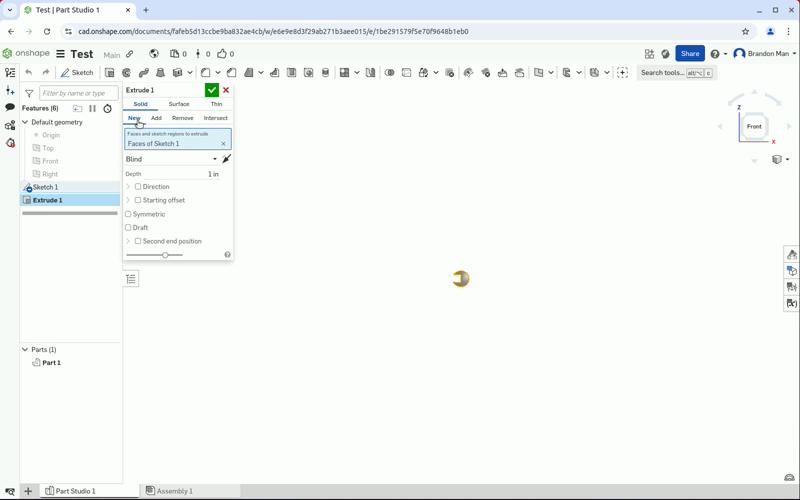
click(137, 120)
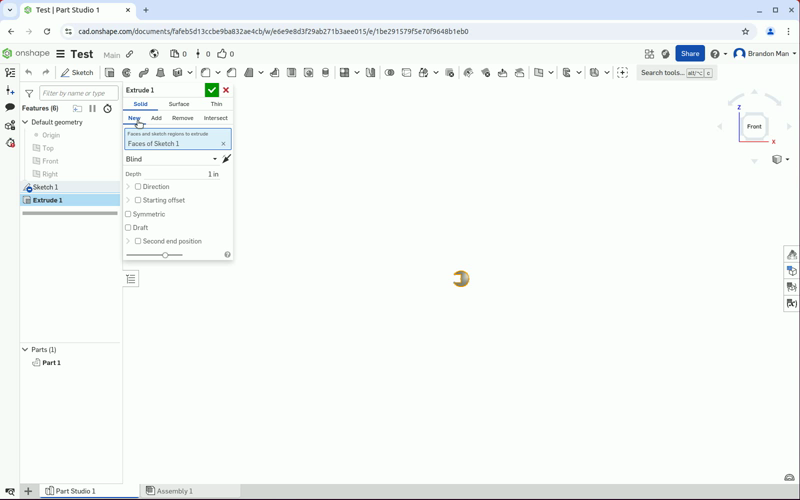
key(tab, 4)
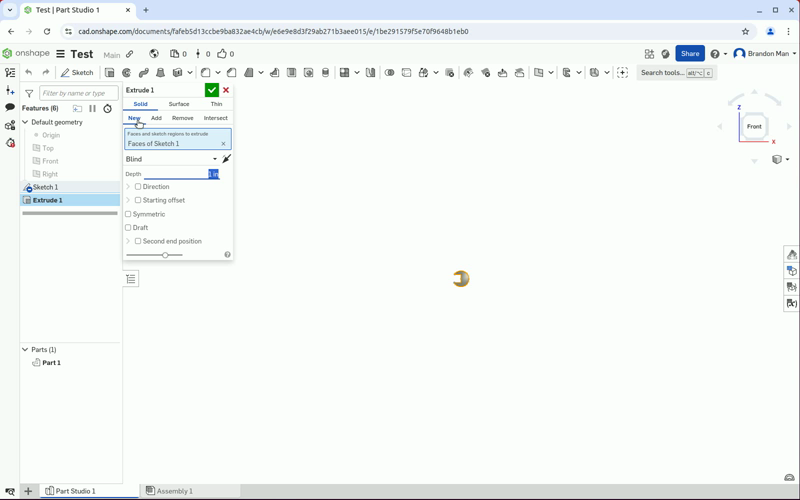
text(3.129)
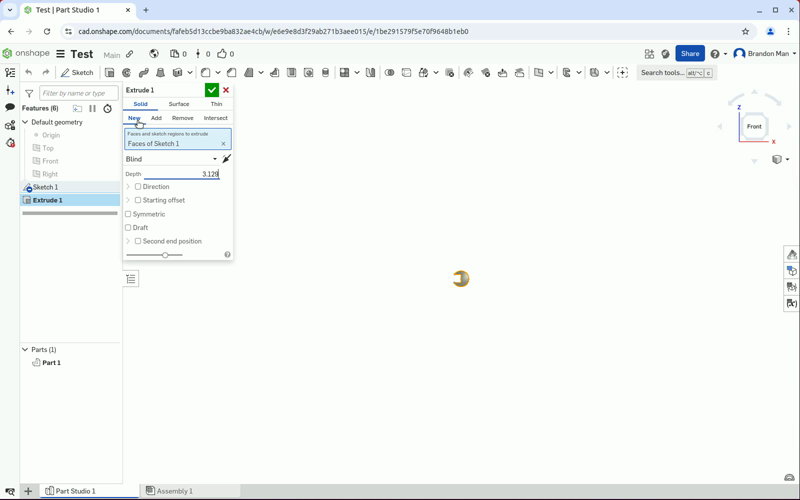
key(enter)
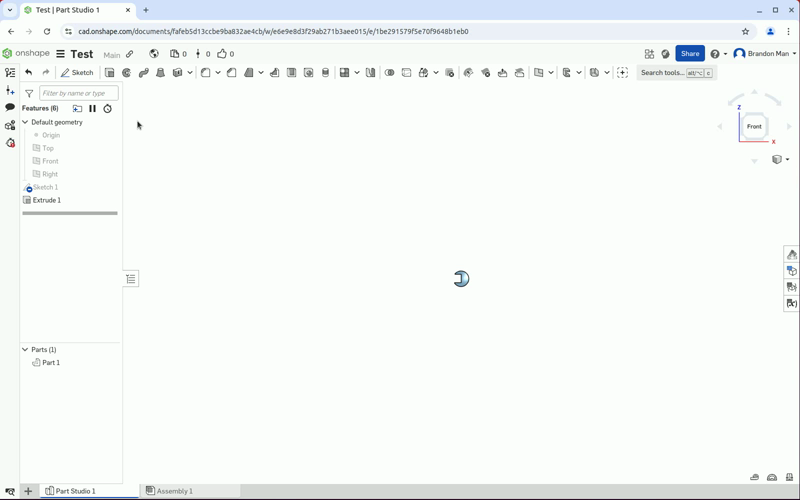
key(shift+h)
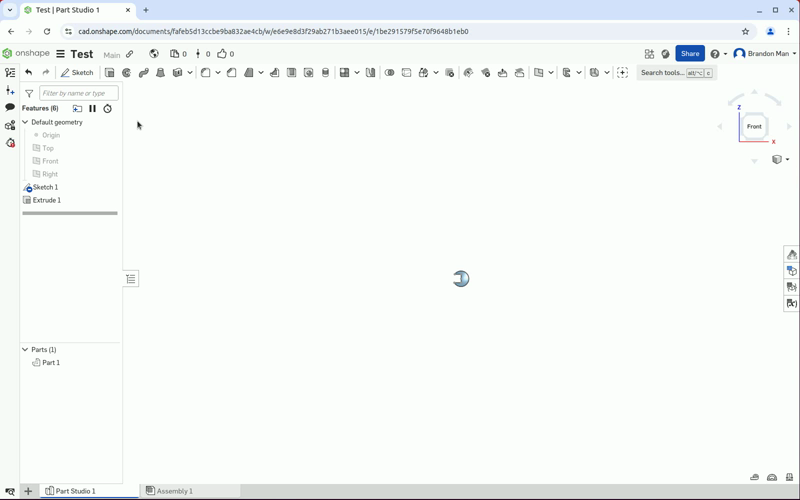
key(shift+h)
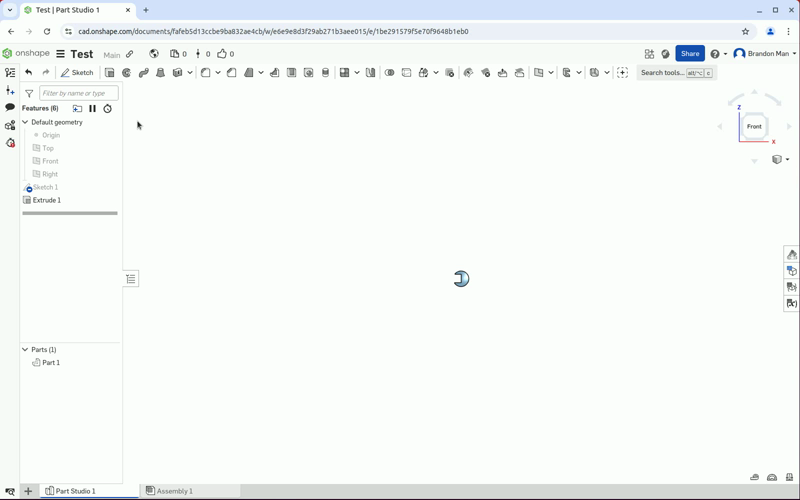
mouse_move(73, 189)
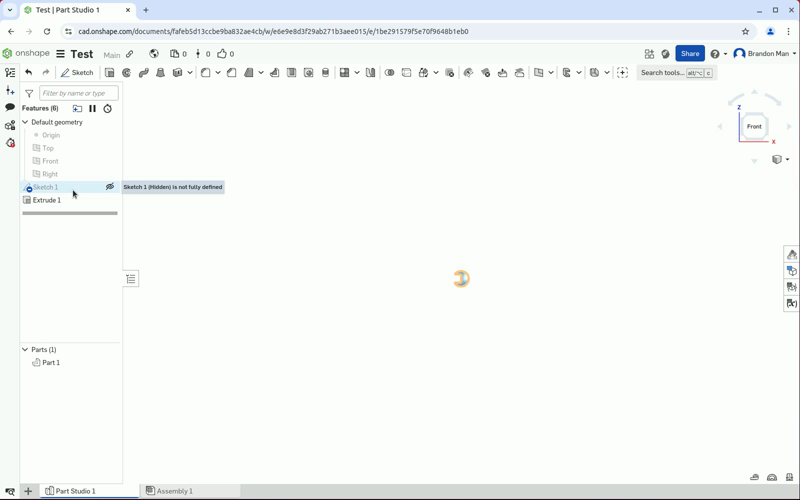
click(73, 189)
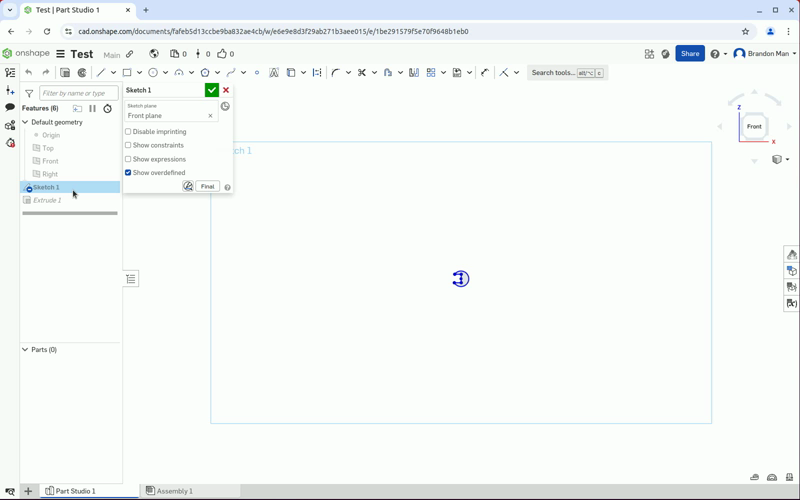
mouse_move(229, 92)
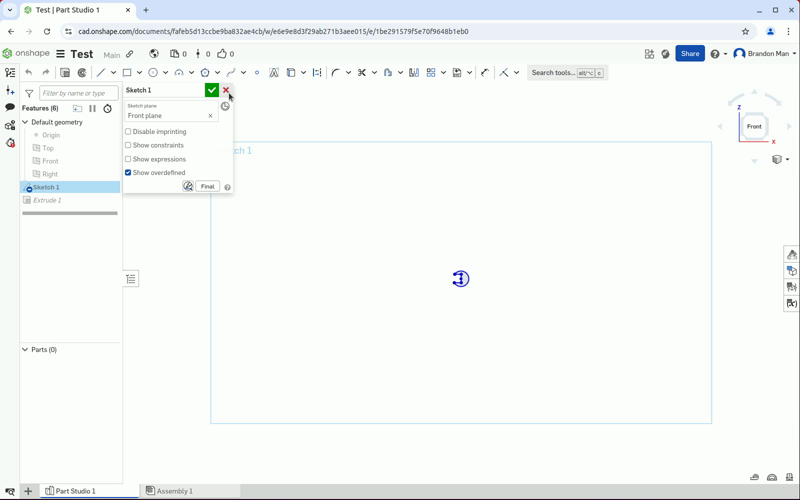
click(229, 92)
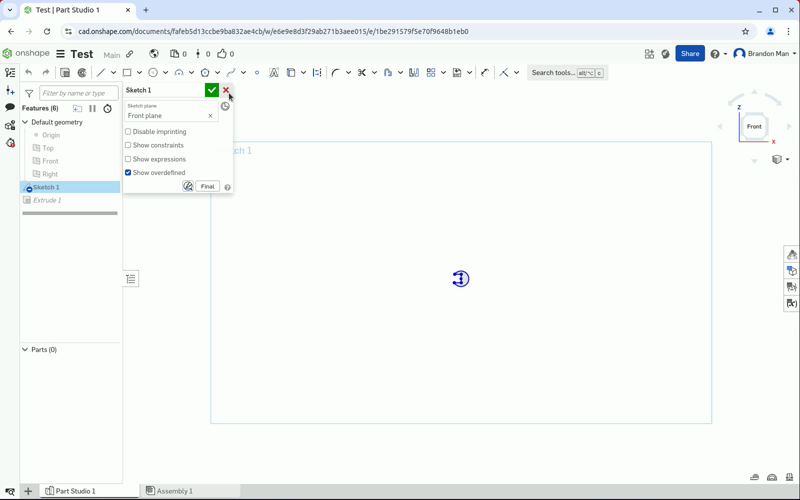
key(shift+s)
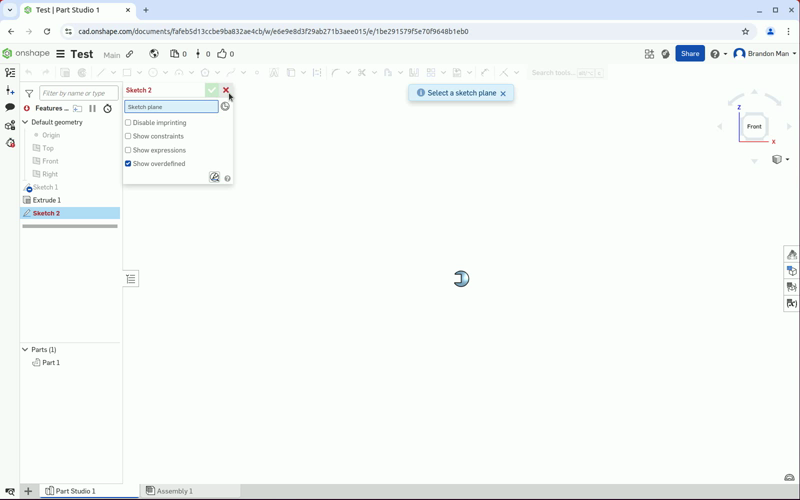
mouse_move(73, 163)
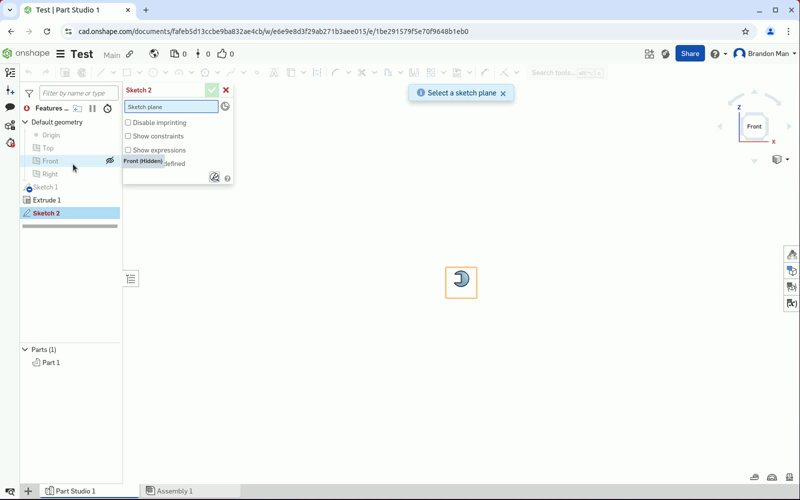
click(73, 163)
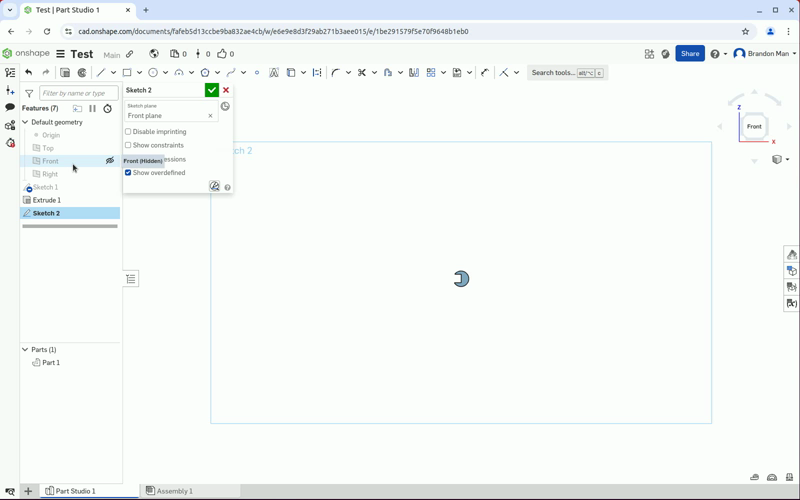
mouse_move(73, 352)
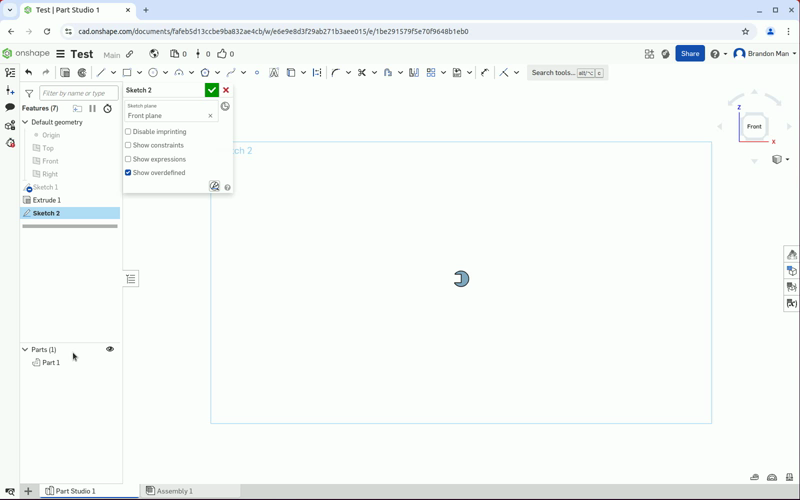
key(y)
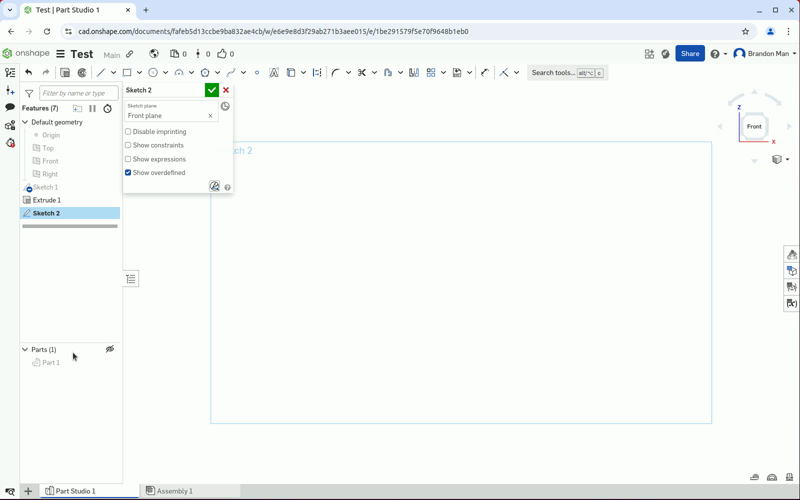
key(l)
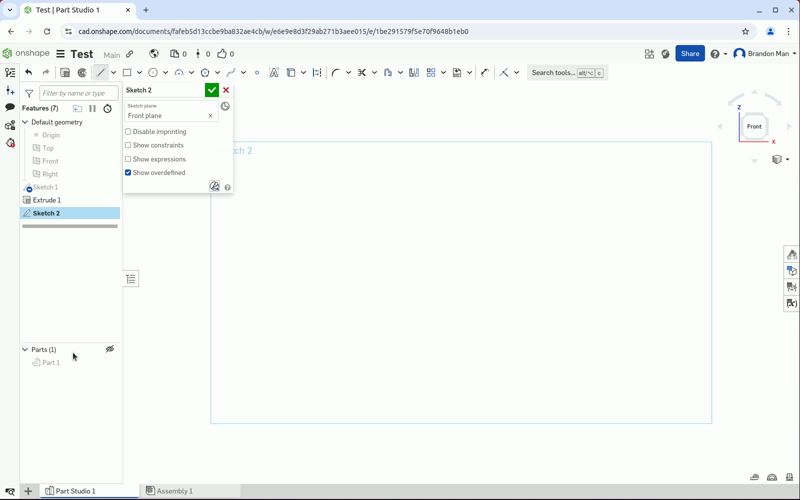
key_down(shift)
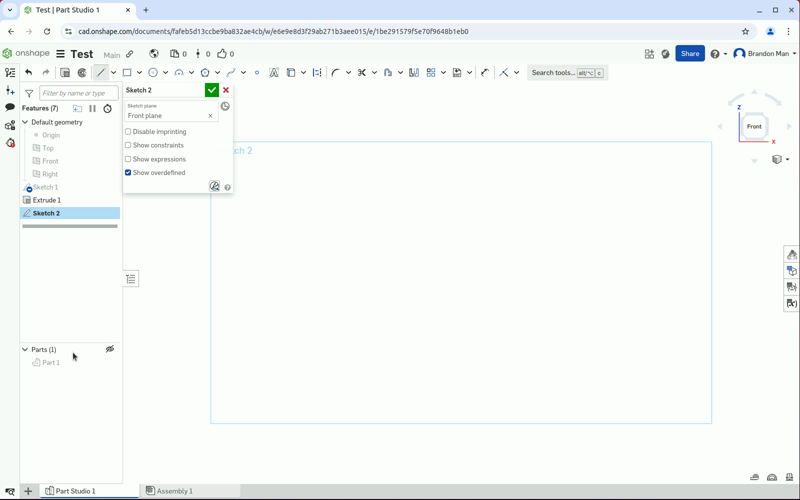
mouse_move(355, 282)
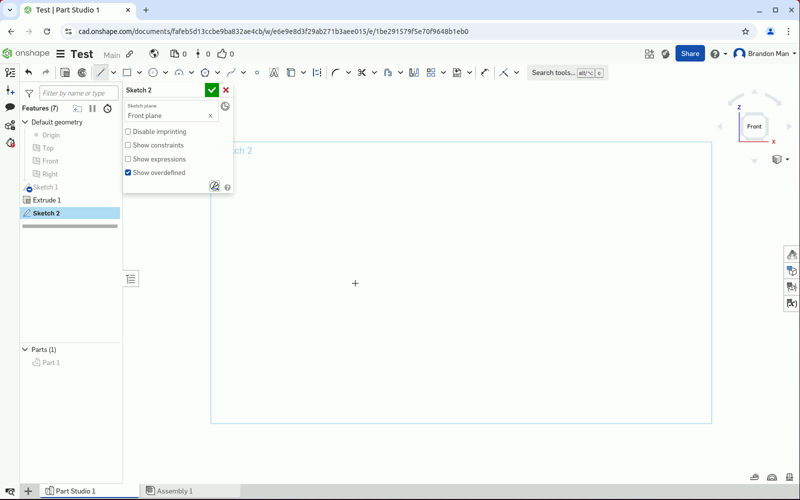
click(355, 282)
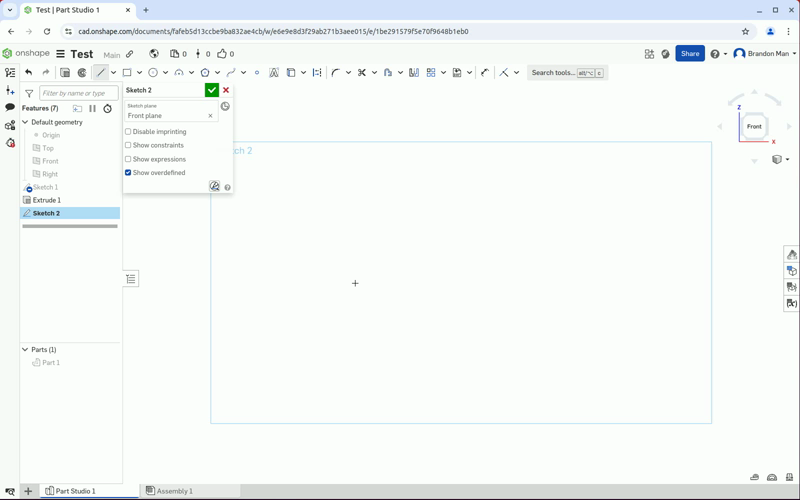
key_up(shift)
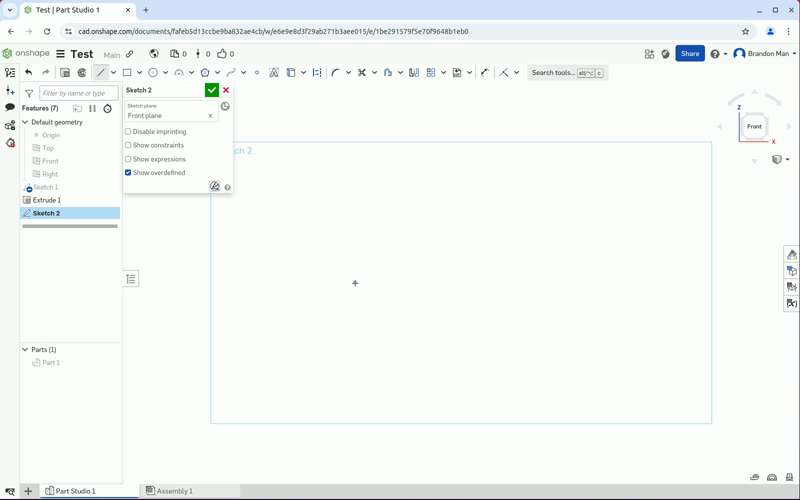
key_down(shift)
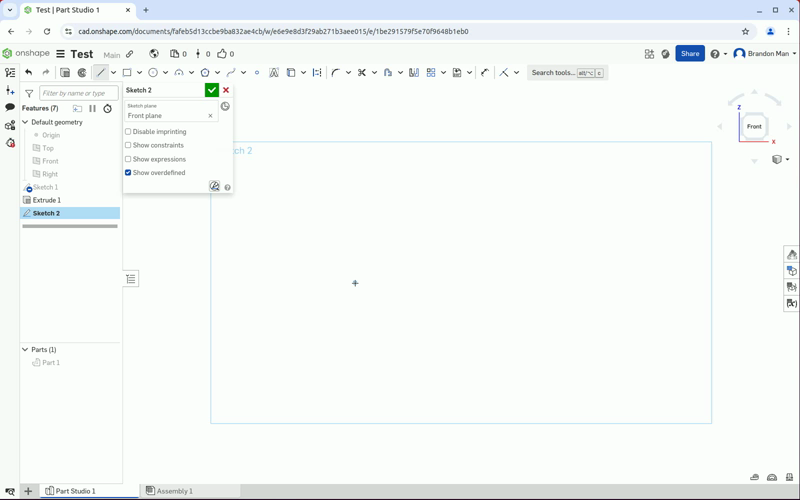
mouse_move(385, 282)
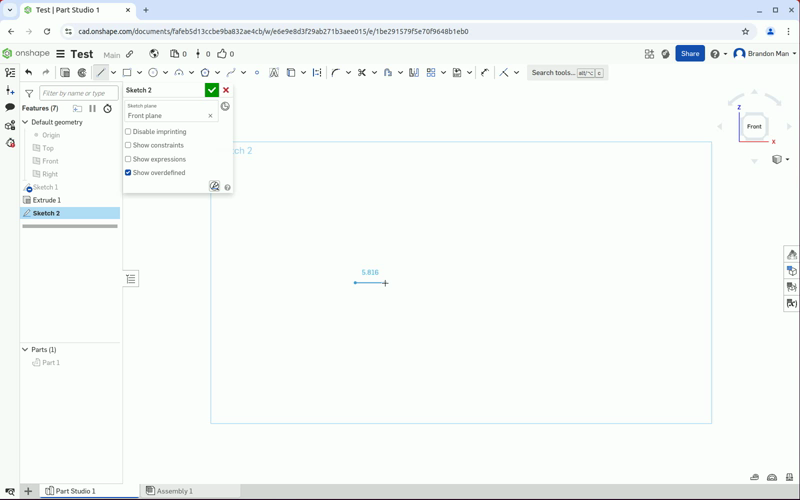
mouse_move(362, 282)
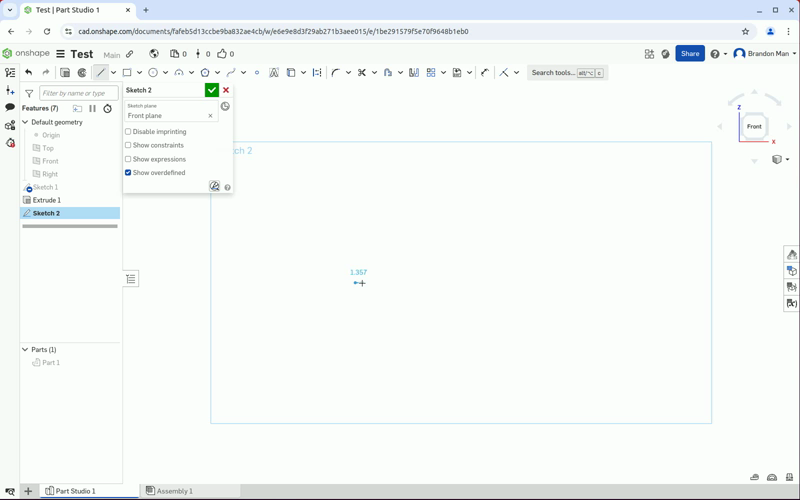
scroll(6)
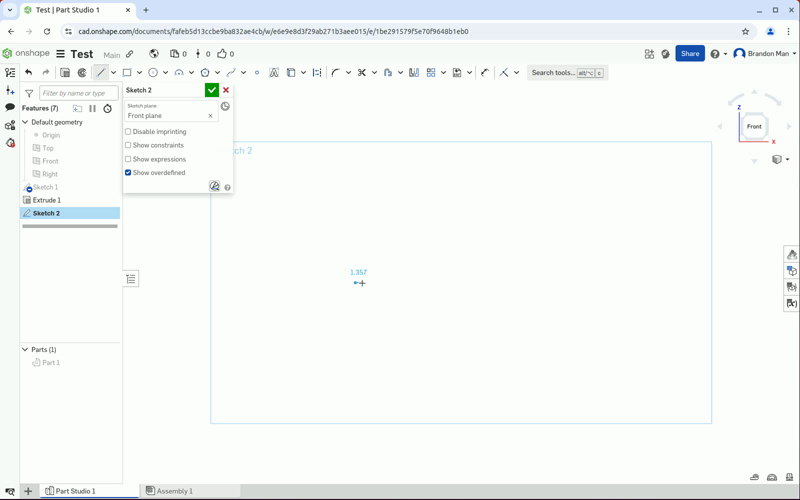
scroll(6)
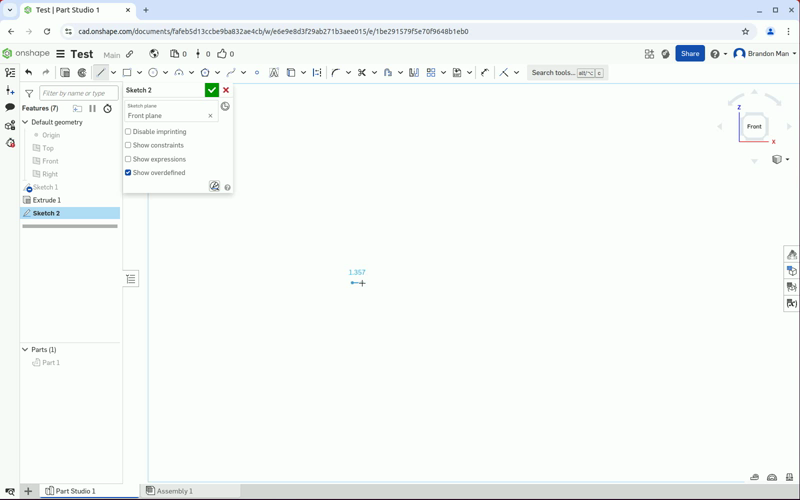
scroll(6)
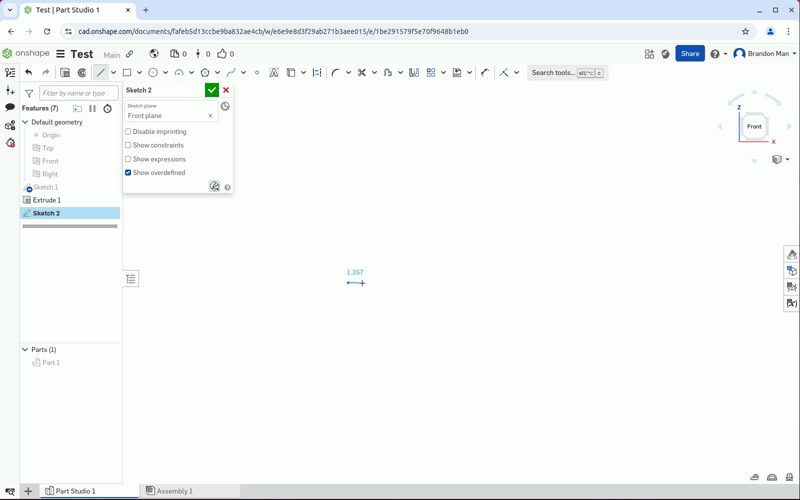
scroll(6)
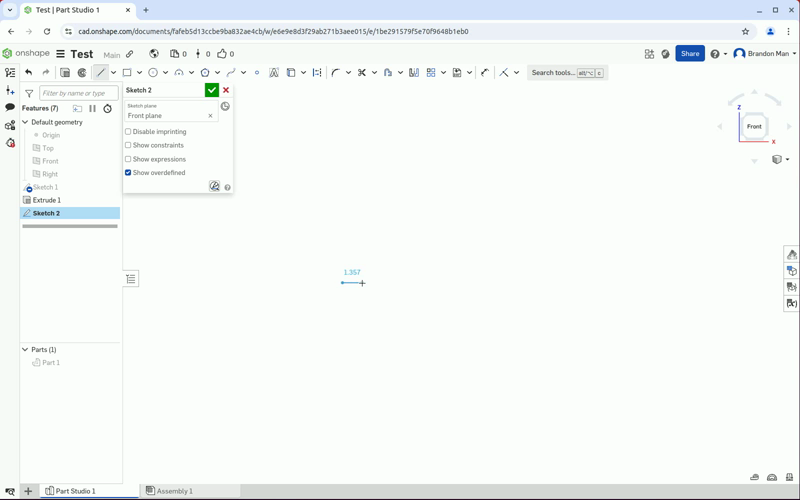
scroll(6)
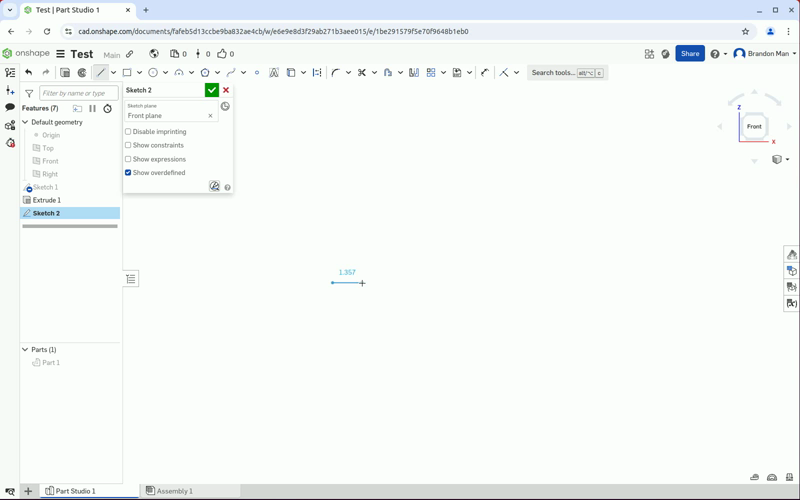
scroll(6)
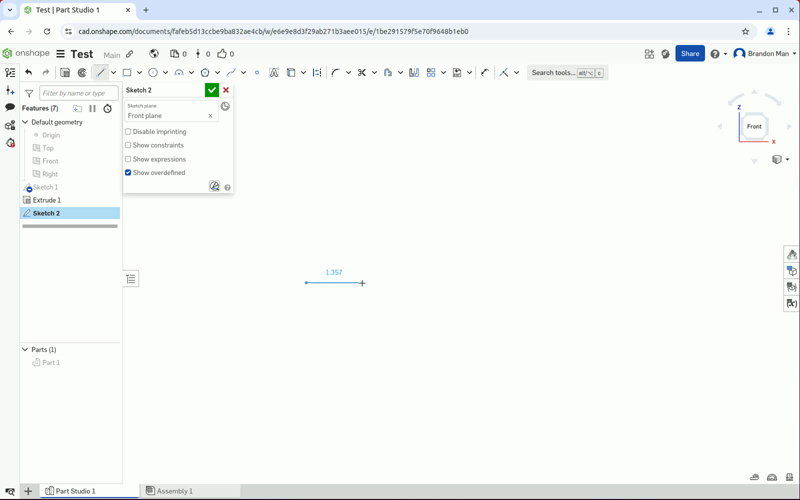
scroll(6)
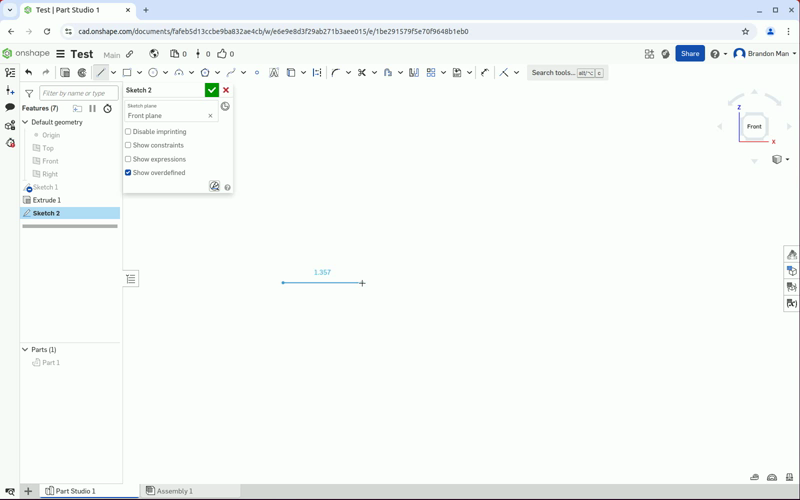
click(362, 282)
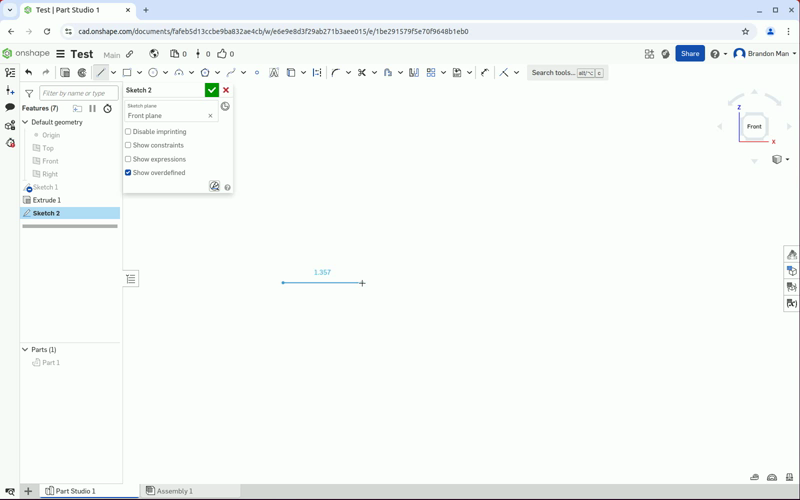
scroll(-6)
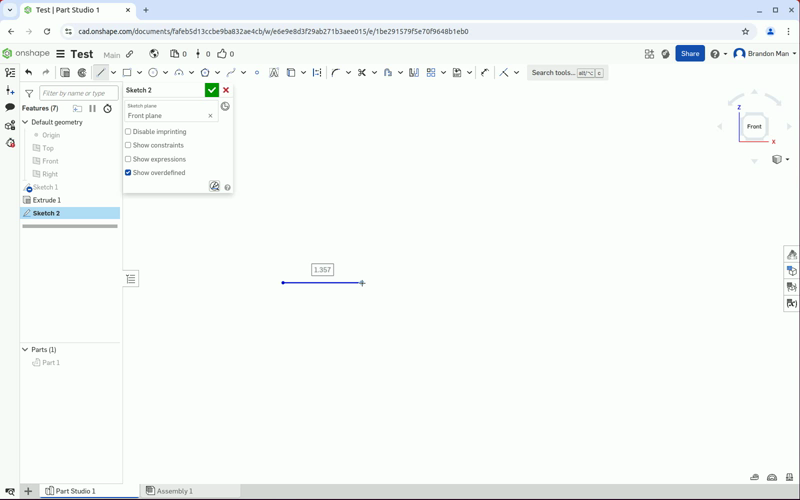
scroll(-6)
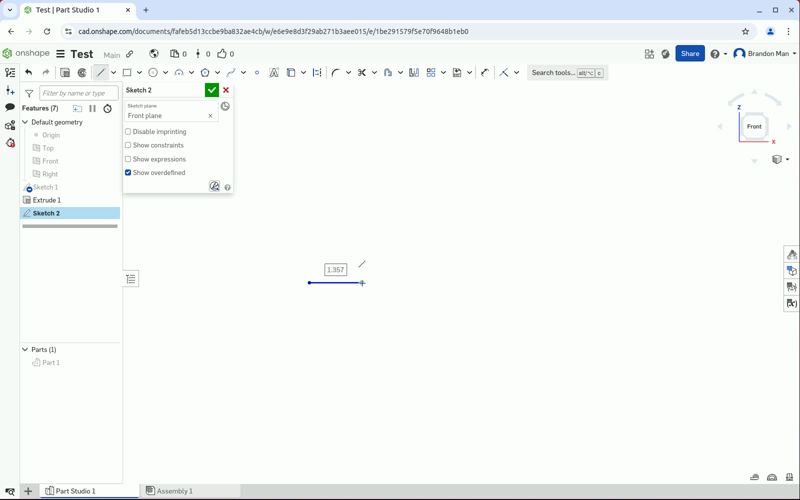
scroll(-6)
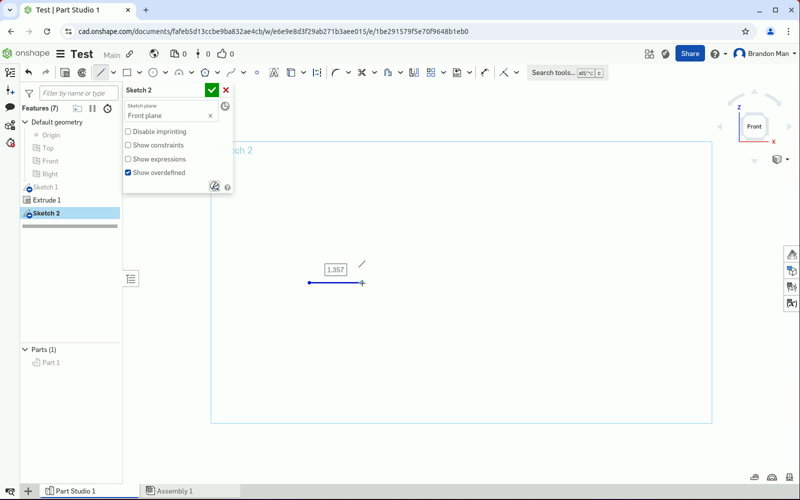
scroll(-6)
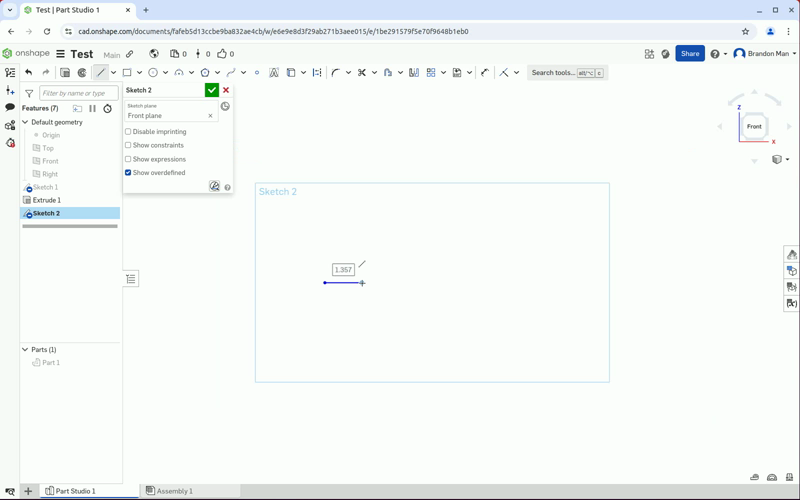
scroll(-6)
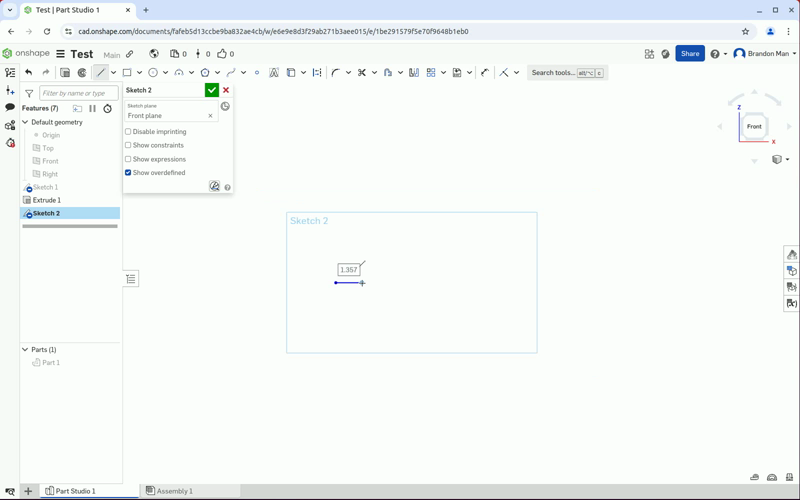
scroll(-6)
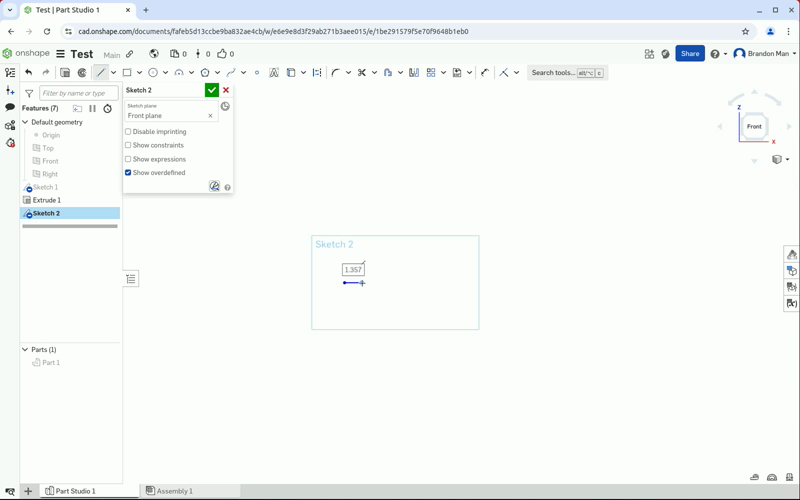
scroll(-6)
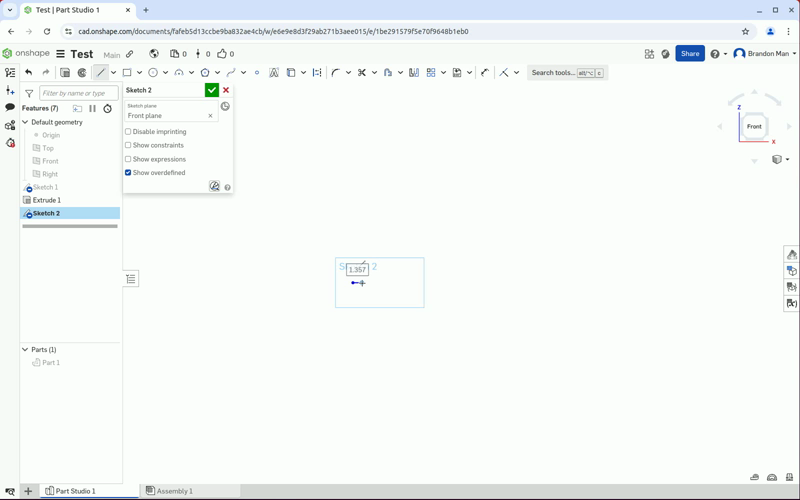
key_up(shift)
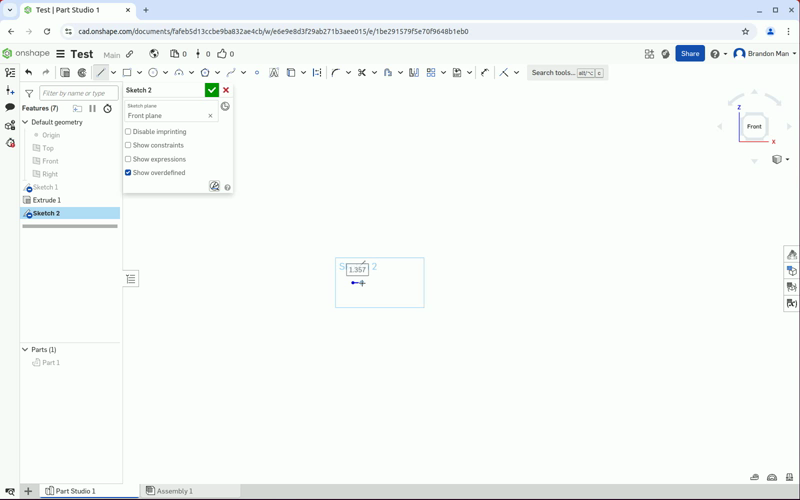
key(esc)
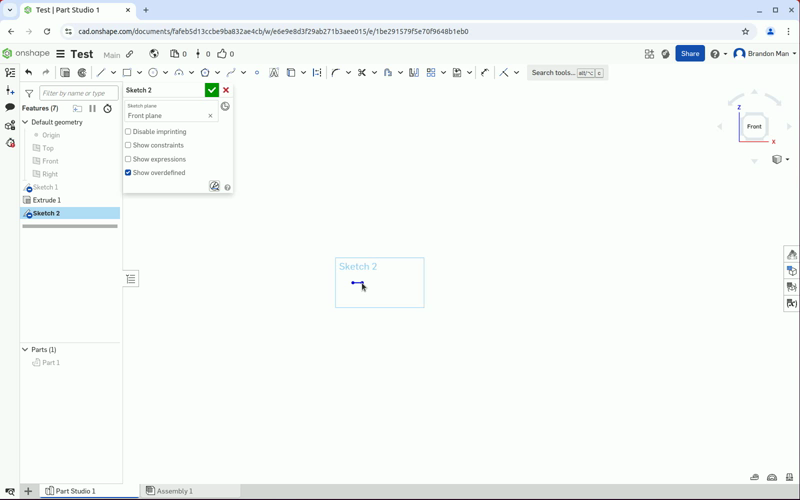
key(a)
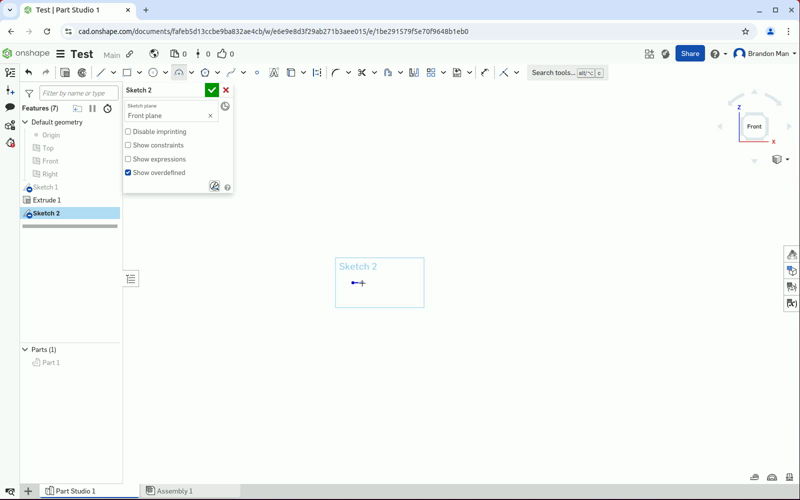
mouse_move(362, 282)
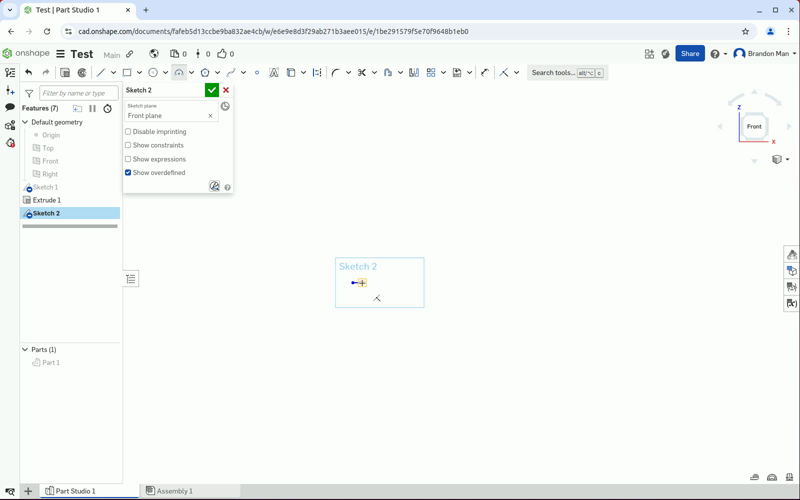
click(362, 282)
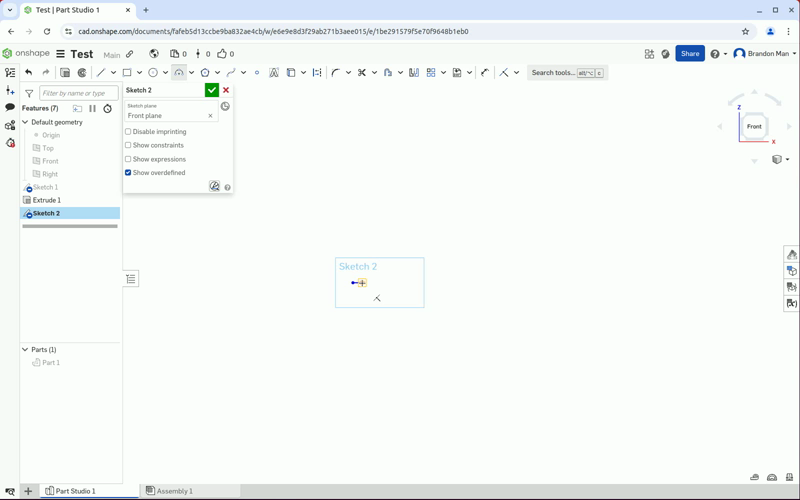
key_down(shift)
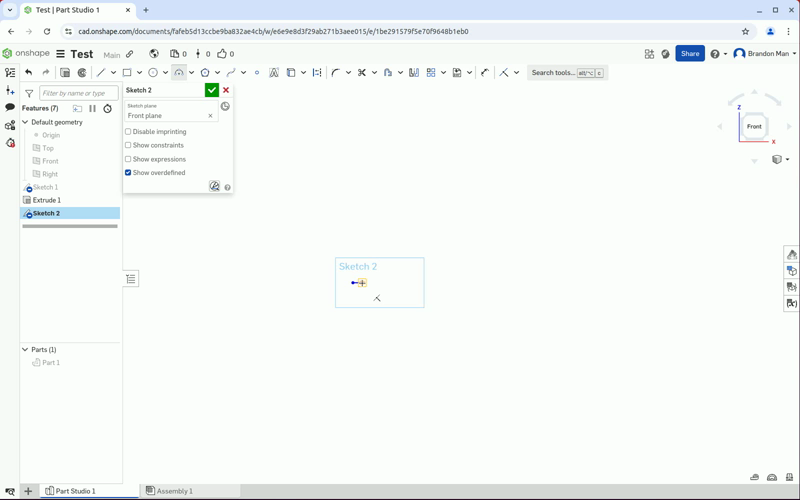
mouse_move(362, 273)
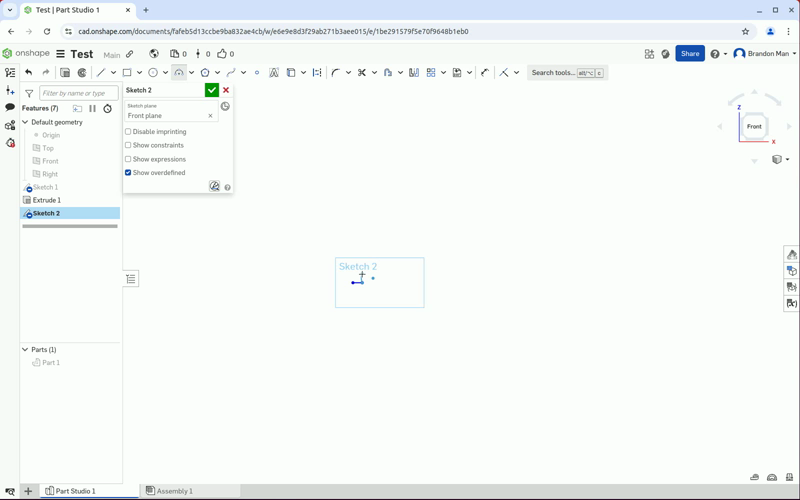
click(362, 273)
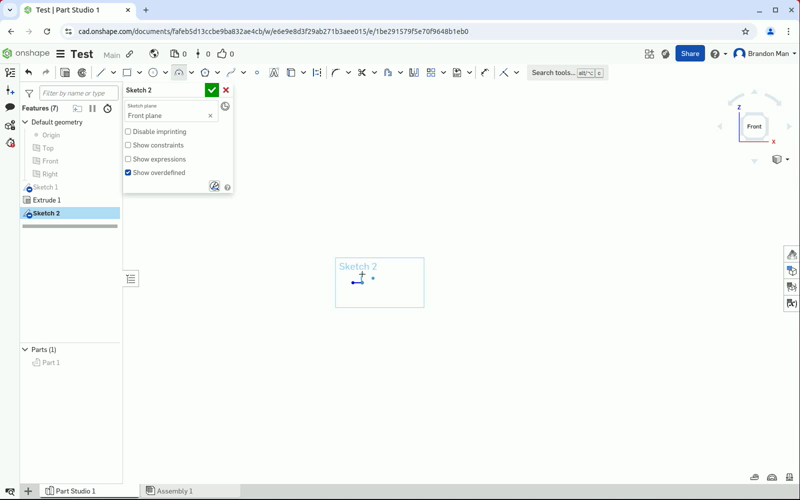
mouse_move(347, 278)
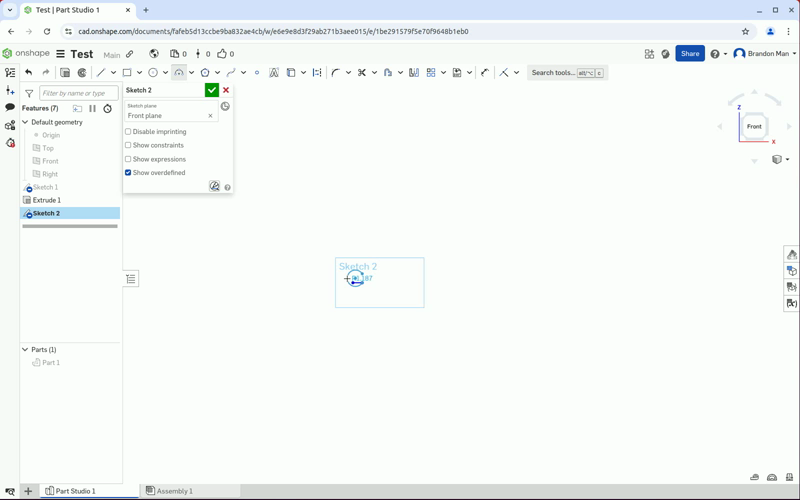
click(347, 278)
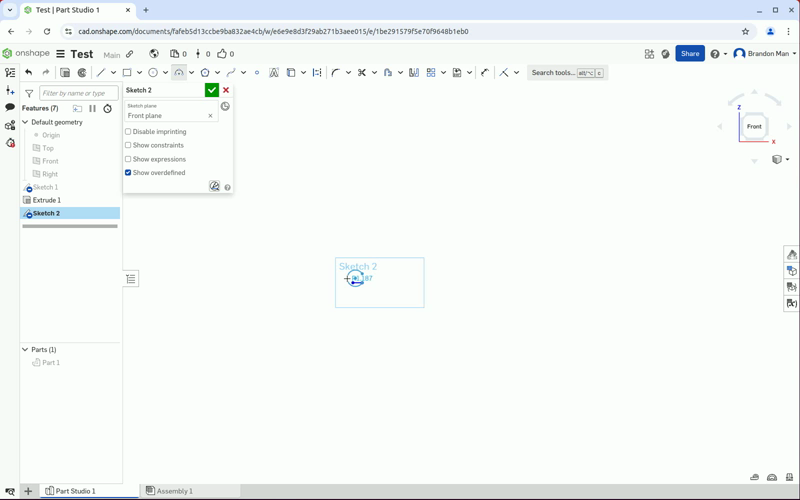
key_up(shift)
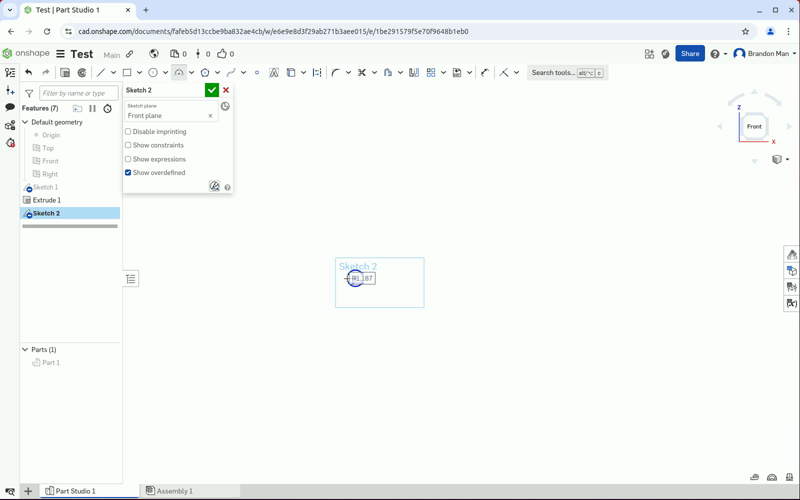
key(esc)
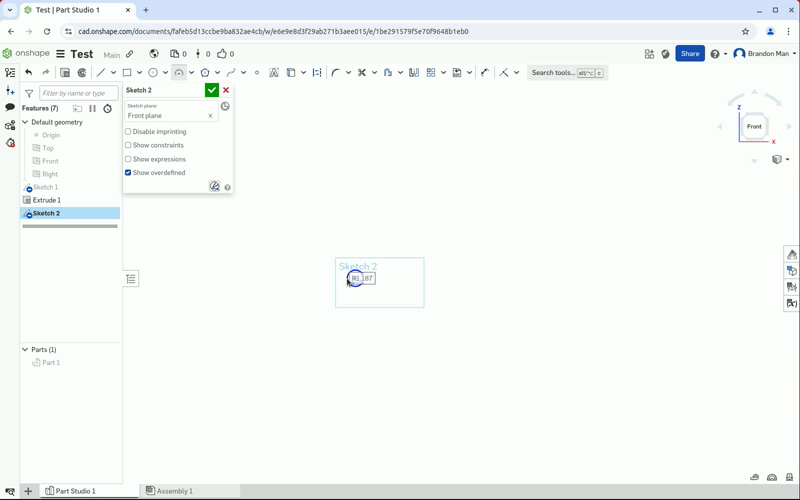
key(l)
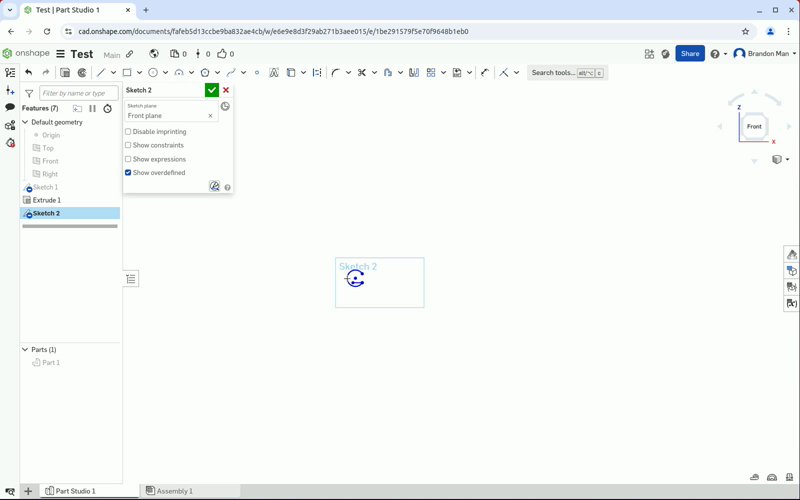
mouse_move(362, 273)
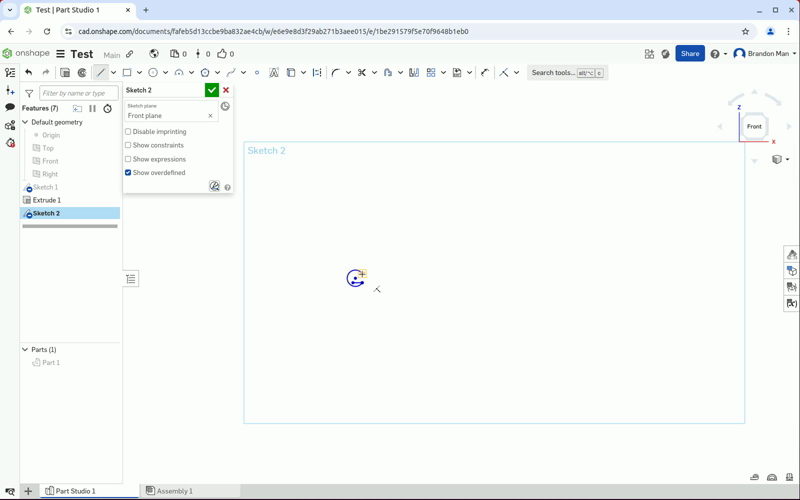
click(362, 273)
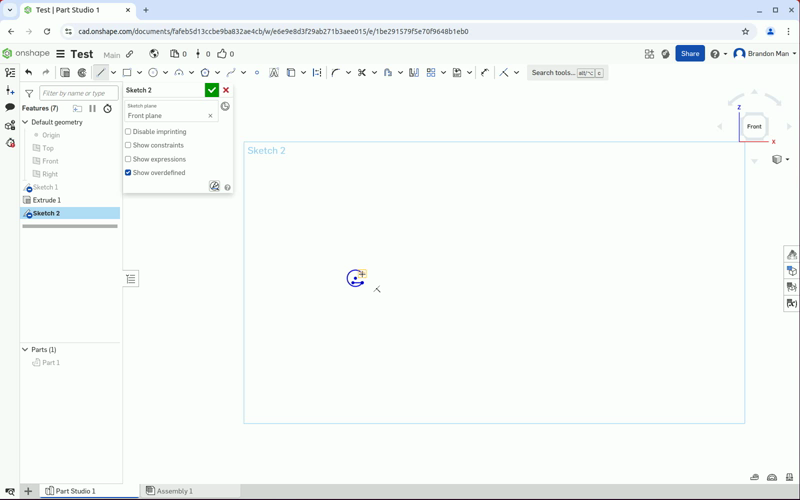
key_down(shift)
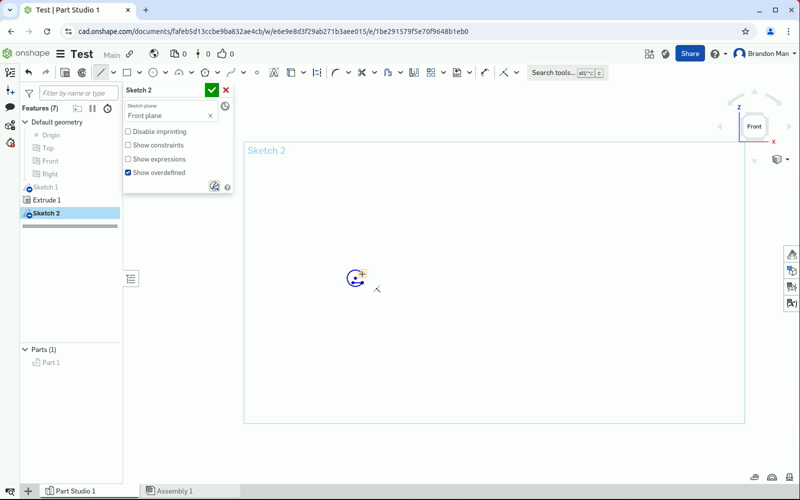
mouse_move(392, 273)
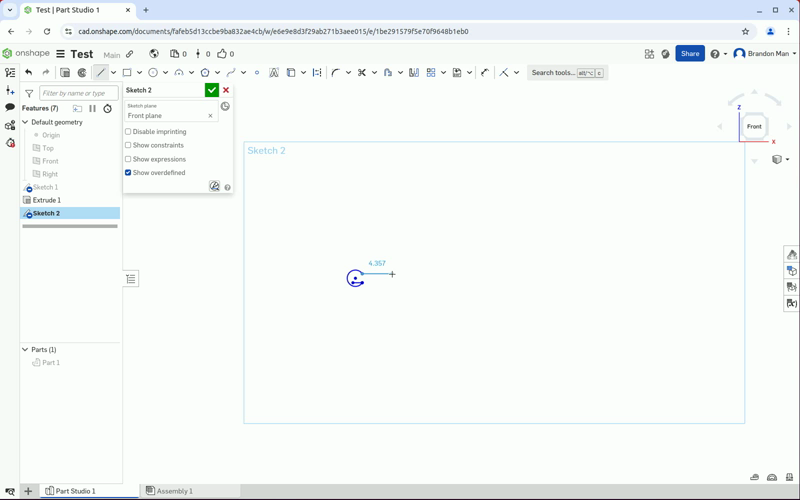
mouse_move(355, 273)
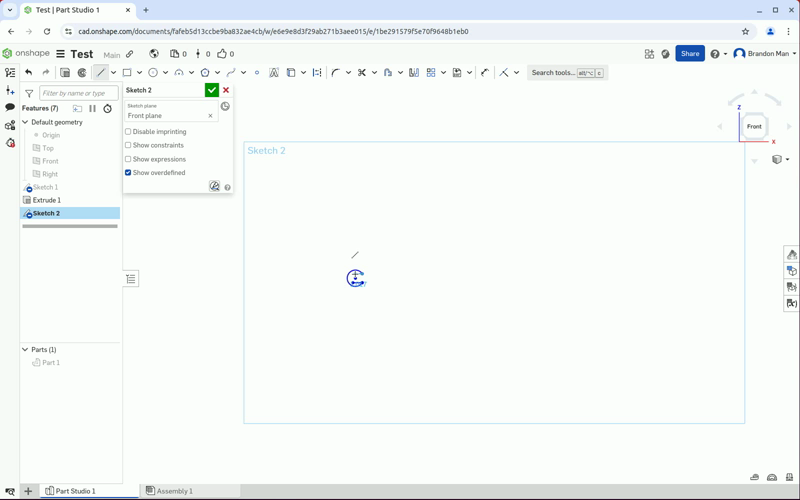
scroll(6)
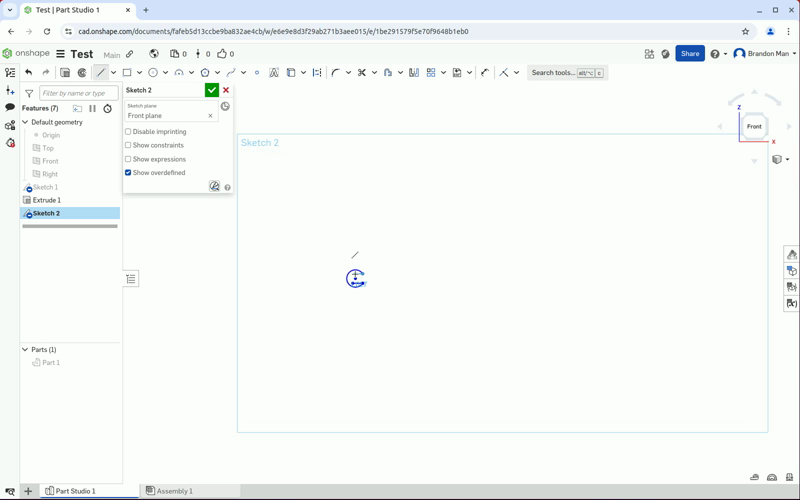
scroll(6)
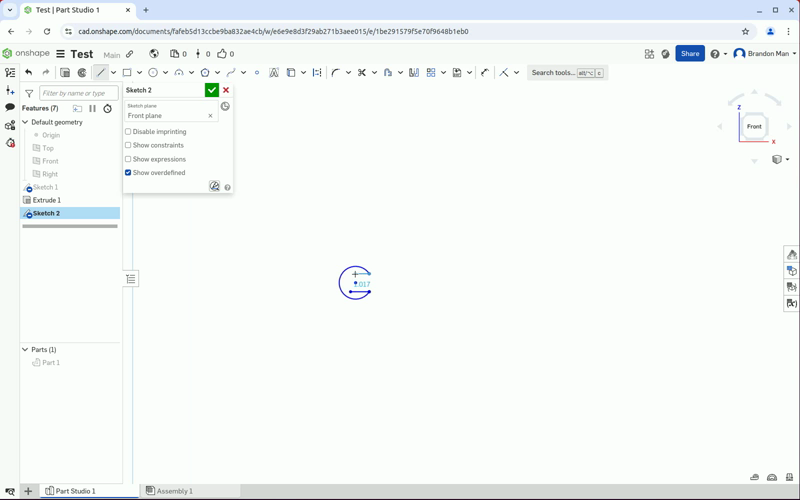
scroll(6)
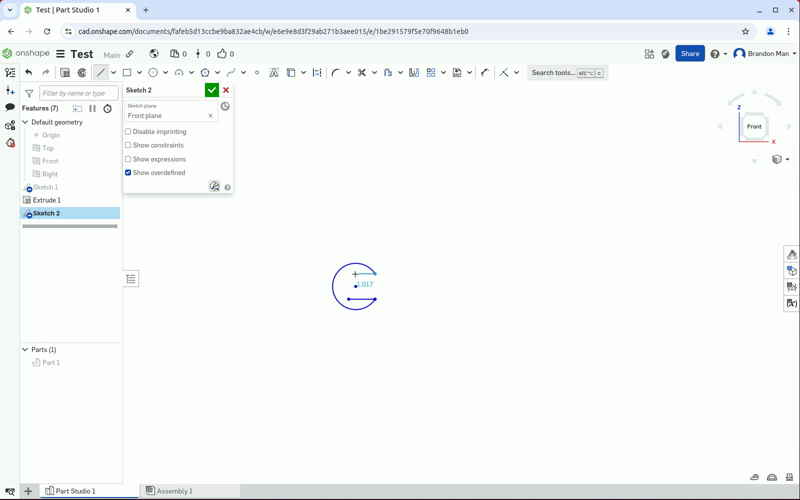
scroll(6)
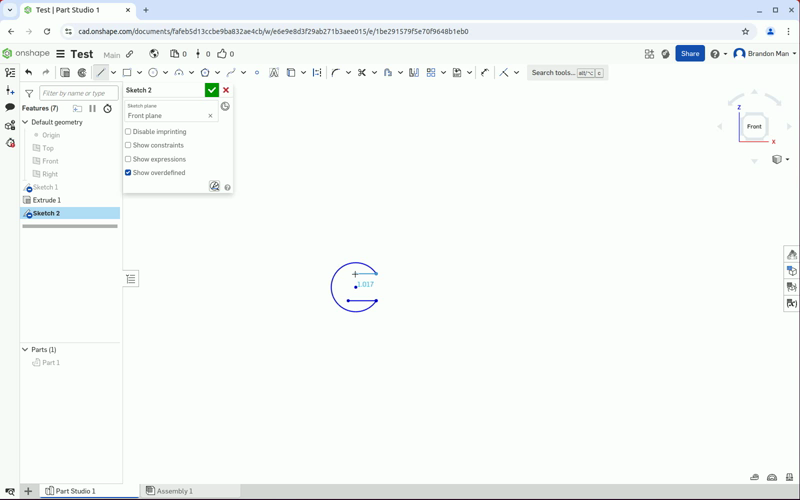
scroll(6)
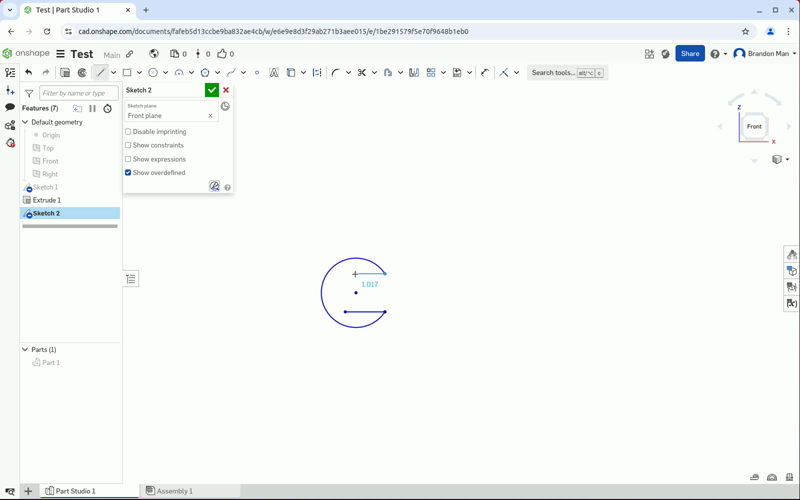
scroll(6)
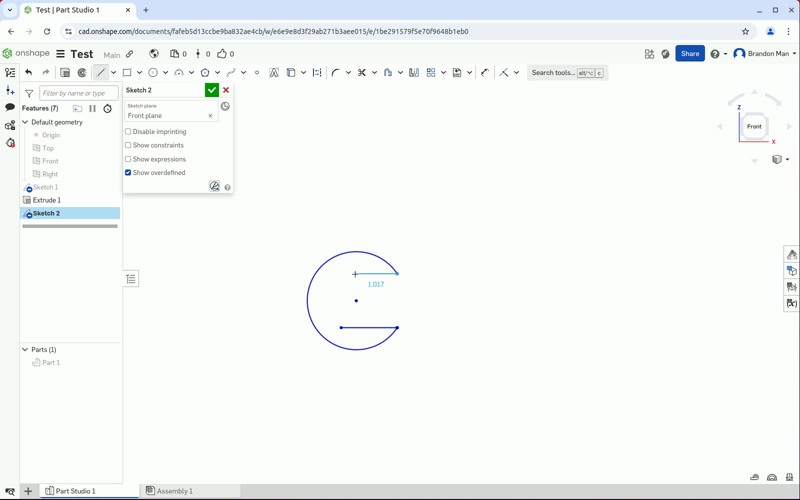
scroll(6)
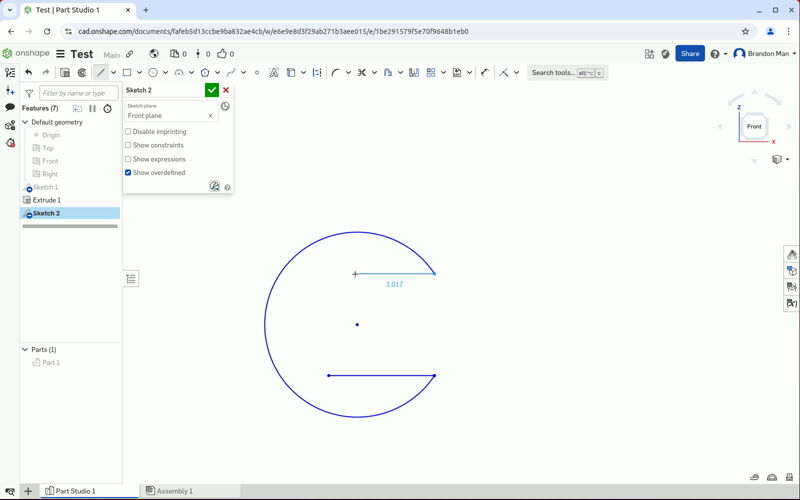
click(355, 273)
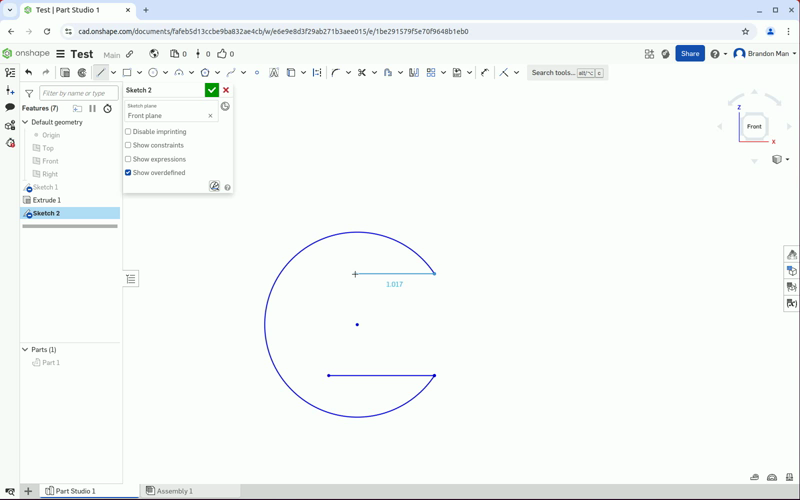
scroll(-6)
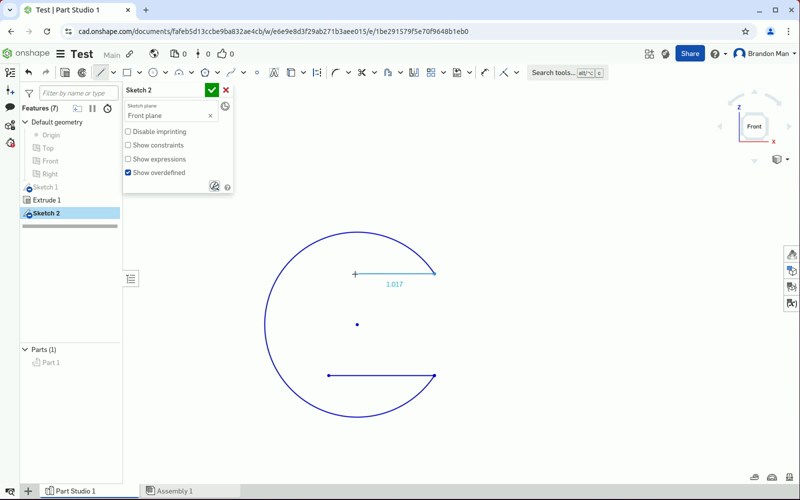
scroll(-6)
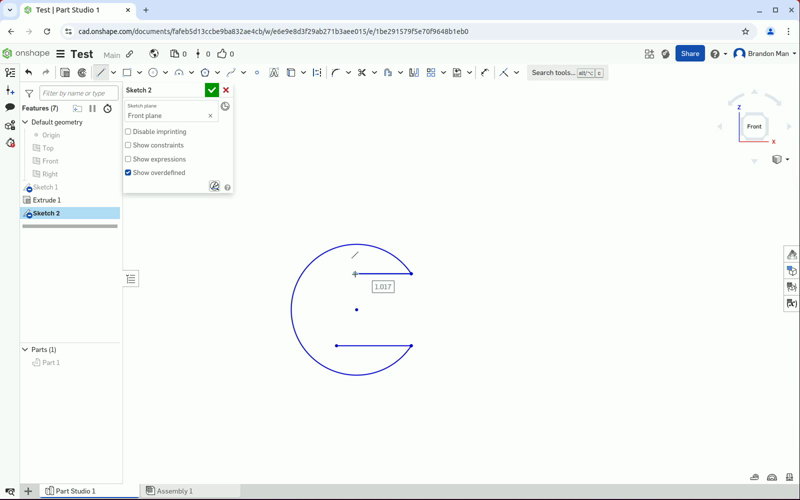
scroll(-6)
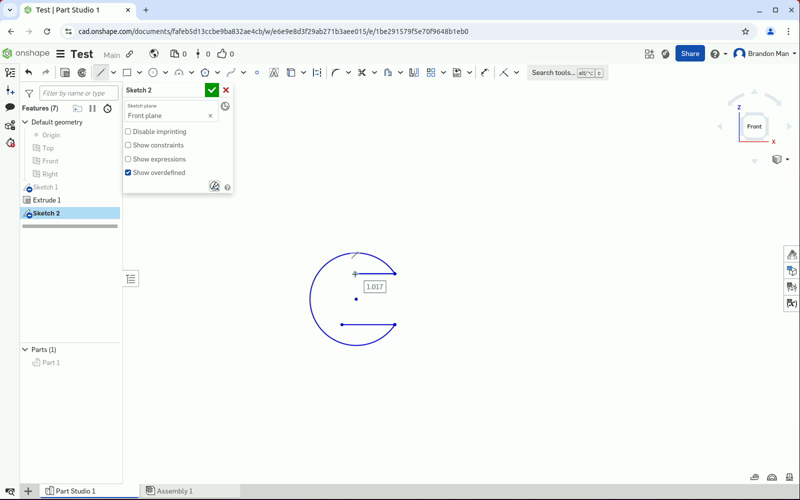
scroll(-6)
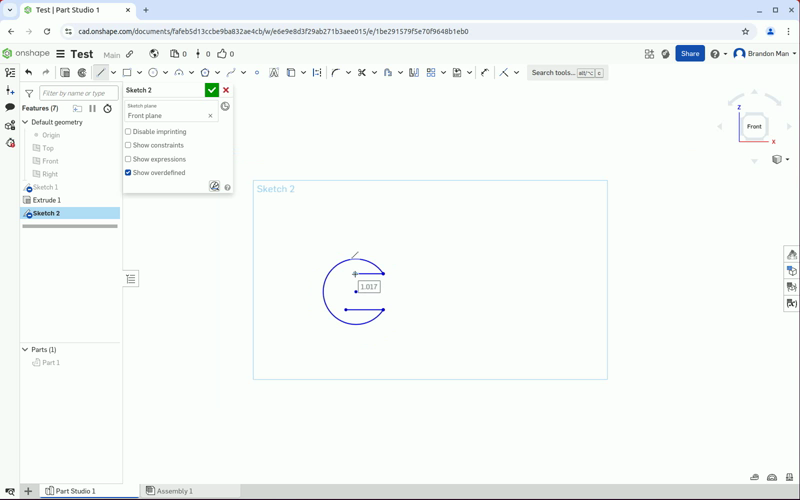
scroll(-6)
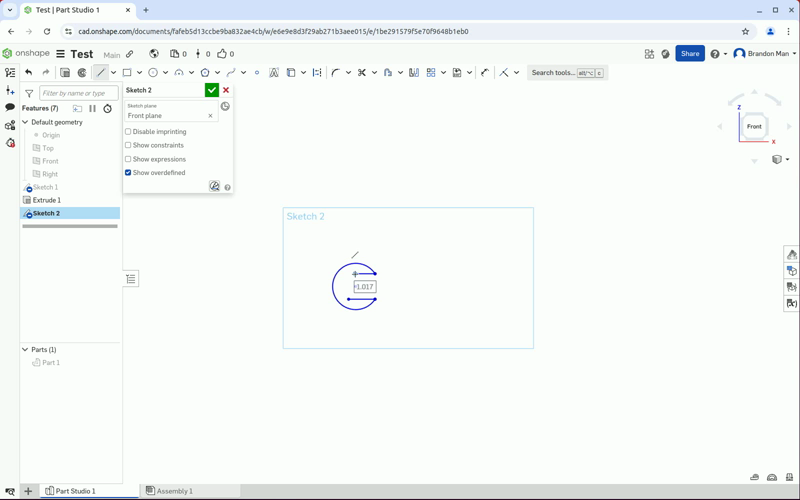
scroll(-6)
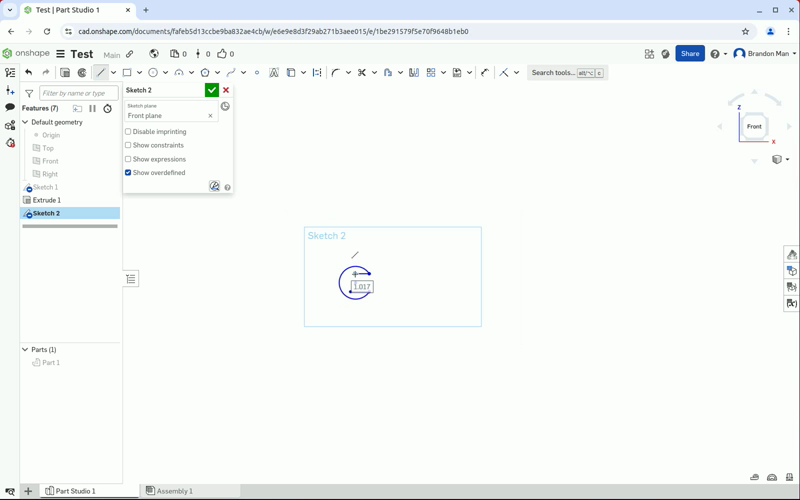
scroll(-6)
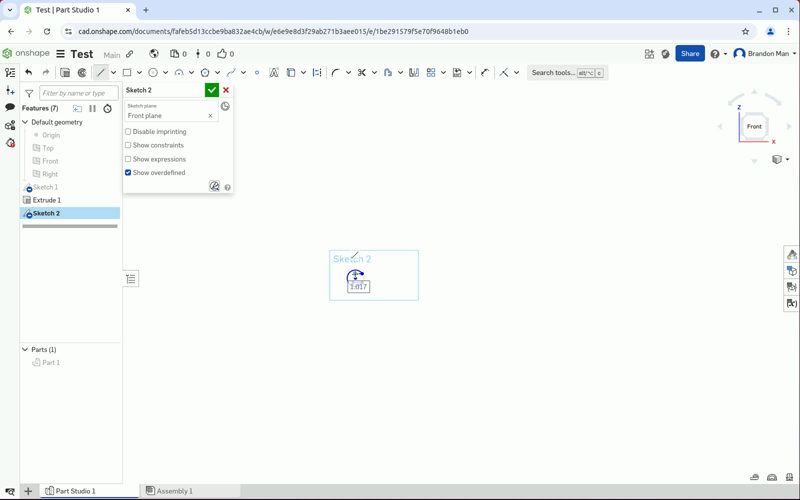
key_up(shift)
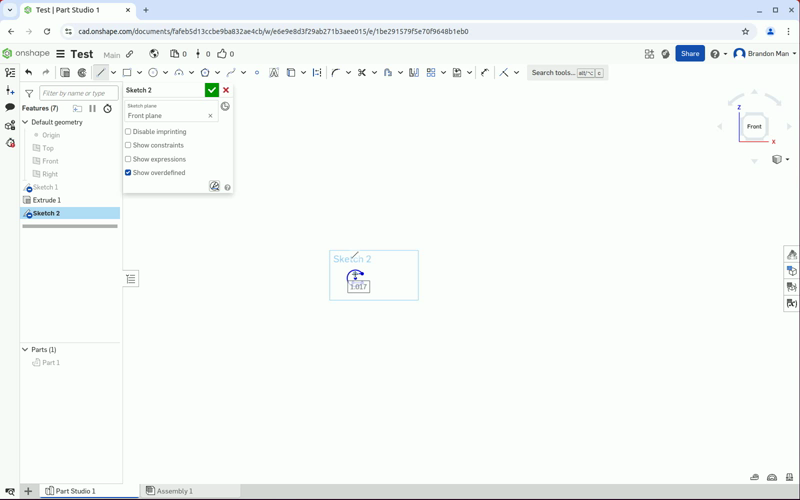
mouse_move(385, 273)
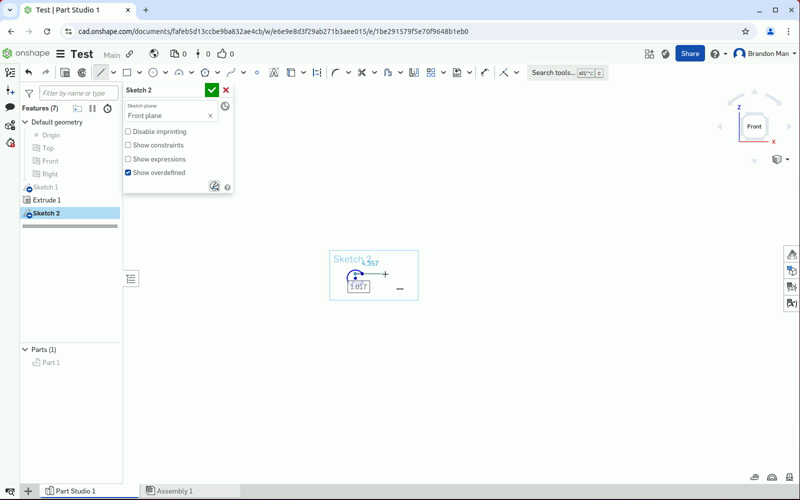
key_down(shift)
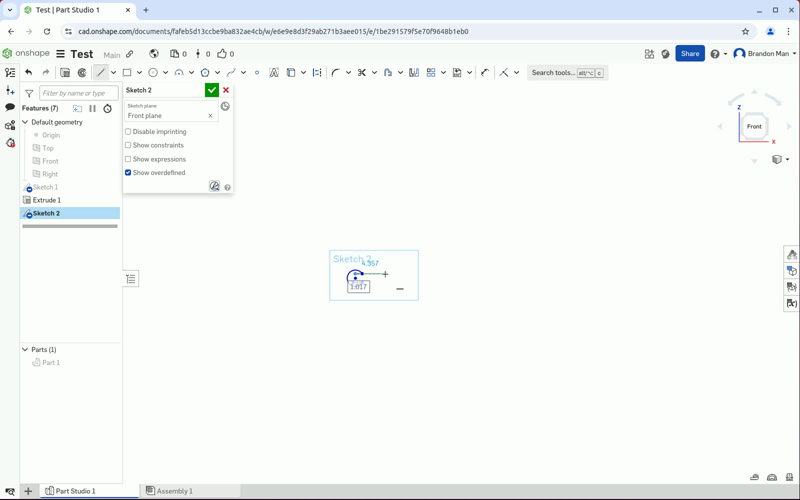
mouse_move(355, 282)
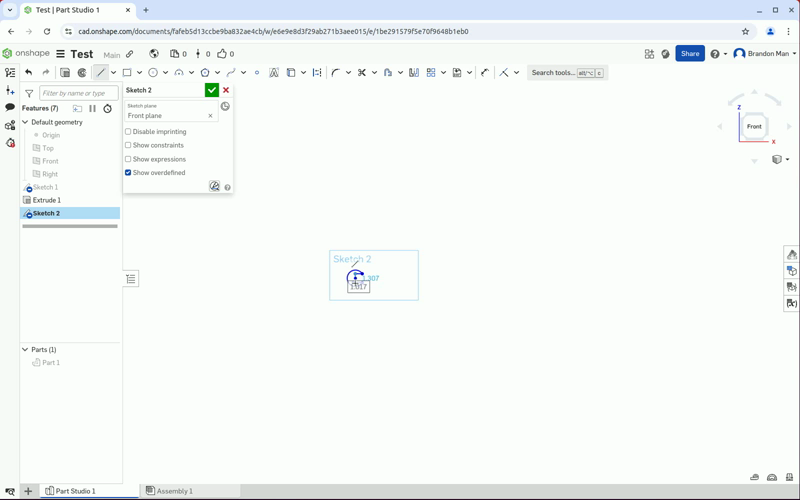
key_up(shift)
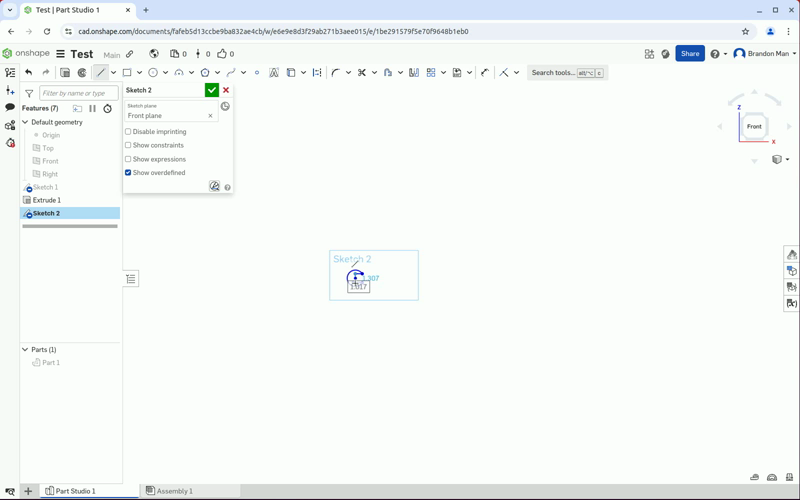
click(355, 282)
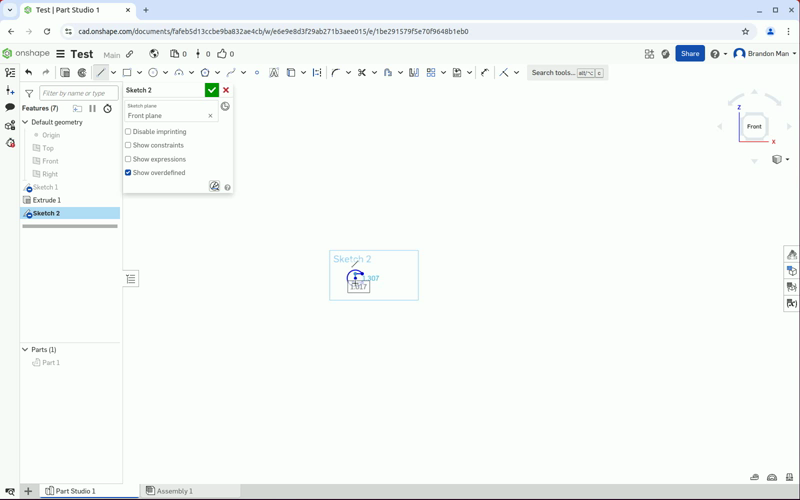
key(esc)
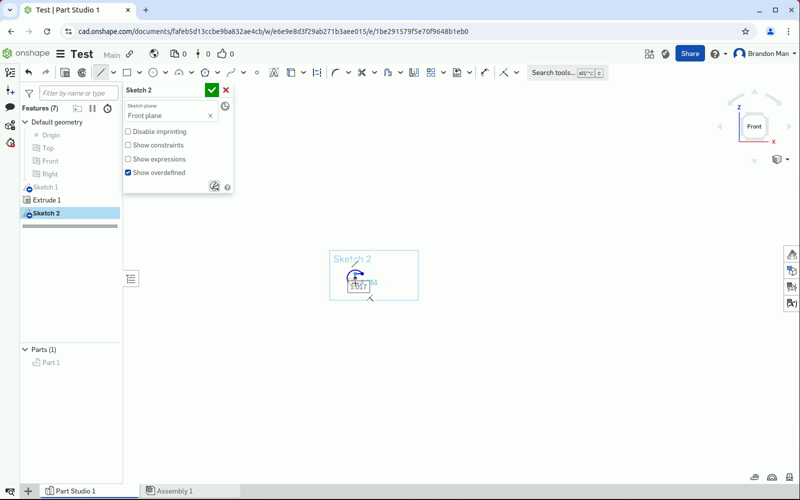
mouse_move(349, 275)
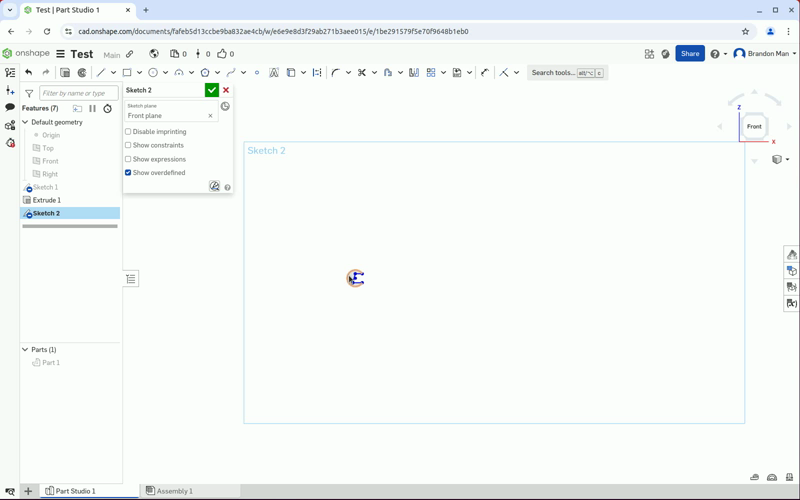
scroll(6)
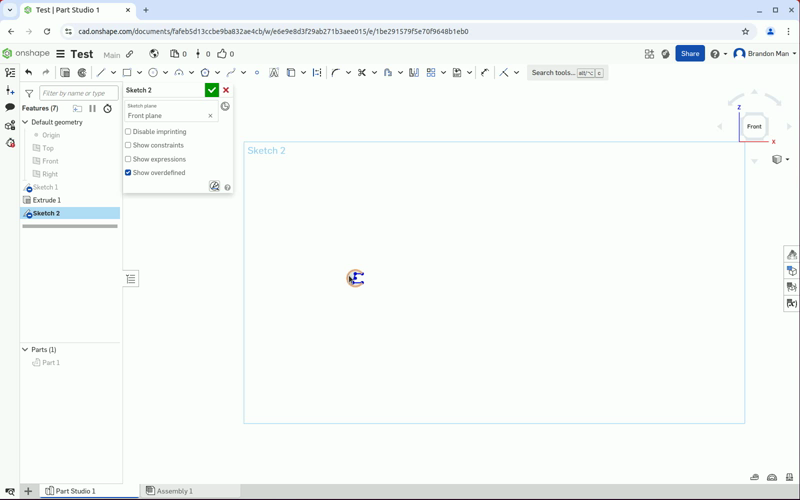
scroll(6)
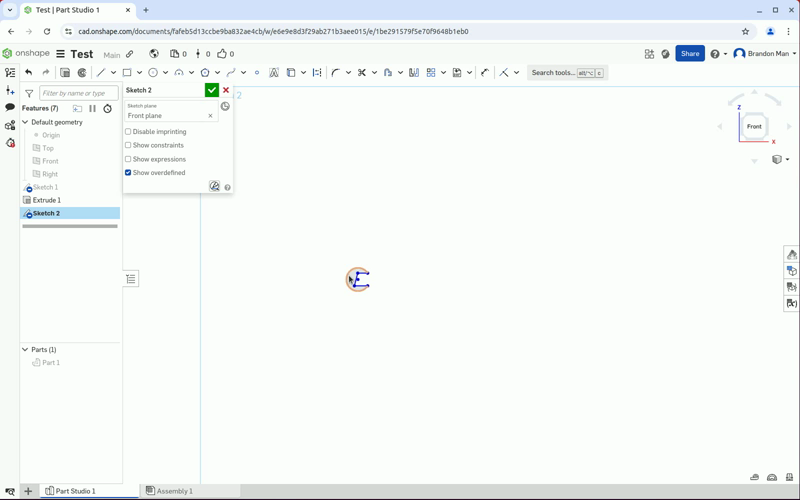
scroll(6)
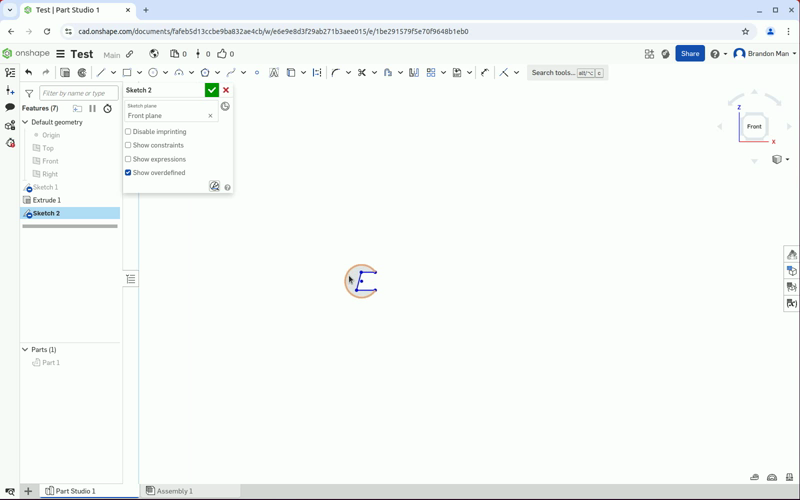
scroll(6)
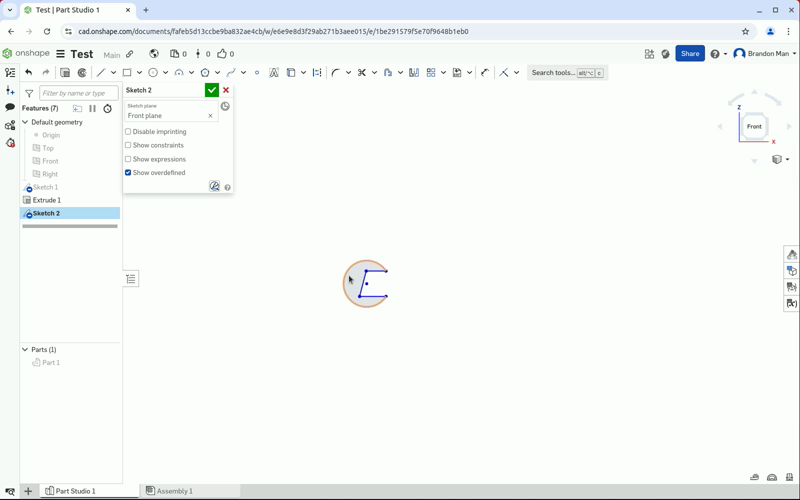
scroll(6)
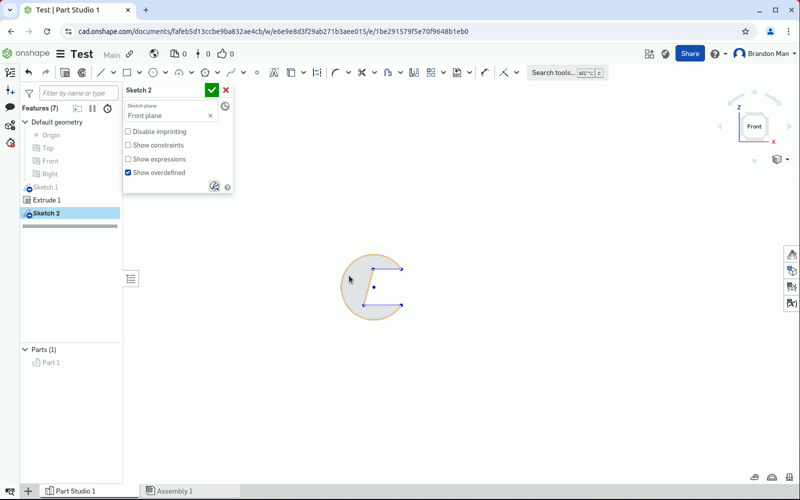
scroll(6)
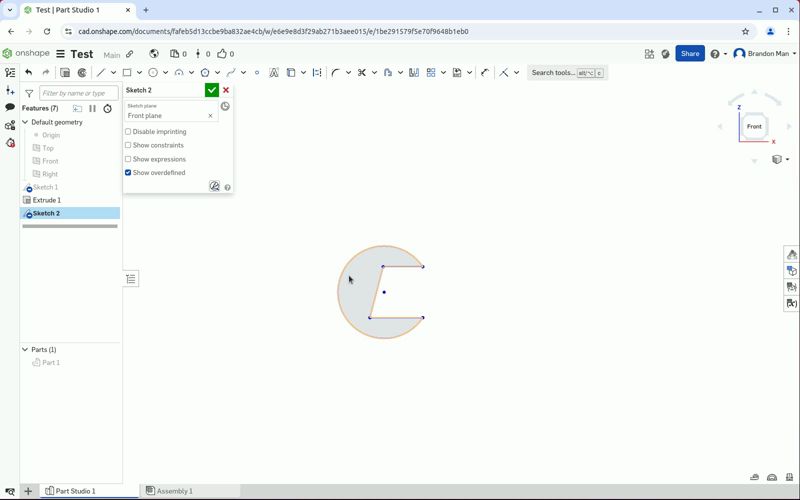
scroll(6)
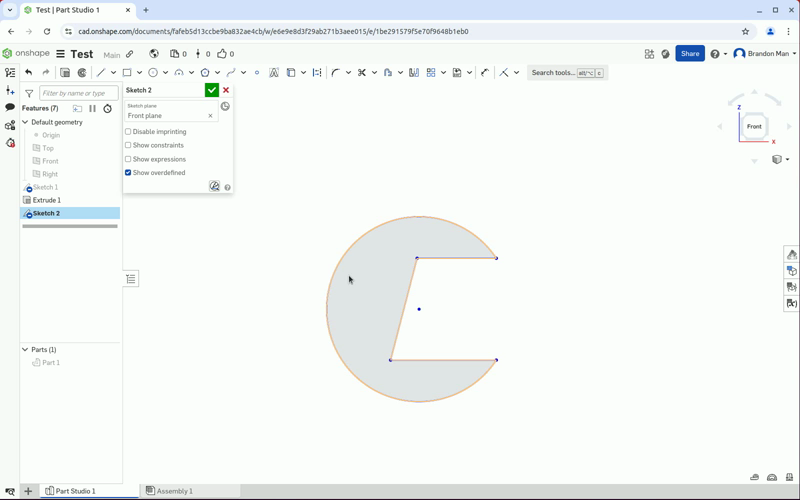
click(349, 275)
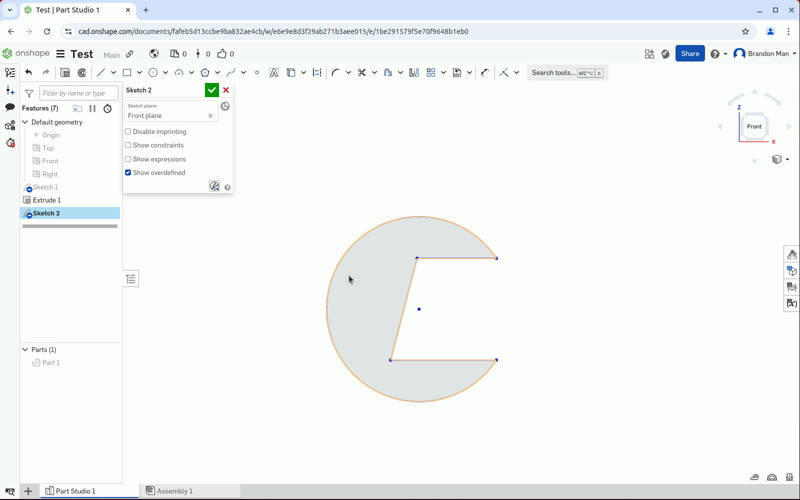
scroll(-6)
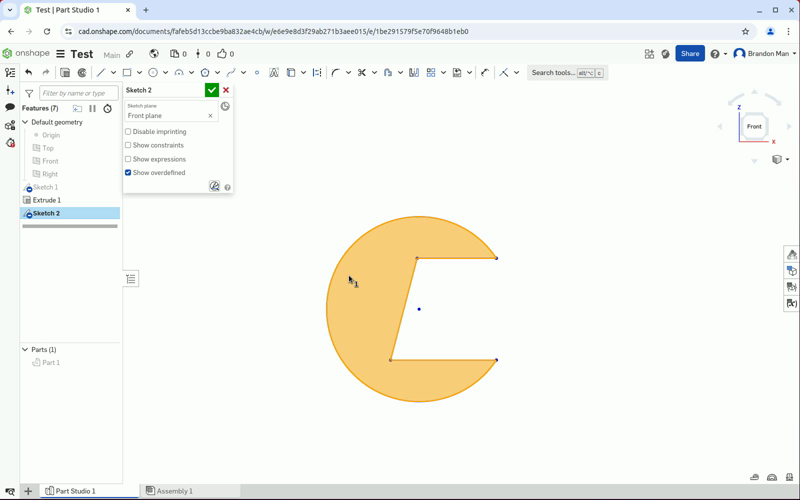
scroll(-6)
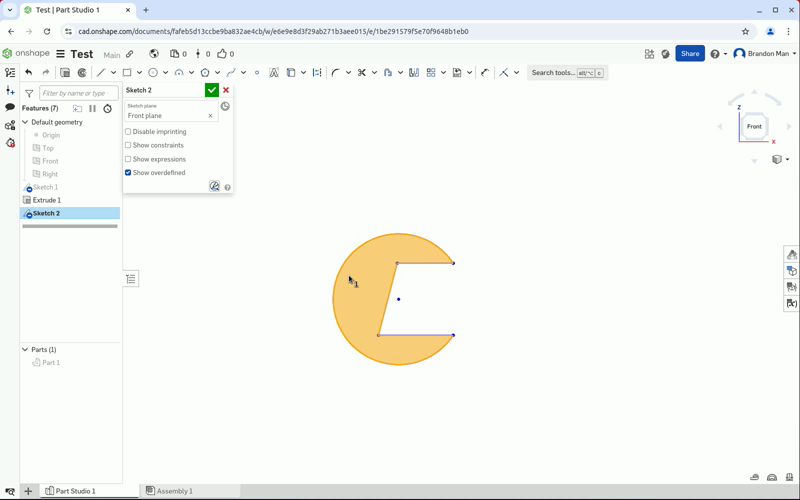
scroll(-6)
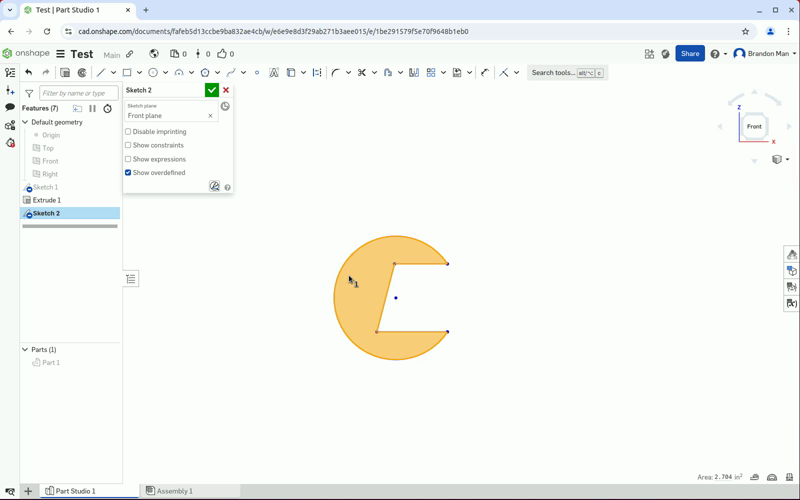
scroll(-6)
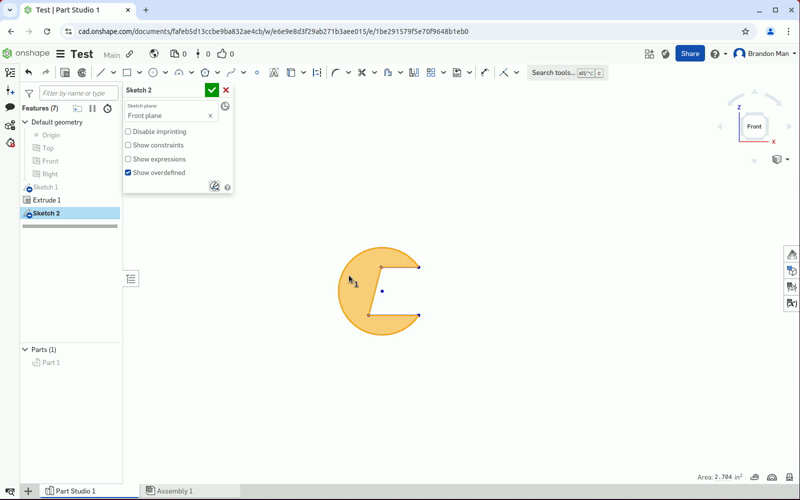
scroll(-6)
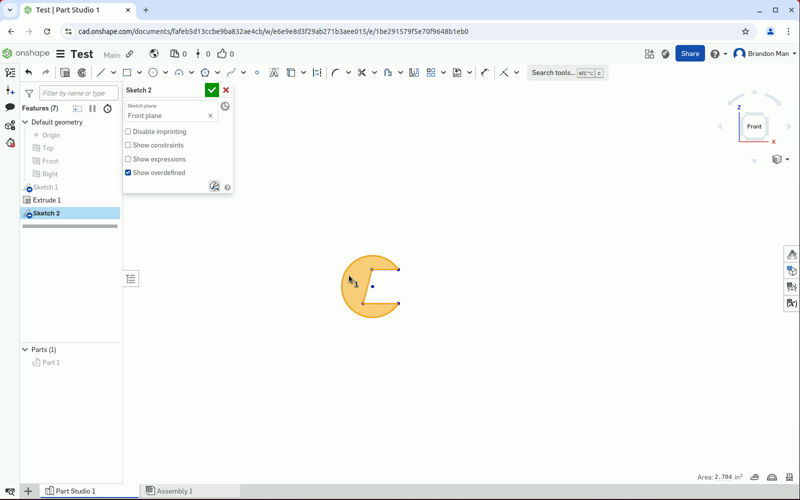
scroll(-6)
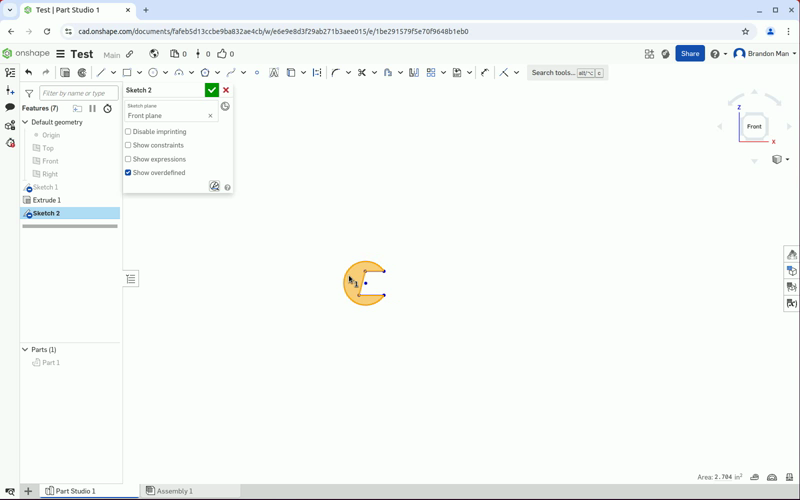
scroll(-6)
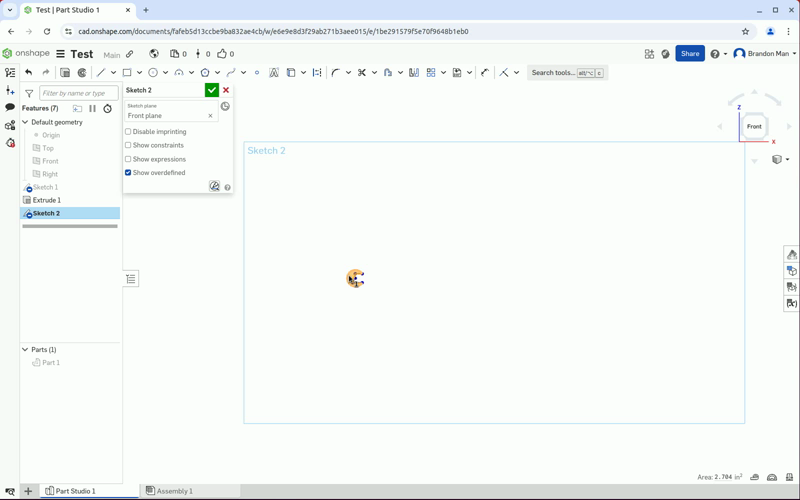
mouse_move(73, 352)
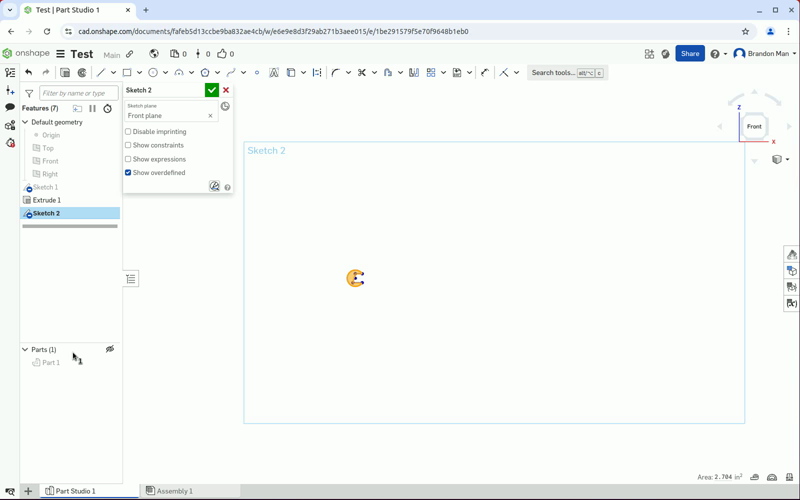
key(shift+y)
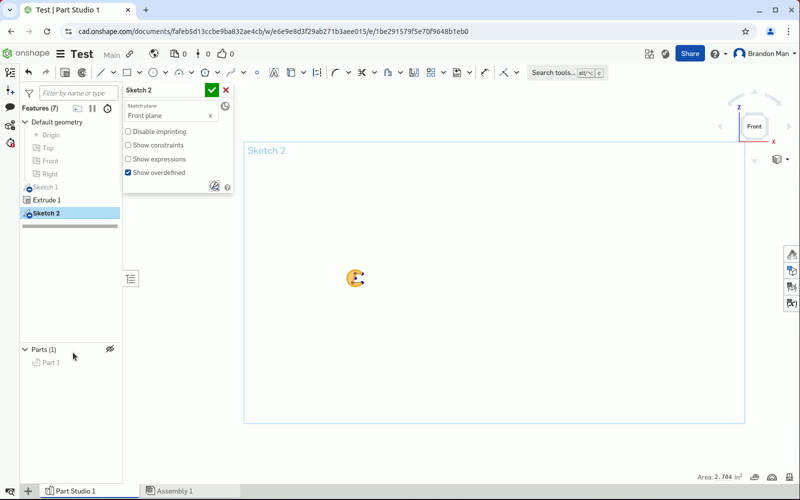
key(shift+e)
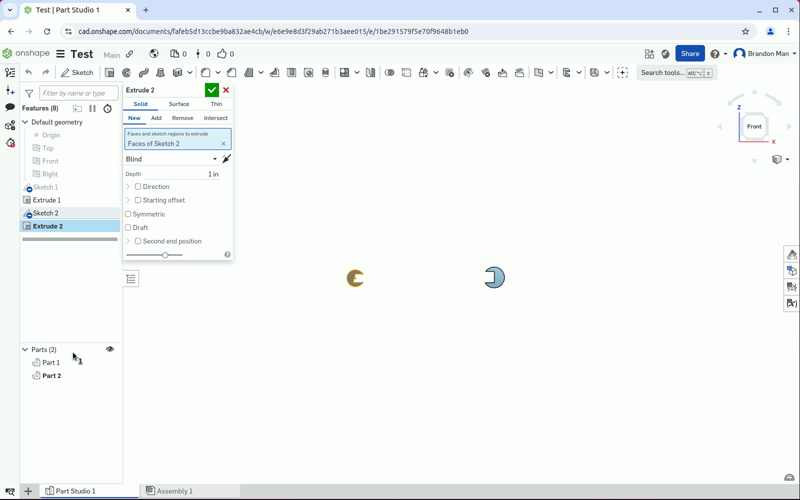
mouse_move(143, 106)
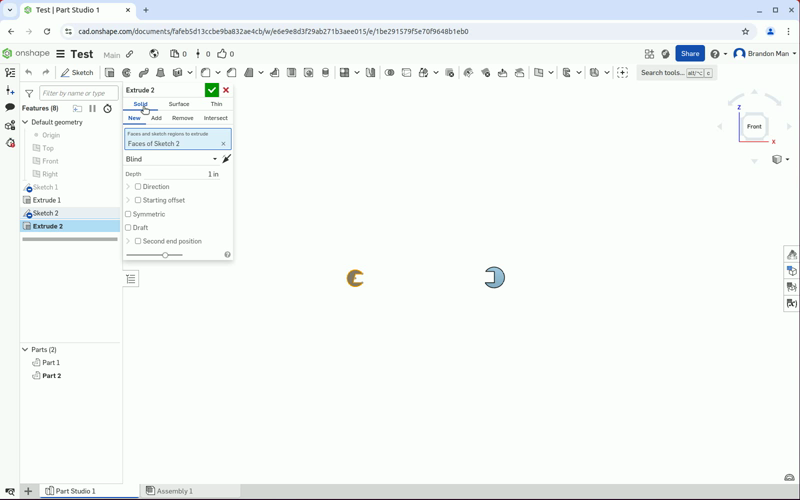
click(143, 106)
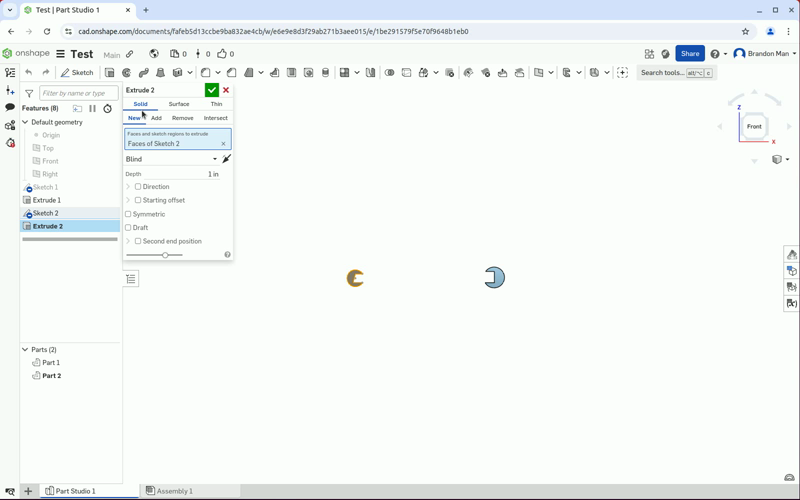
mouse_move(137, 120)
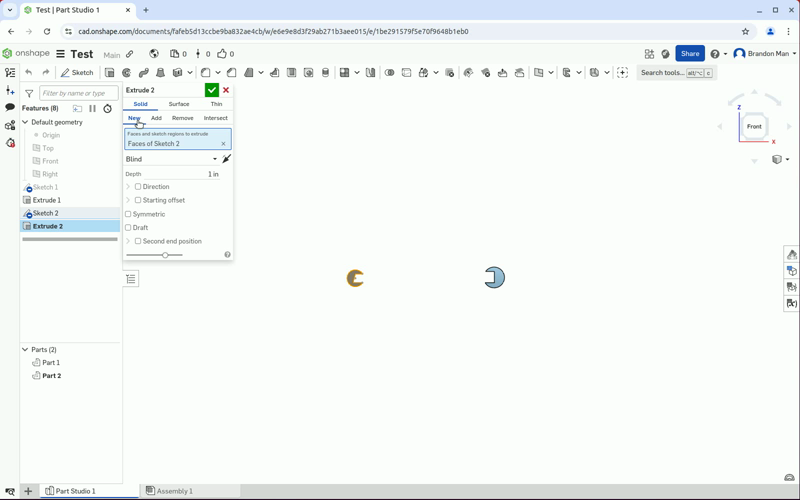
click(137, 120)
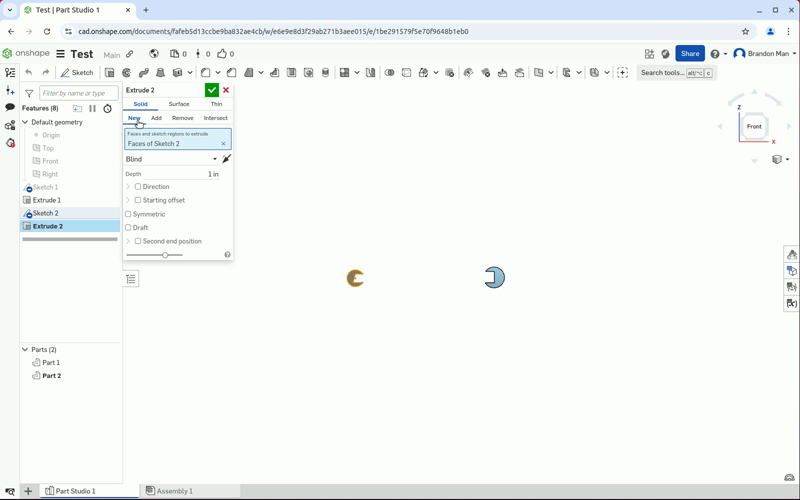
key(tab, 4)
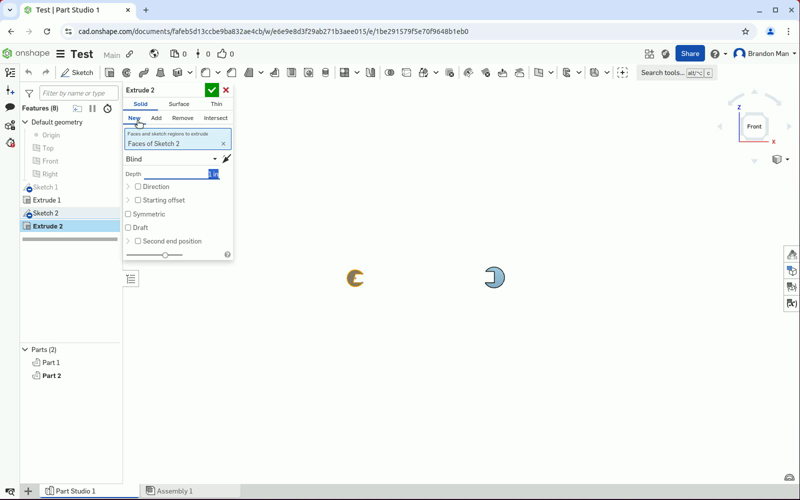
text(3.129)
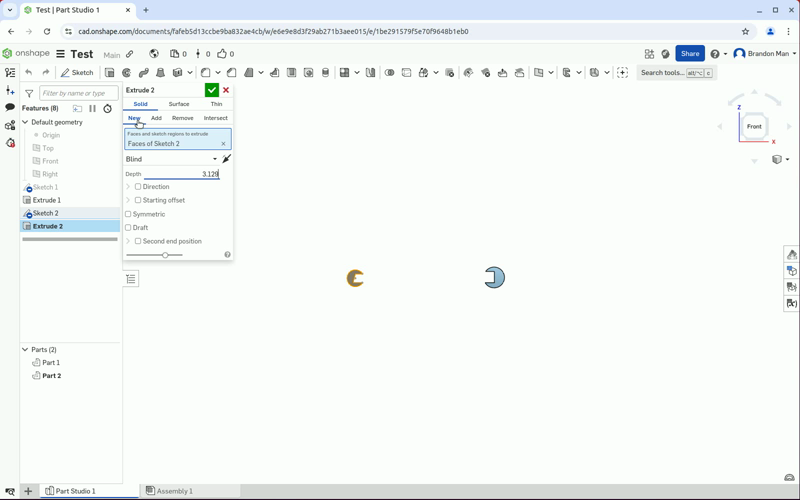
key(enter)
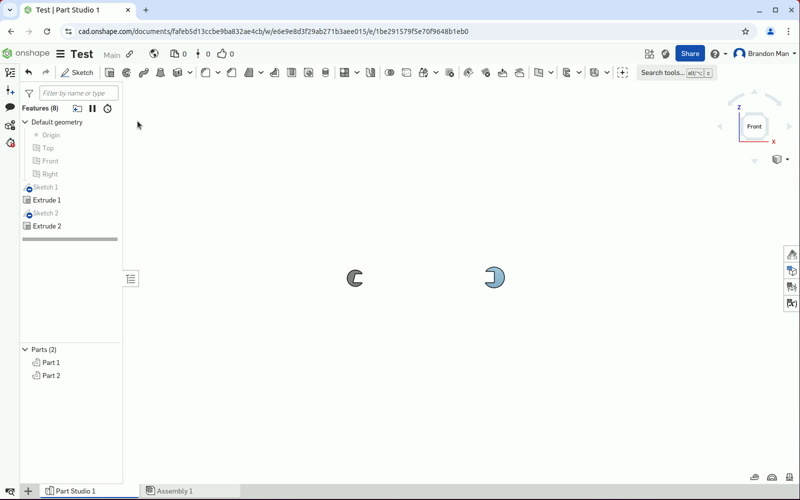
key(shift+h)
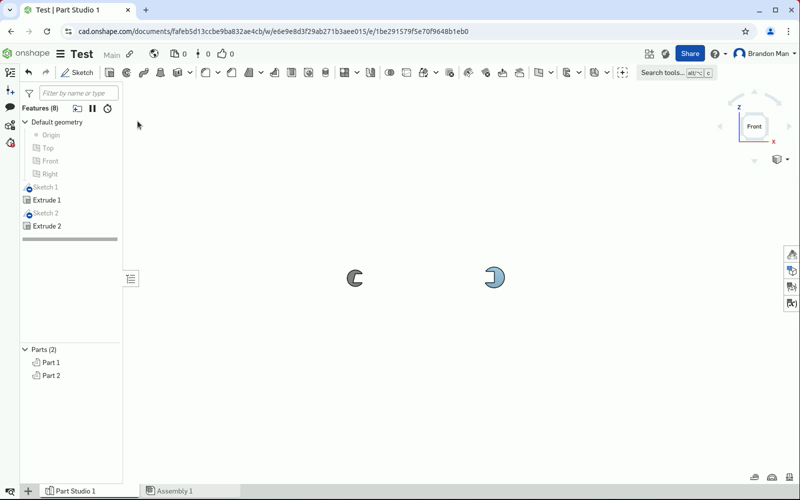
key(shift+h)
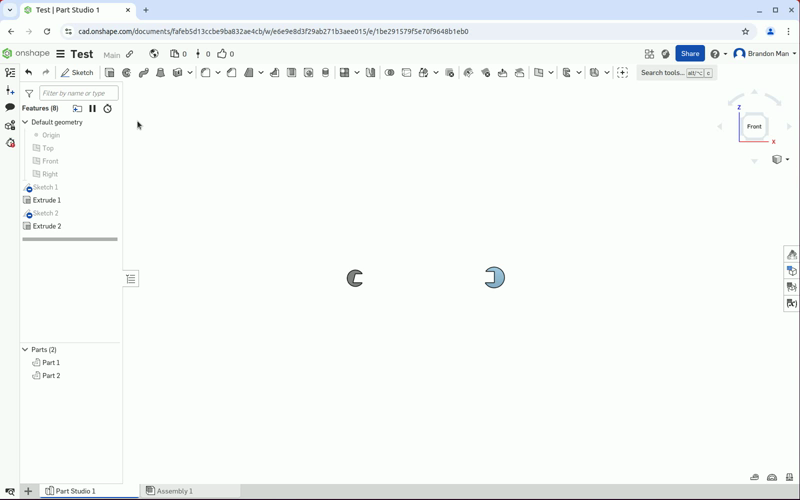
mouse_move(73, 189)
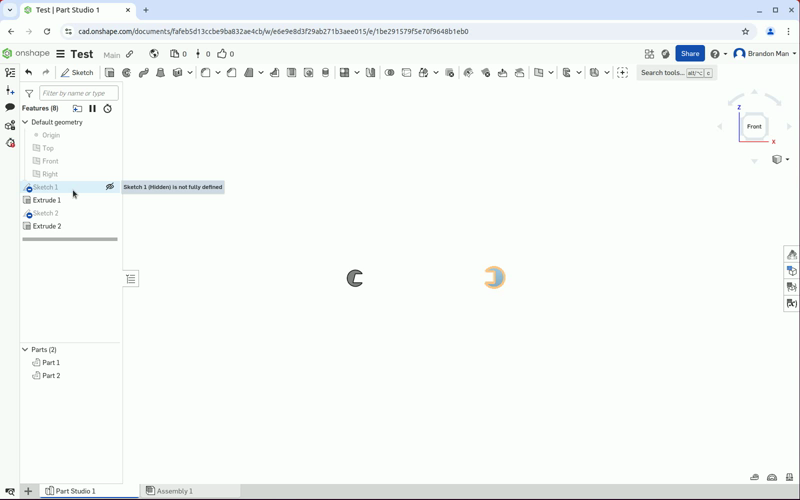
click(73, 189)
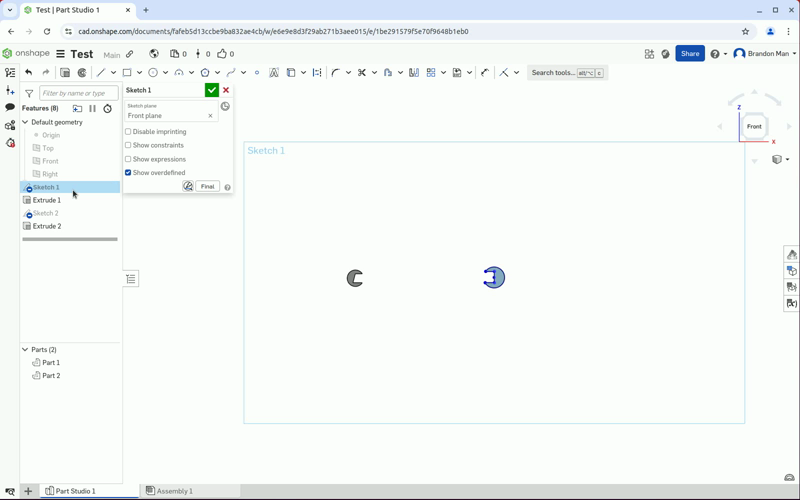
mouse_move(229, 92)
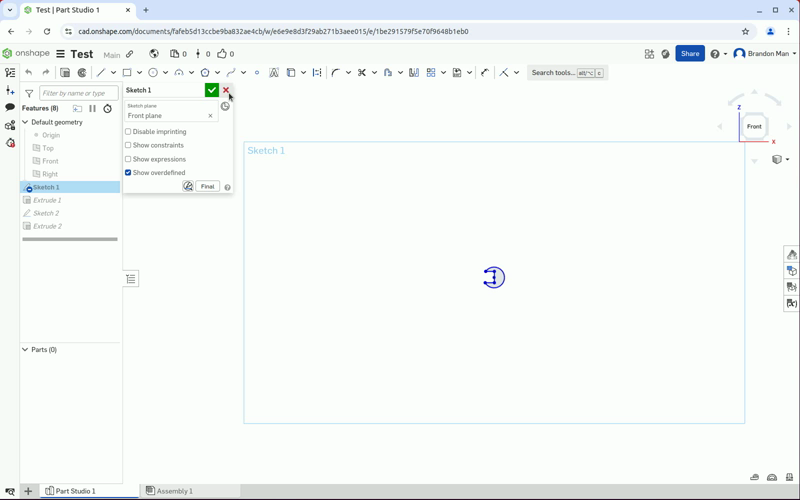
click(229, 92)
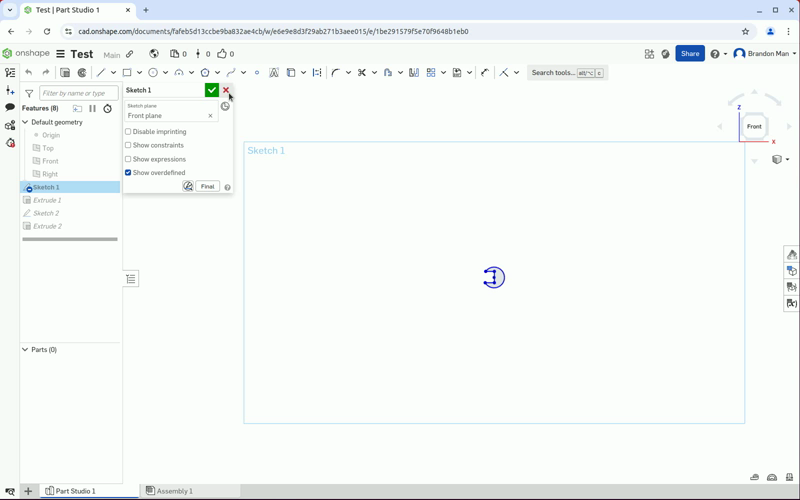
key(shift+s)
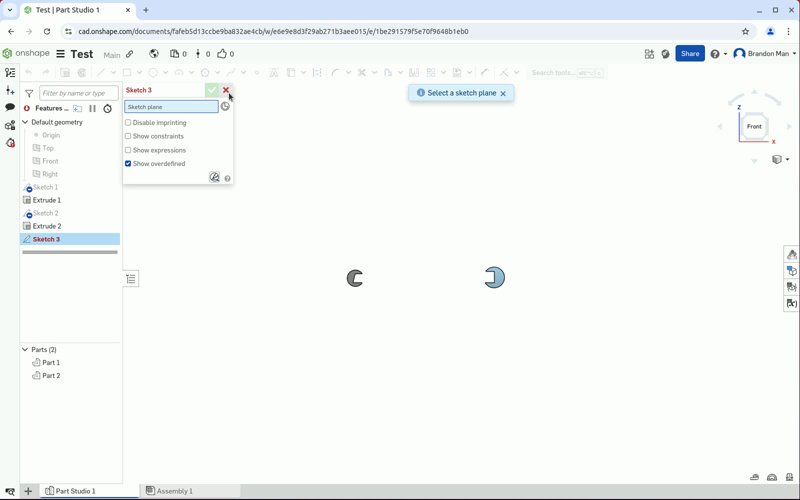
mouse_move(73, 163)
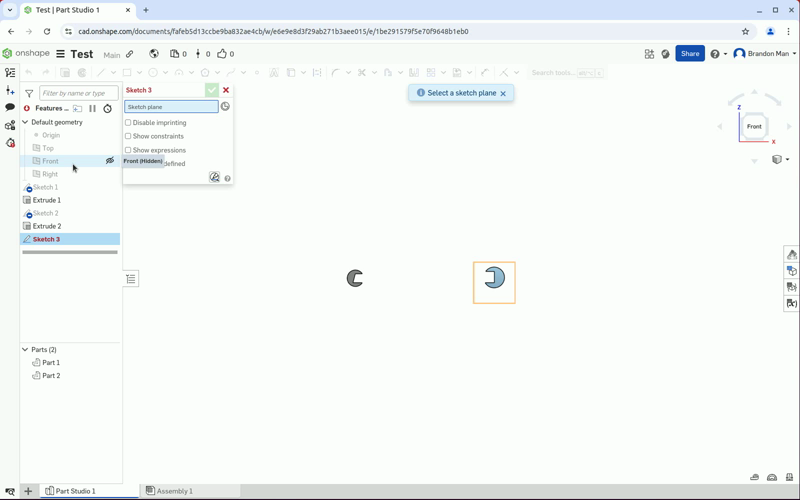
click(73, 163)
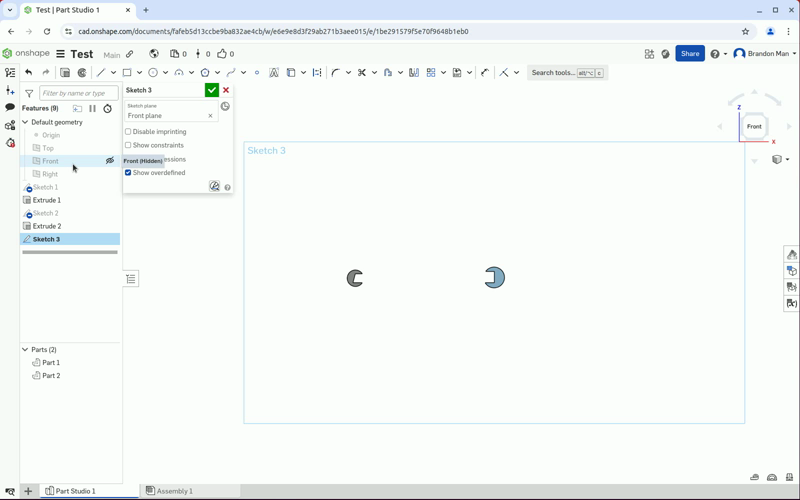
mouse_move(73, 352)
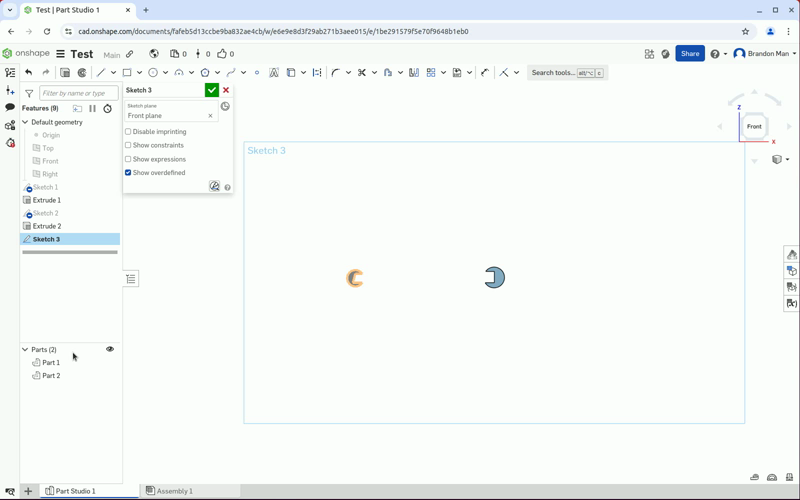
key(y)
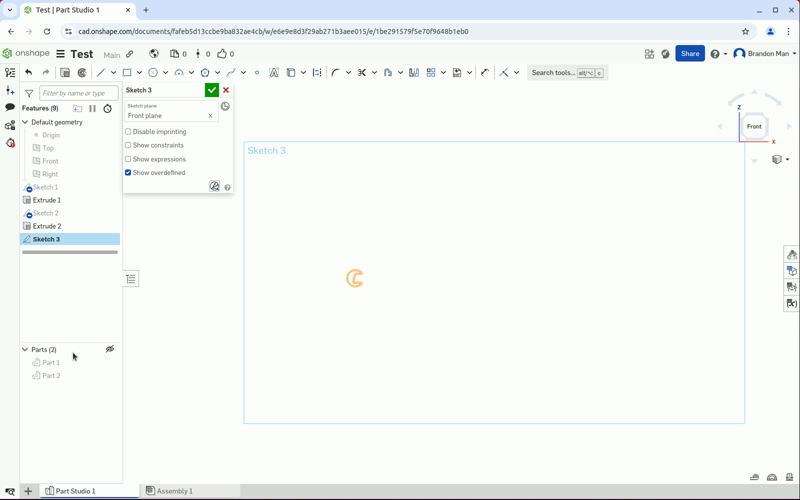
key(l)
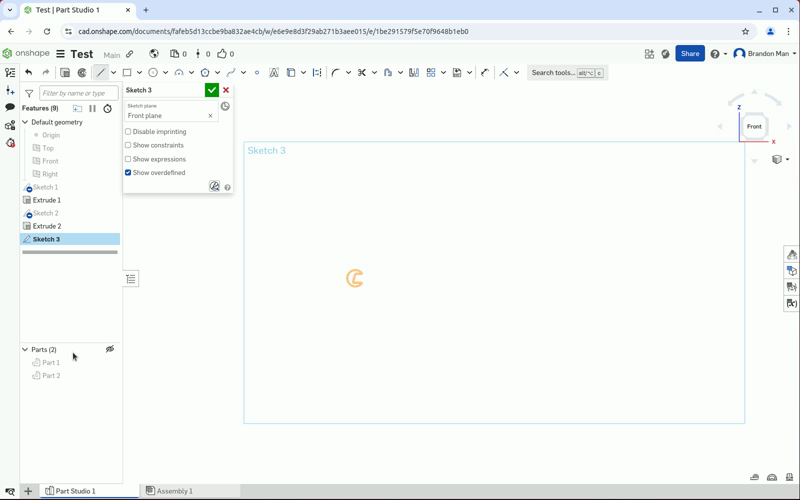
key_down(shift)
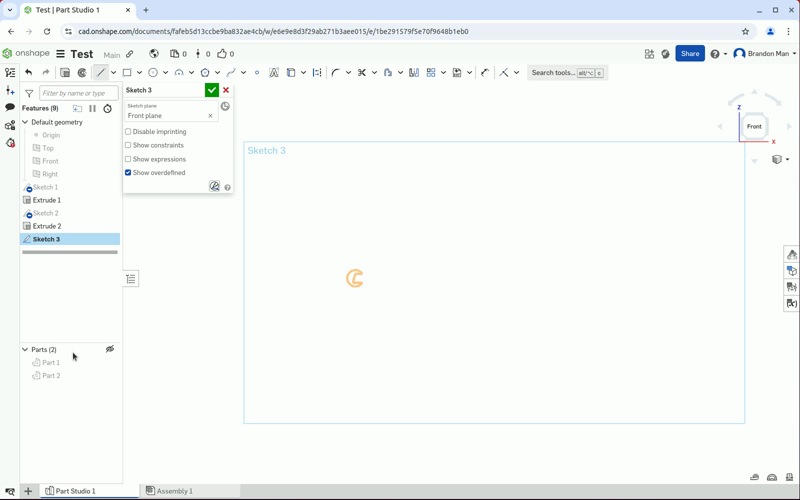
mouse_move(454, 282)
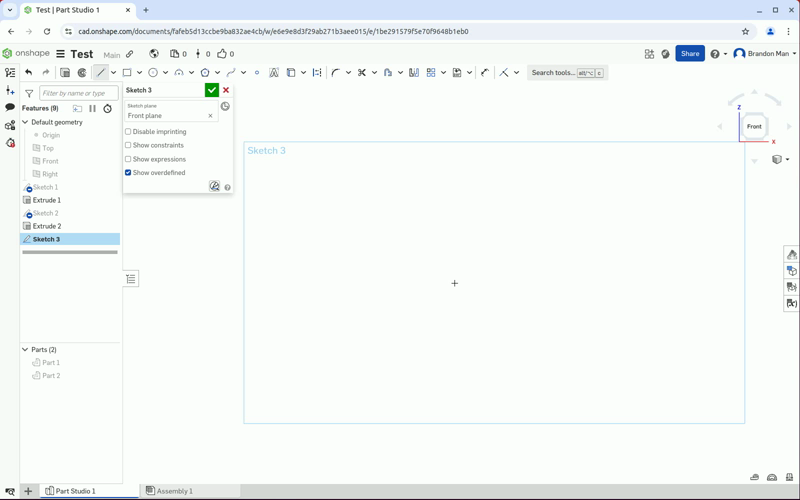
click(454, 282)
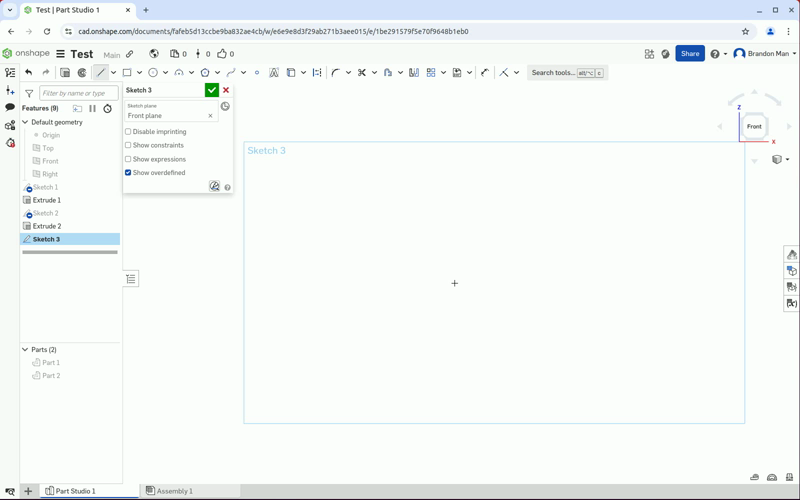
key_up(shift)
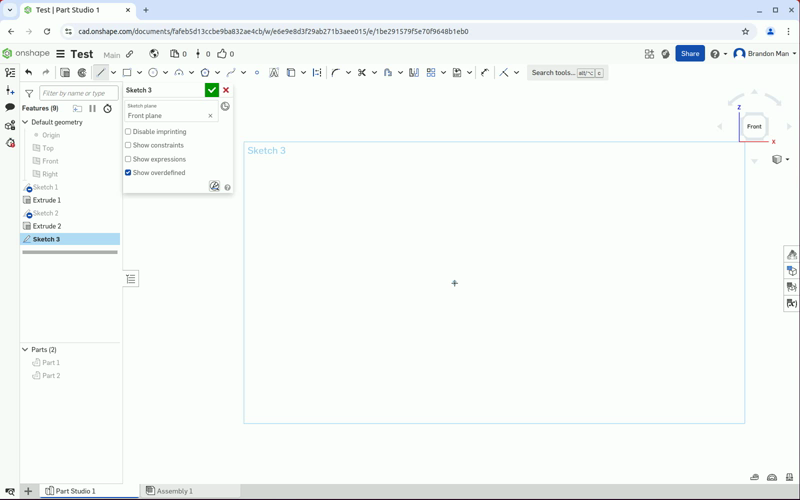
key_down(shift)
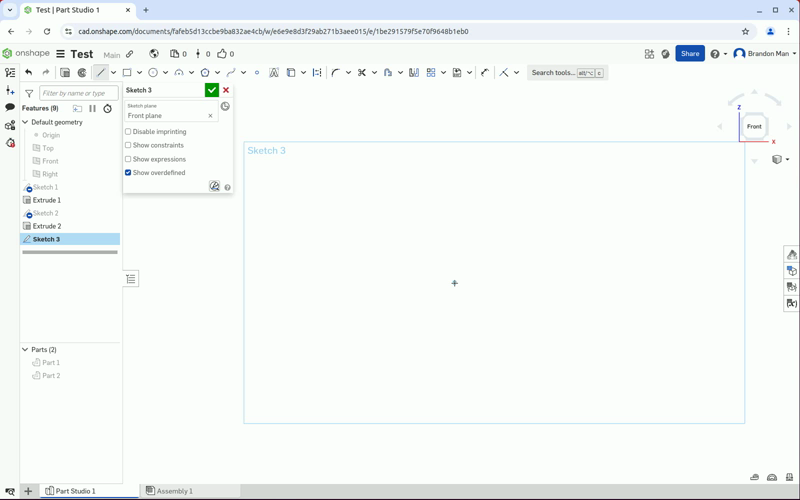
mouse_move(484, 282)
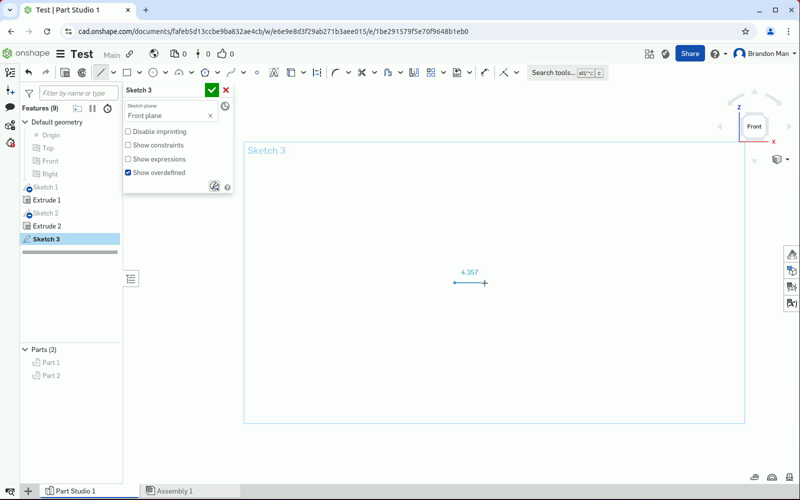
mouse_move(461, 282)
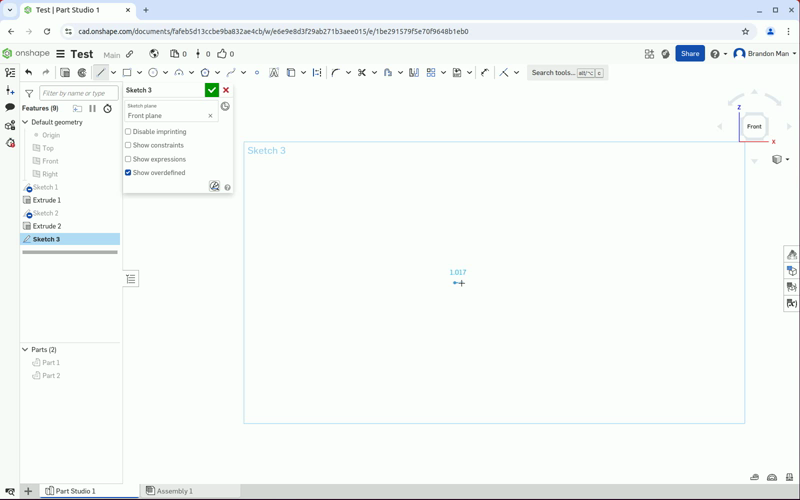
scroll(6)
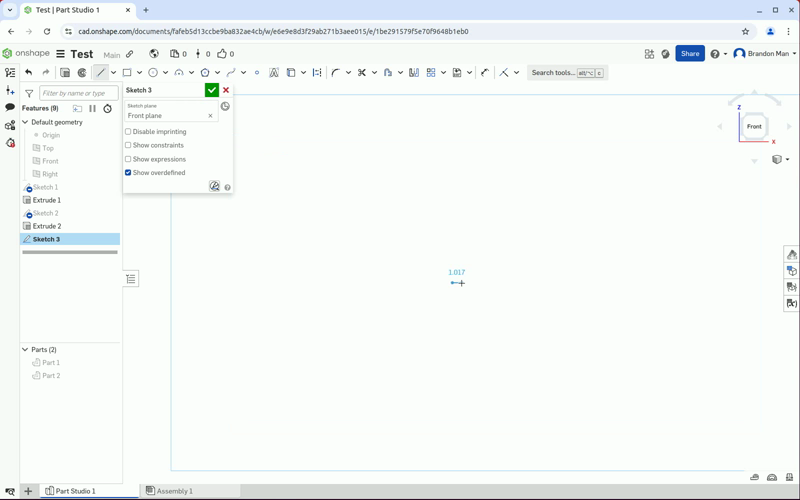
scroll(6)
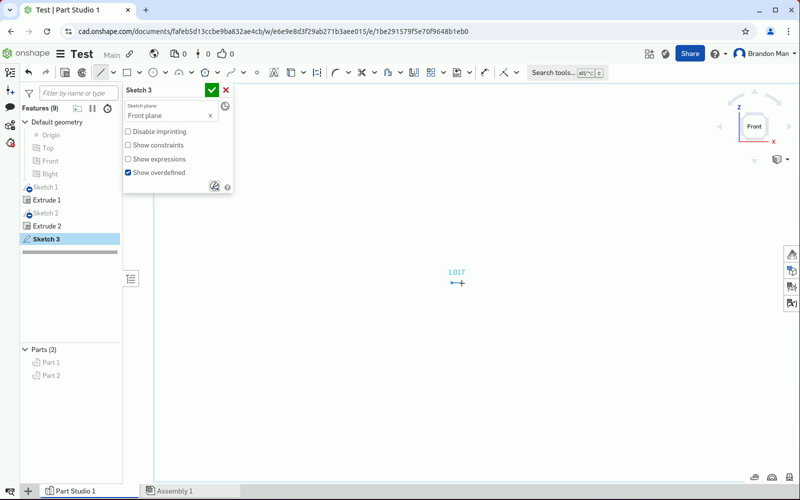
scroll(6)
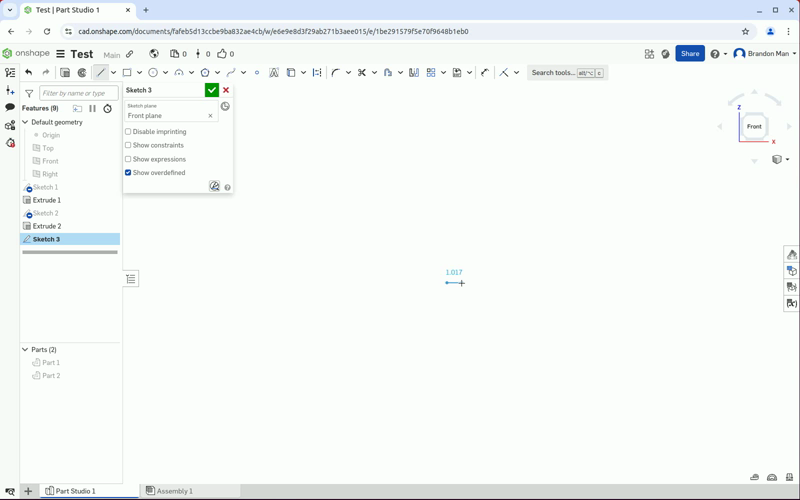
scroll(6)
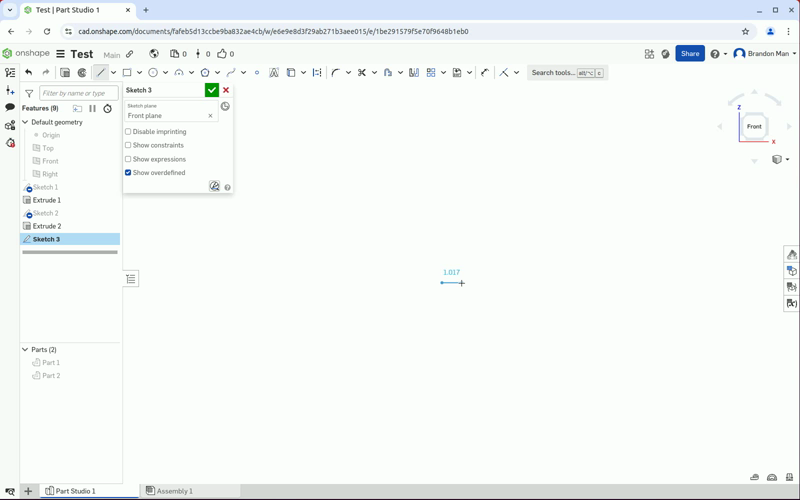
scroll(6)
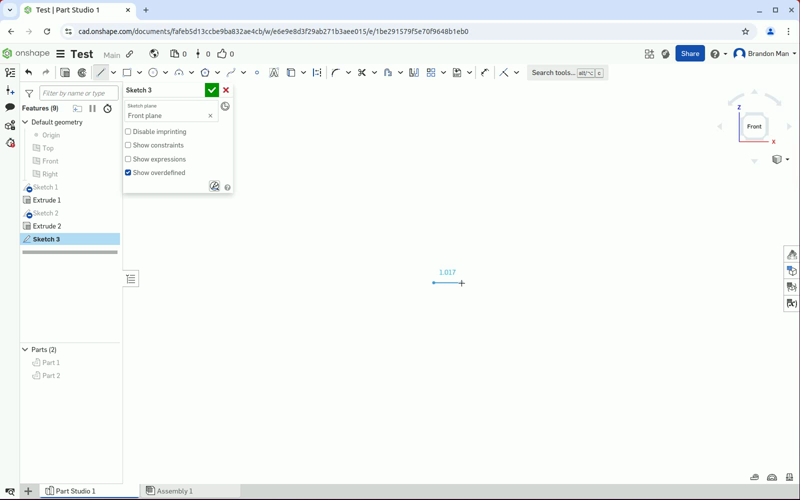
scroll(6)
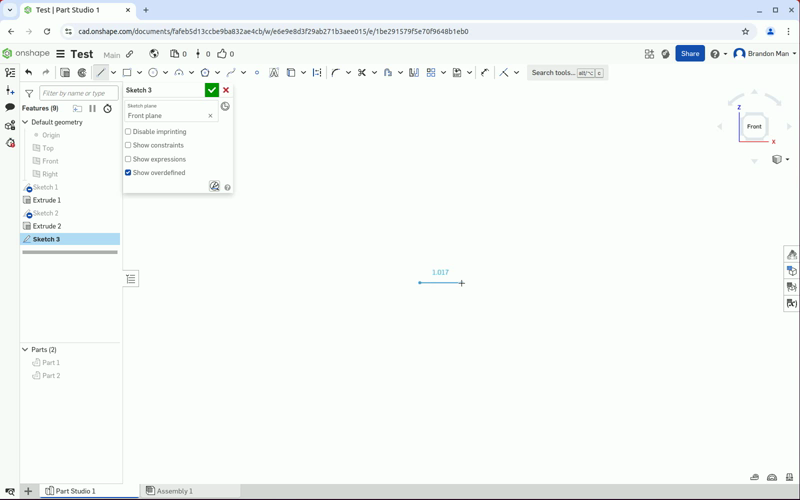
scroll(6)
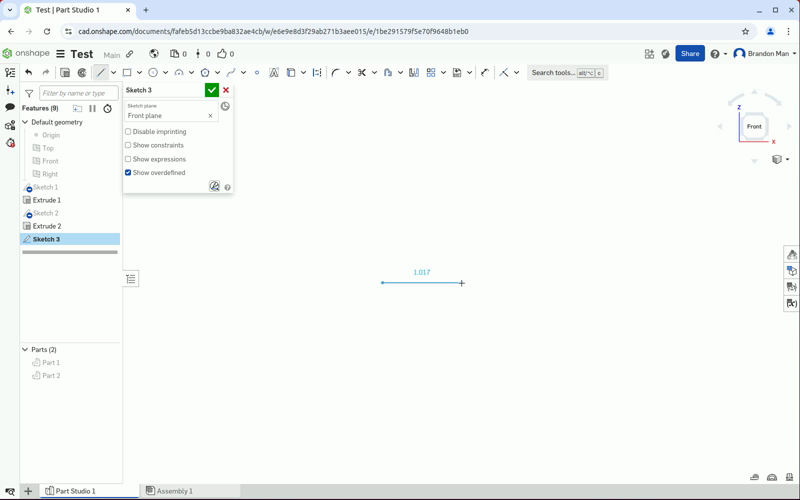
click(461, 282)
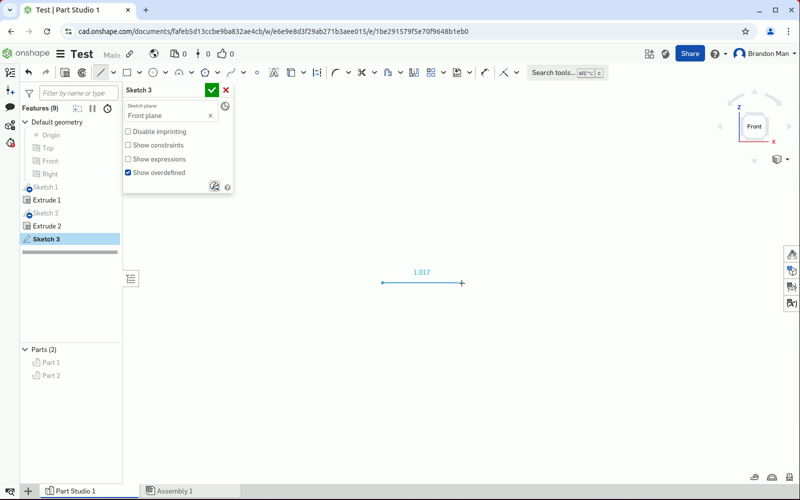
scroll(-6)
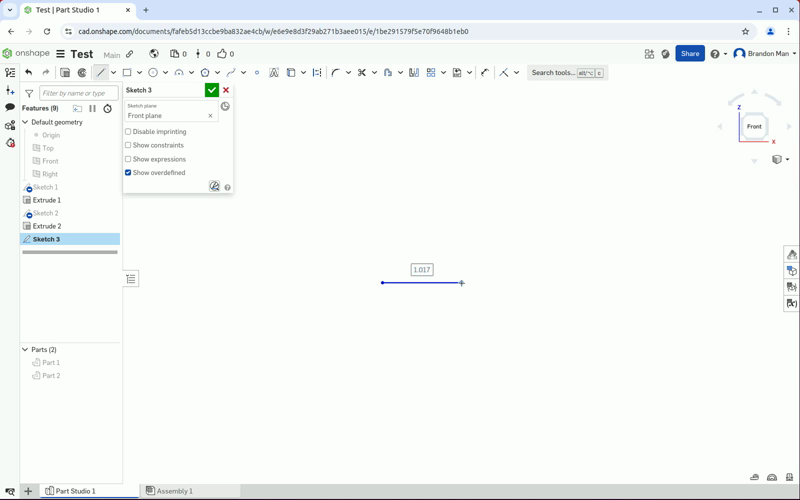
scroll(-6)
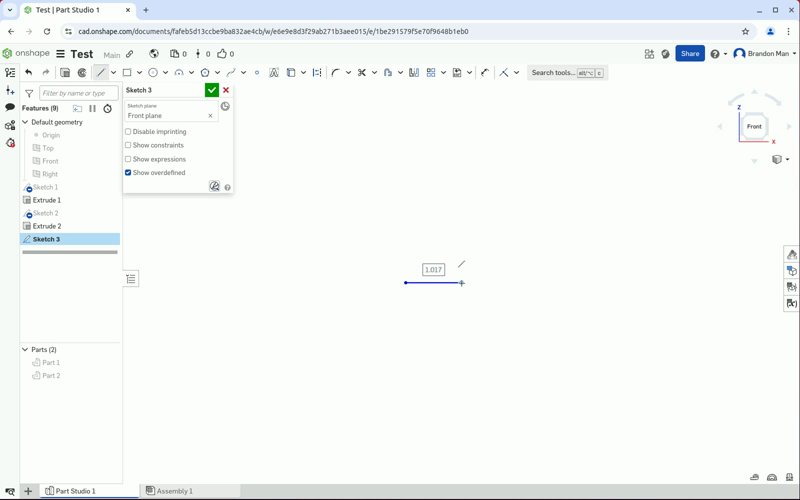
scroll(-6)
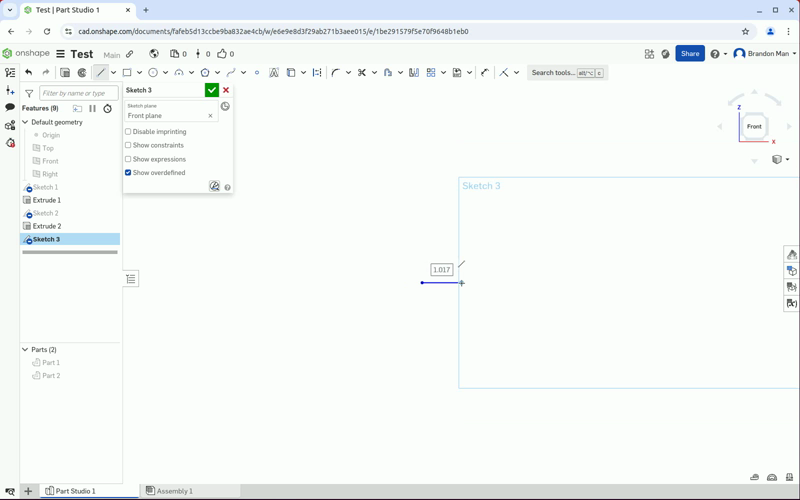
scroll(-6)
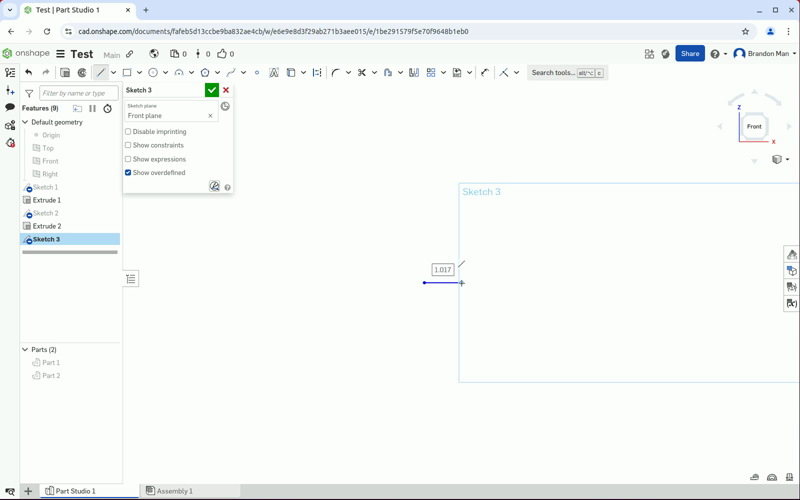
scroll(-6)
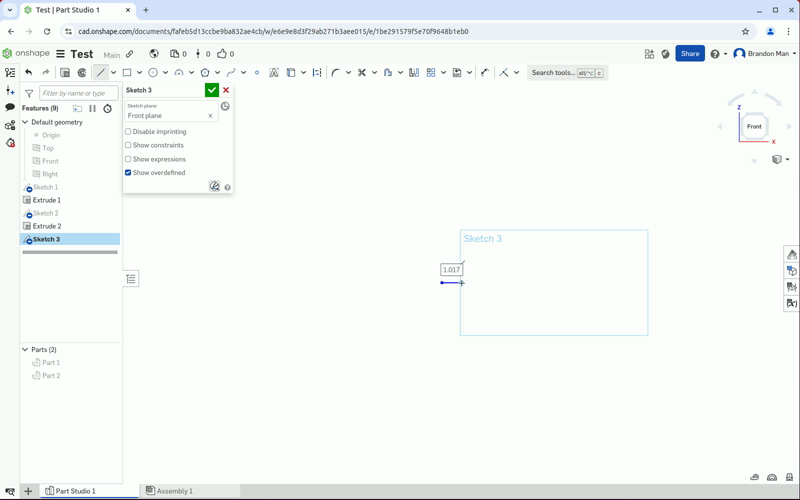
scroll(-6)
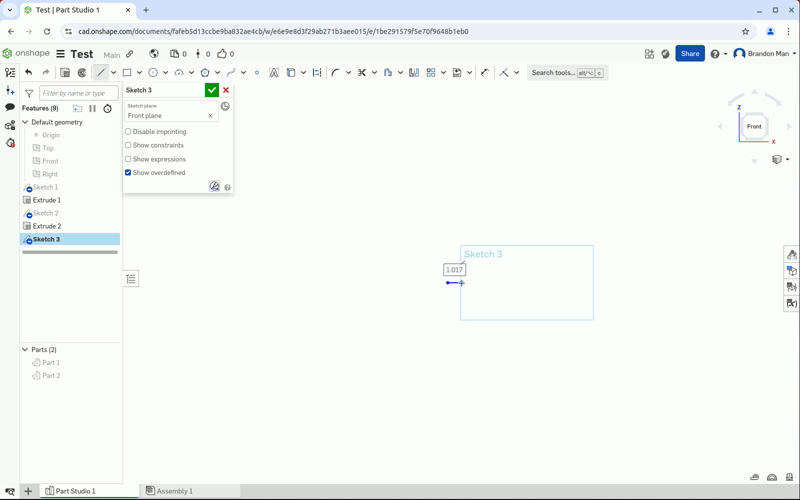
scroll(-6)
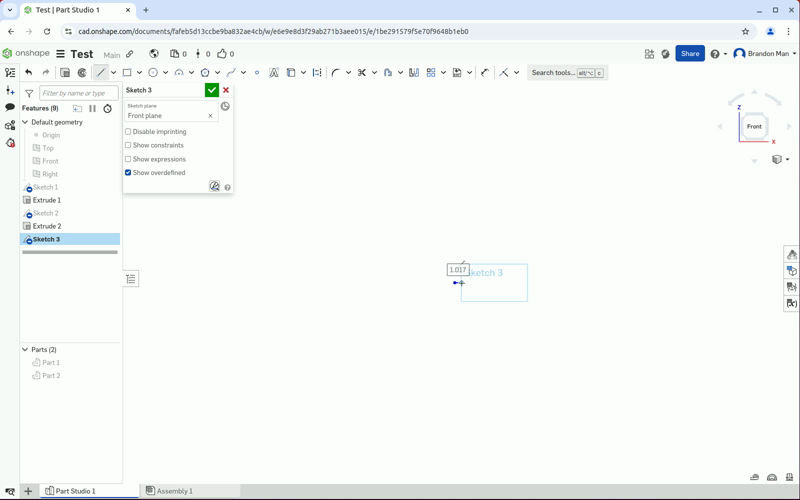
key_up(shift)
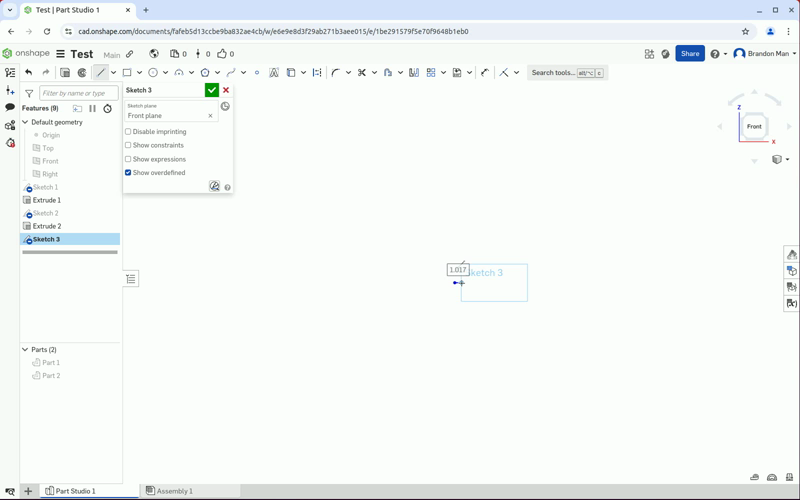
key_down(shift)
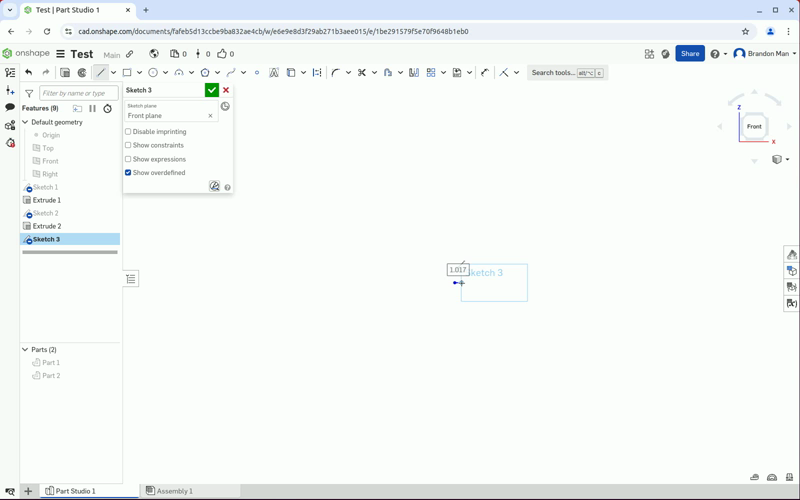
mouse_move(491, 282)
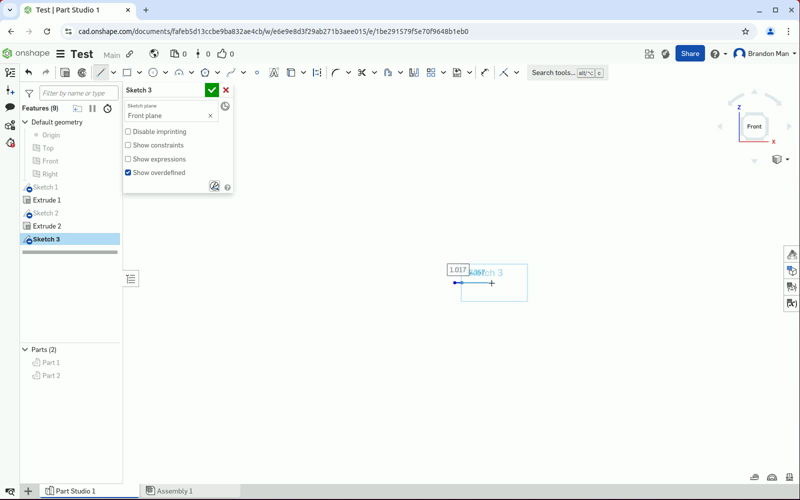
mouse_move(461, 273)
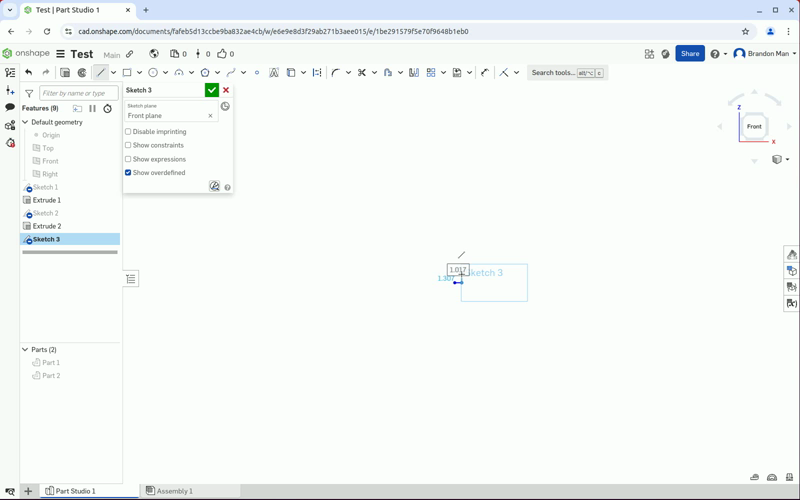
click(461, 273)
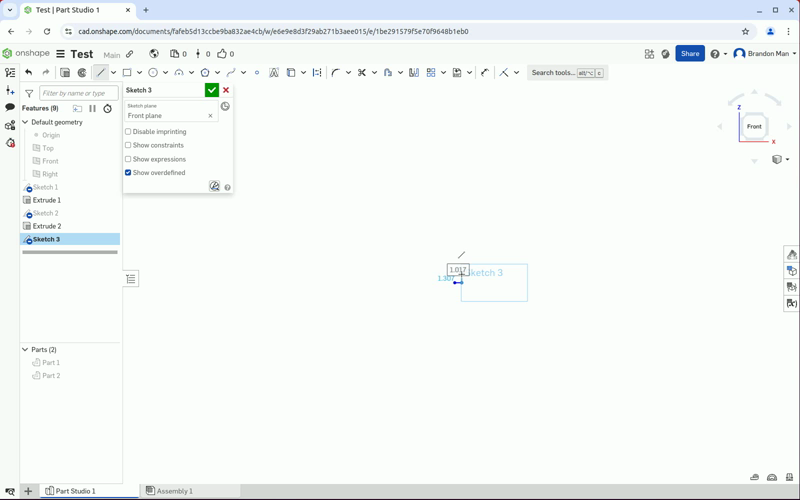
key_up(shift)
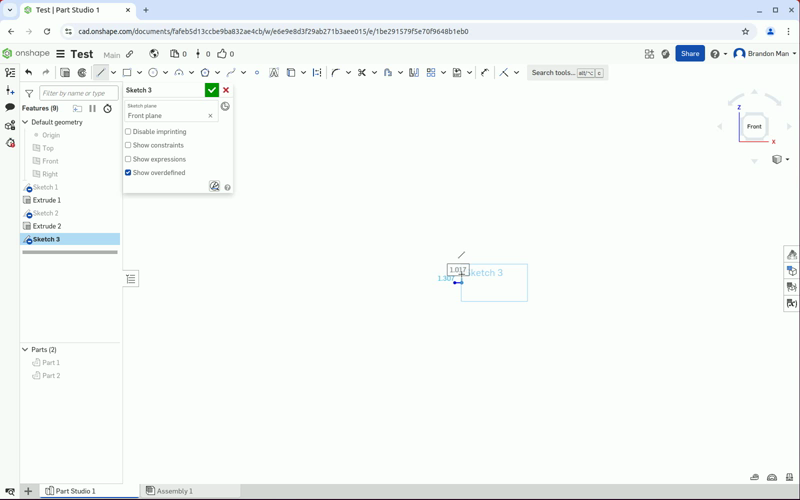
key_down(shift)
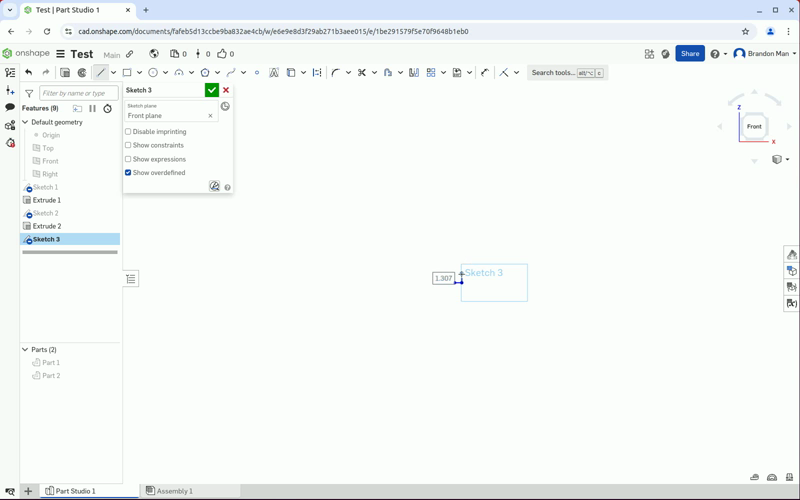
mouse_move(491, 273)
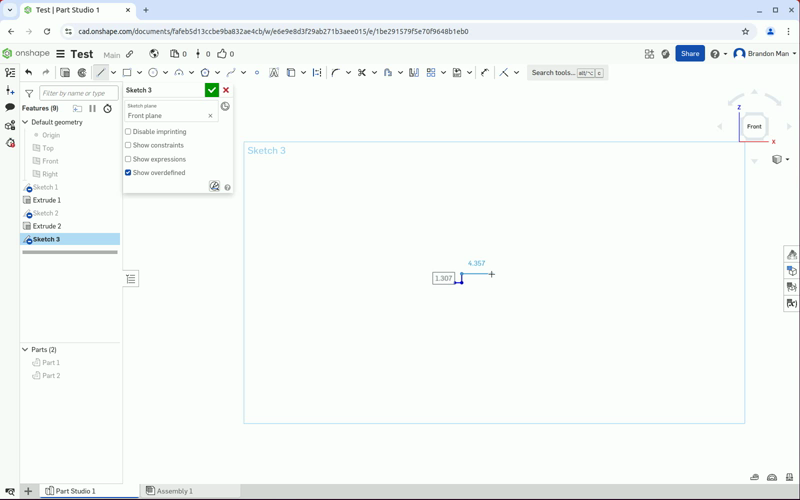
mouse_move(454, 273)
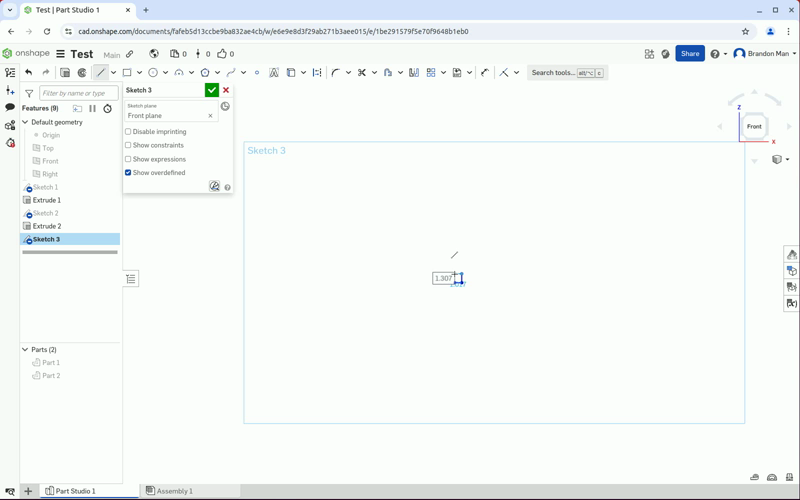
scroll(6)
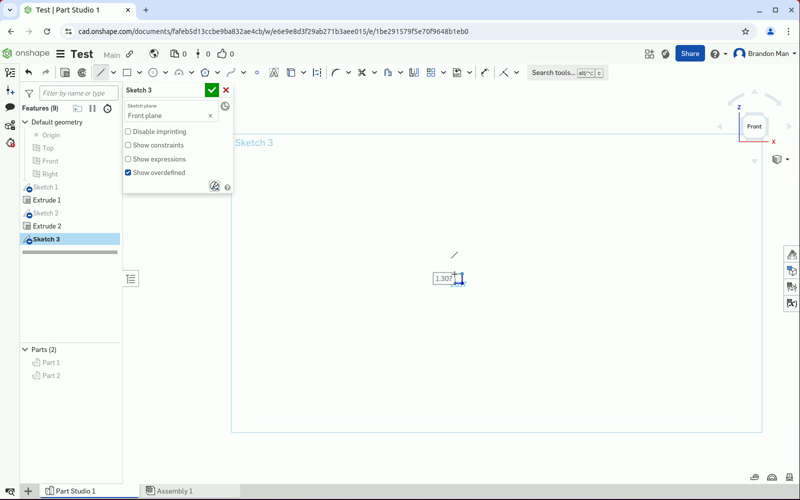
scroll(6)
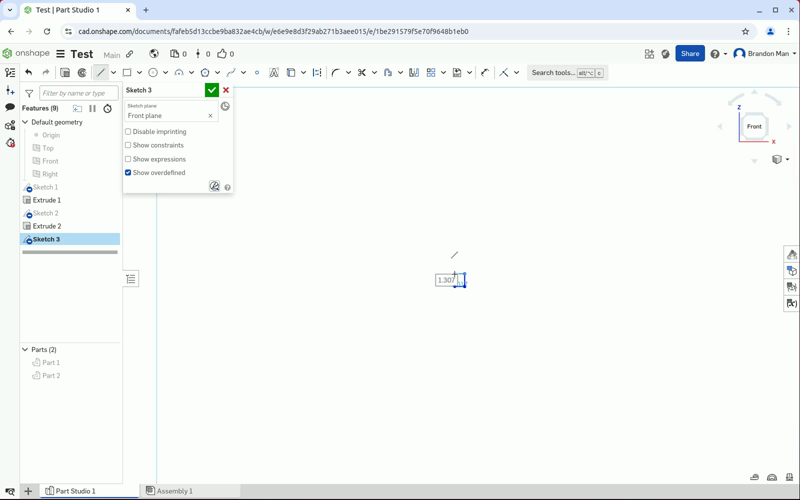
scroll(6)
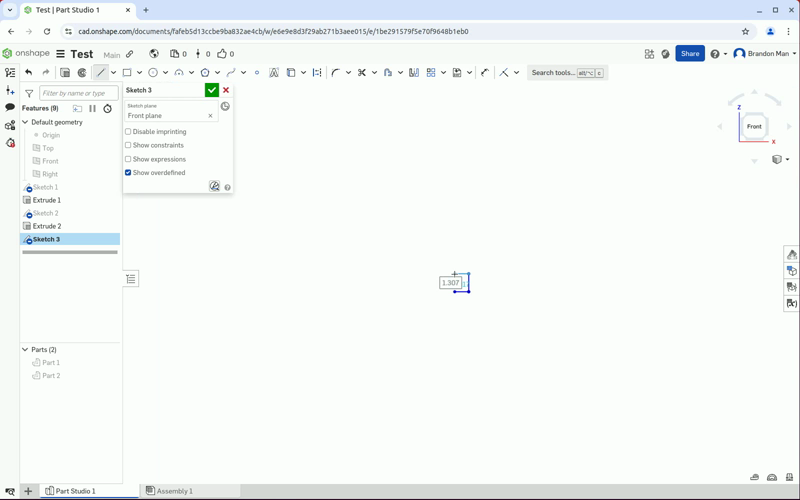
scroll(6)
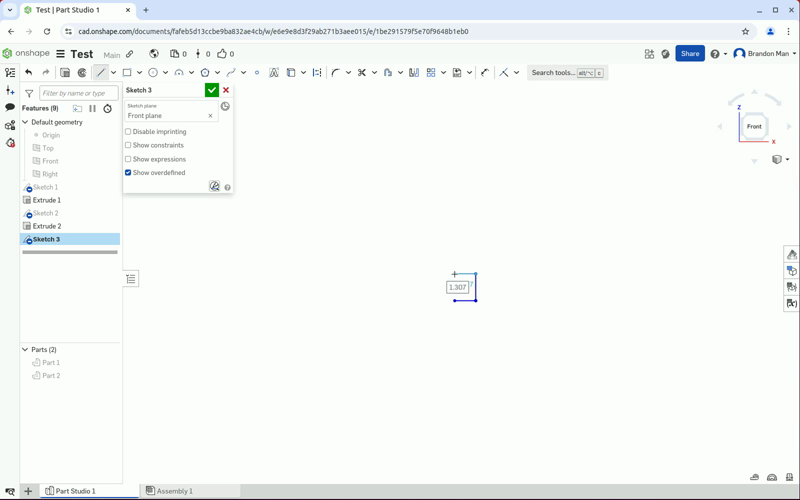
scroll(6)
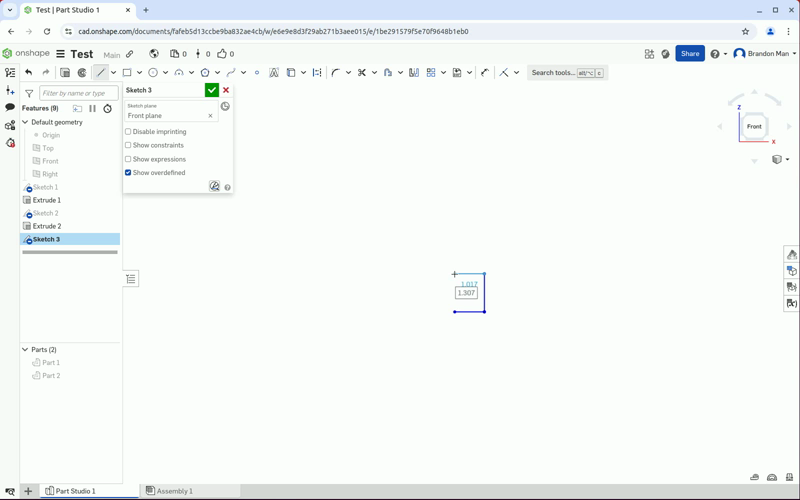
scroll(6)
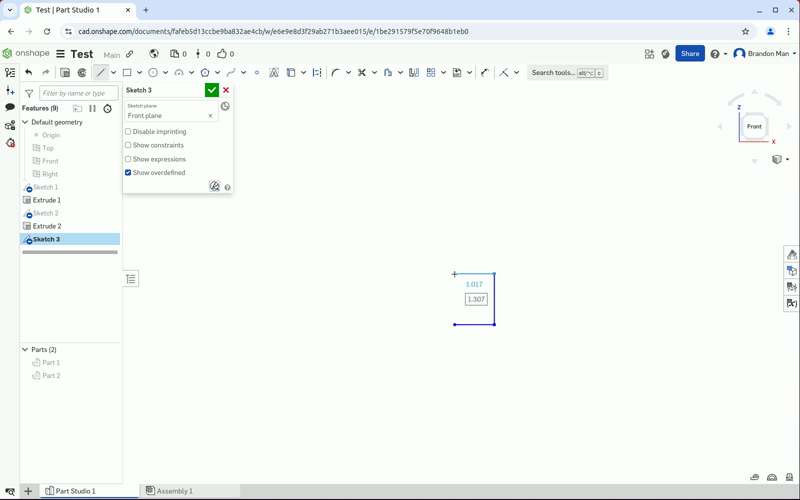
scroll(6)
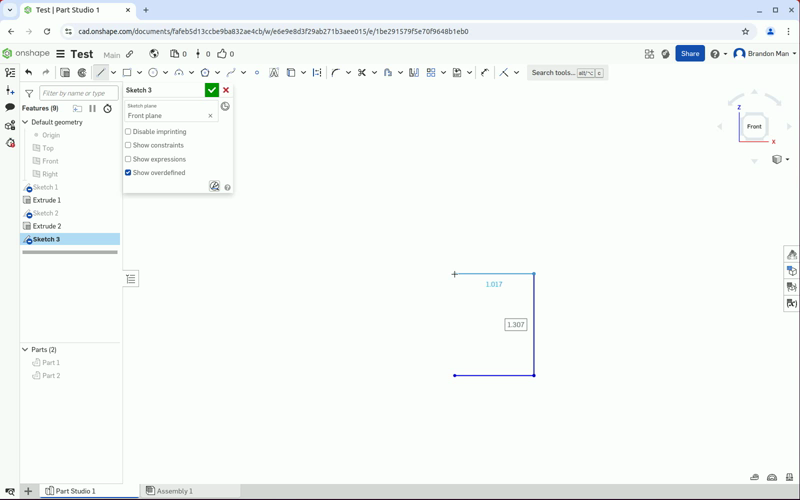
click(454, 273)
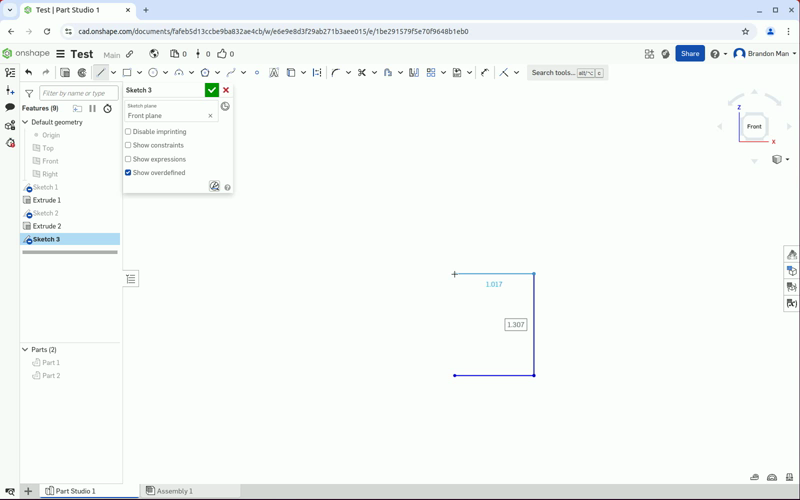
scroll(-6)
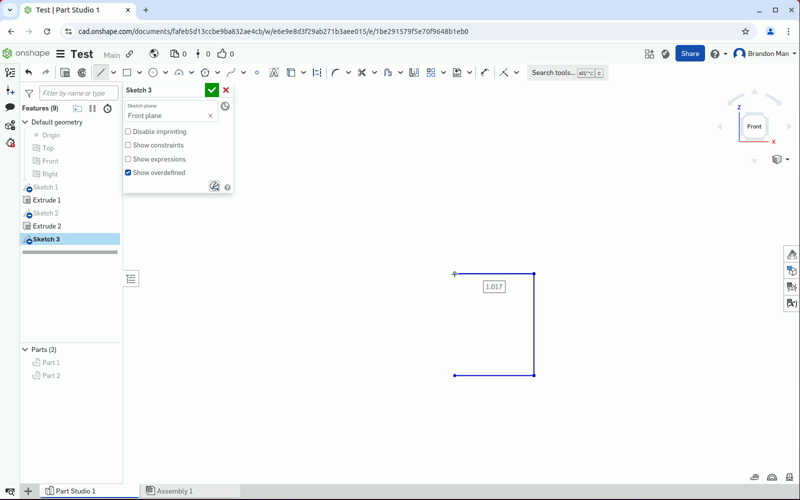
scroll(-6)
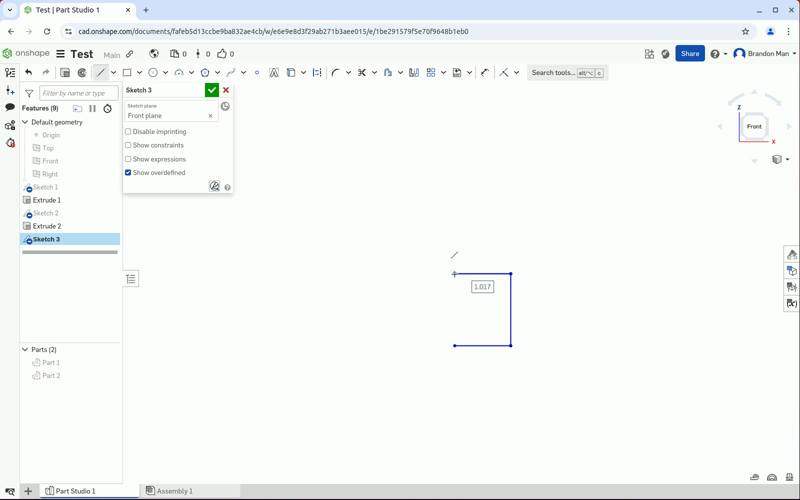
scroll(-6)
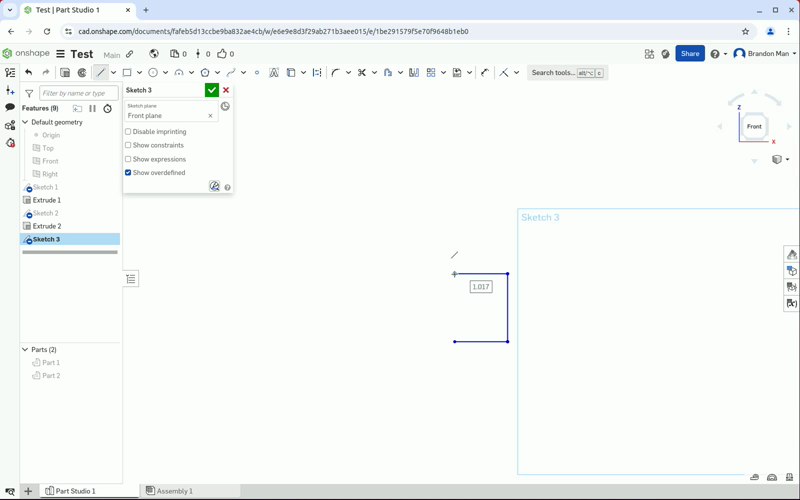
scroll(-6)
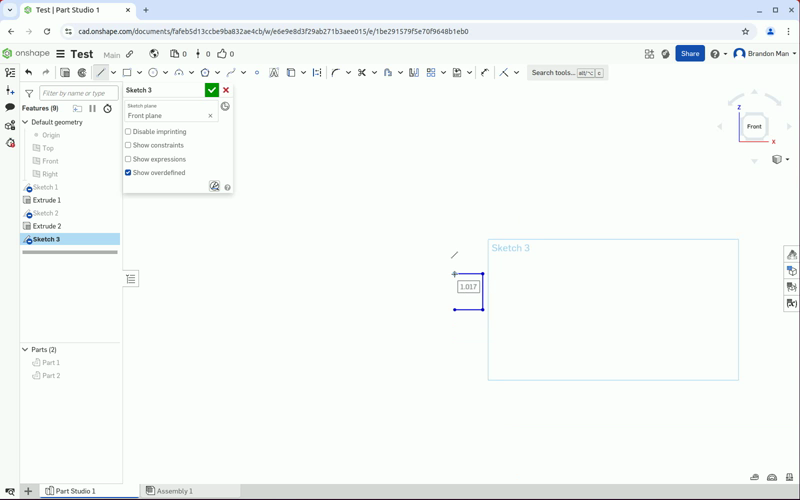
scroll(-6)
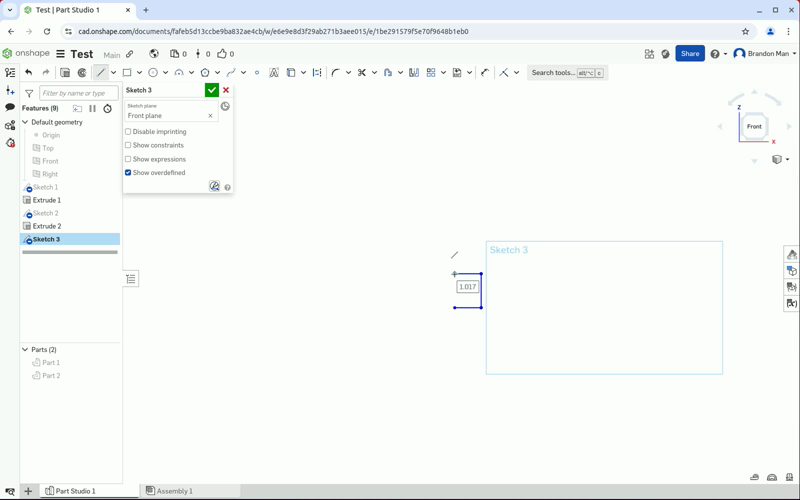
scroll(-6)
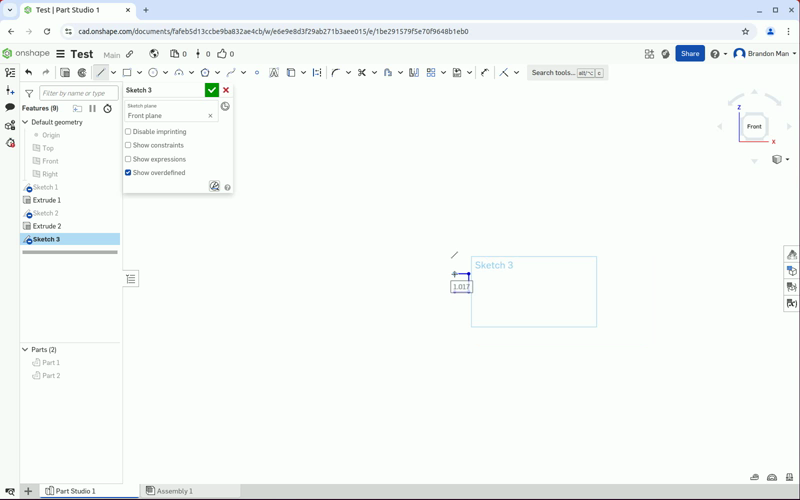
scroll(-6)
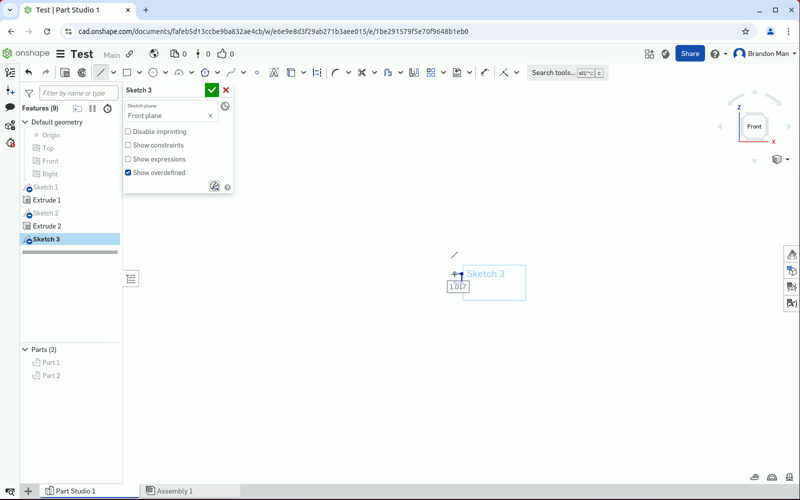
key_up(shift)
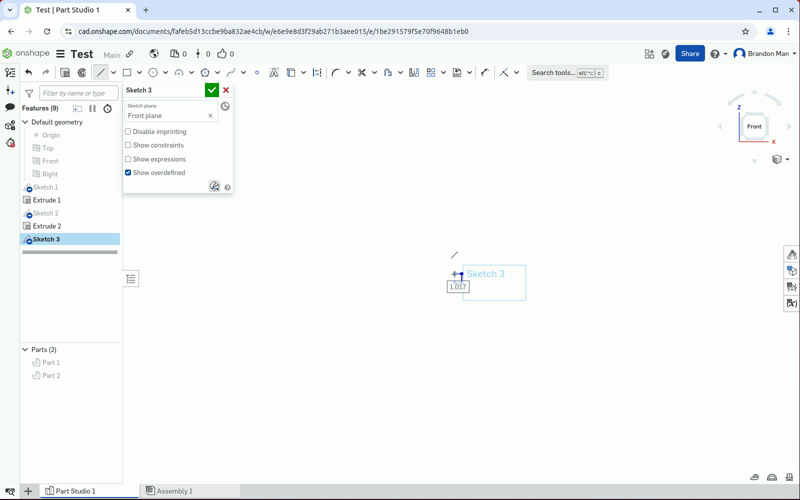
key(esc)
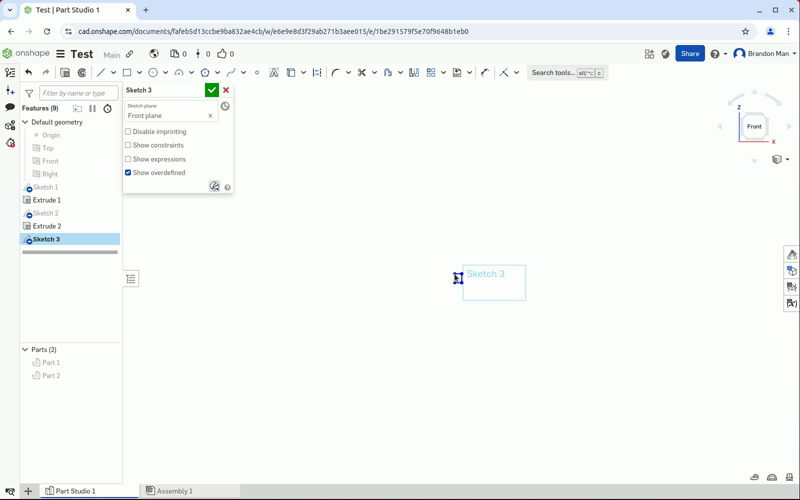
key(a)
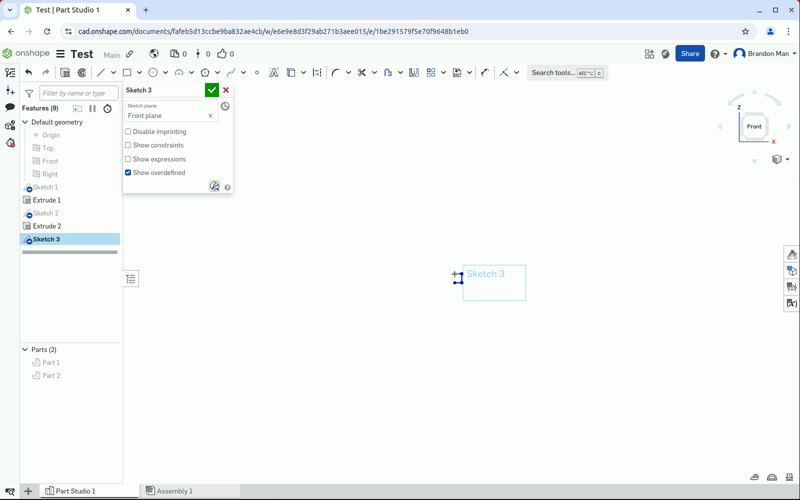
mouse_move(454, 273)
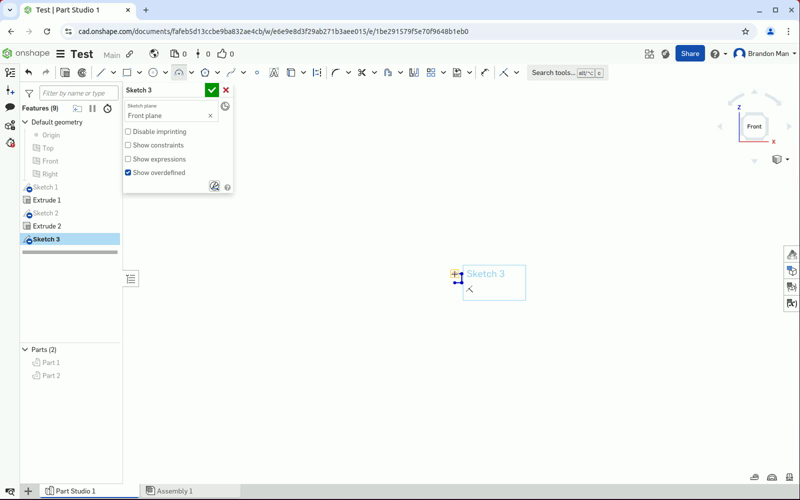
click(454, 273)
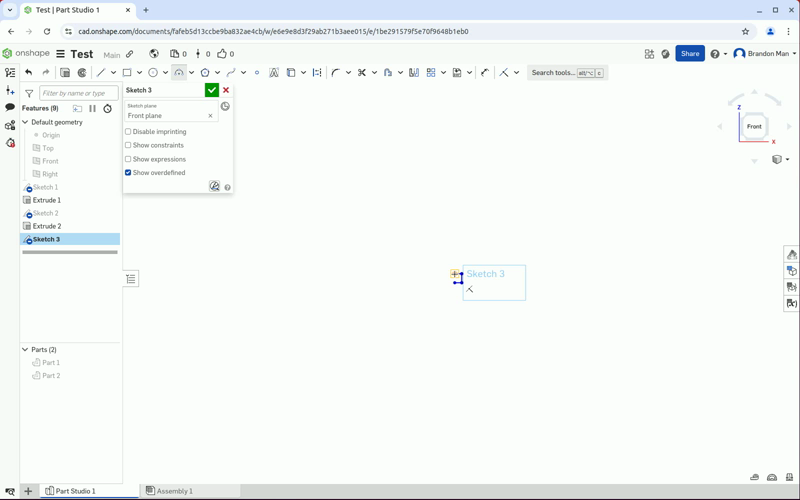
mouse_move(454, 282)
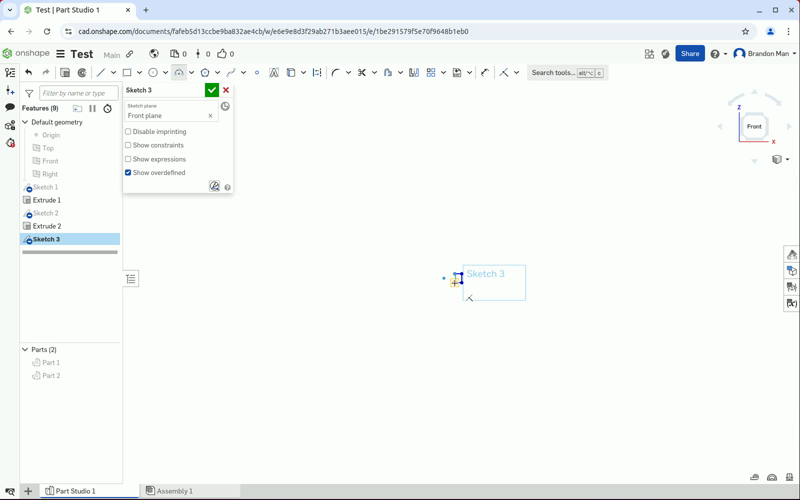
click(454, 282)
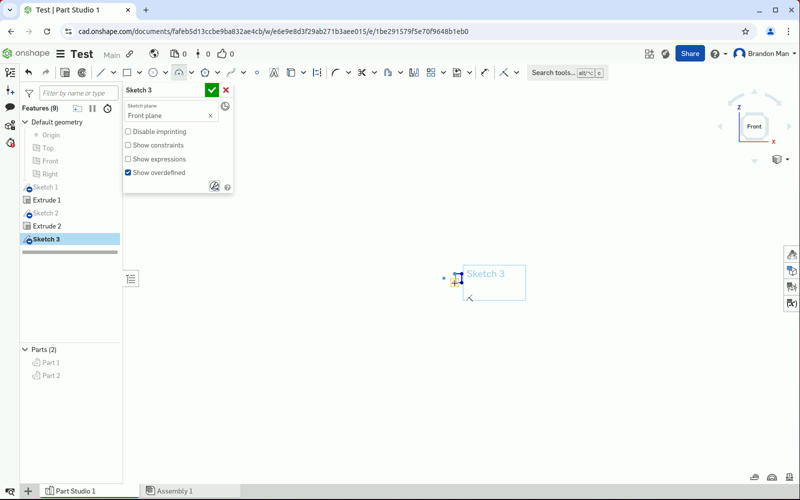
key_down(shift)
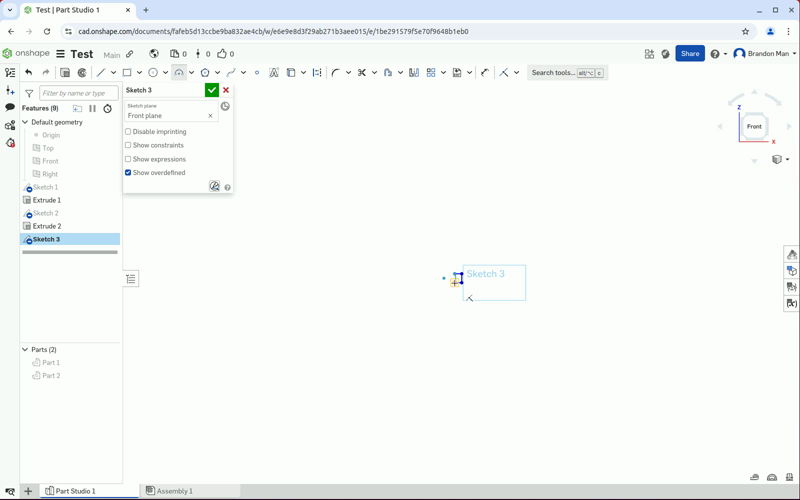
mouse_move(453, 278)
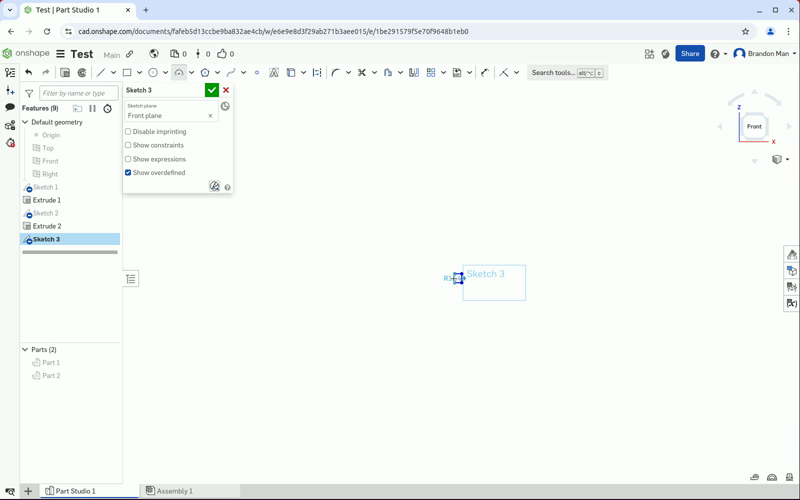
click(453, 278)
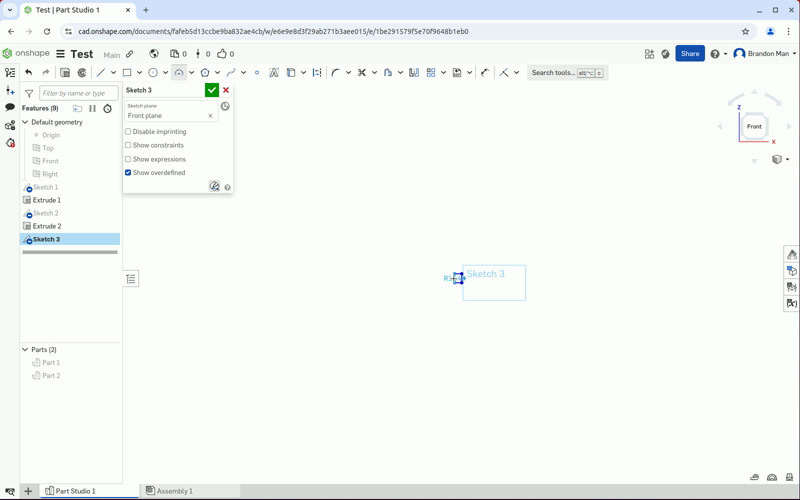
key_up(shift)
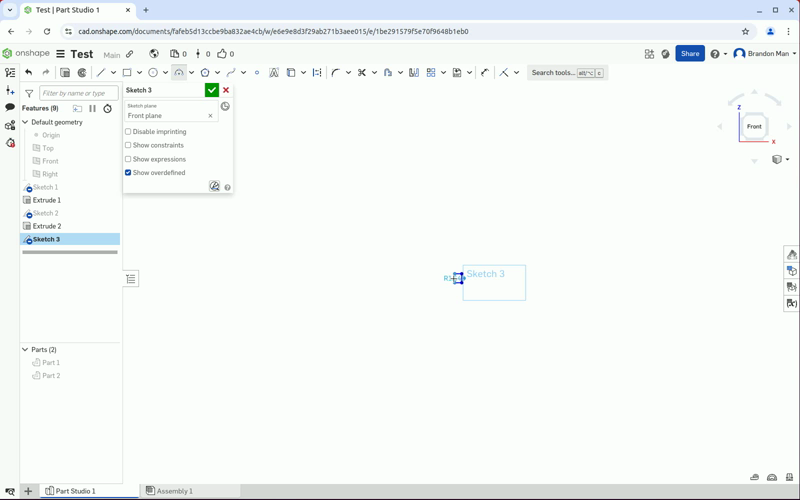
key(esc)
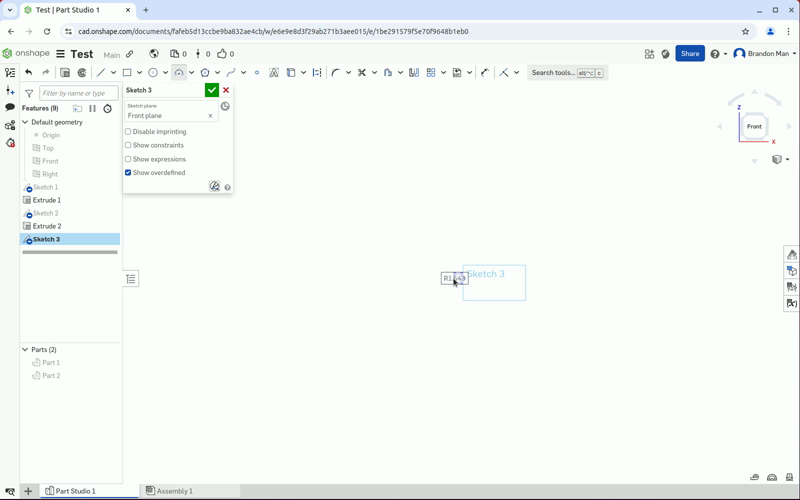
mouse_move(459, 275)
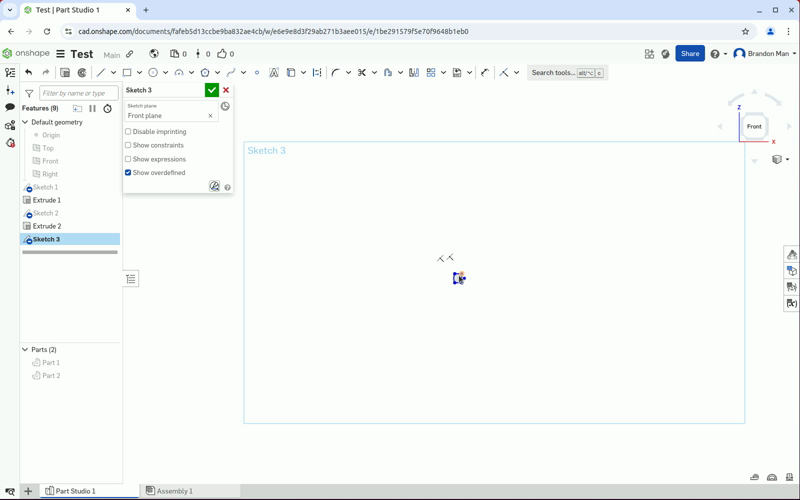
scroll(6)
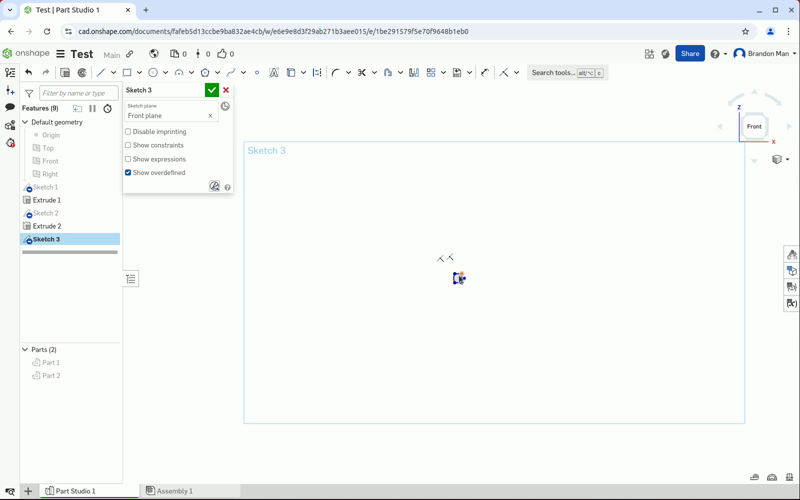
scroll(6)
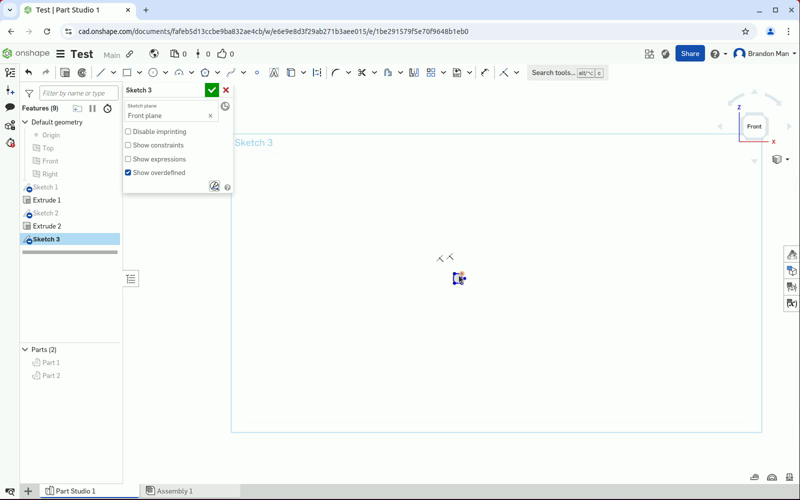
scroll(6)
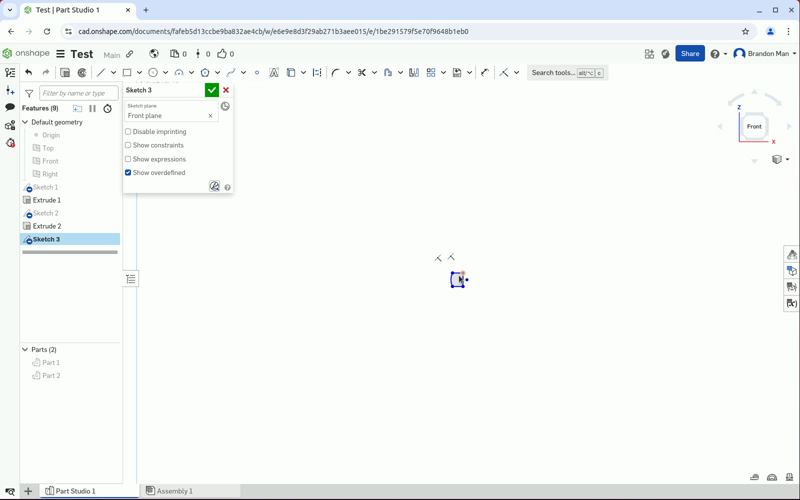
scroll(6)
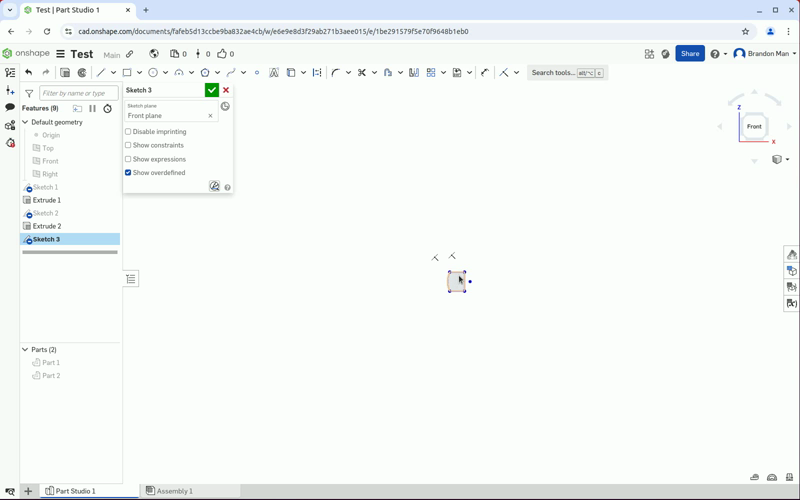
scroll(6)
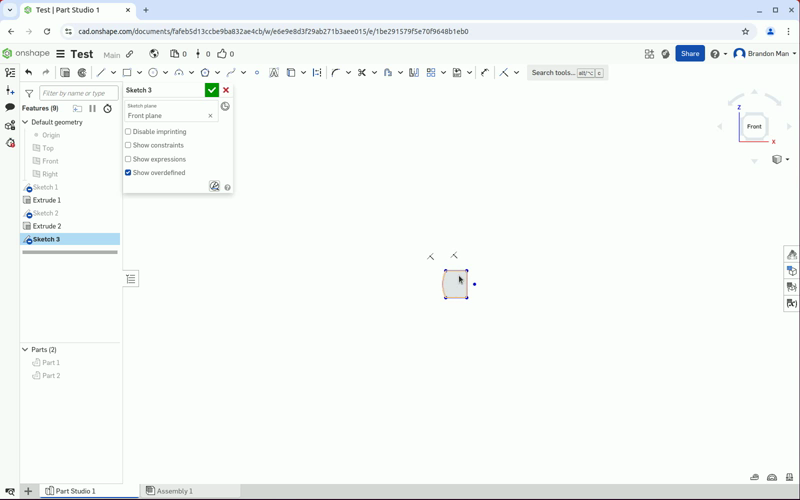
scroll(6)
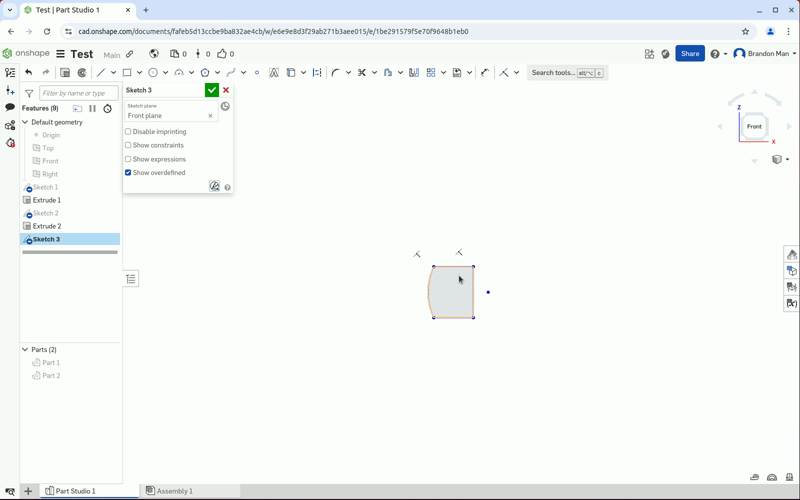
scroll(6)
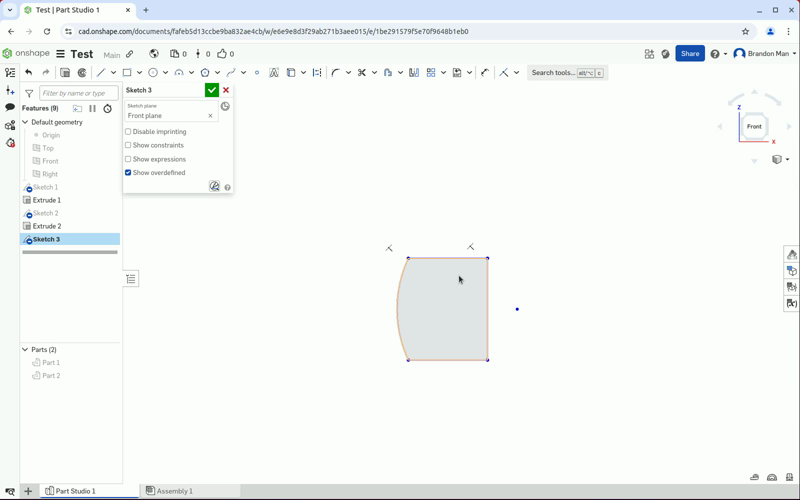
click(459, 275)
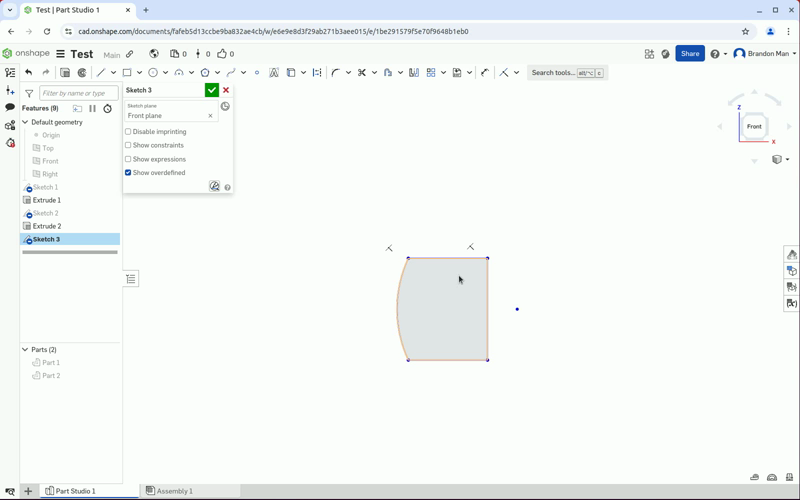
scroll(-6)
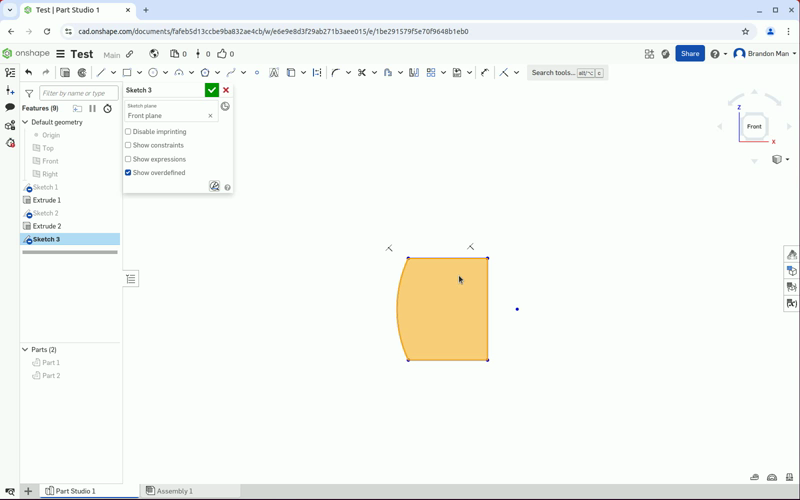
scroll(-6)
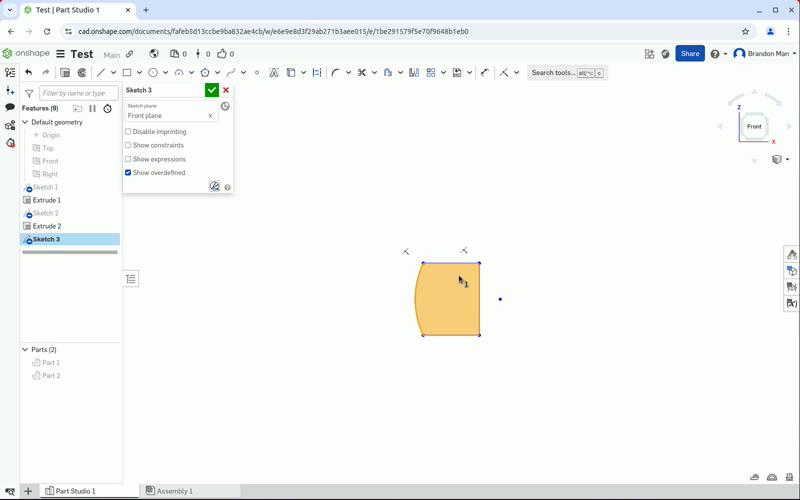
scroll(-6)
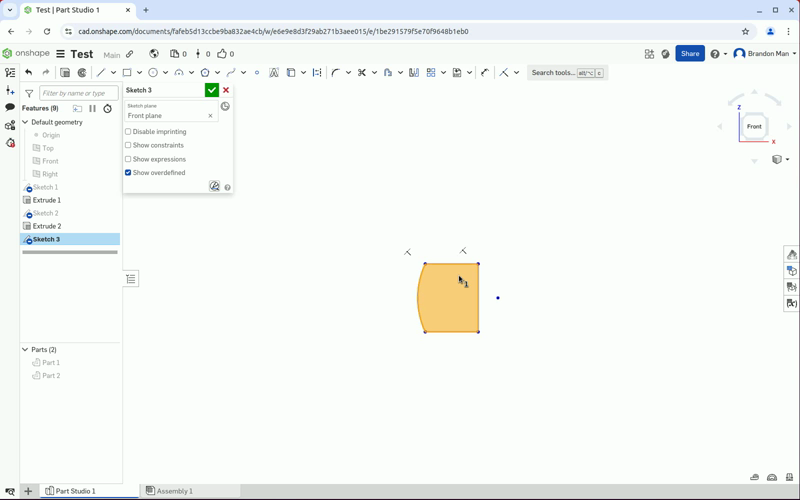
scroll(-6)
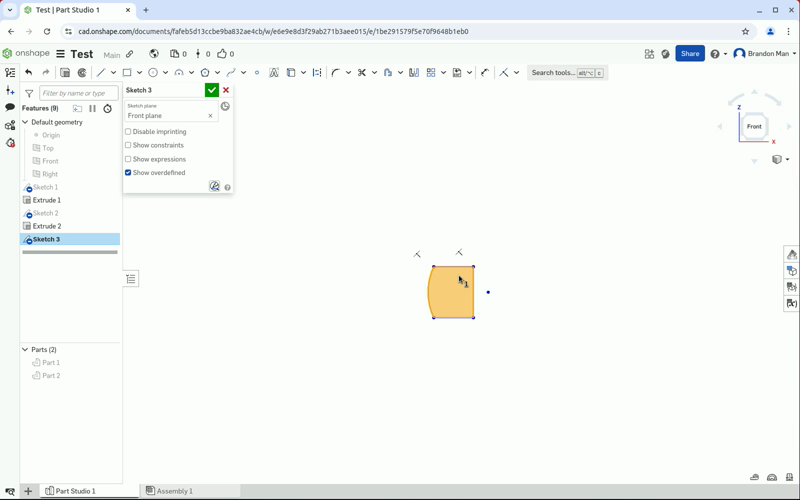
scroll(-6)
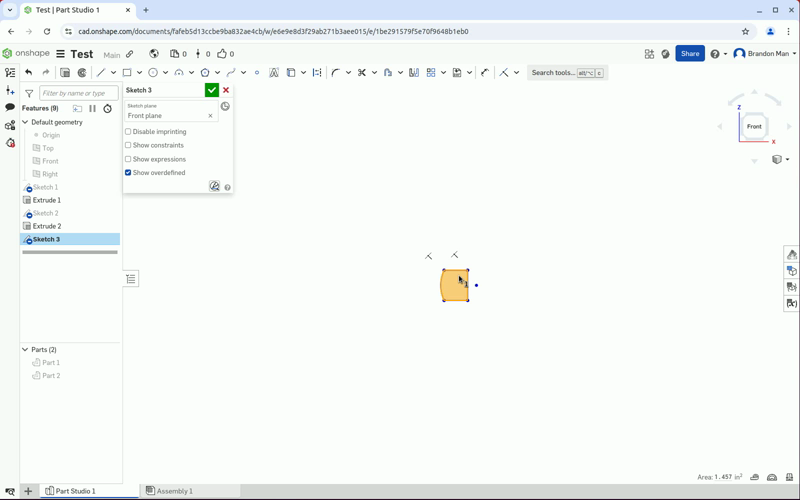
scroll(-6)
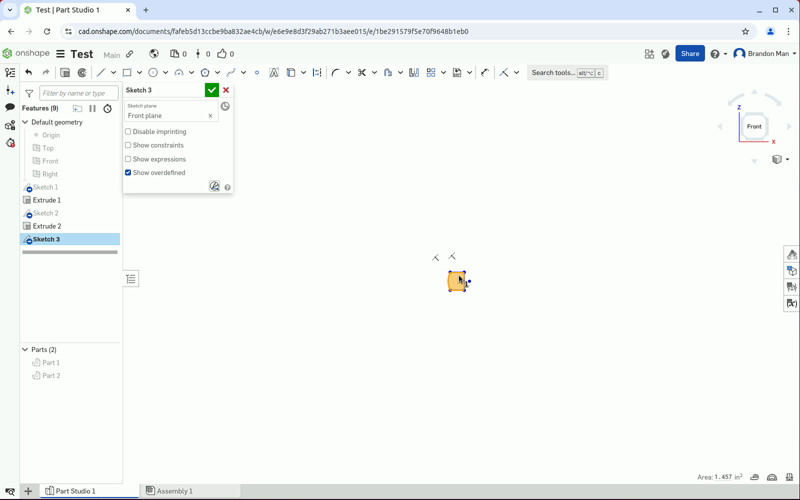
scroll(-6)
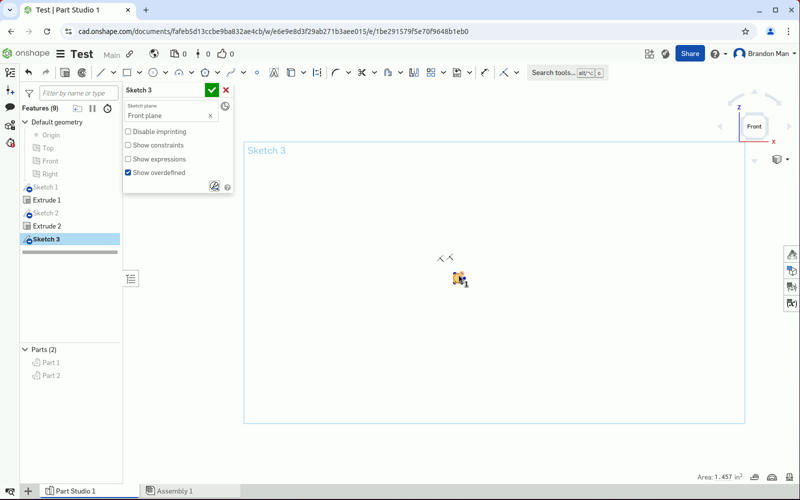
mouse_move(73, 352)
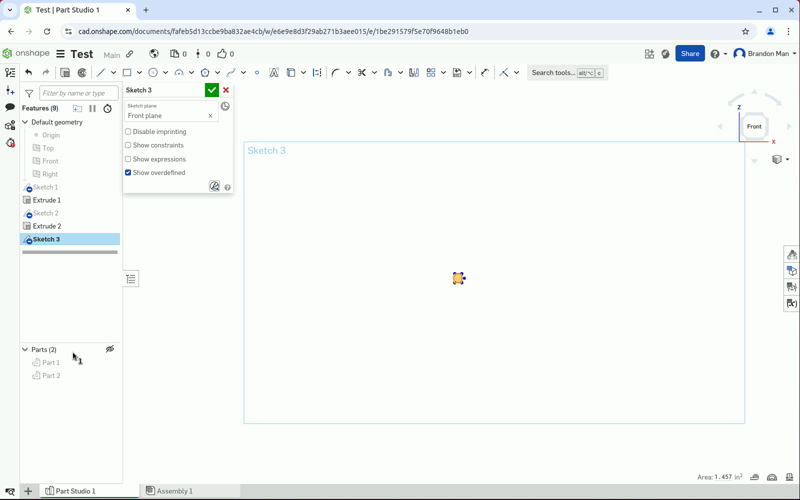
key(shift+y)
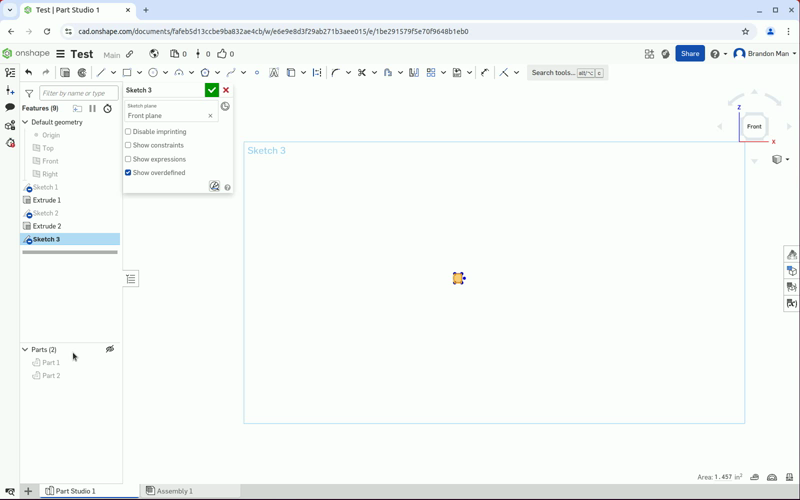
key(shift+e)
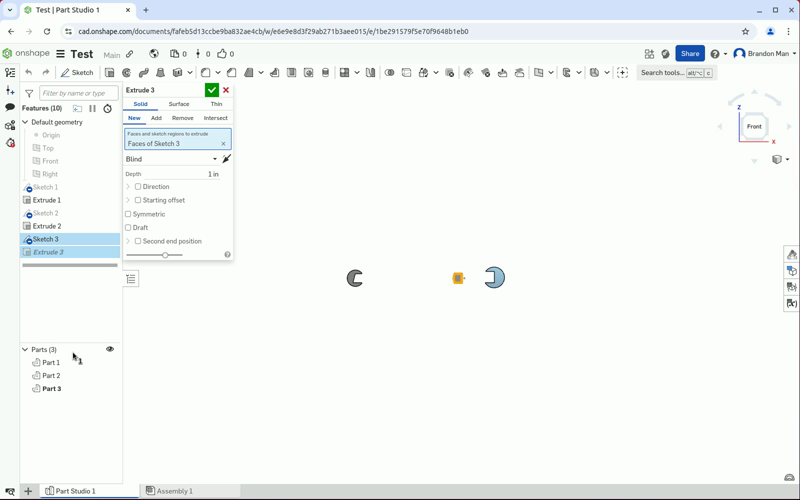
mouse_move(143, 106)
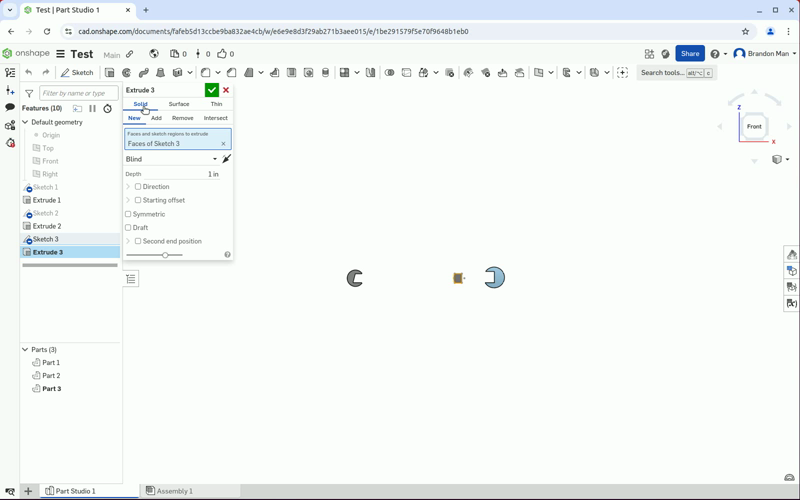
click(143, 106)
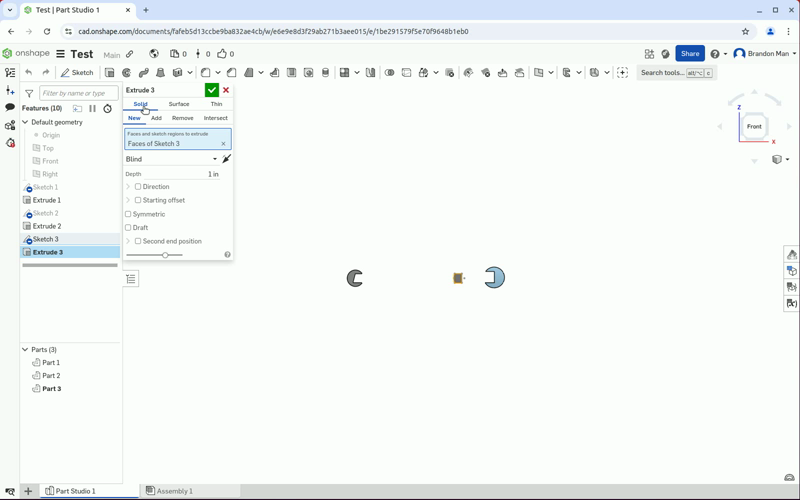
mouse_move(137, 120)
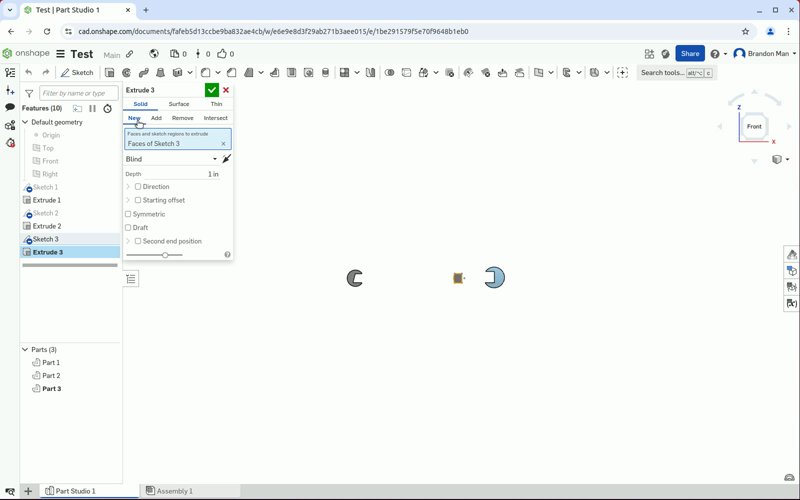
click(137, 120)
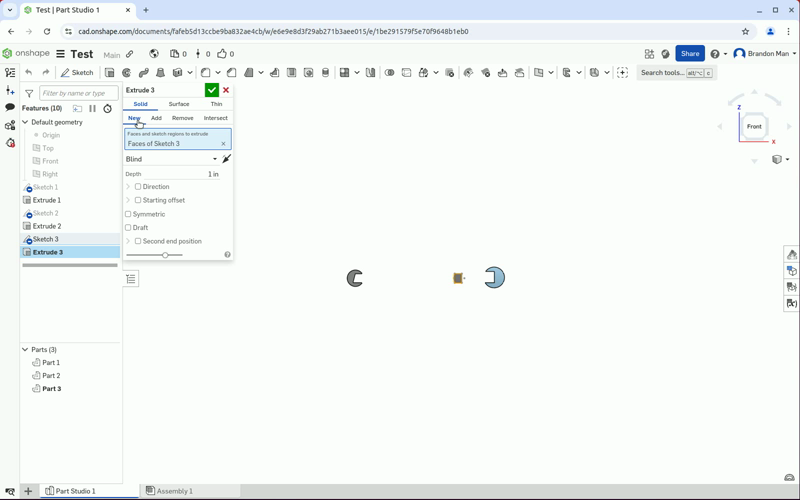
key(tab, 4)
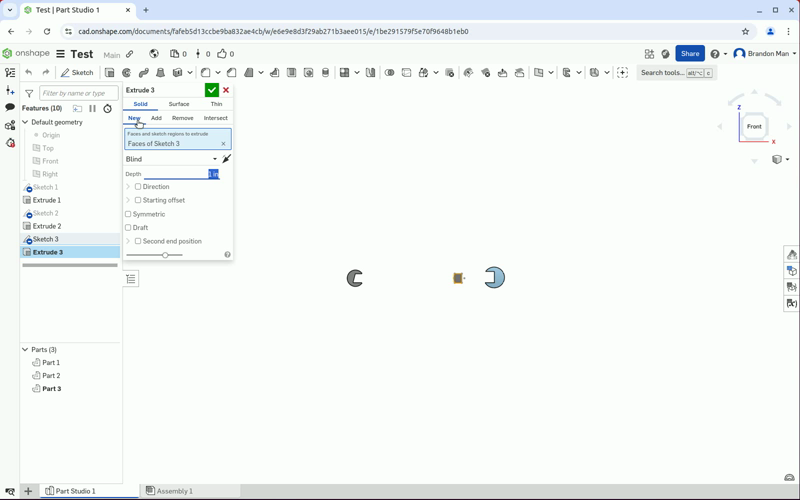
text(3.129)
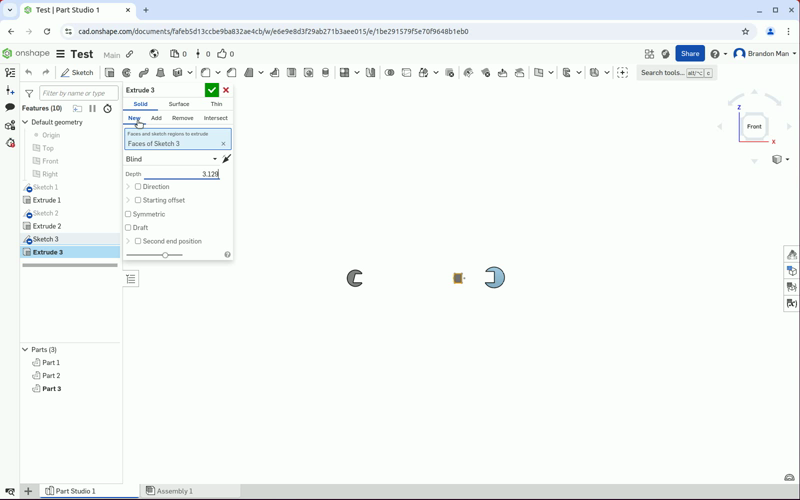
key(enter)
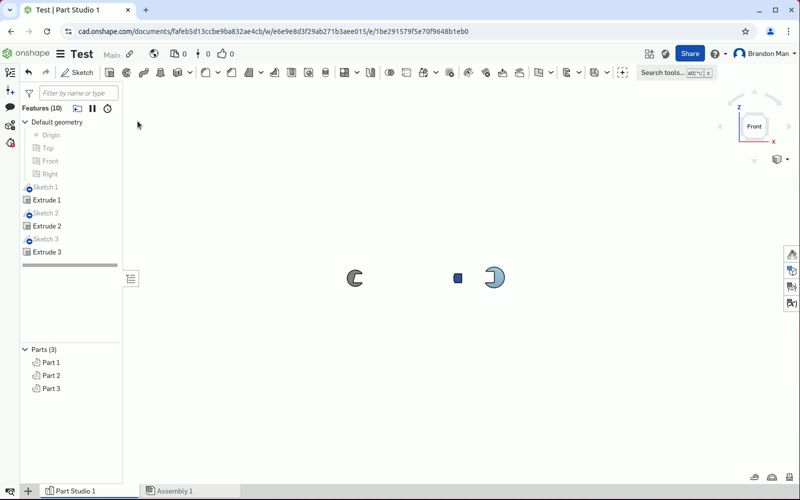
key(shift+h)
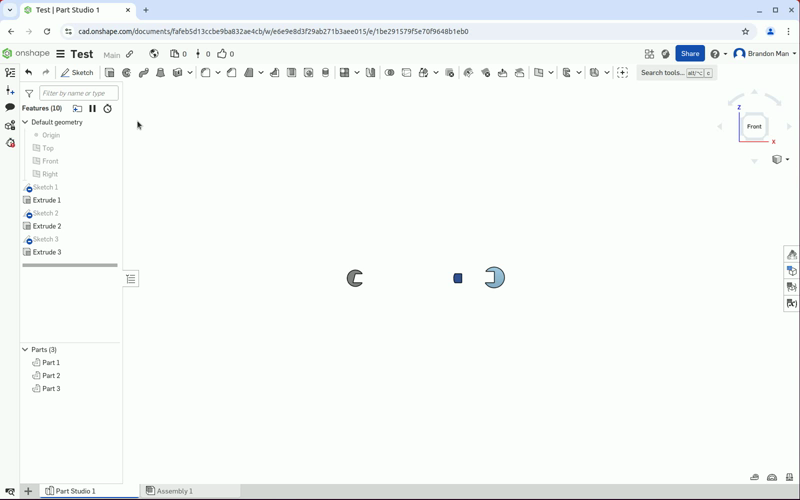
key(shift+h)
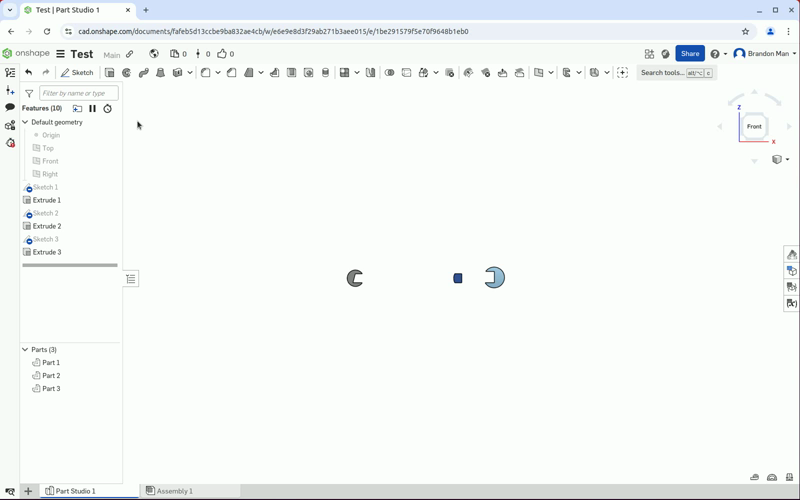
mouse_move(73, 189)
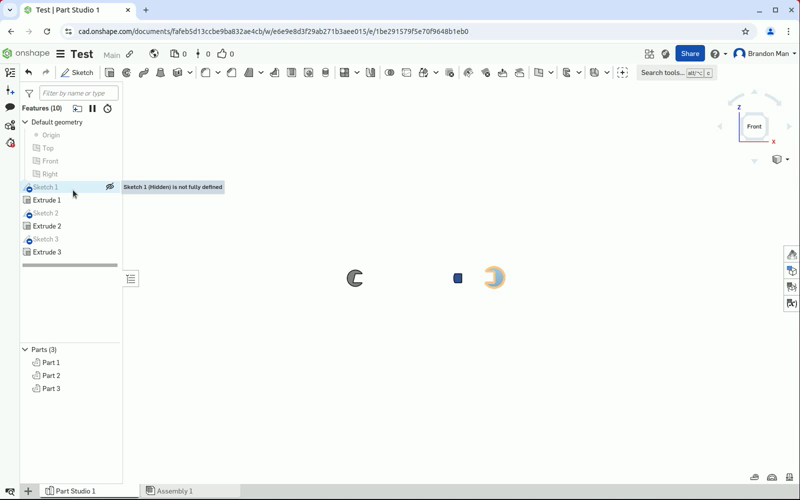
click(73, 189)
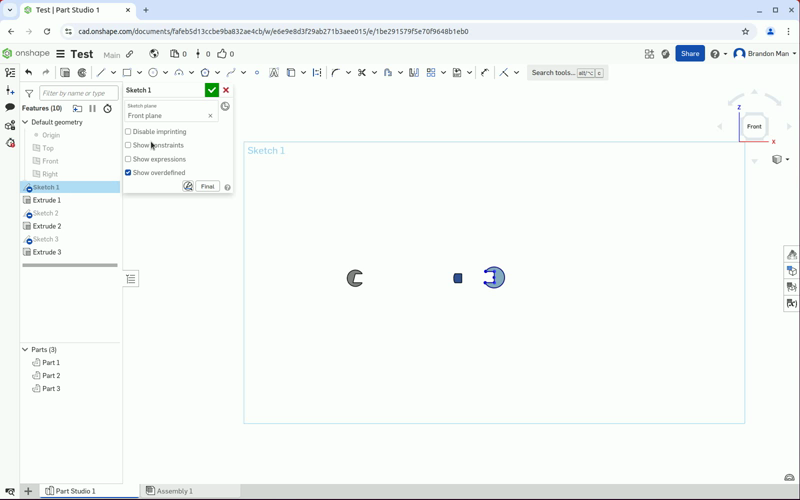
mouse_move(229, 92)
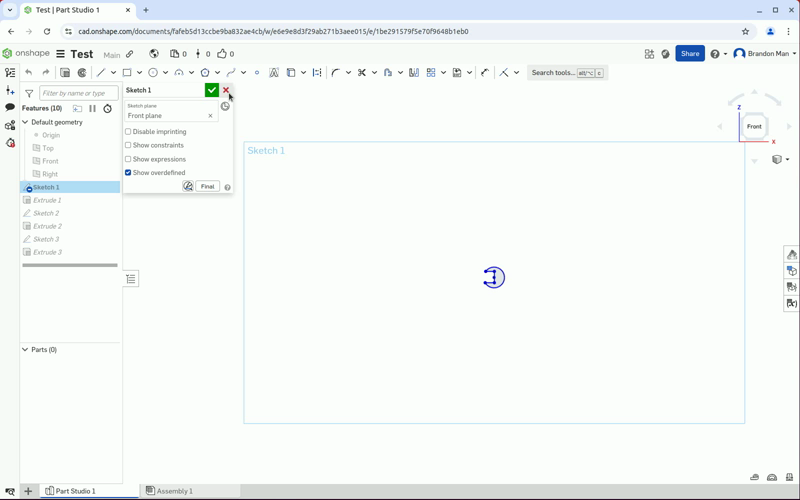
click(229, 92)
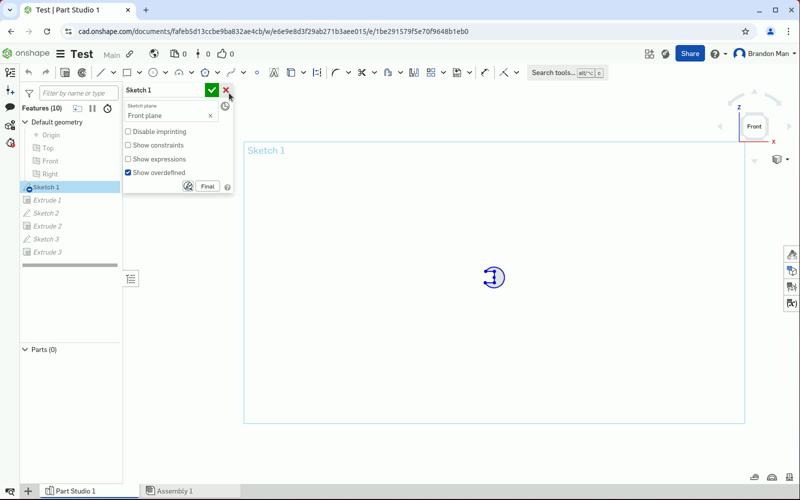
key(shift+s)
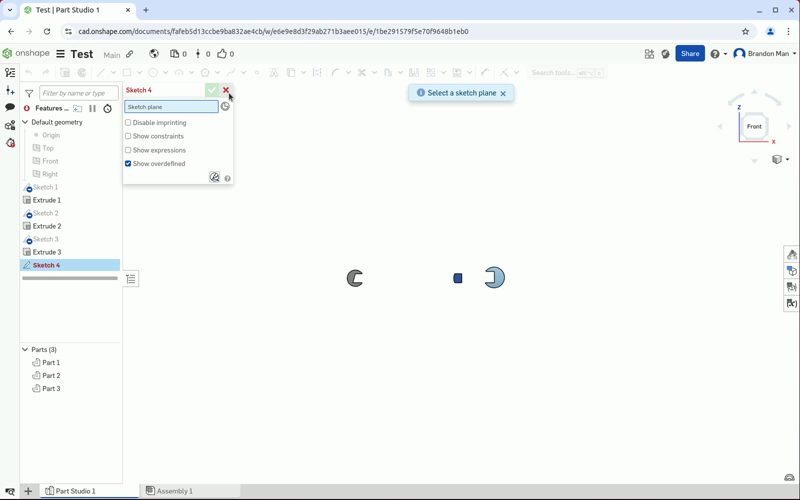
mouse_move(73, 163)
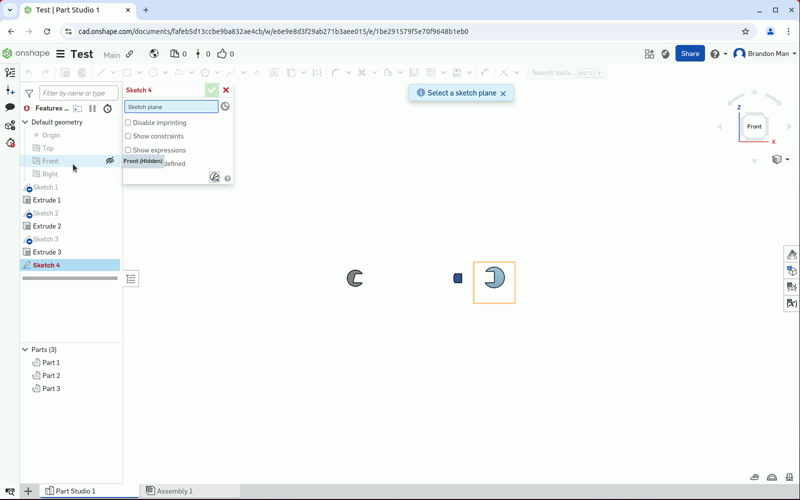
click(73, 163)
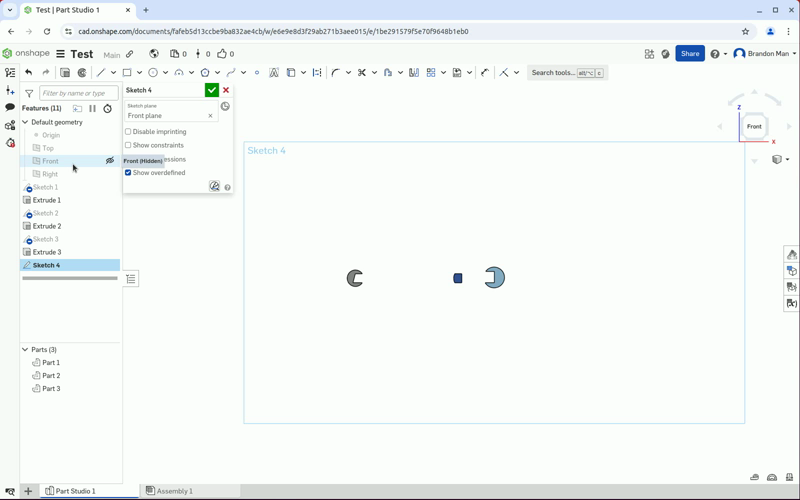
mouse_move(73, 352)
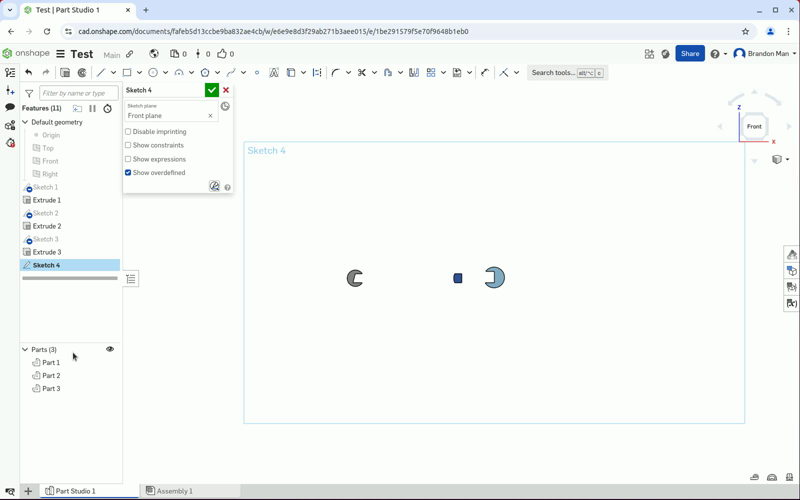
key(y)
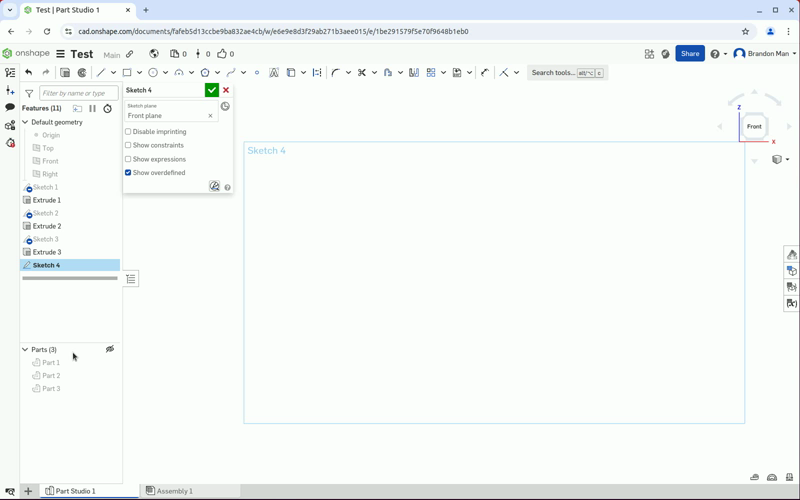
key(l)
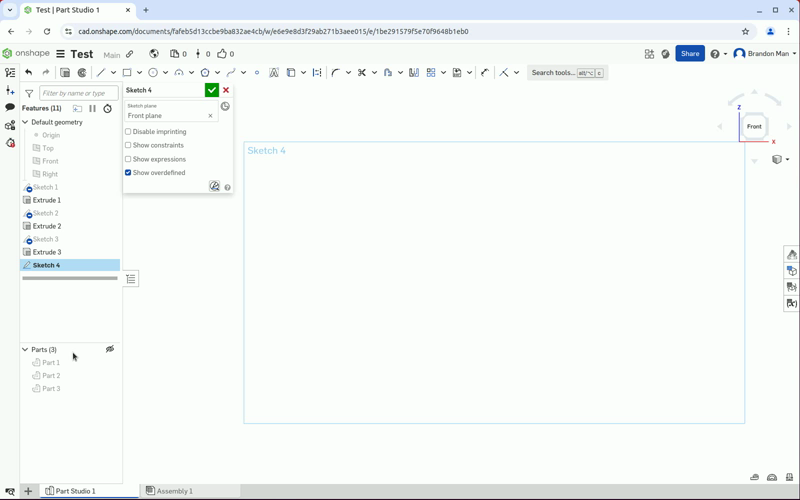
key_down(shift)
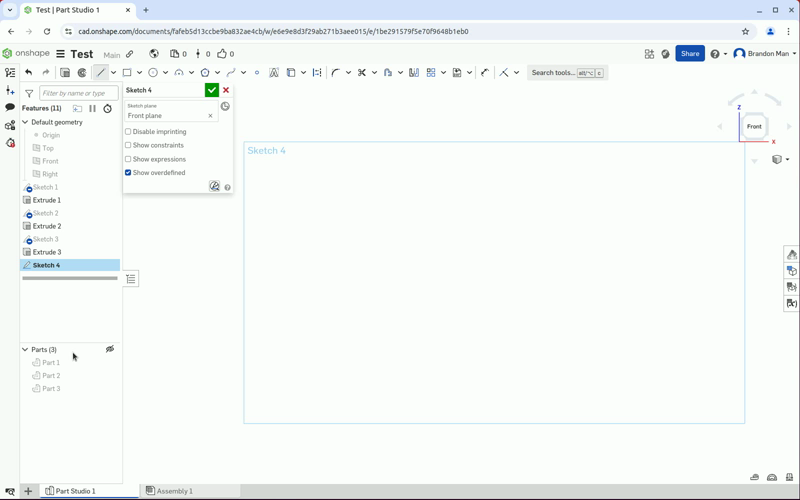
mouse_move(361, 282)
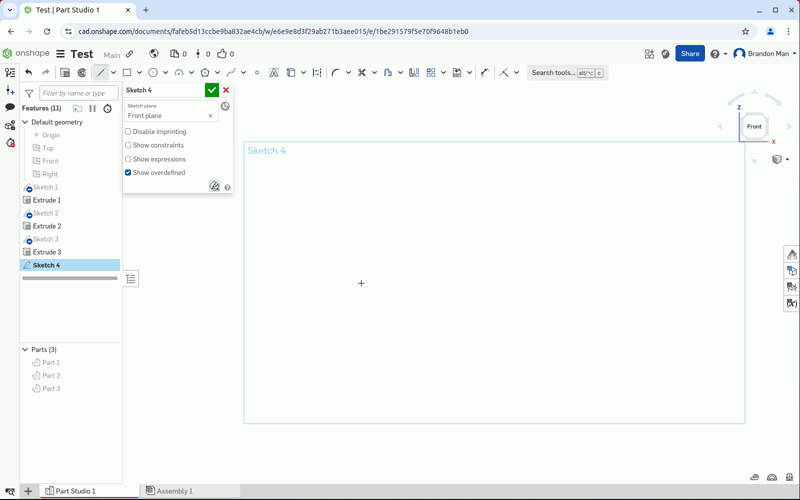
click(361, 282)
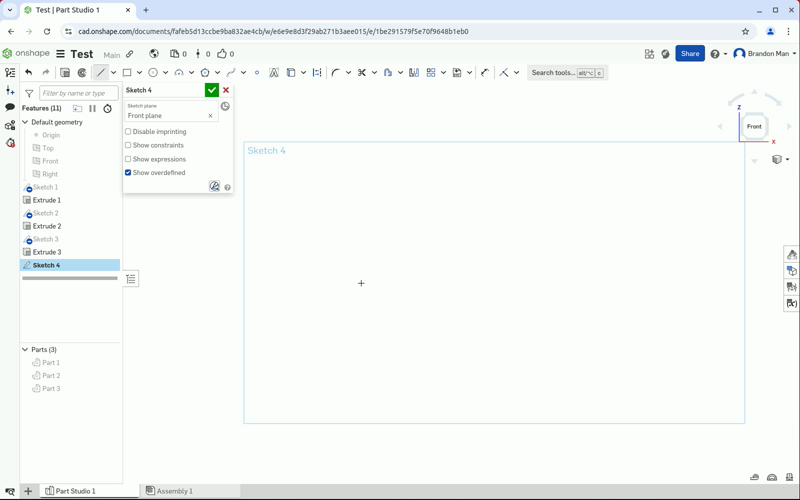
key_up(shift)
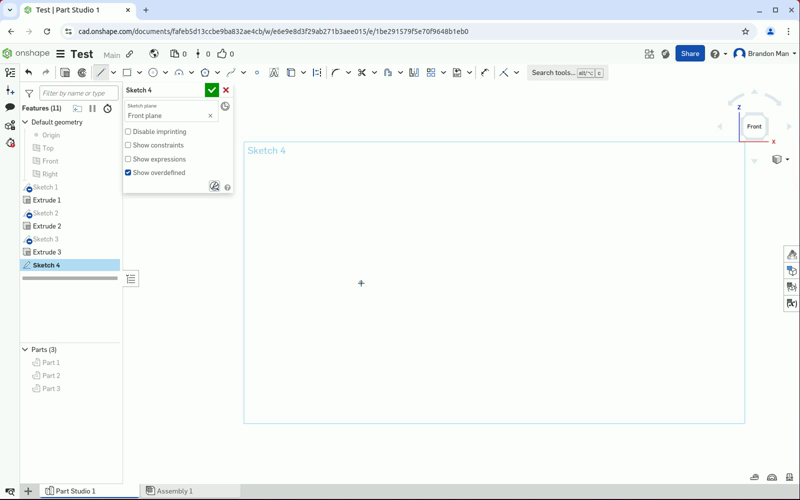
key_down(shift)
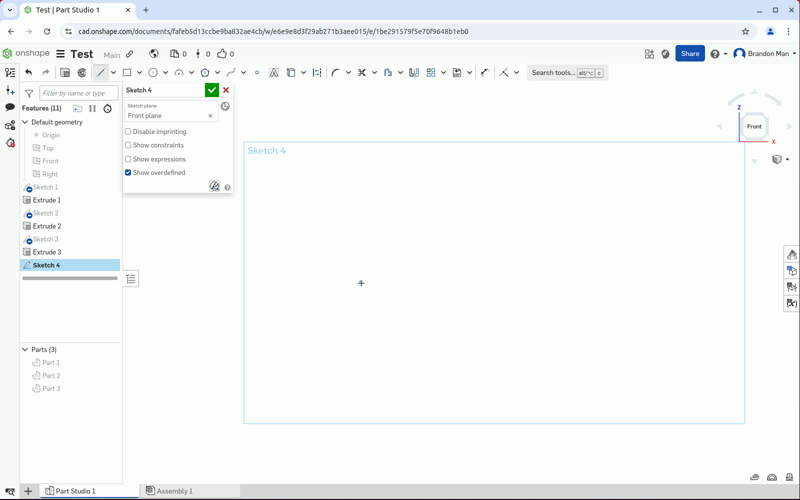
mouse_move(453, 282)
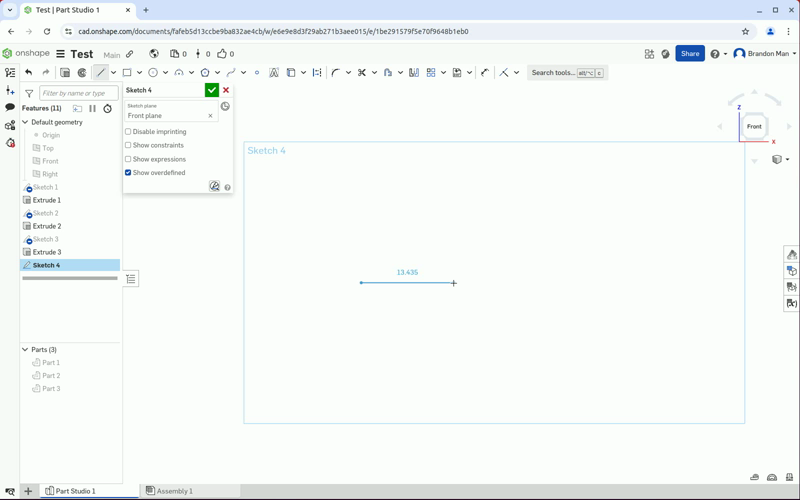
click(453, 282)
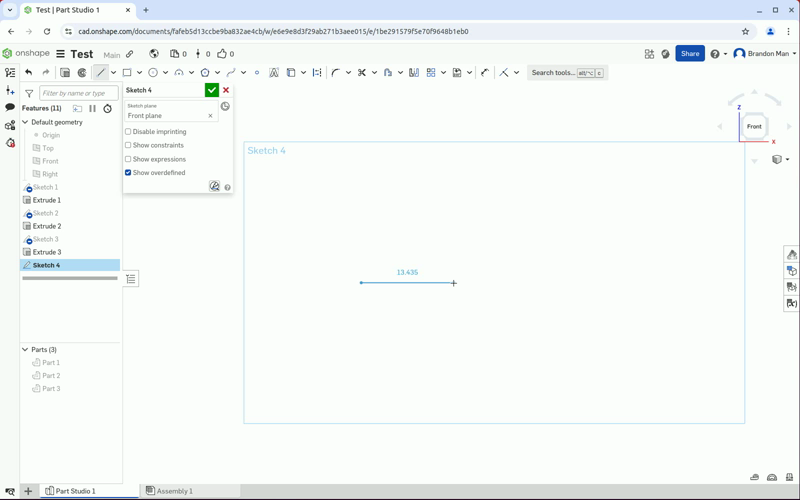
key_up(shift)
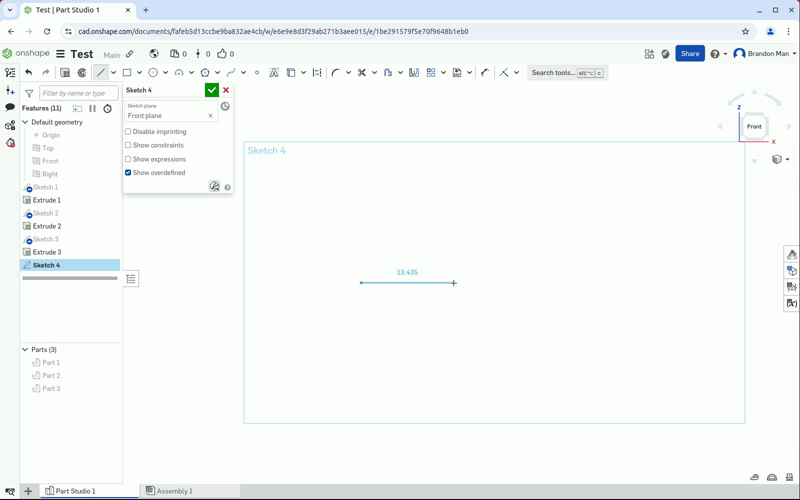
key(esc)
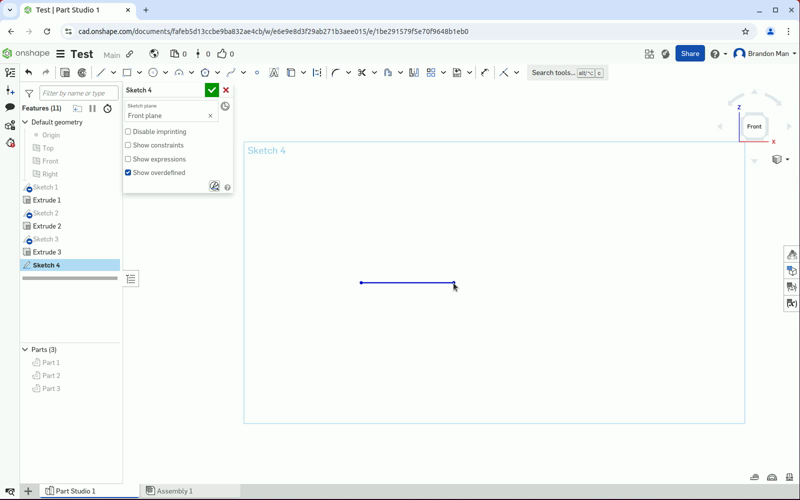
key(a)
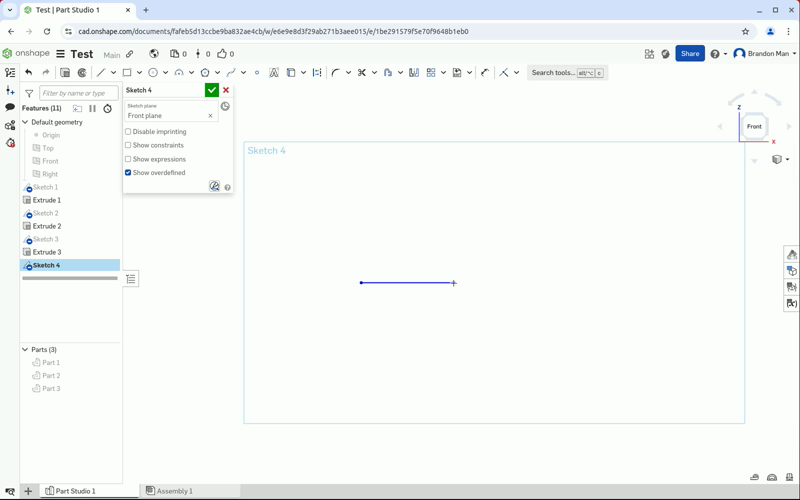
mouse_move(453, 282)
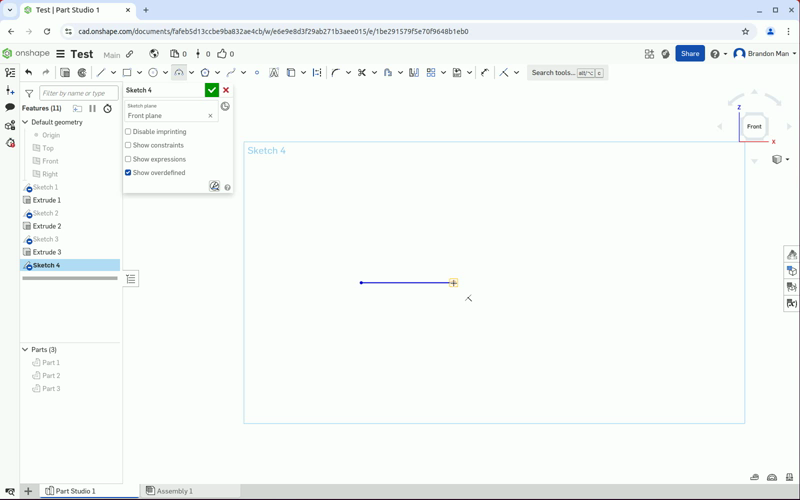
click(453, 282)
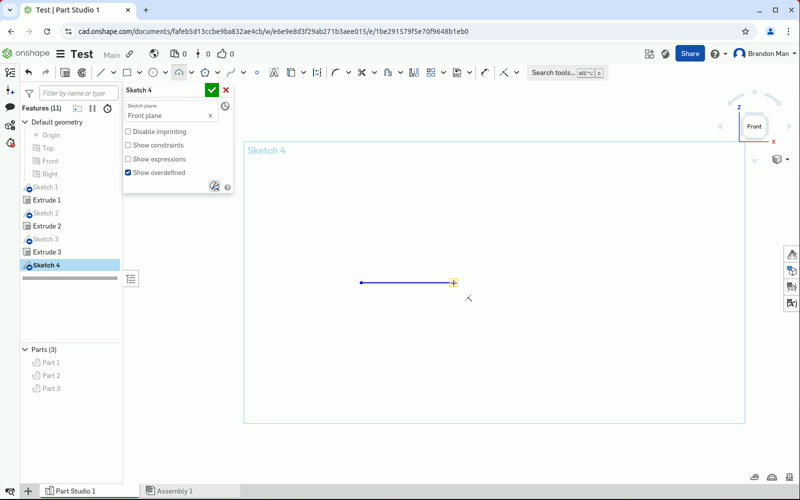
key_down(shift)
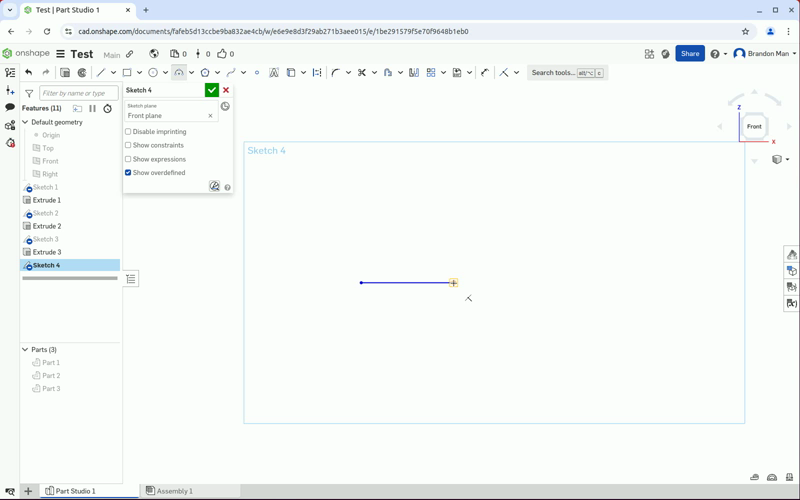
mouse_move(453, 274)
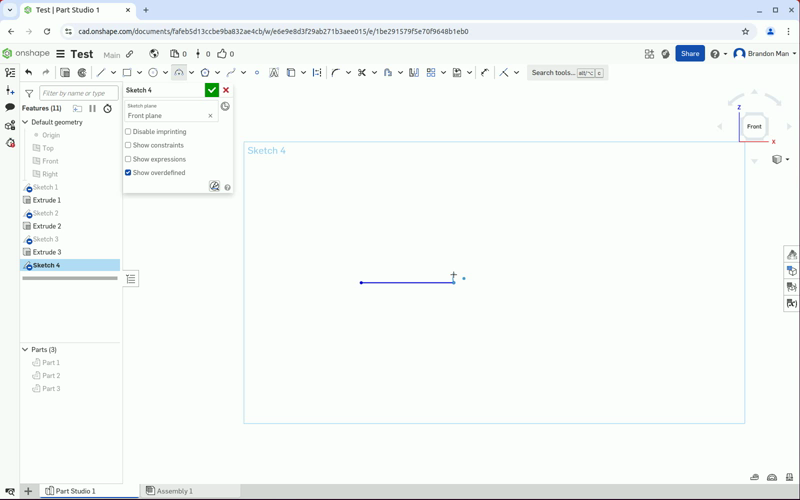
click(453, 274)
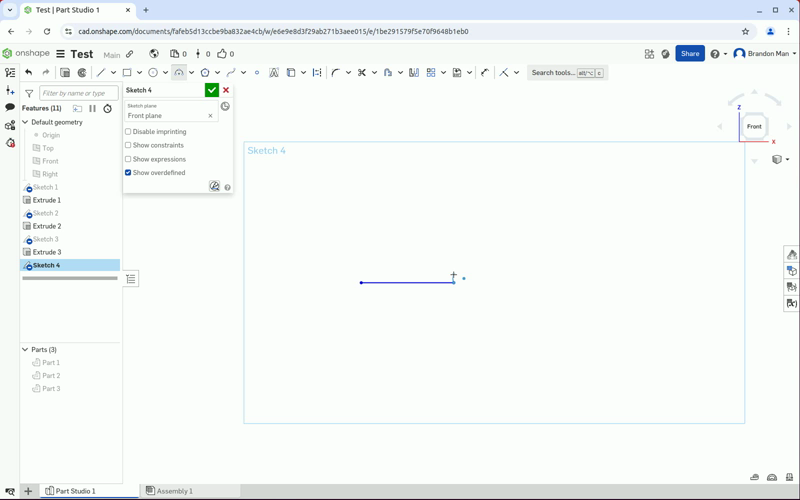
mouse_move(452, 278)
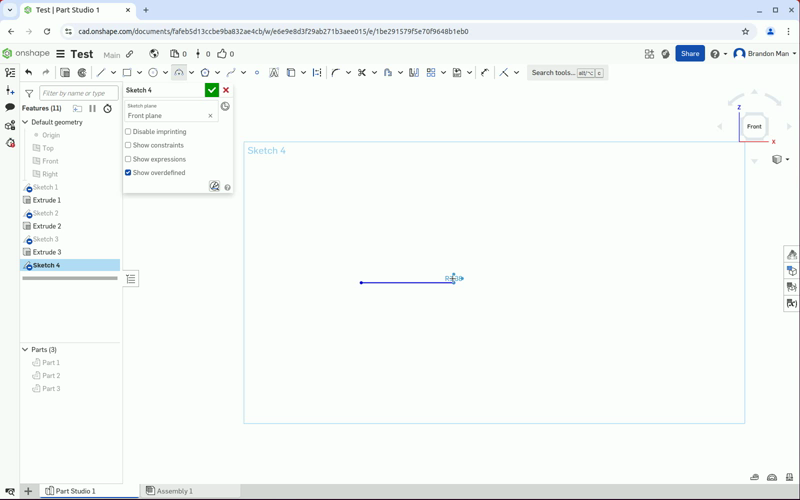
click(452, 278)
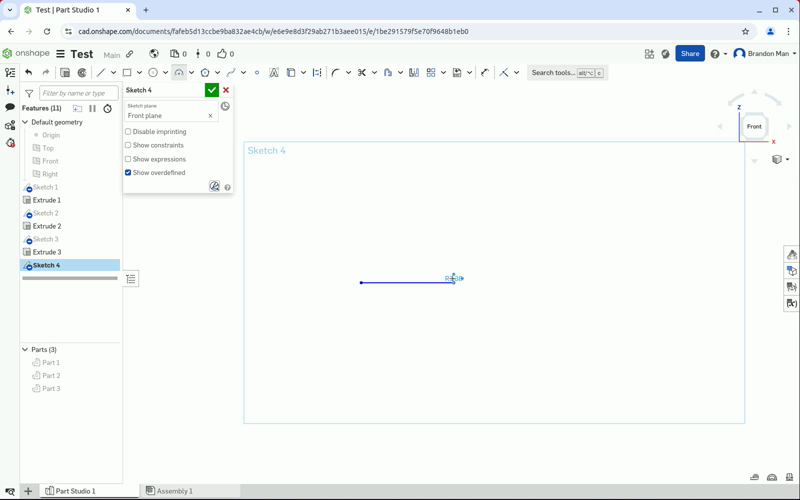
key_up(shift)
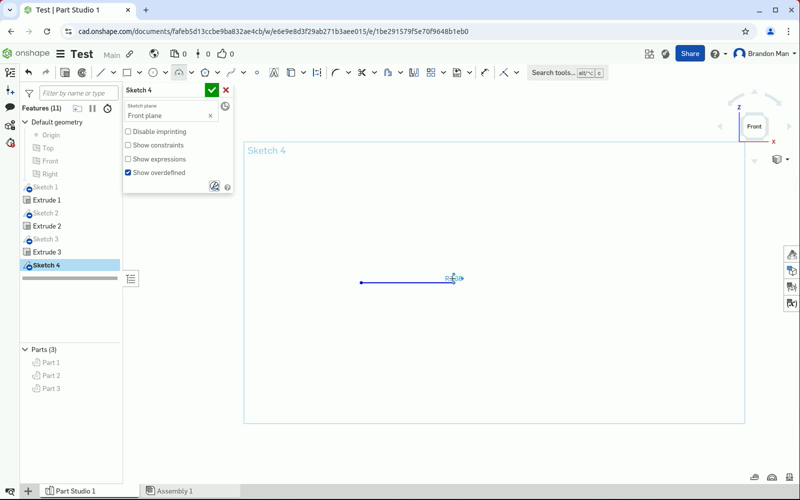
key(esc)
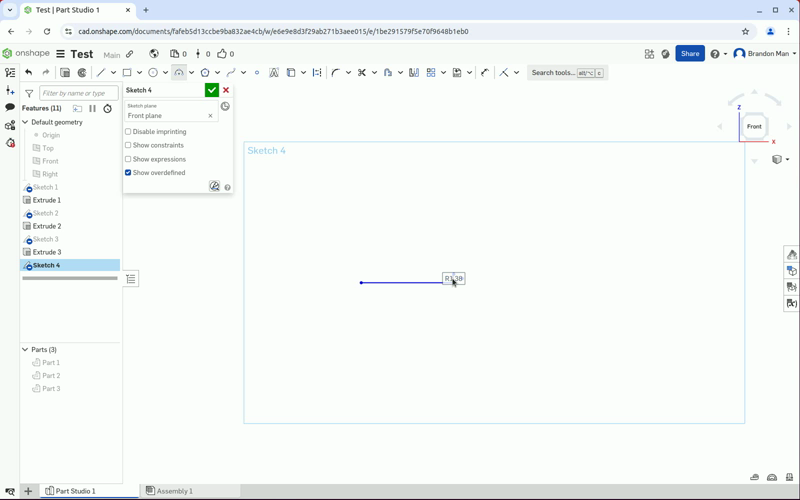
key(l)
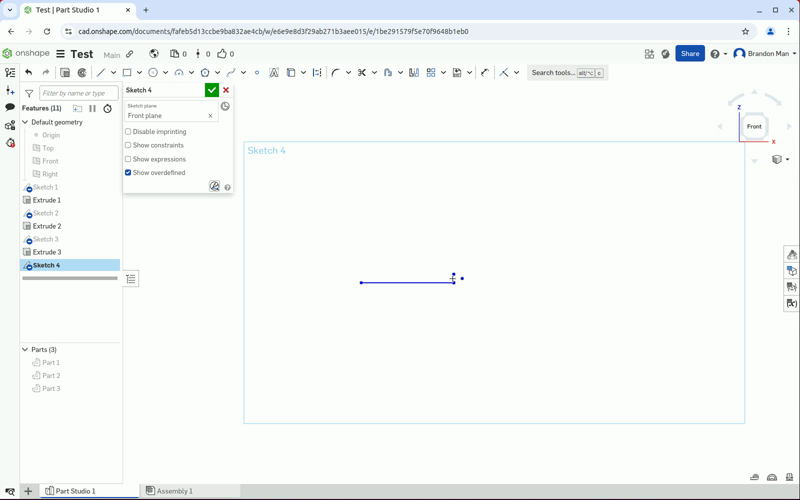
mouse_move(453, 274)
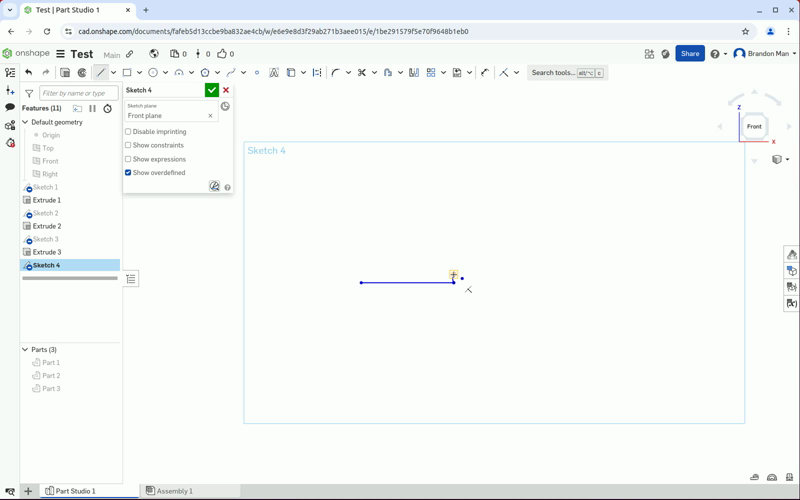
scroll(6)
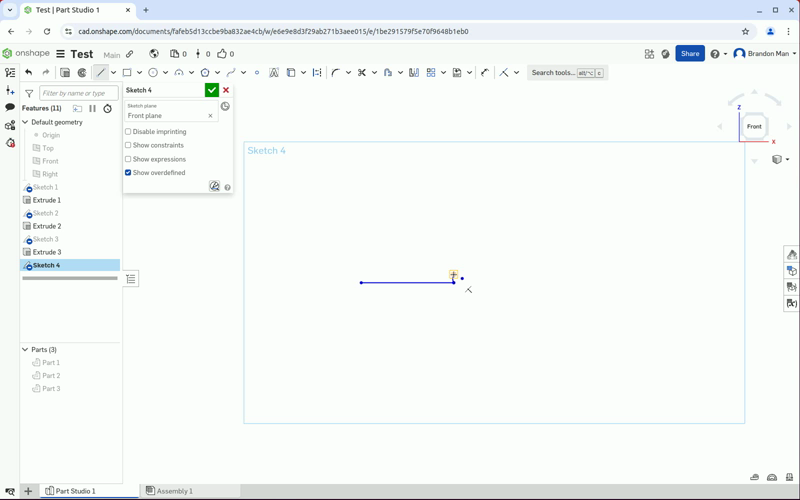
scroll(6)
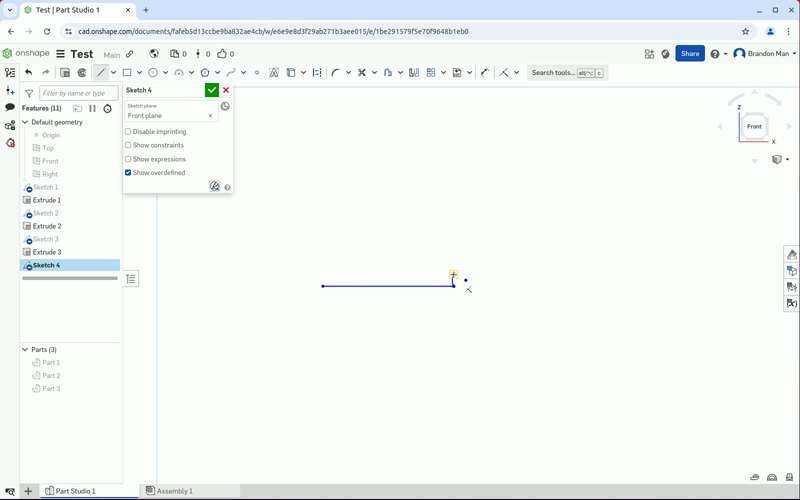
scroll(6)
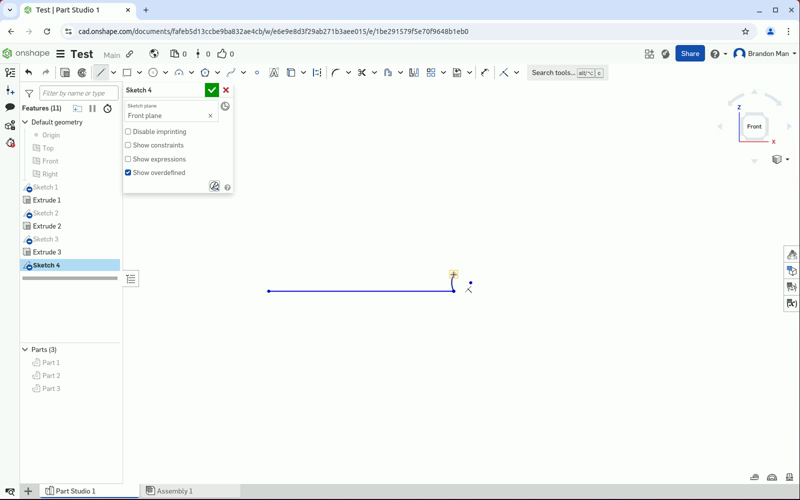
scroll(6)
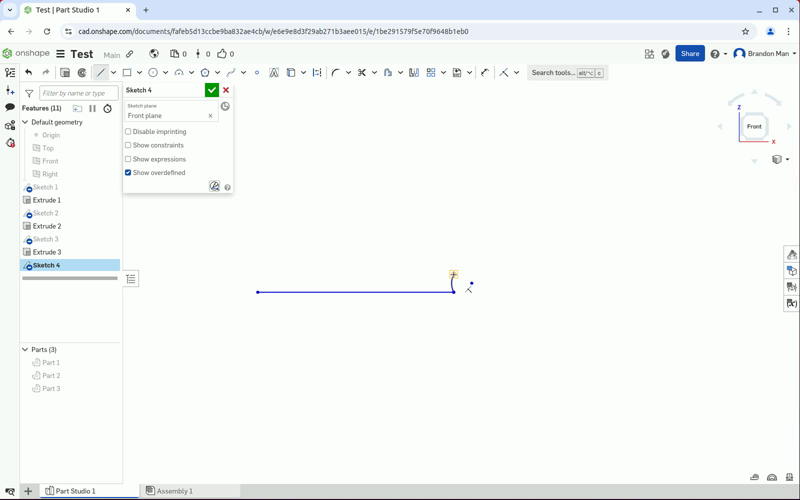
scroll(6)
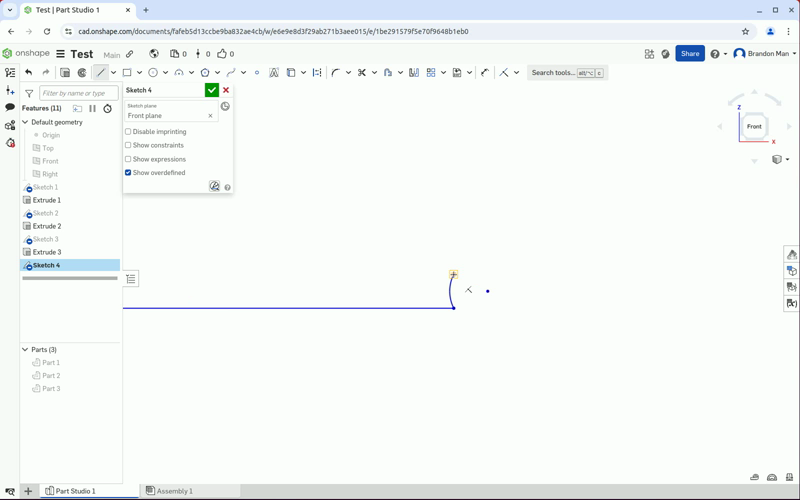
scroll(6)
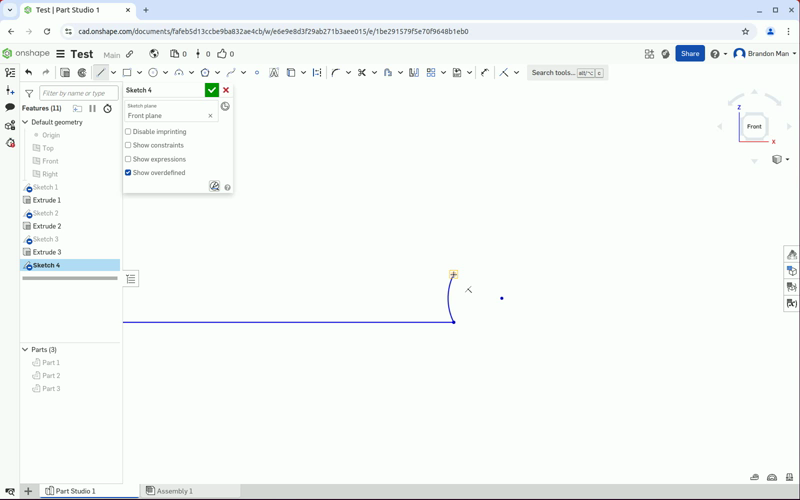
scroll(6)
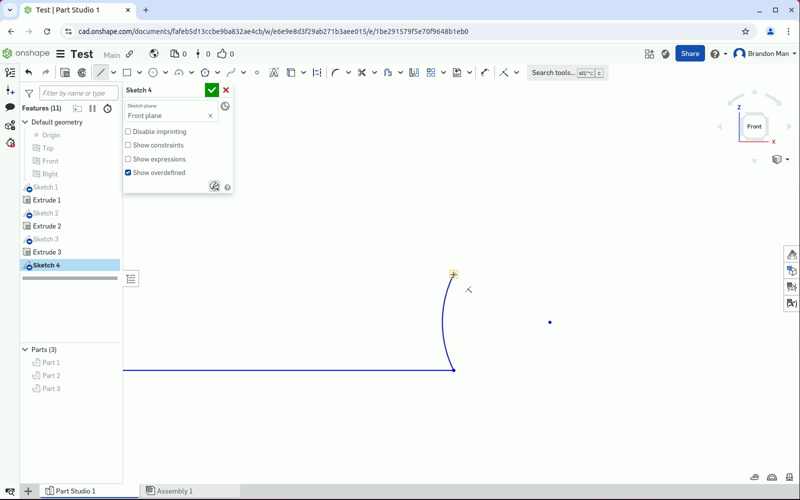
click(453, 274)
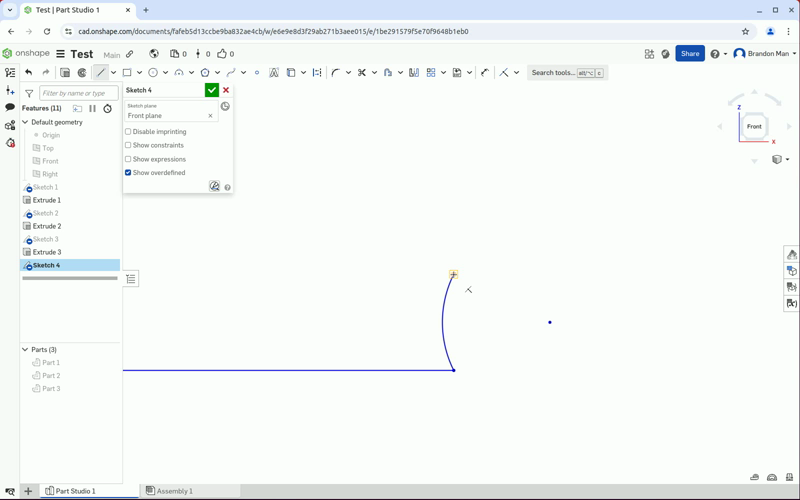
scroll(-6)
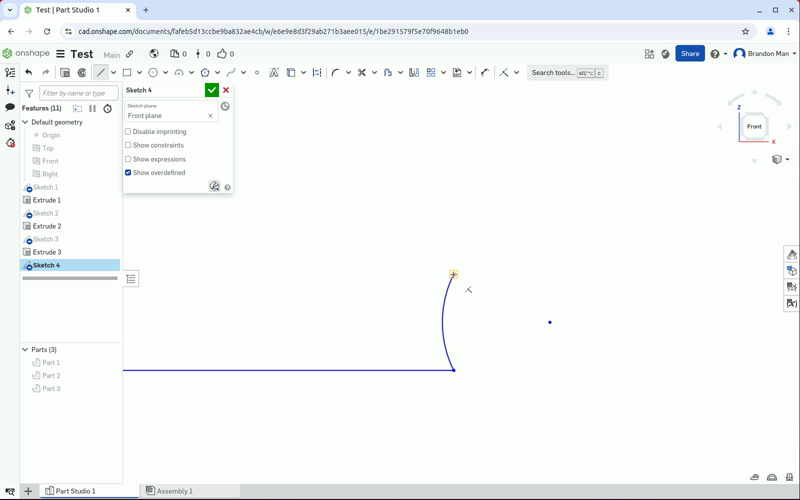
scroll(-6)
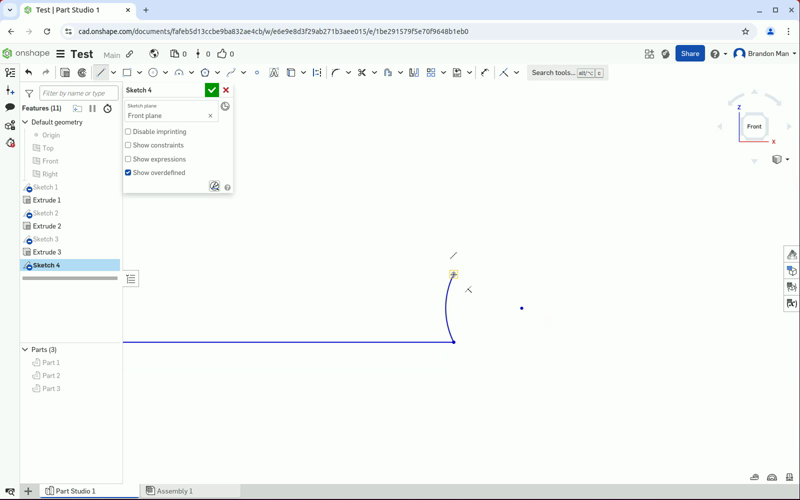
scroll(-6)
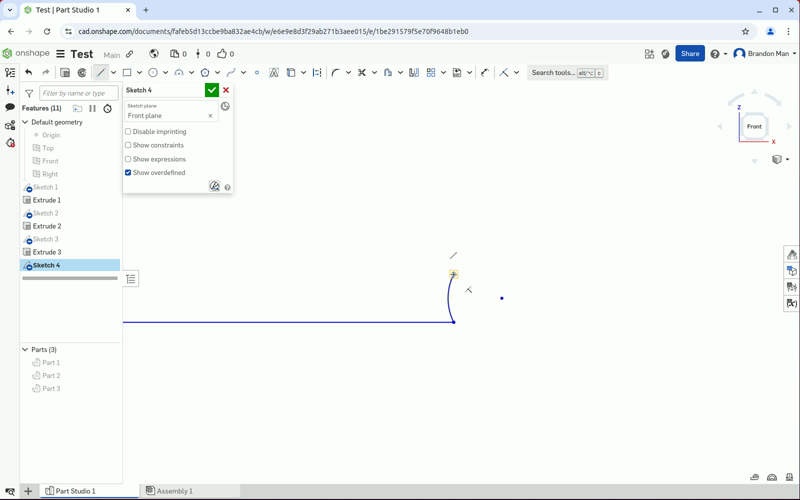
scroll(-6)
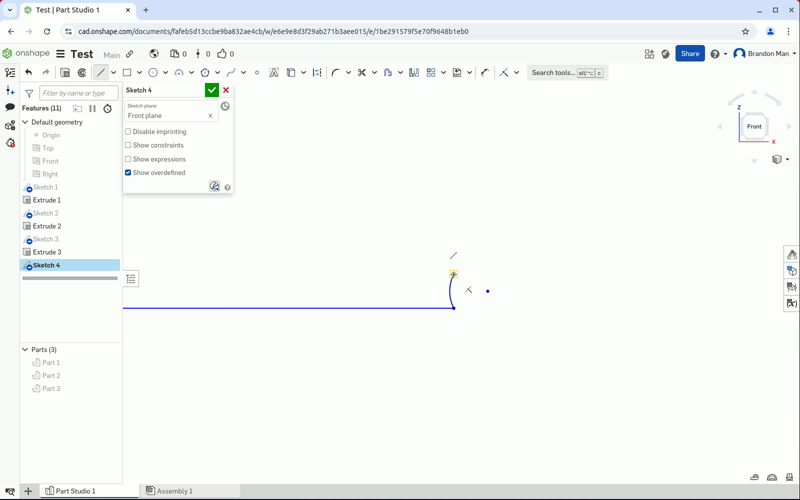
scroll(-6)
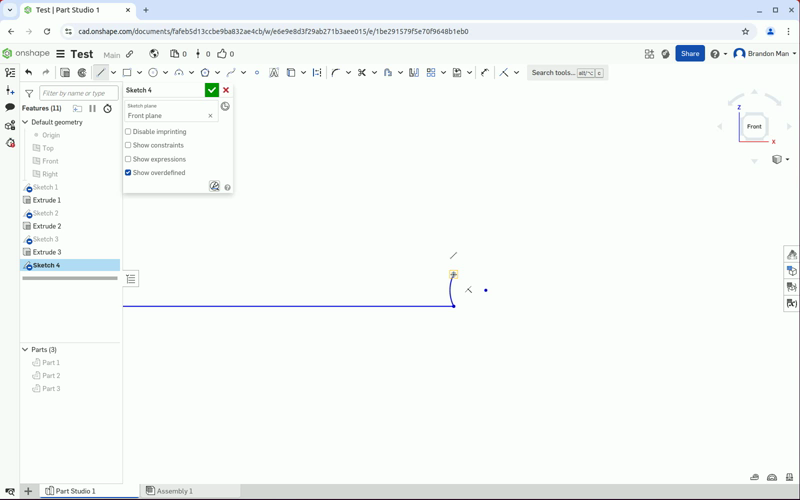
scroll(-6)
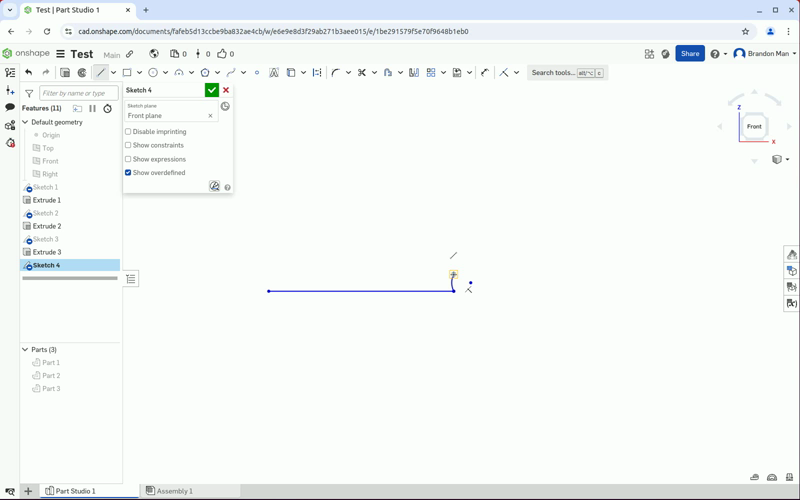
scroll(-6)
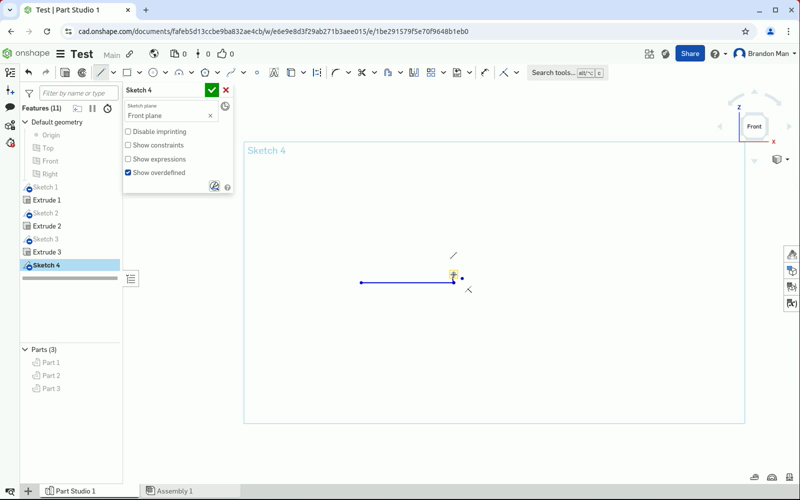
key_down(shift)
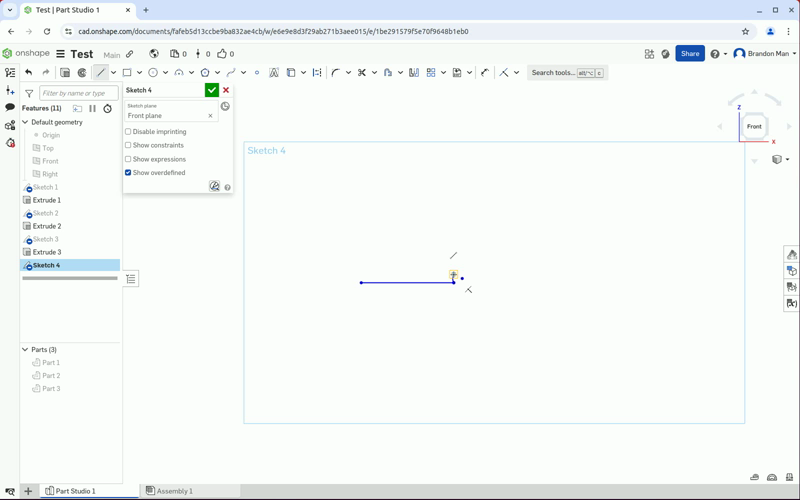
mouse_move(361, 274)
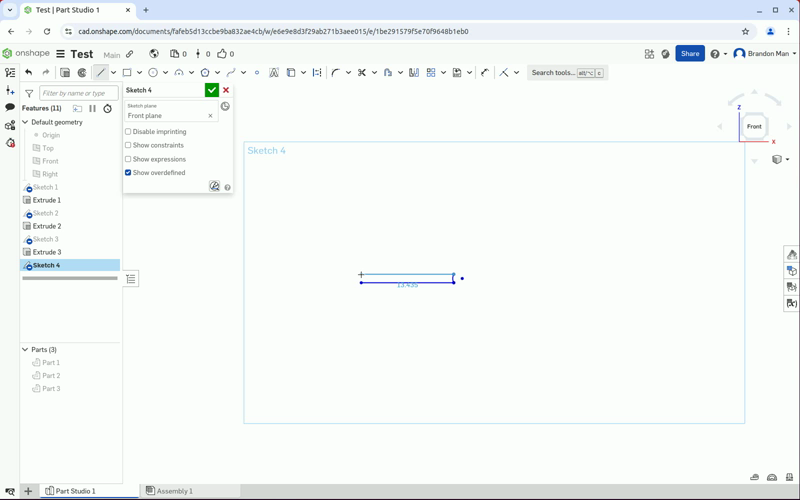
click(361, 274)
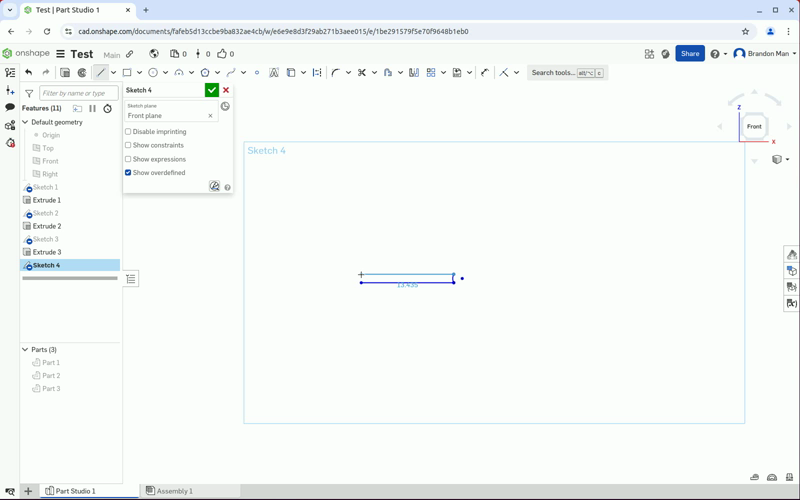
key_up(shift)
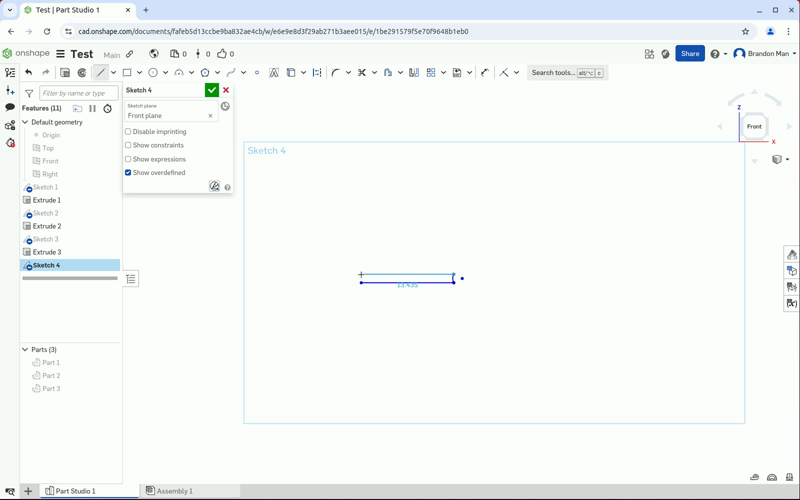
key(esc)
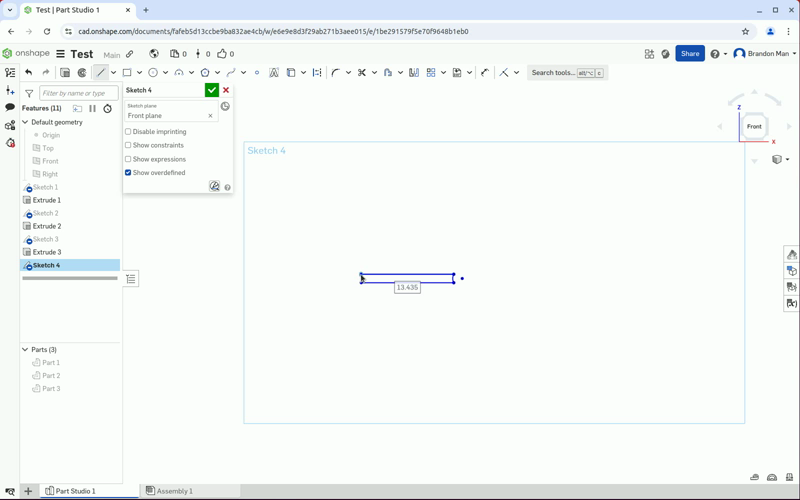
key(a)
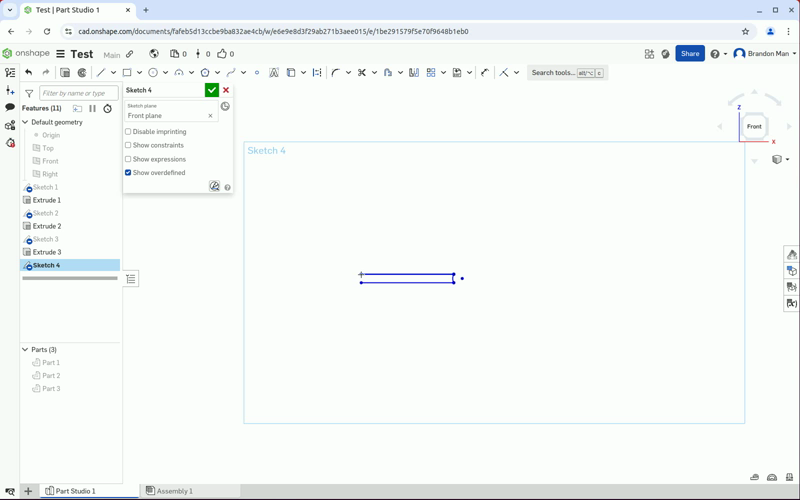
mouse_move(361, 274)
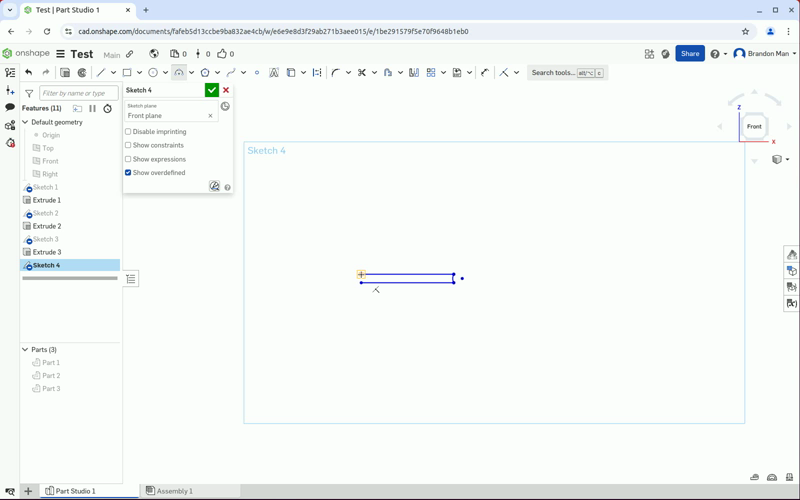
click(361, 274)
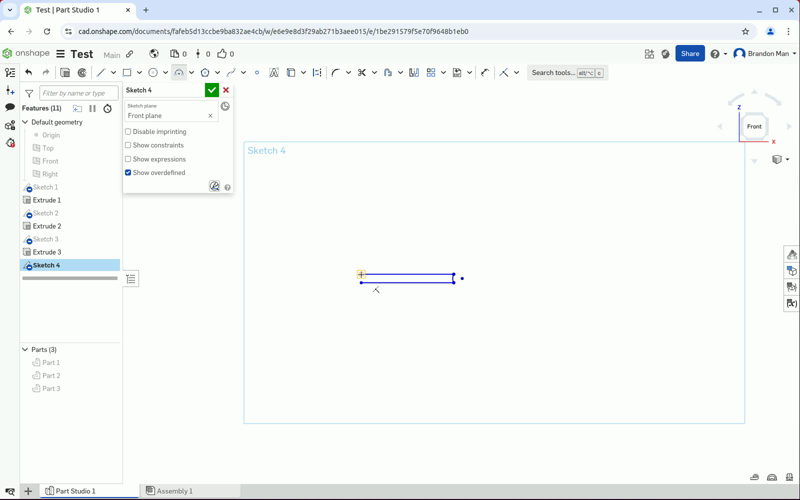
mouse_move(361, 282)
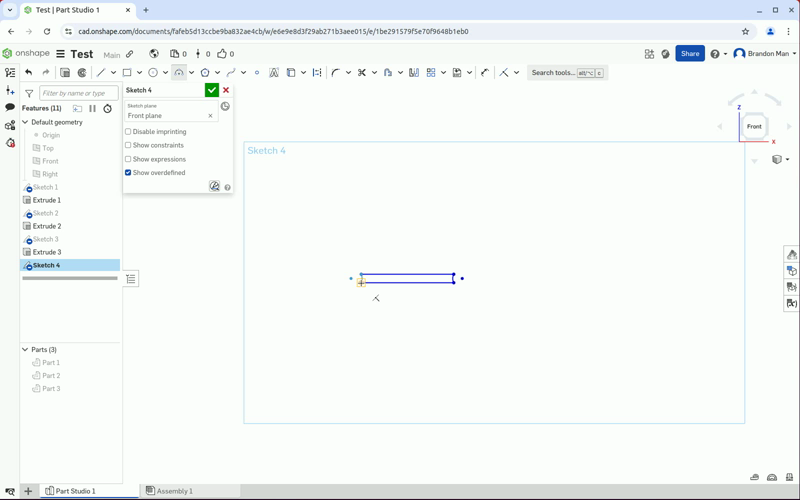
click(361, 282)
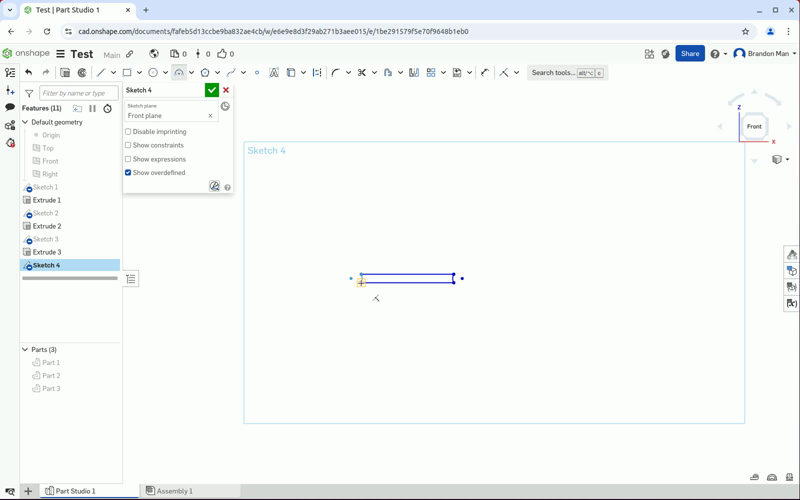
key_down(shift)
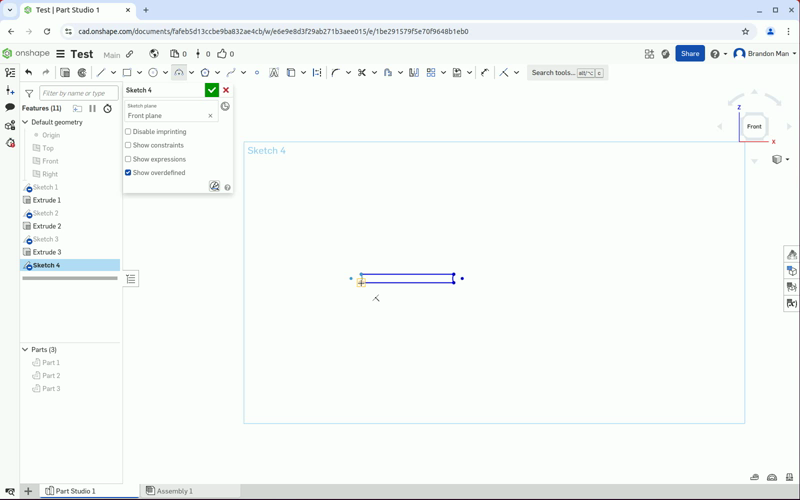
mouse_move(362, 278)
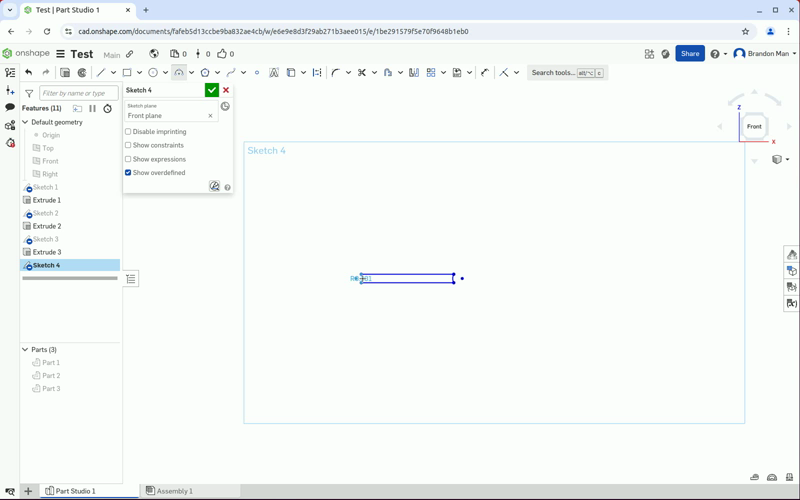
scroll(6)
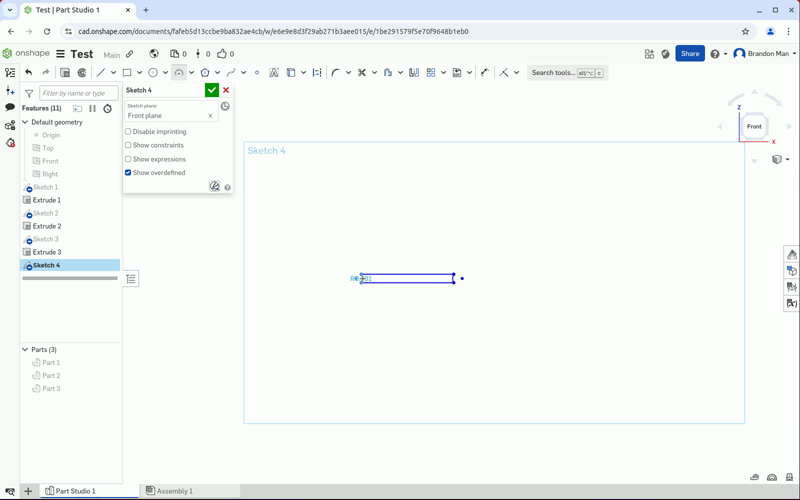
scroll(6)
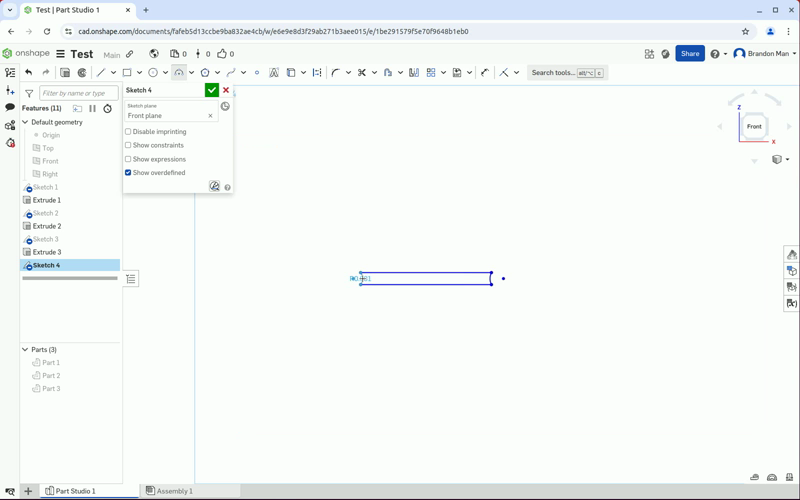
scroll(6)
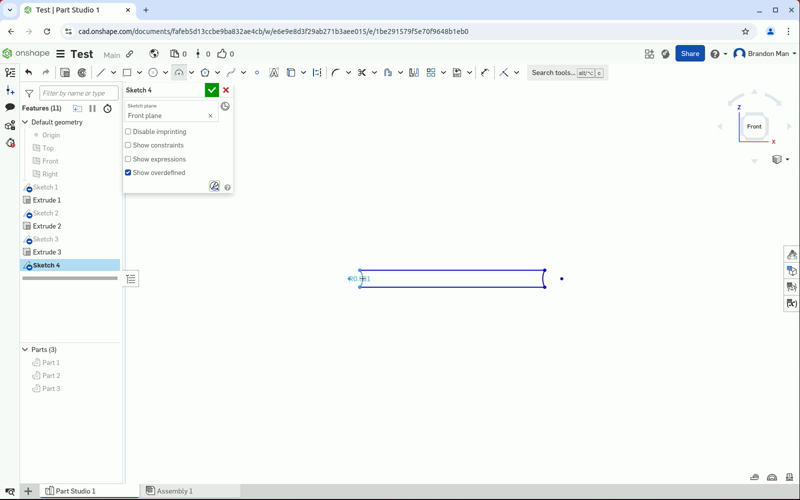
scroll(6)
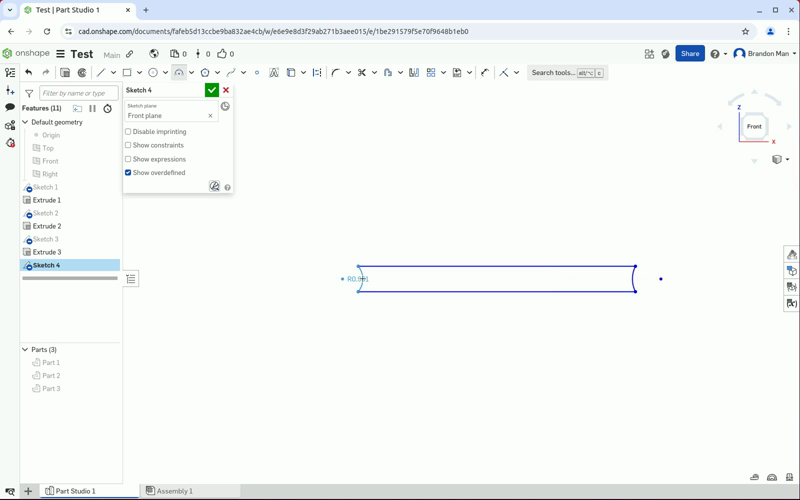
scroll(6)
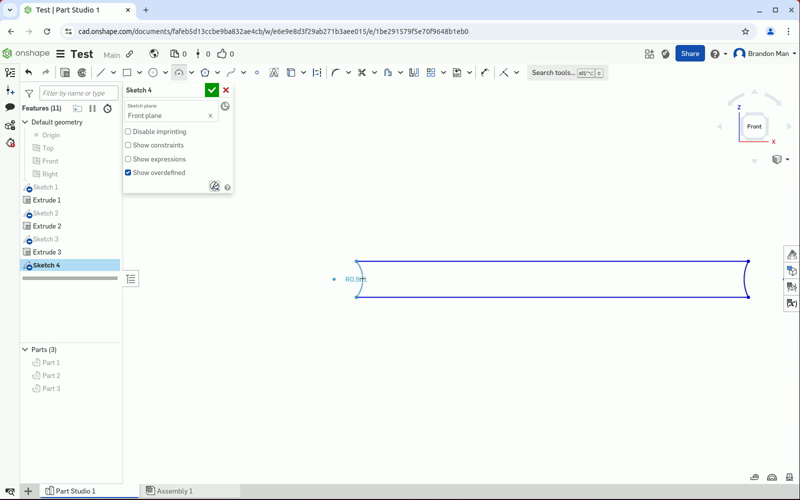
scroll(6)
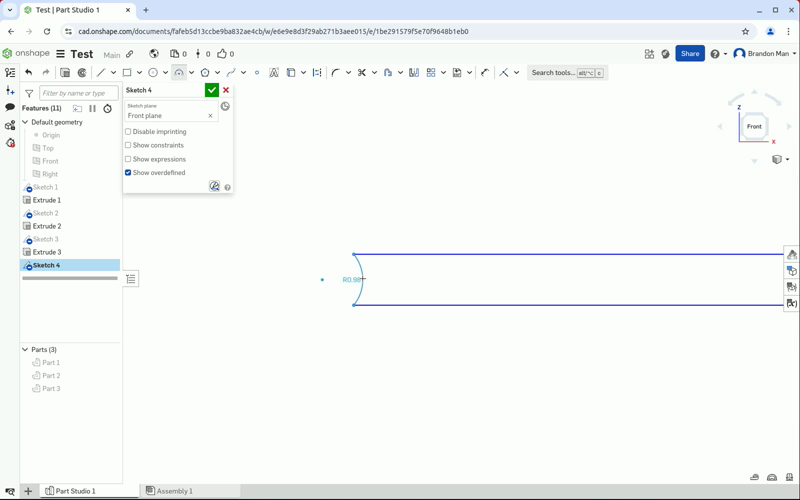
scroll(6)
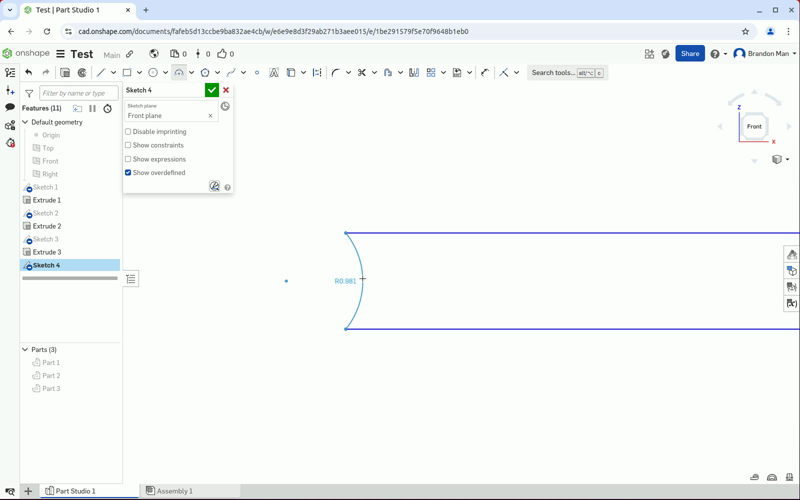
click(362, 278)
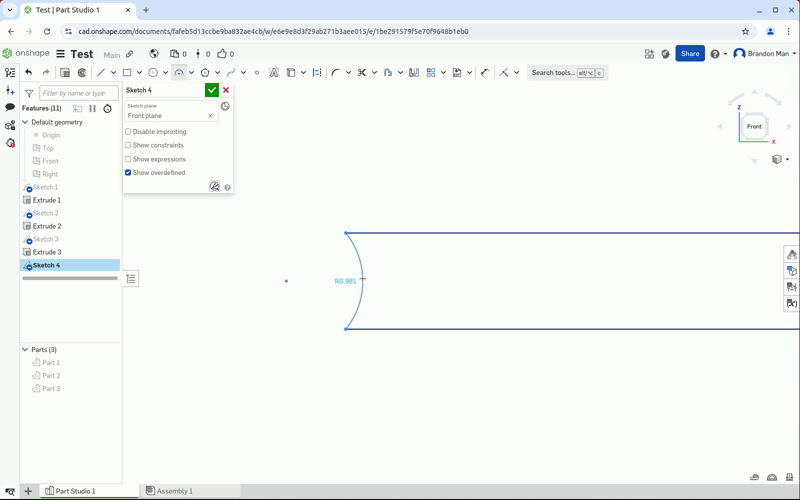
scroll(-6)
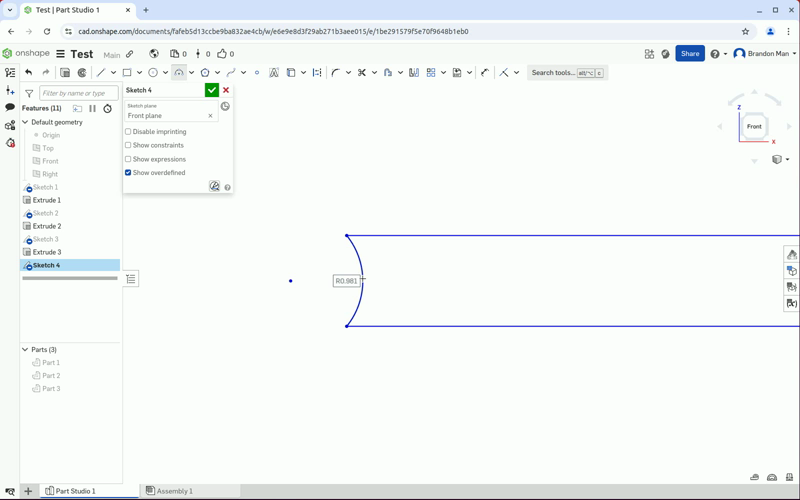
scroll(-6)
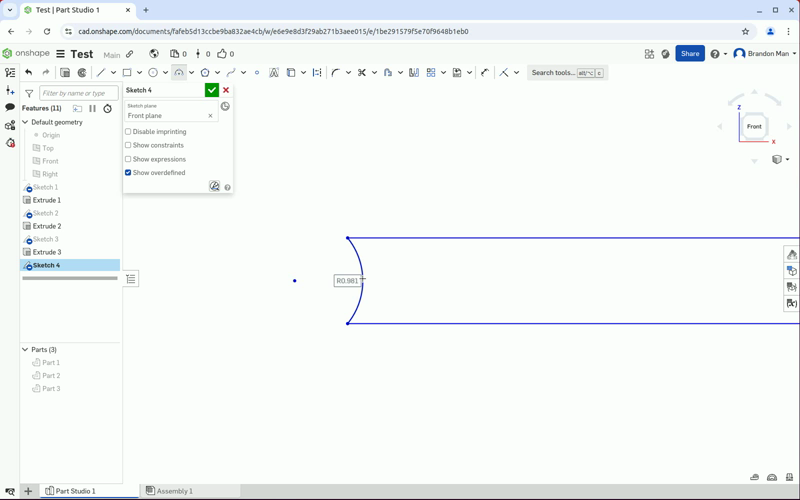
scroll(-6)
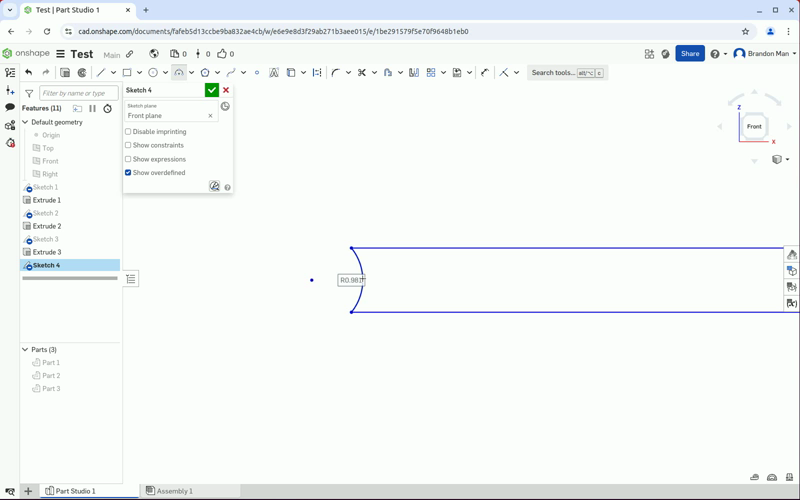
scroll(-6)
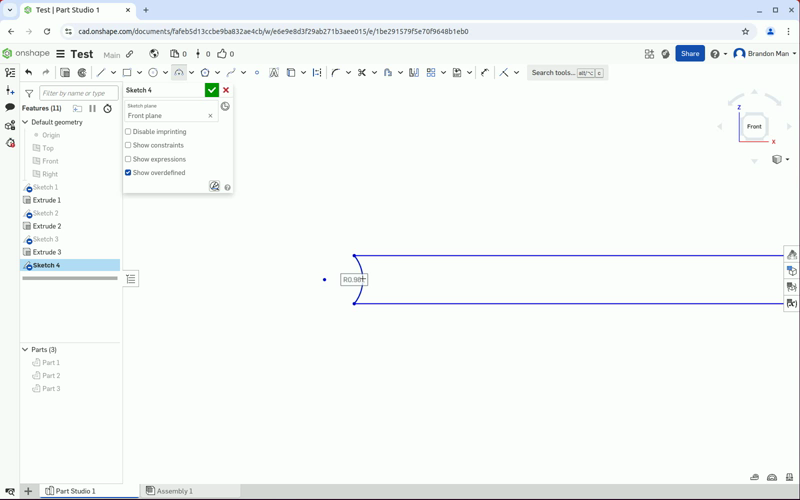
scroll(-6)
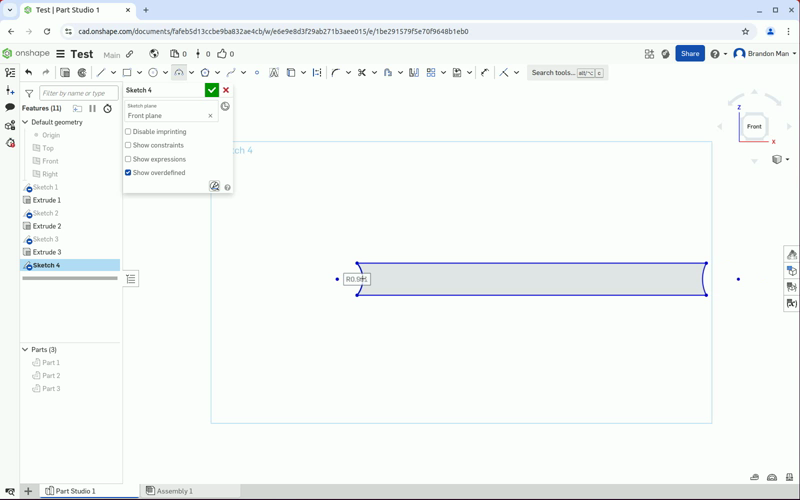
scroll(-6)
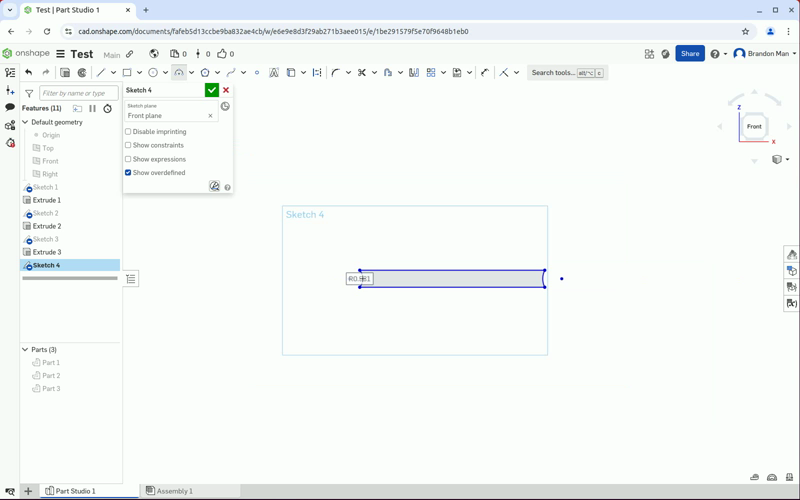
scroll(-6)
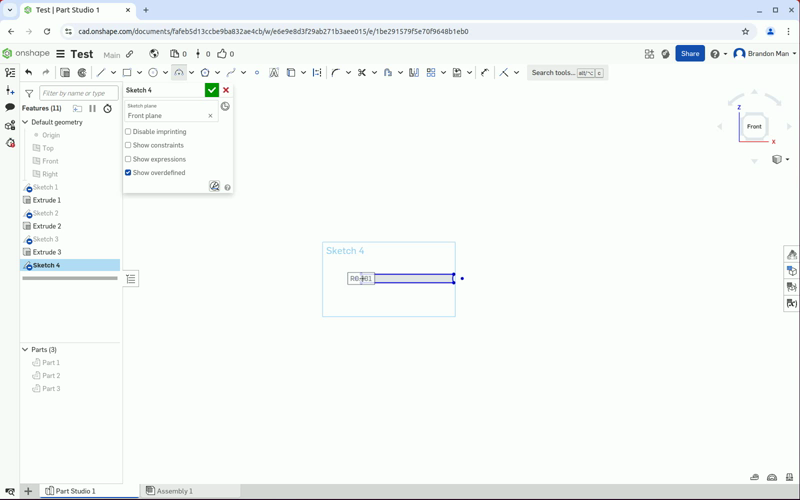
key_up(shift)
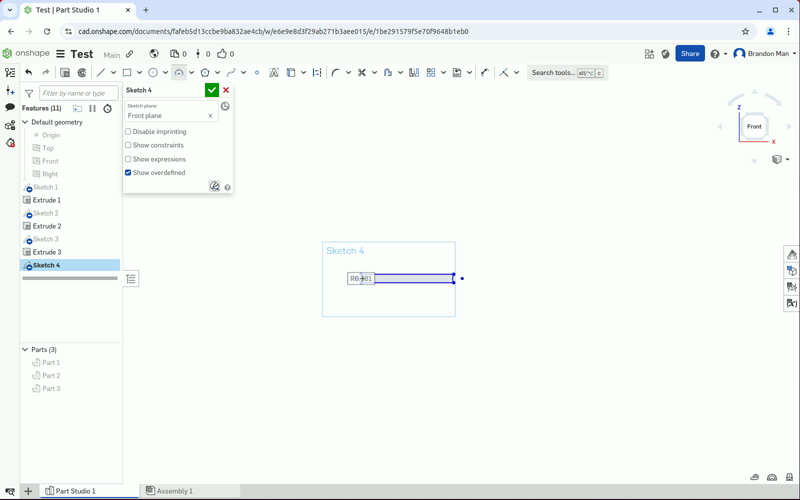
key(esc)
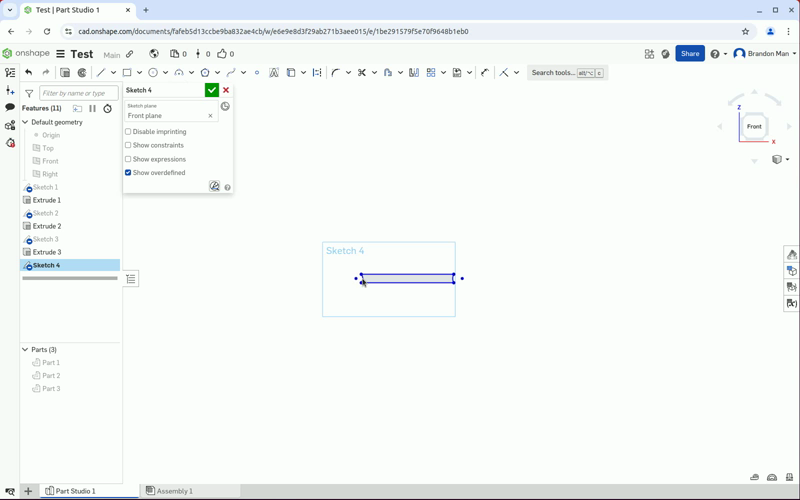
mouse_move(433, 278)
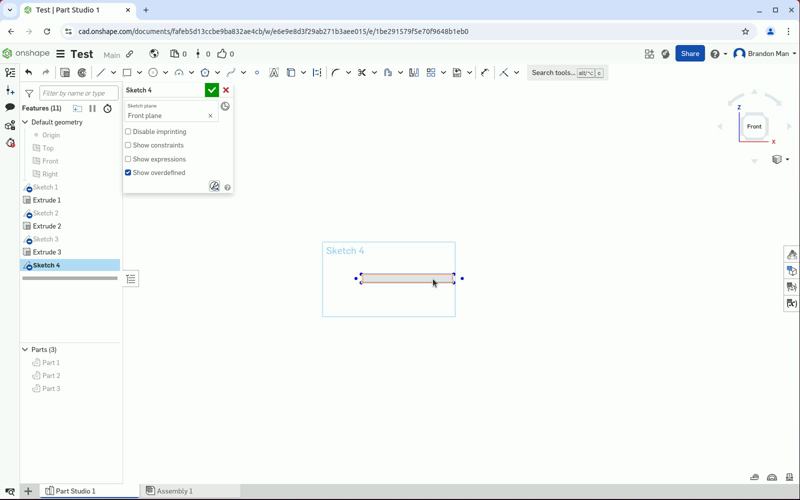
scroll(6)
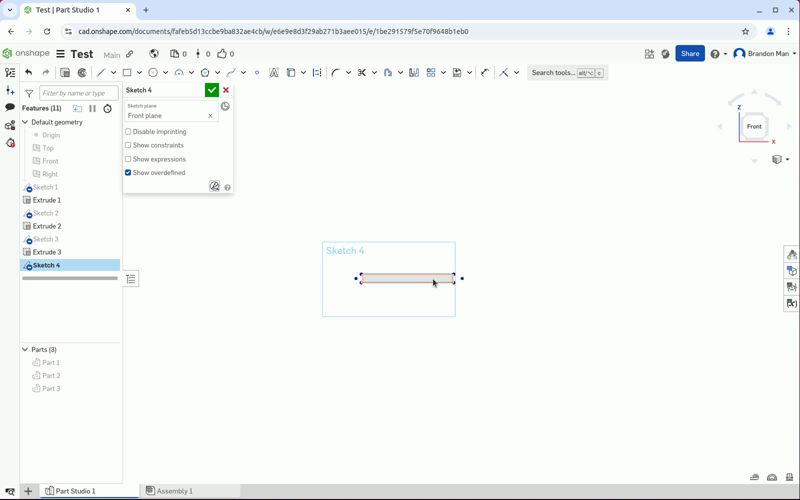
scroll(6)
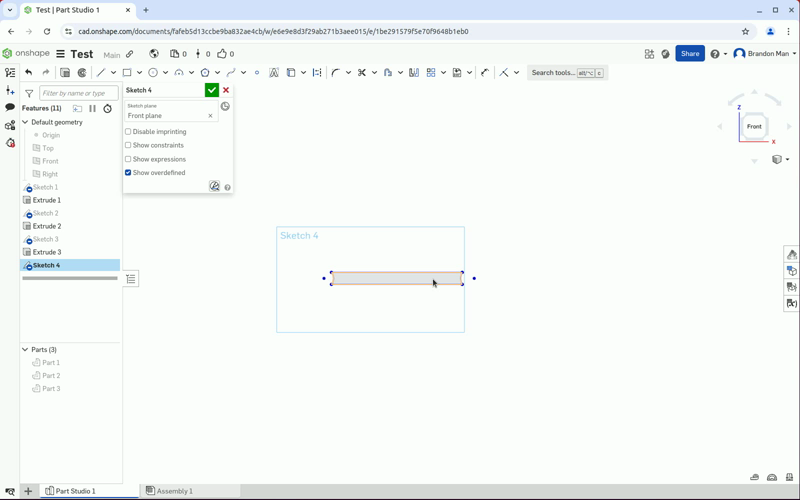
scroll(6)
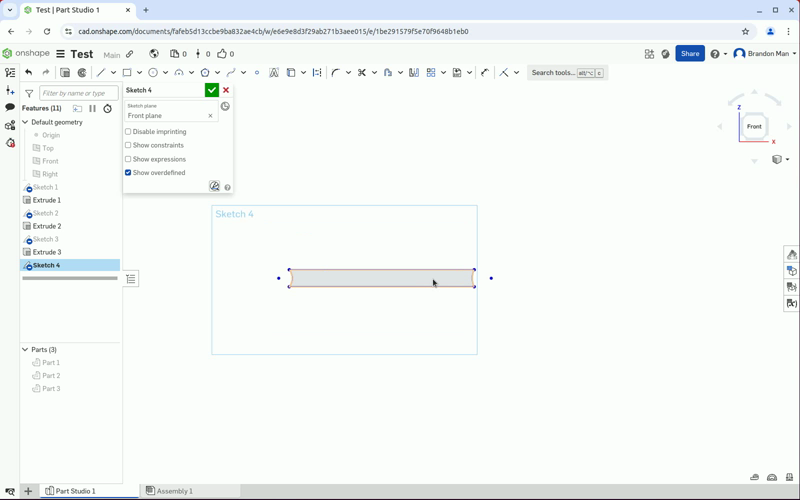
scroll(6)
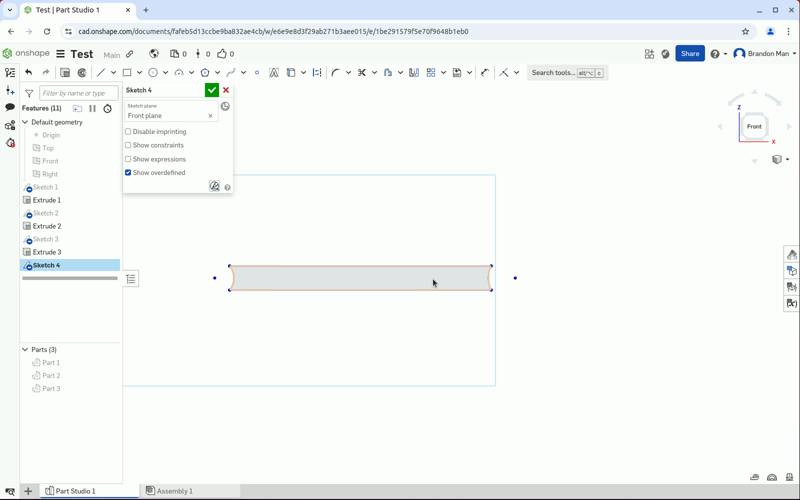
scroll(6)
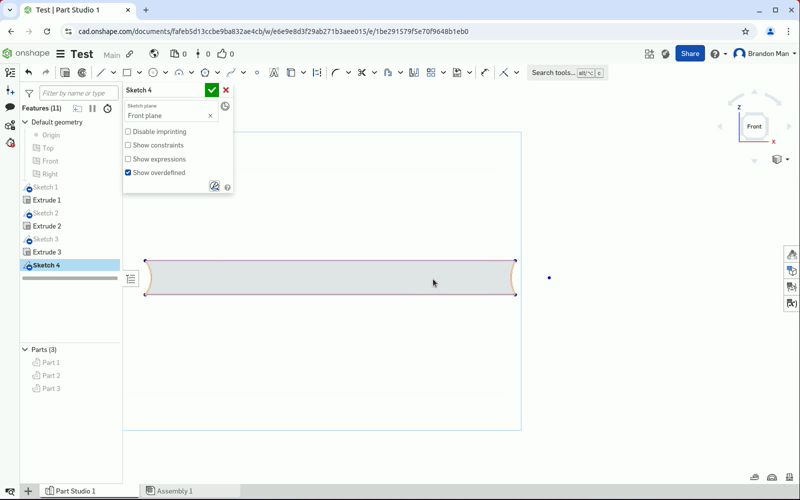
scroll(6)
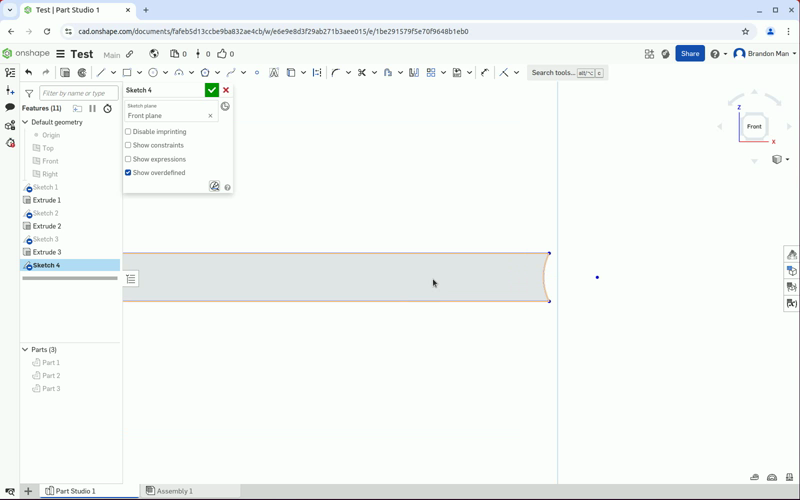
scroll(6)
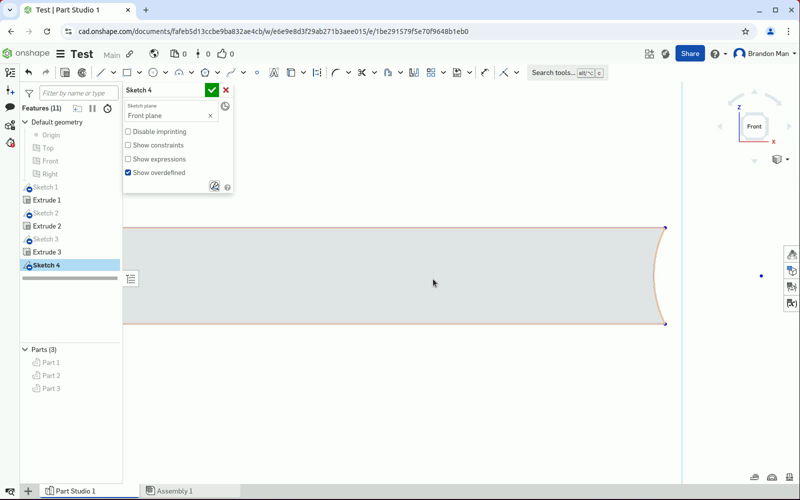
click(433, 278)
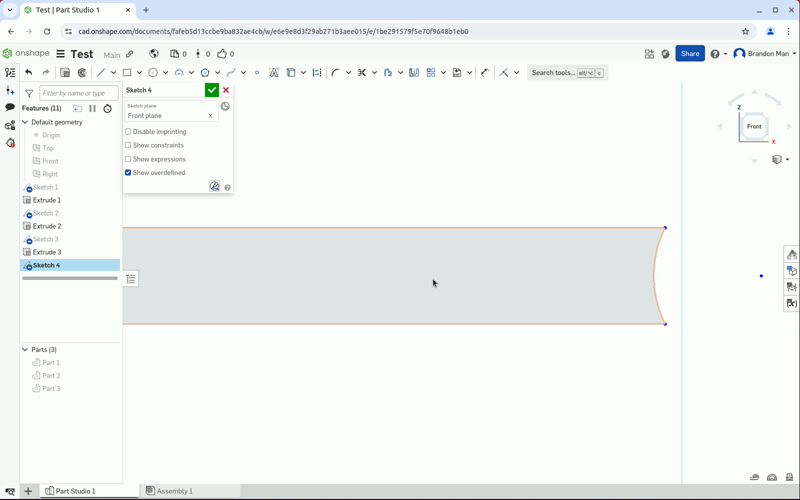
scroll(-6)
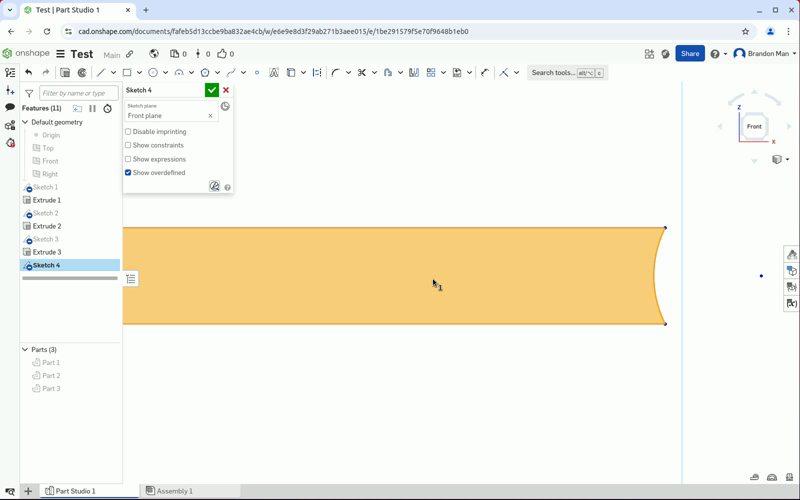
scroll(-6)
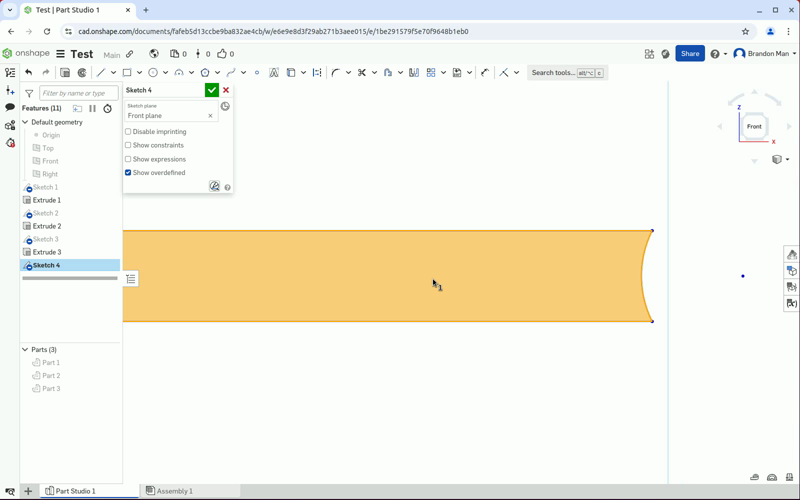
scroll(-6)
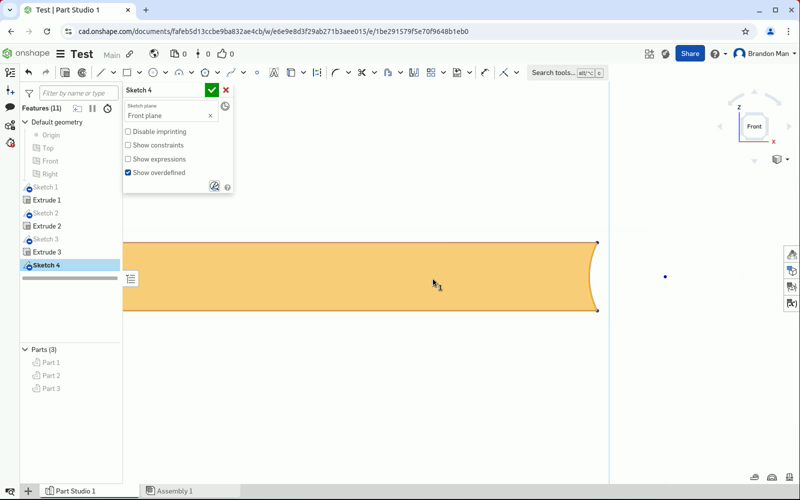
scroll(-6)
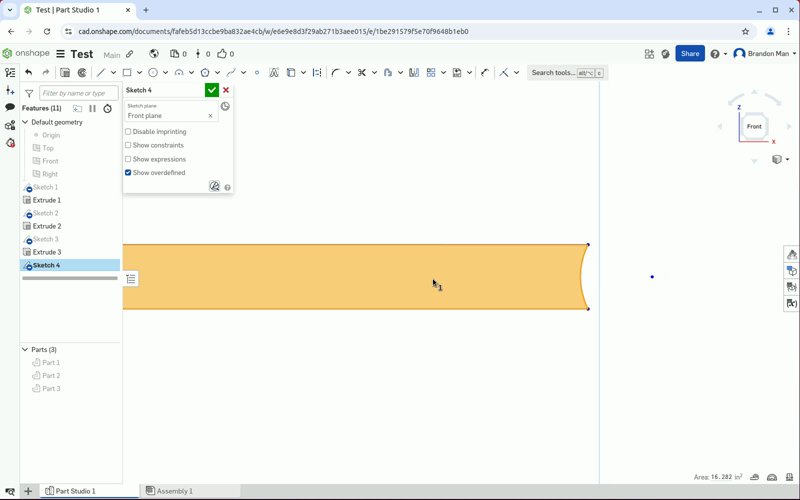
scroll(-6)
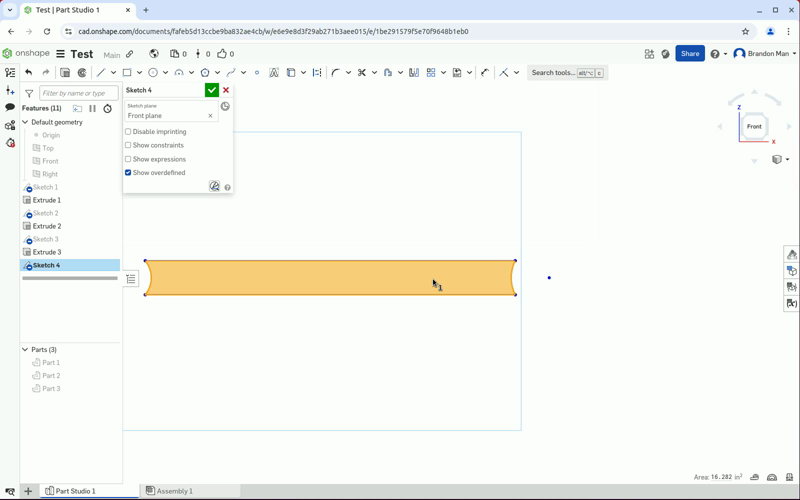
scroll(-6)
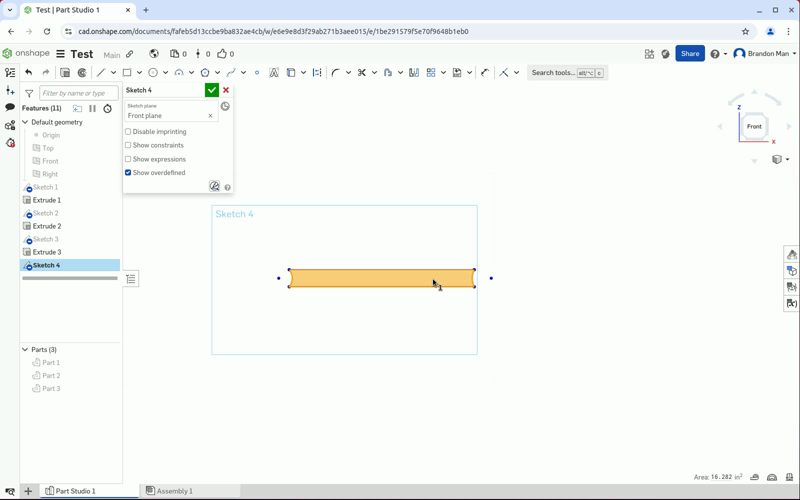
scroll(-6)
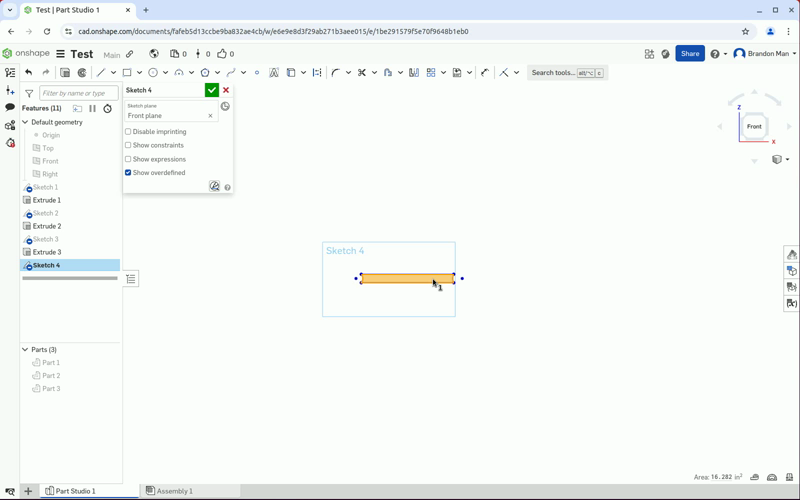
mouse_move(73, 352)
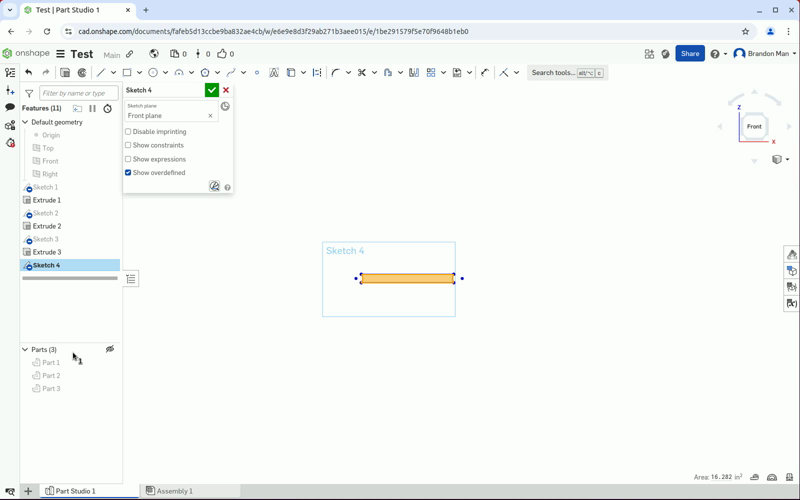
key(shift+y)
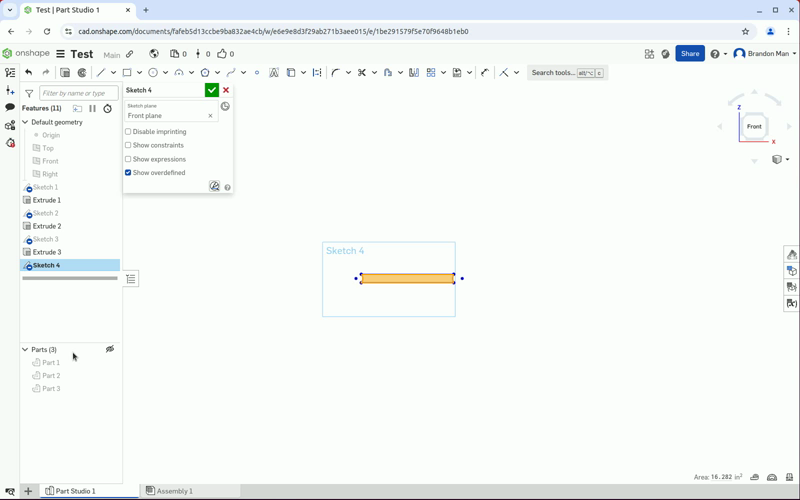
key(shift+e)
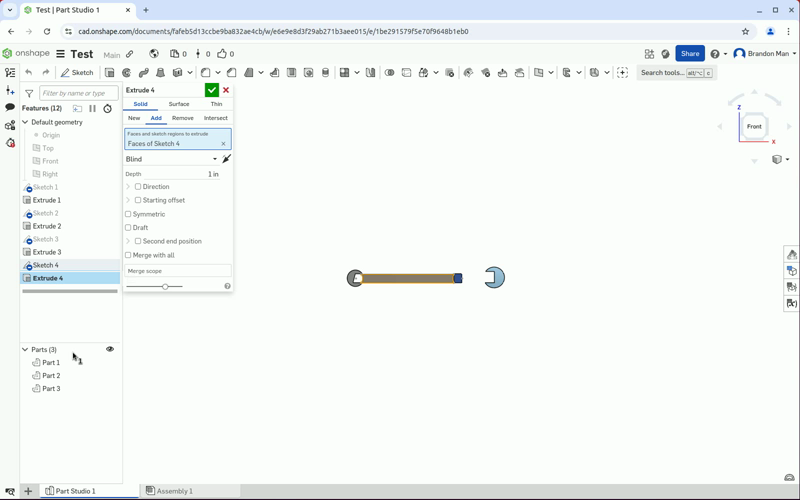
mouse_move(143, 106)
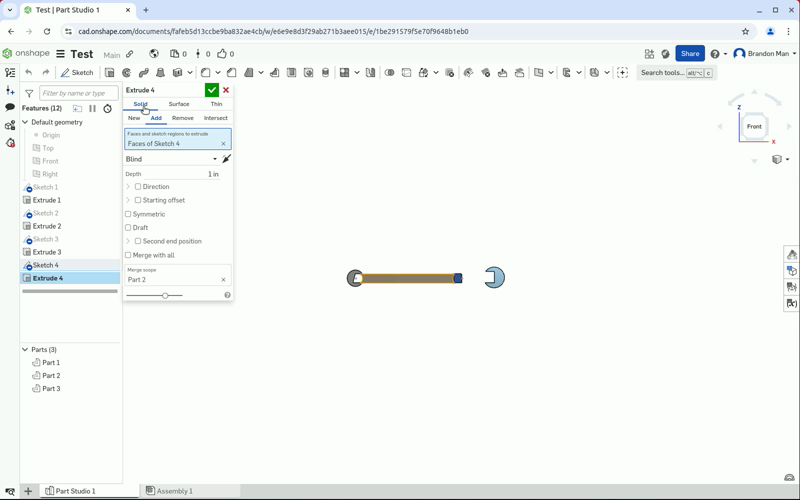
click(143, 106)
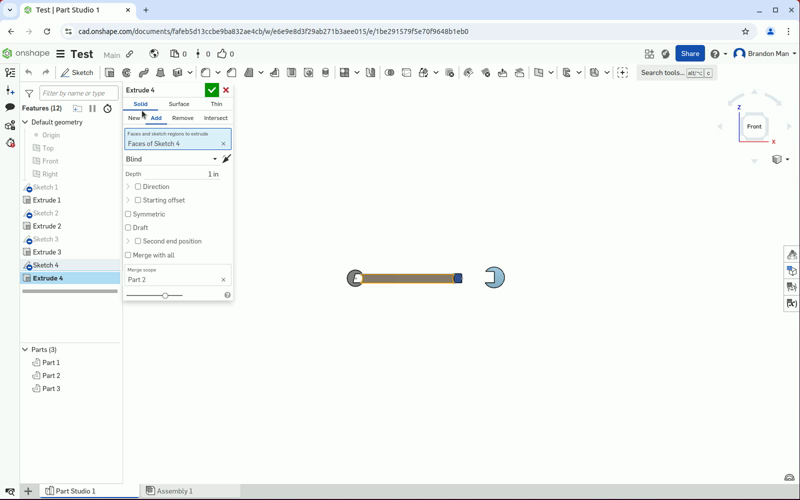
mouse_move(137, 120)
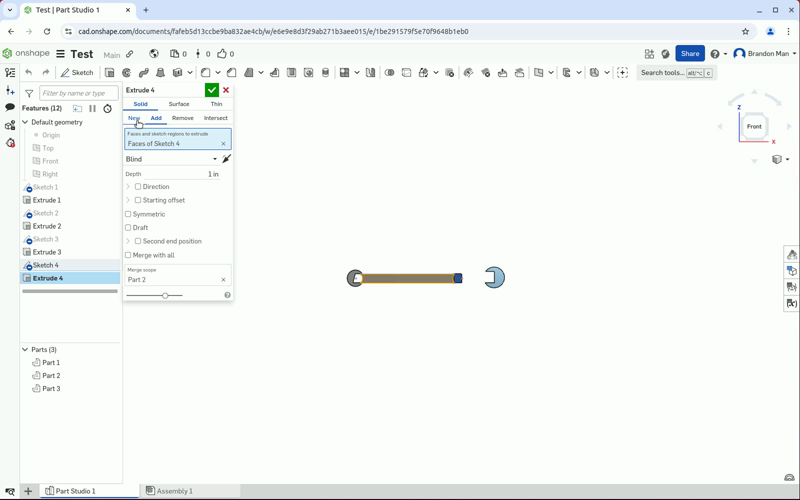
click(137, 120)
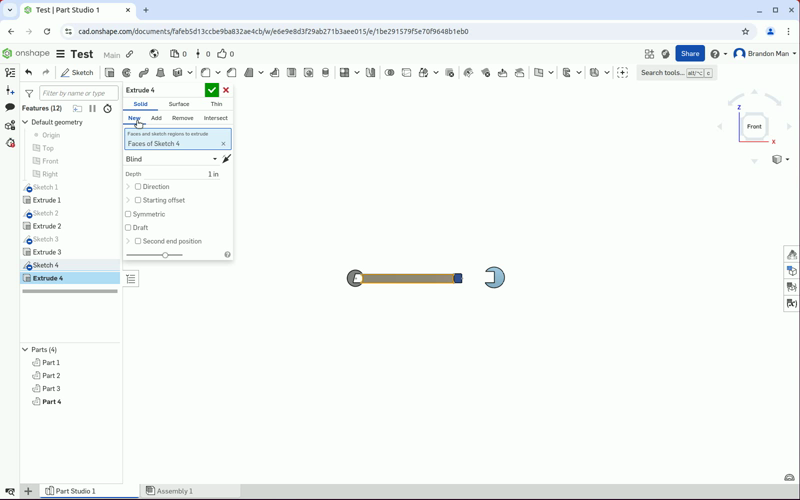
key(tab, 4)
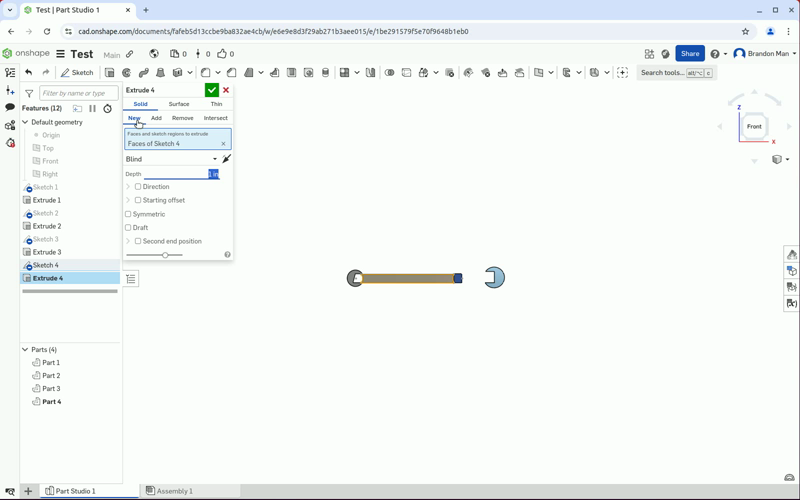
text(3.129)
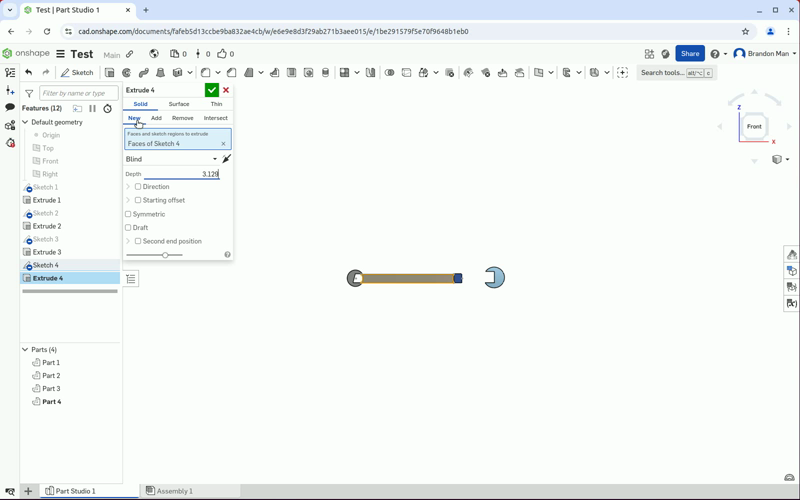
key(enter)
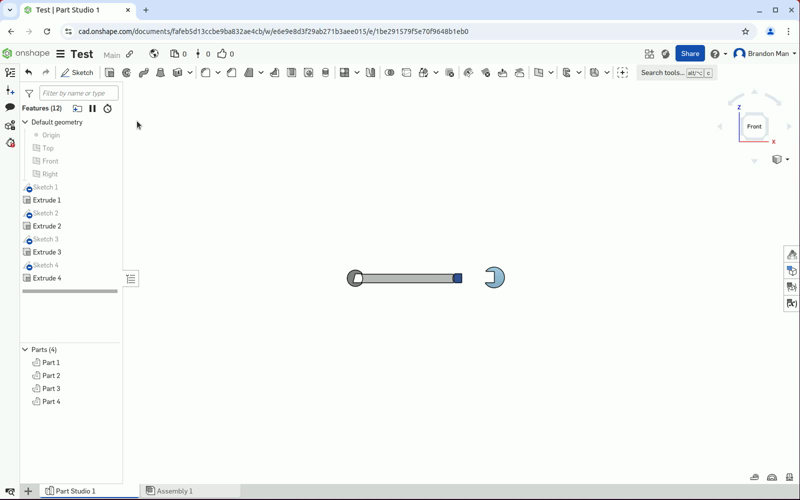
key(shift+h)
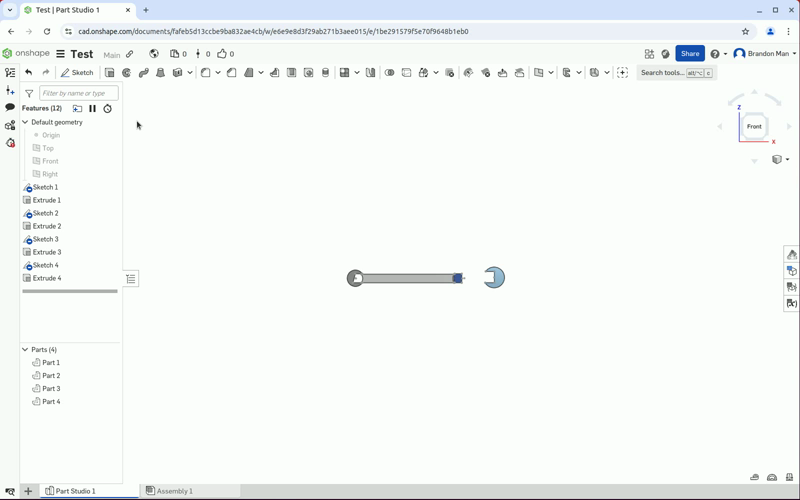
key(shift+h)
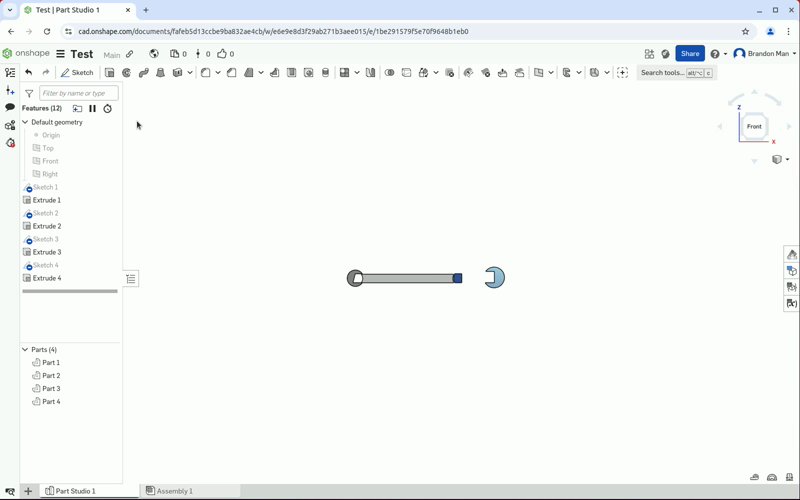
mouse_move(73, 189)
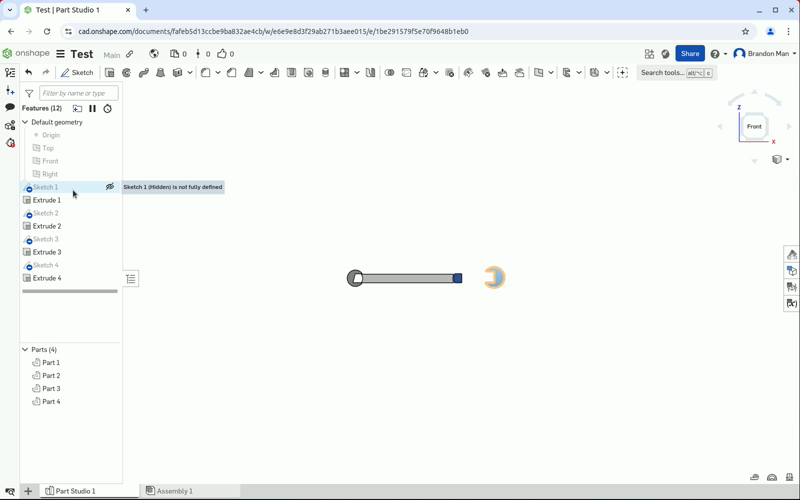
click(73, 189)
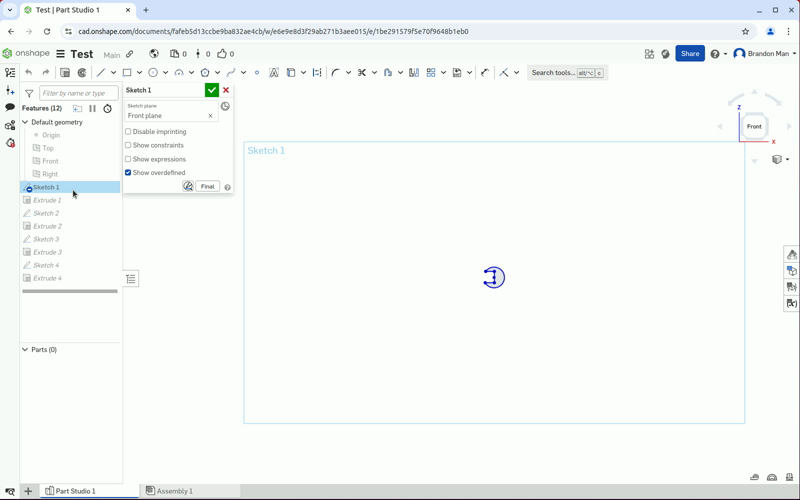
mouse_move(229, 92)
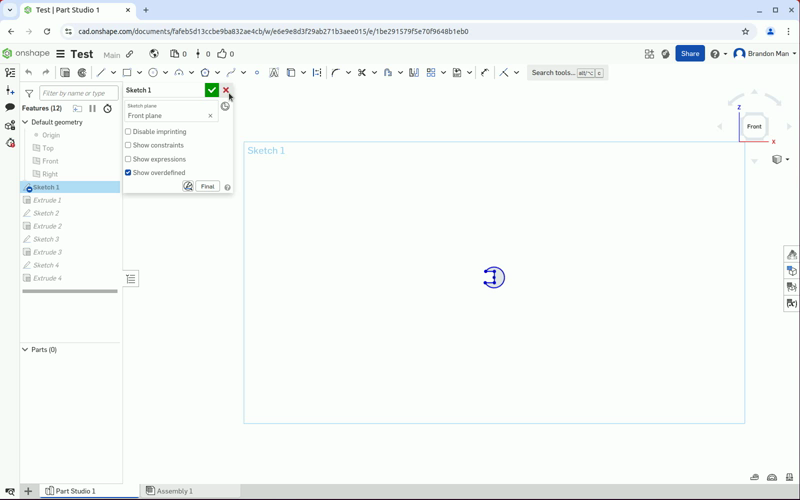
click(229, 92)
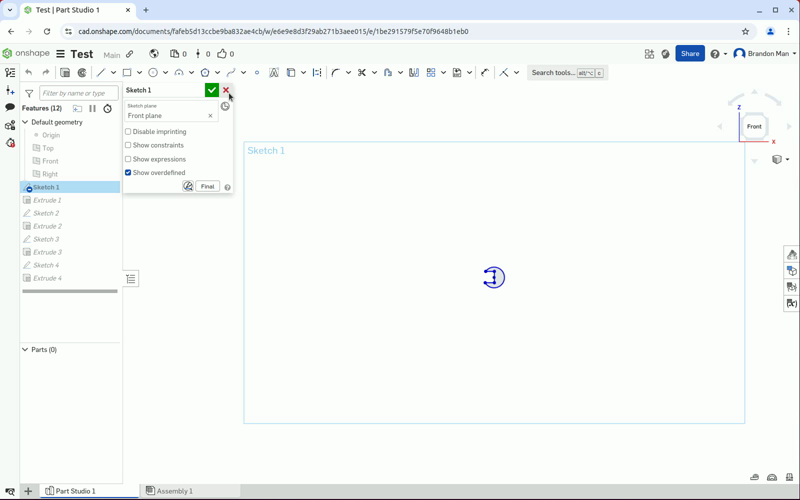
key(shift+s)
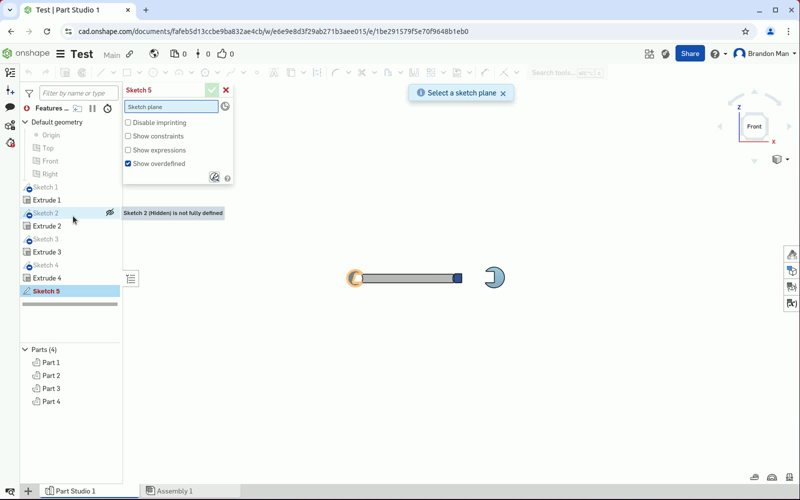
scroll(3)
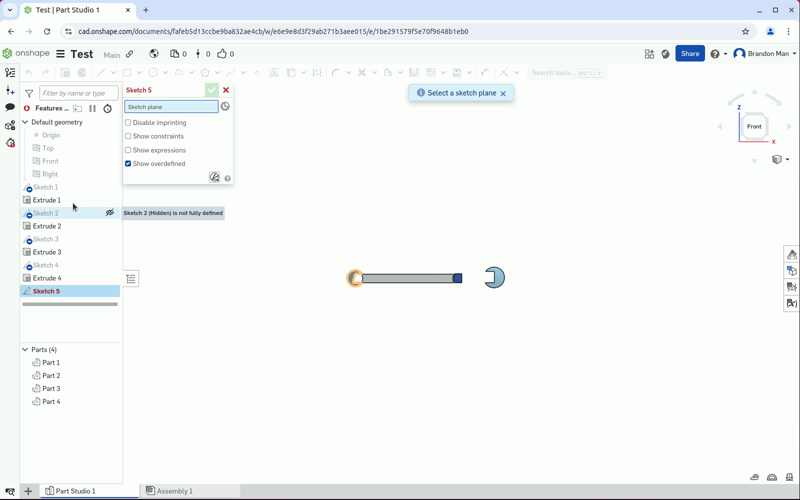
mouse_move(73, 163)
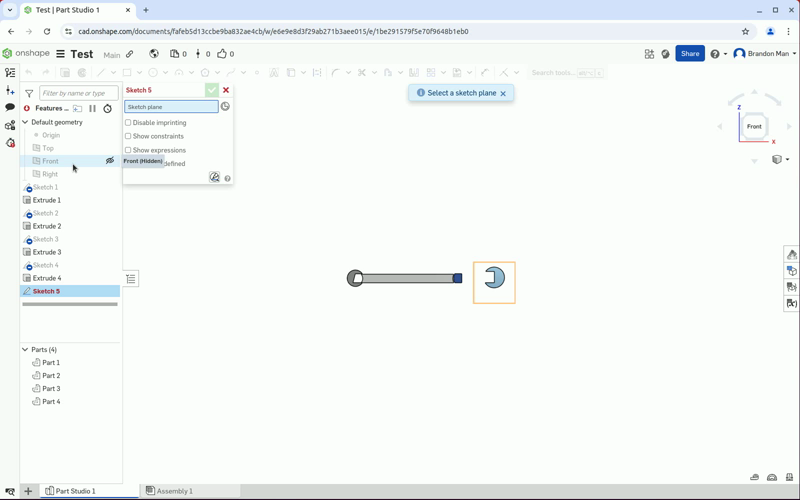
click(73, 163)
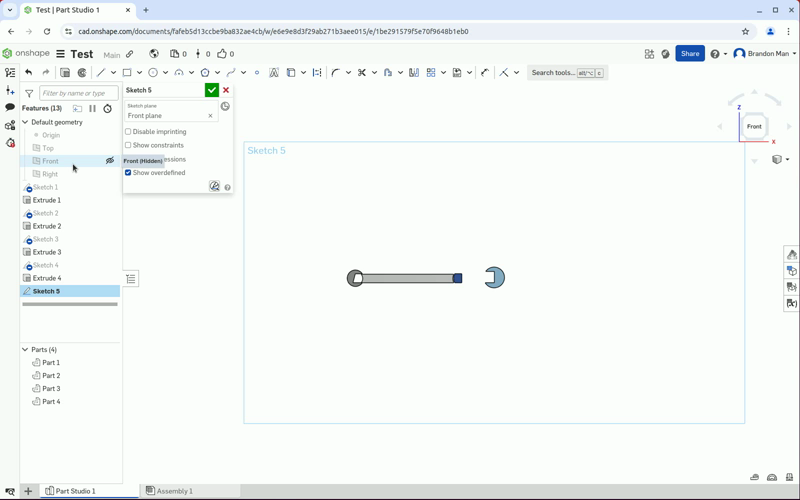
mouse_move(73, 352)
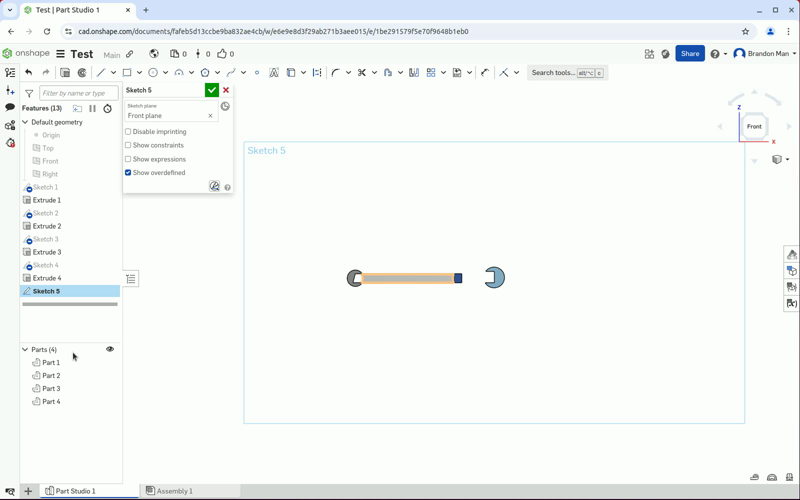
key(y)
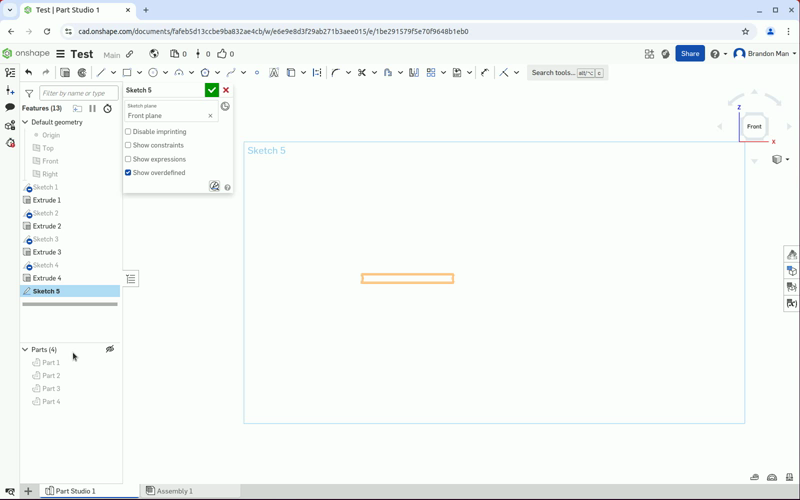
key(l)
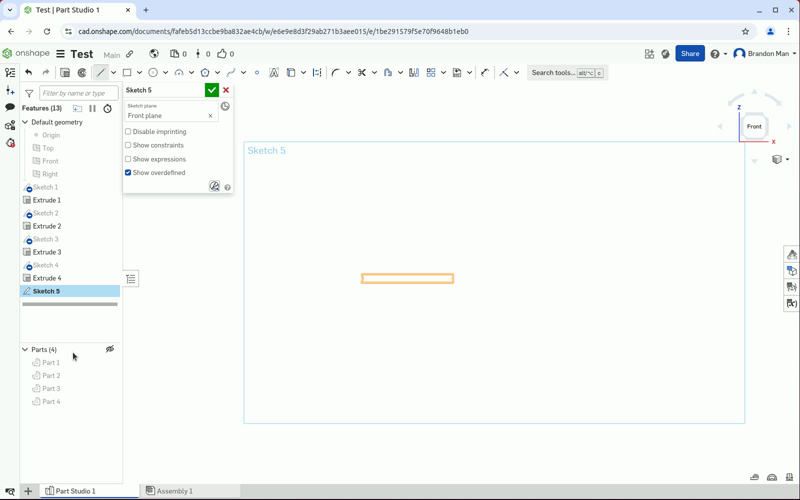
key_down(shift)
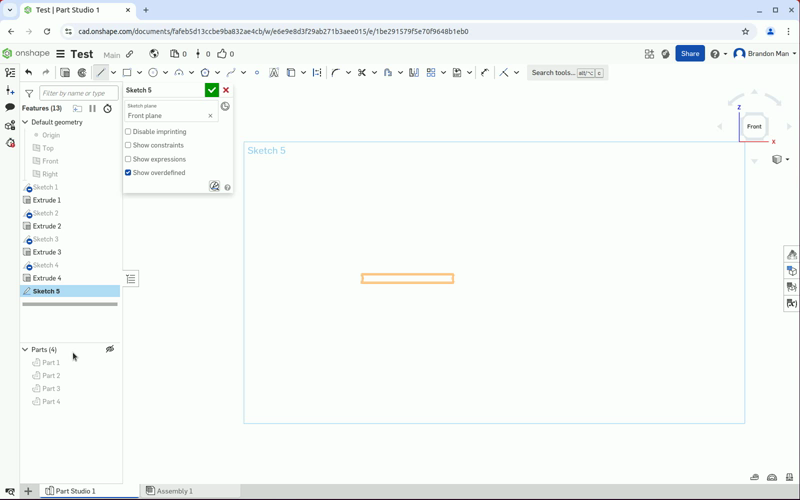
mouse_move(355, 282)
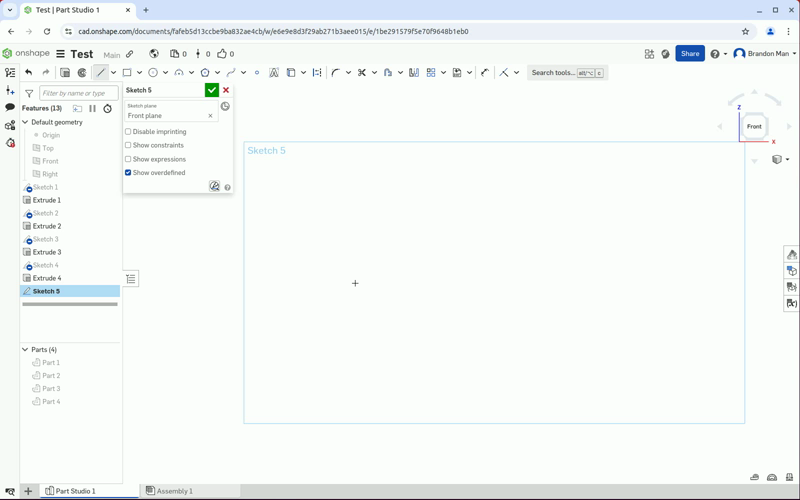
click(355, 282)
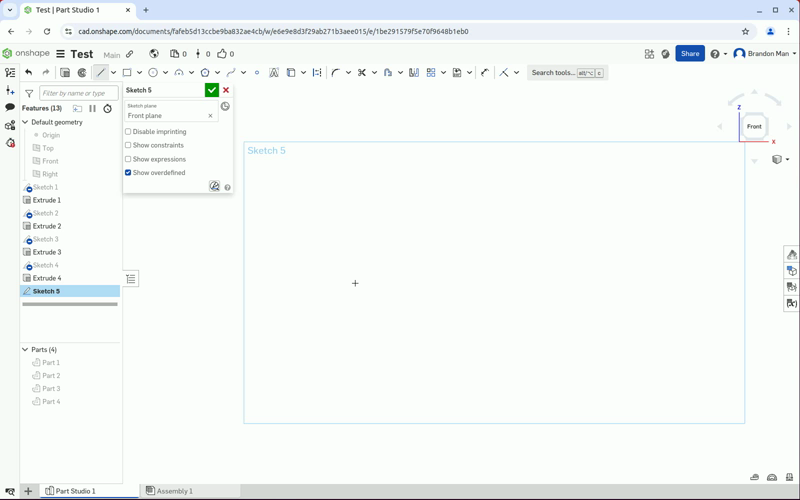
key_up(shift)
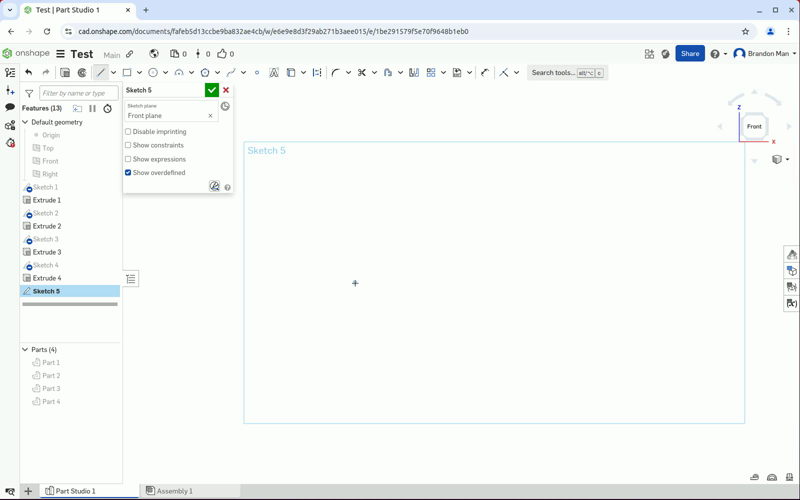
key_down(shift)
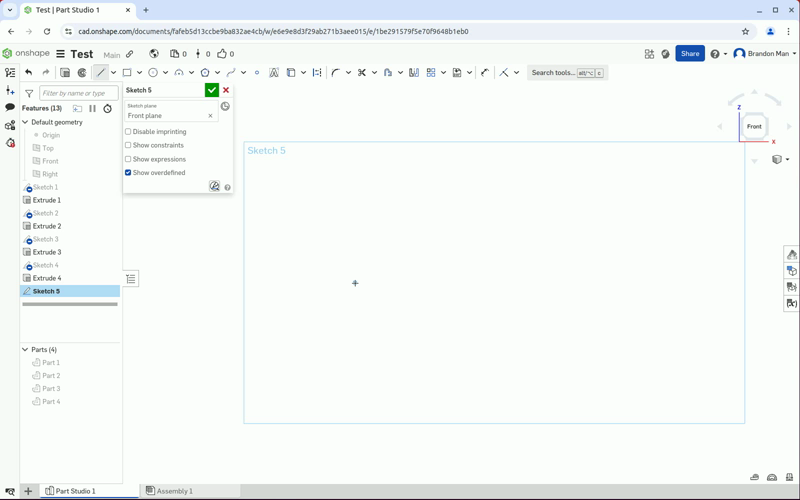
mouse_move(385, 282)
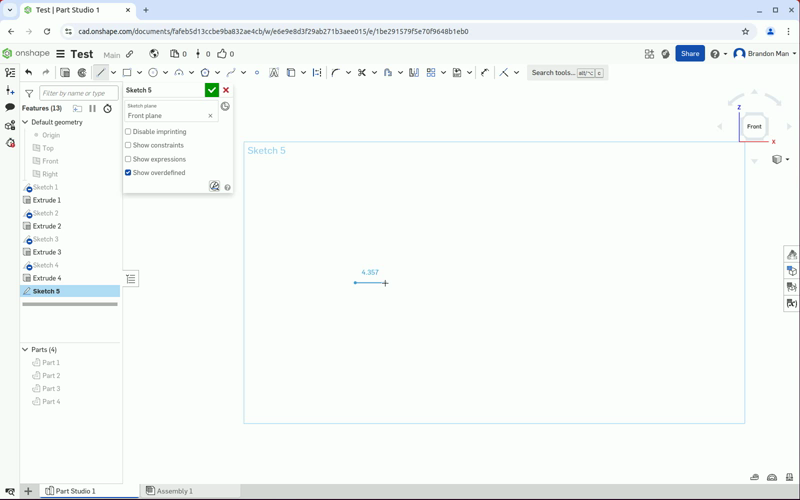
mouse_move(362, 282)
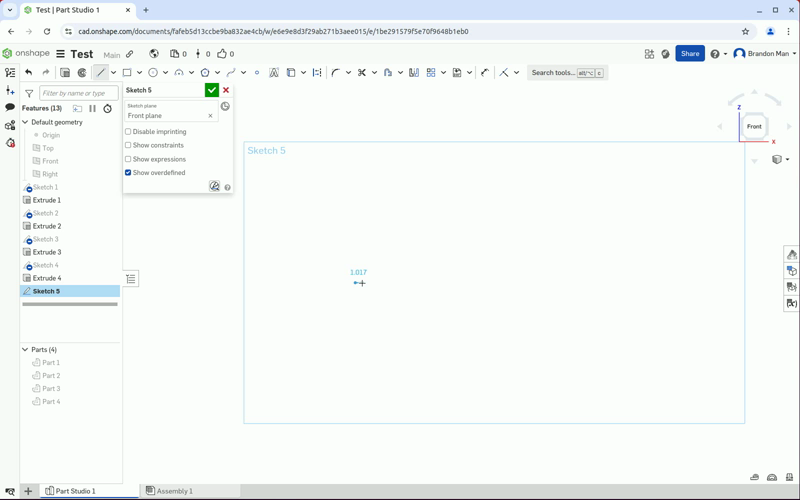
scroll(6)
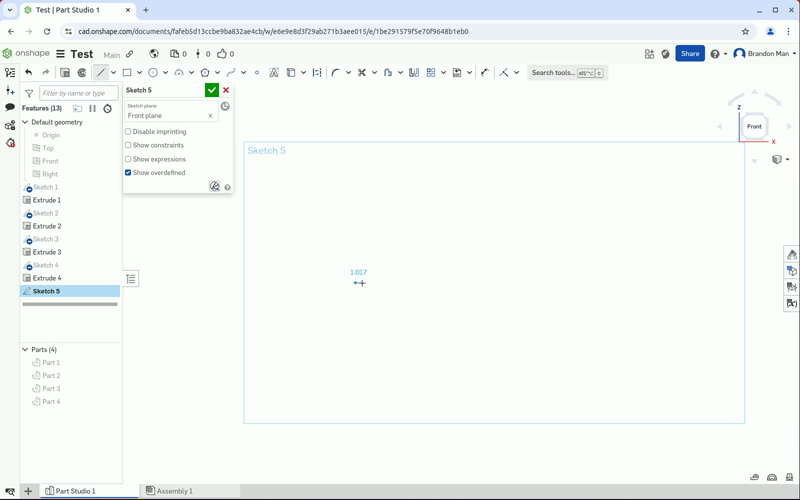
scroll(6)
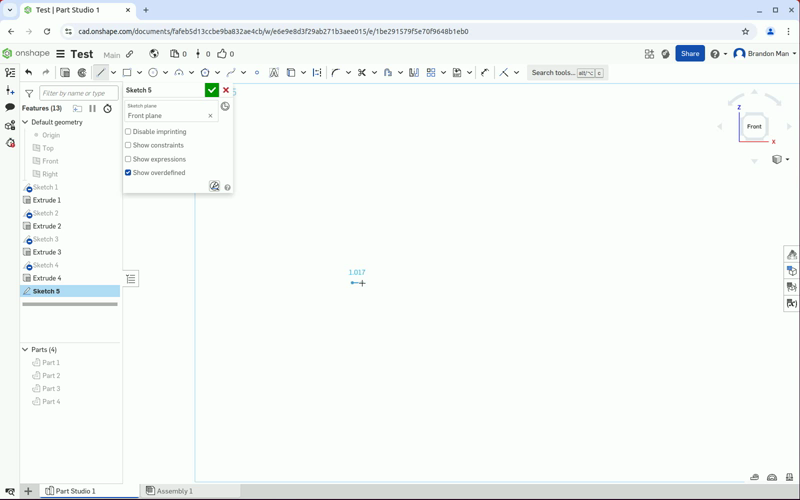
scroll(6)
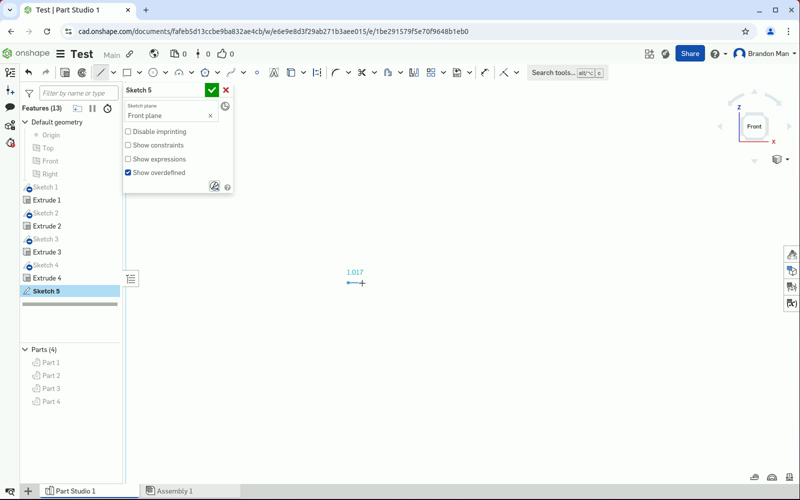
scroll(6)
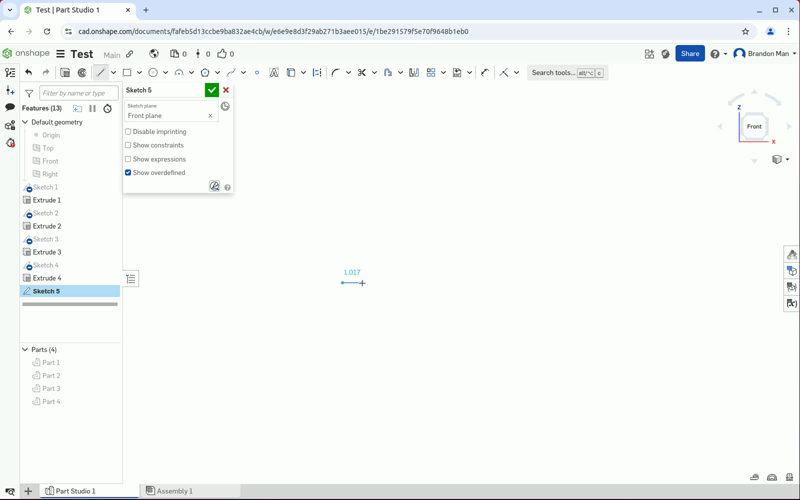
scroll(6)
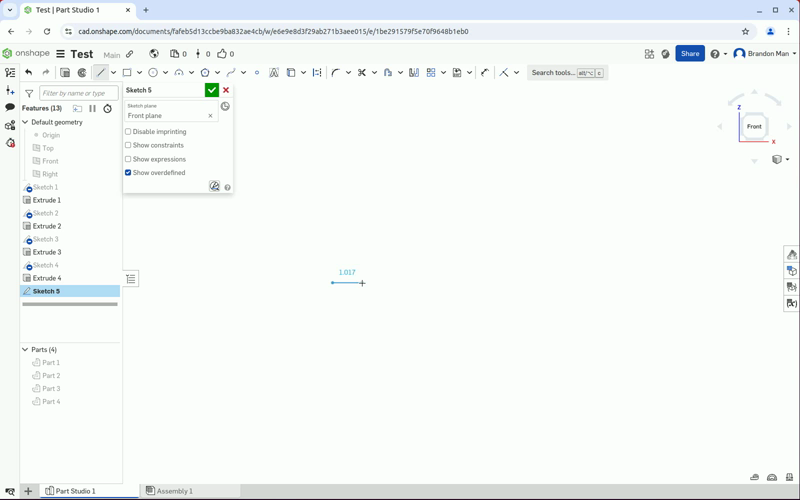
scroll(6)
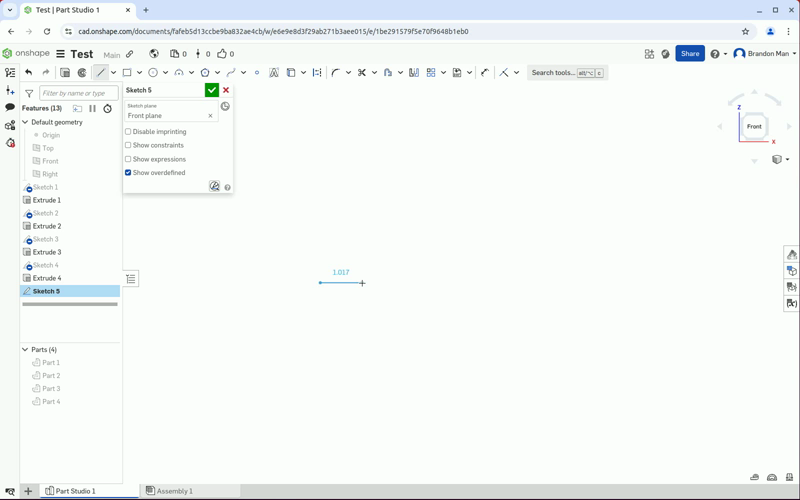
scroll(6)
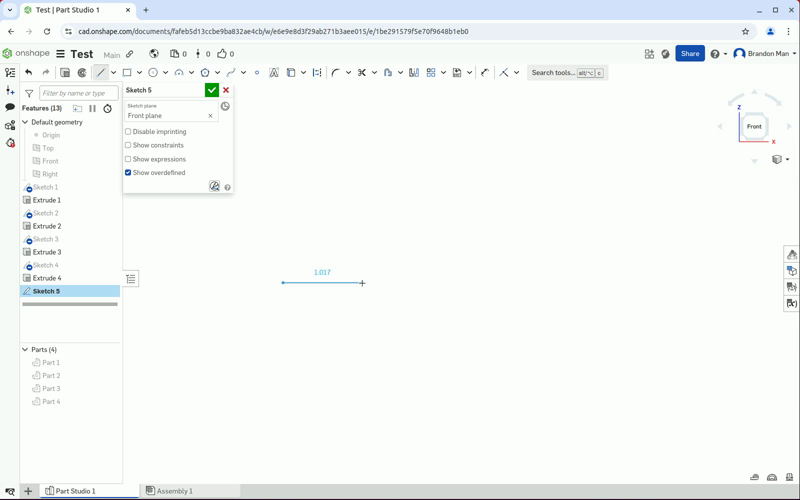
click(362, 282)
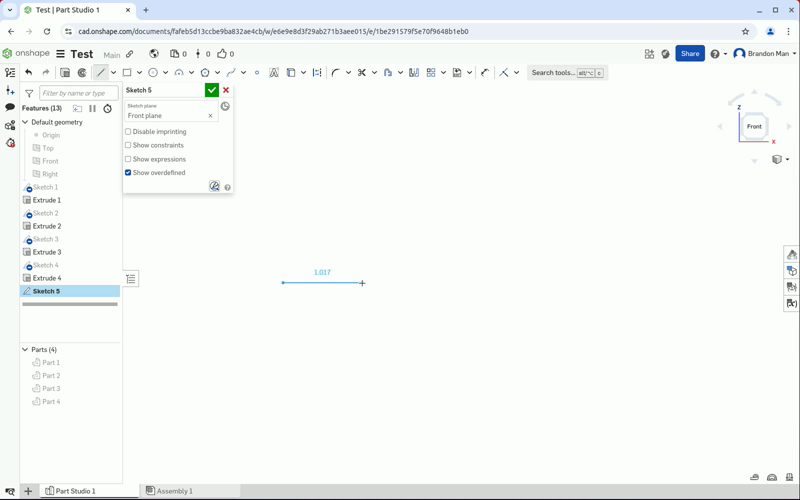
scroll(-6)
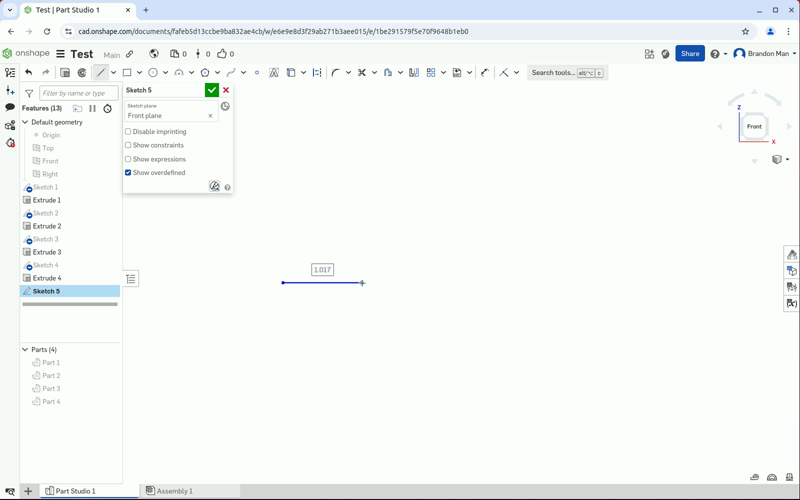
scroll(-6)
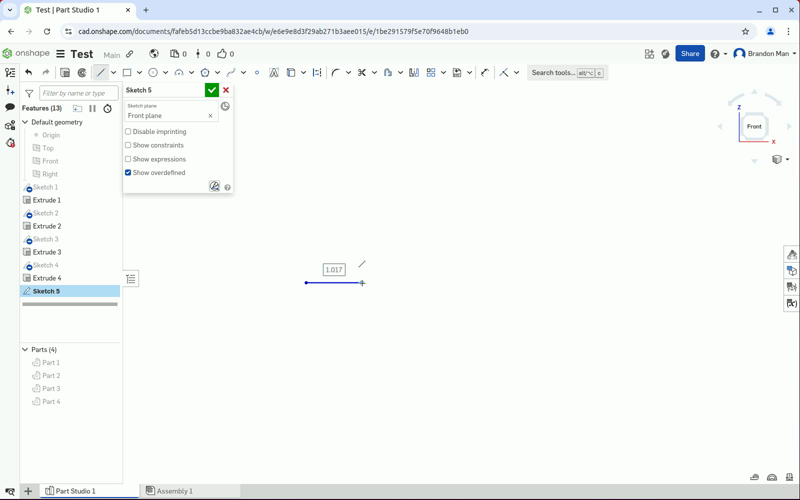
scroll(-6)
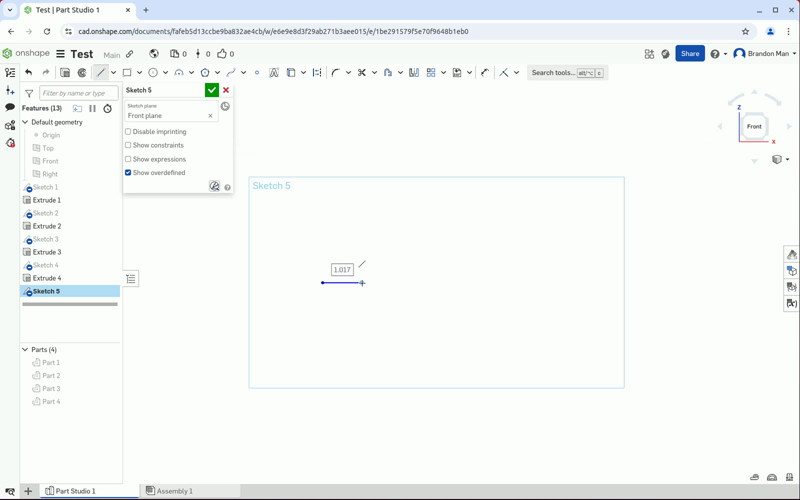
scroll(-6)
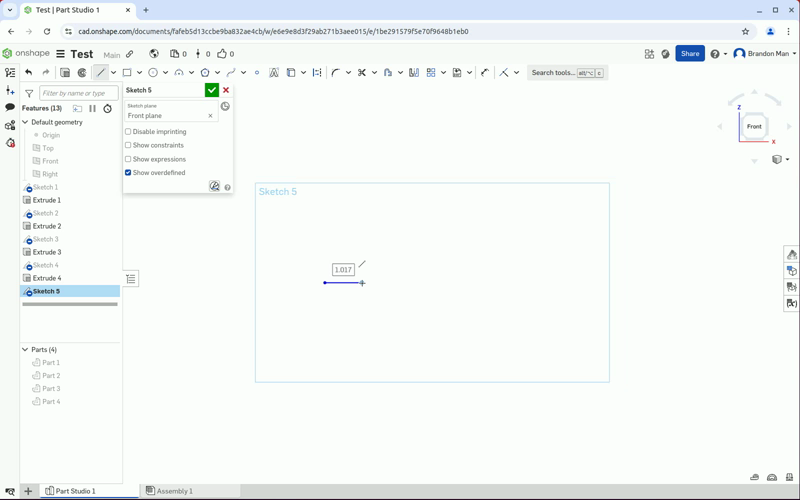
scroll(-6)
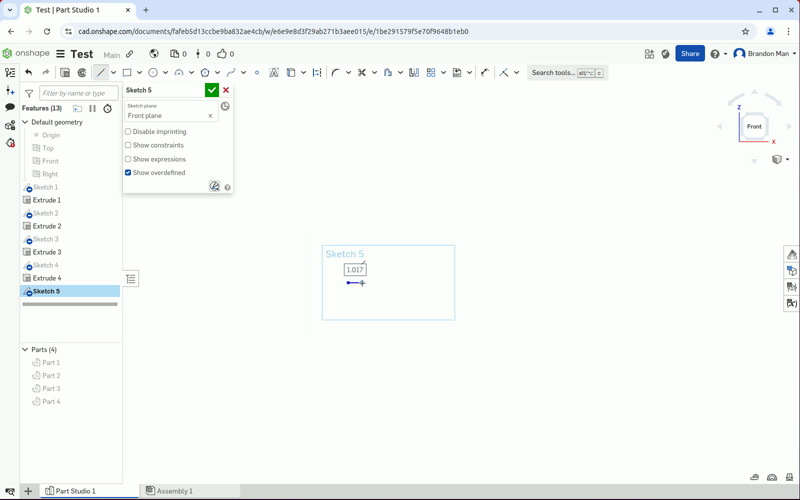
scroll(-6)
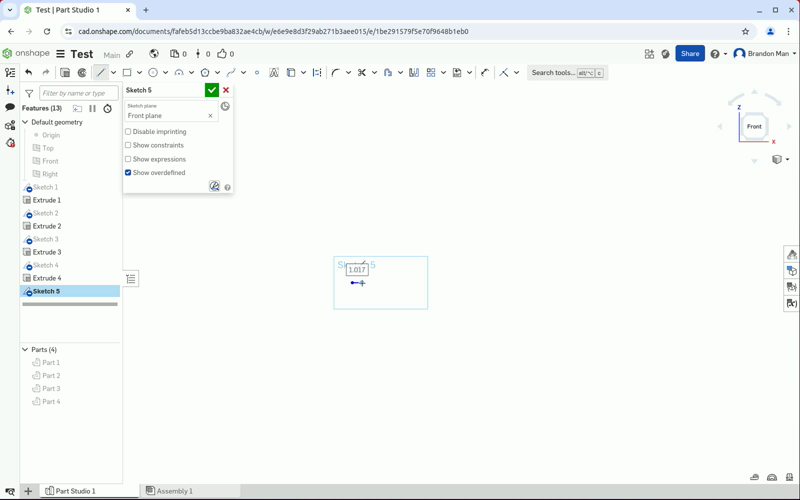
scroll(-6)
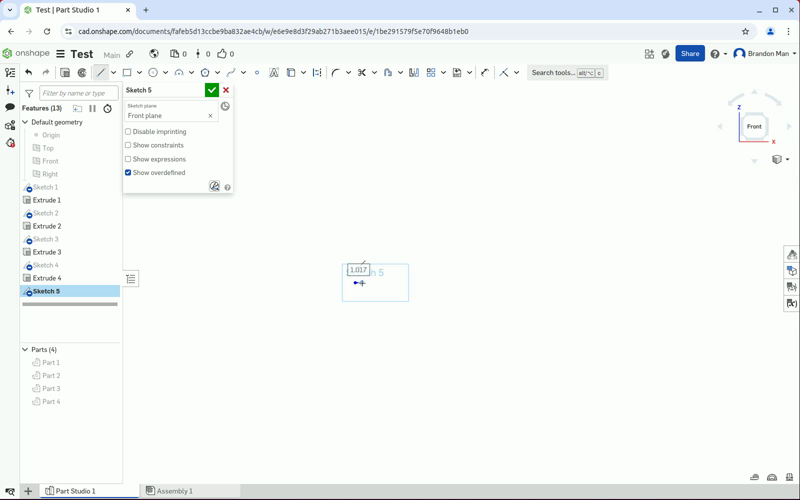
key_up(shift)
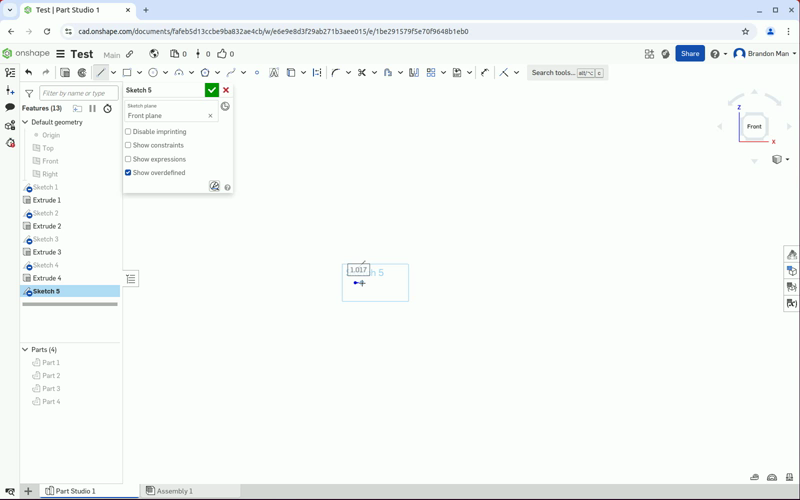
key(esc)
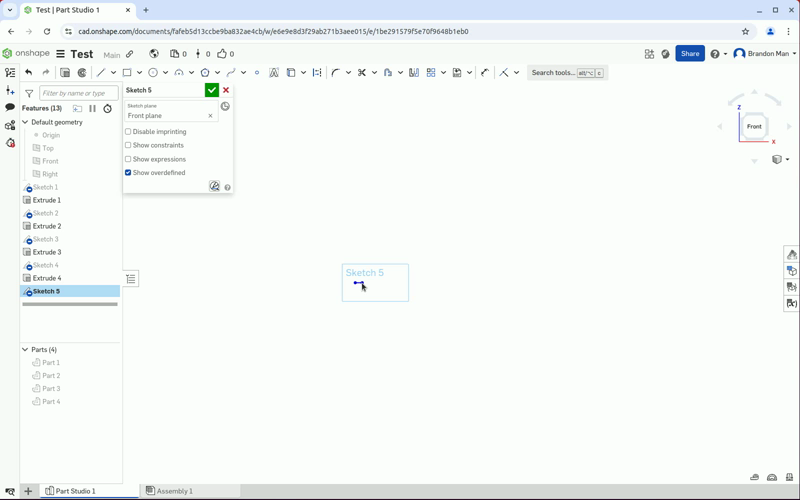
key(a)
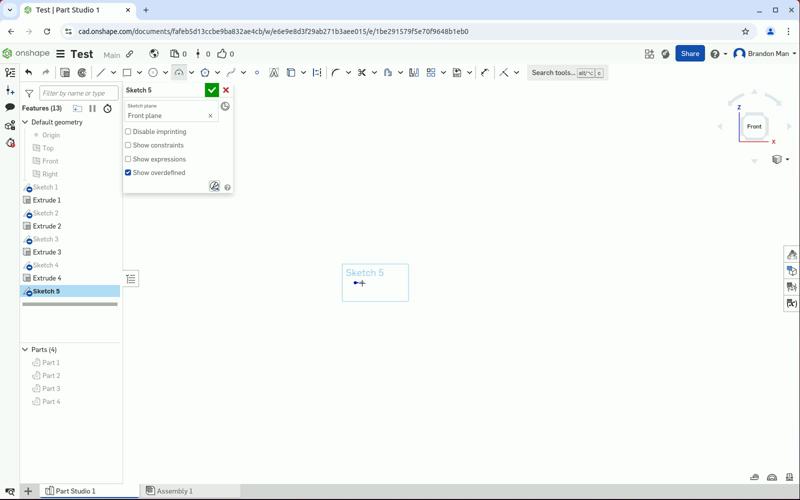
mouse_move(362, 282)
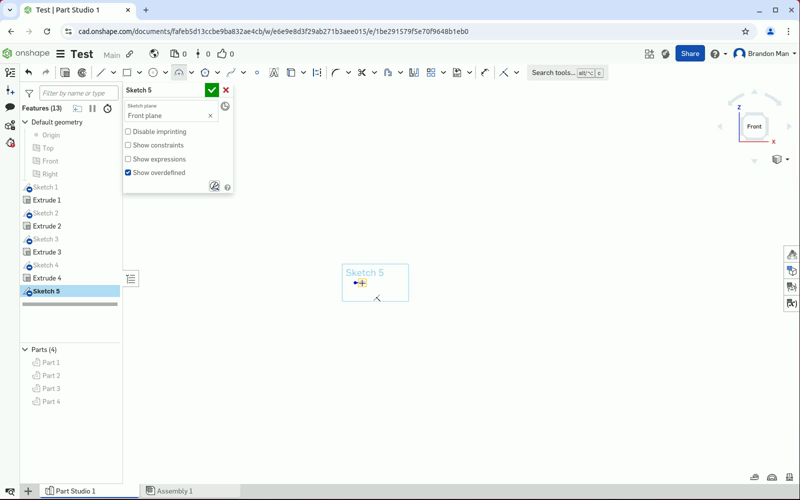
click(362, 282)
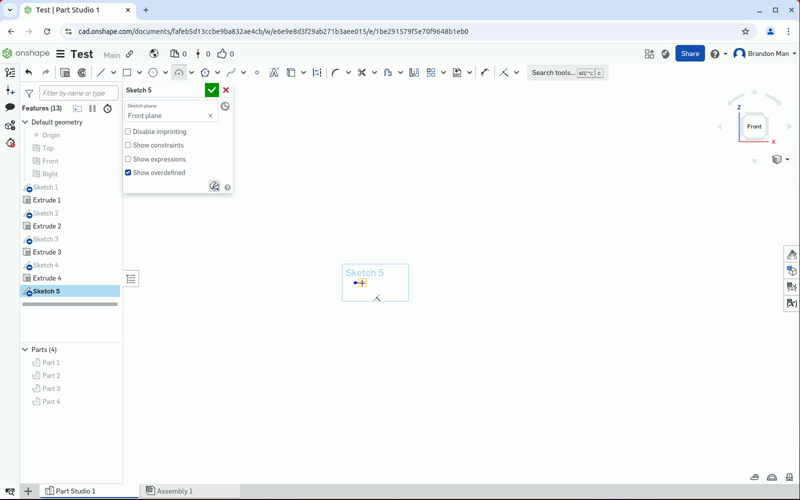
key_down(shift)
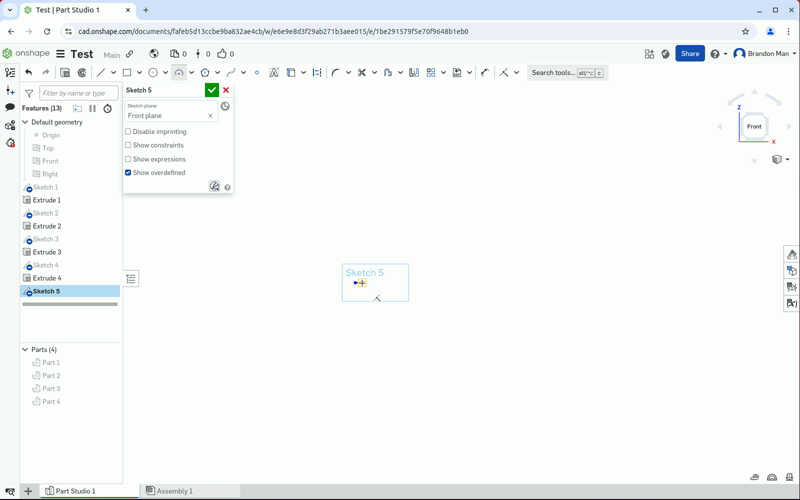
mouse_move(362, 273)
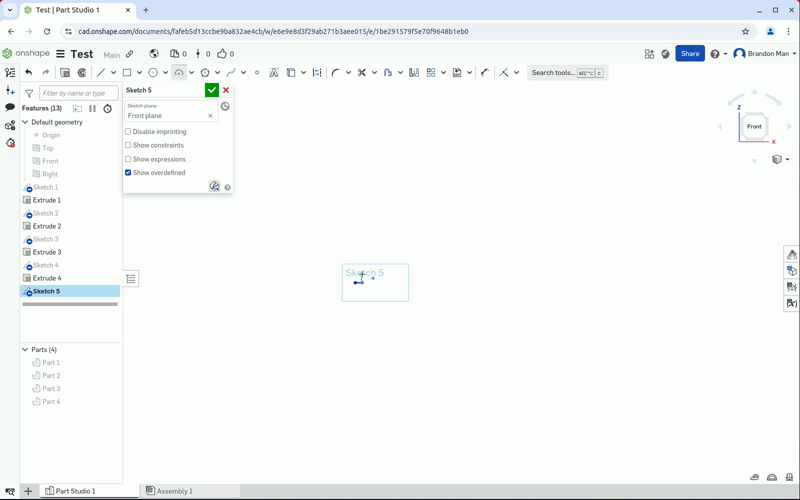
click(362, 273)
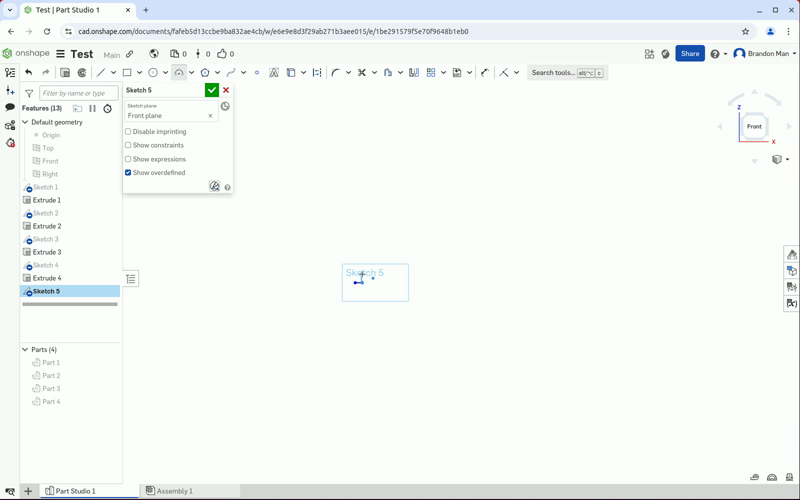
mouse_move(363, 278)
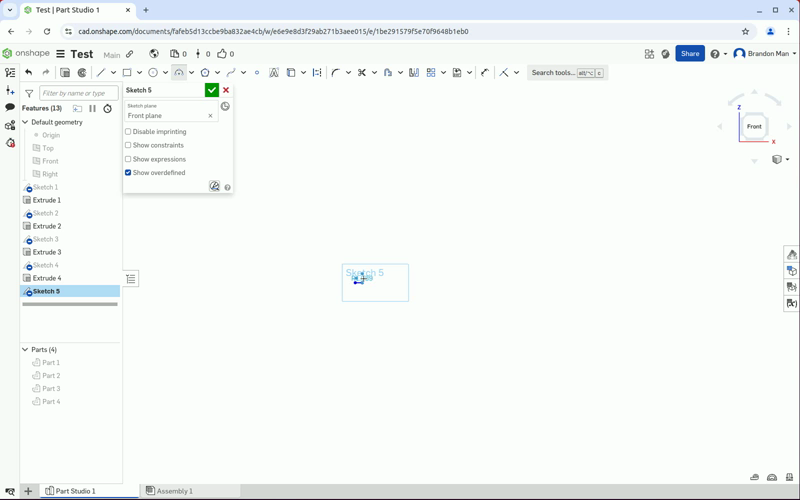
click(363, 278)
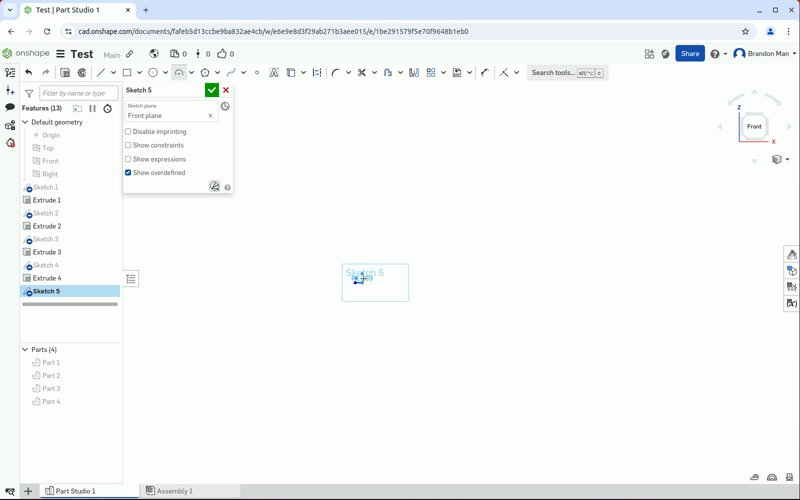
key_up(shift)
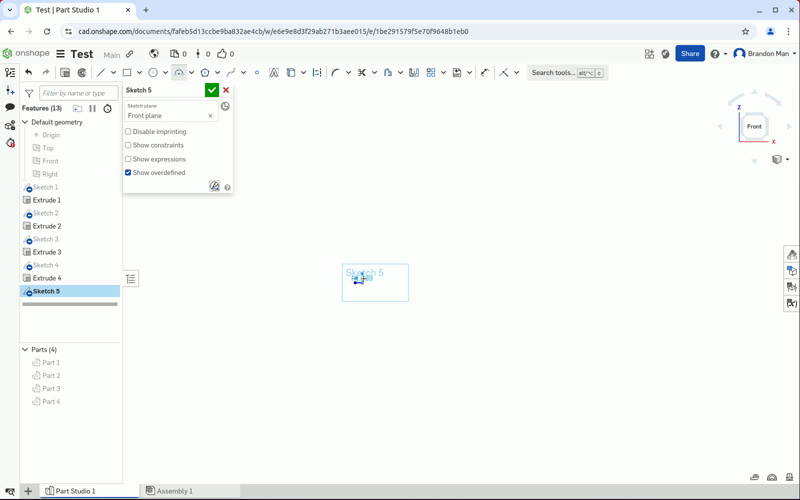
key(esc)
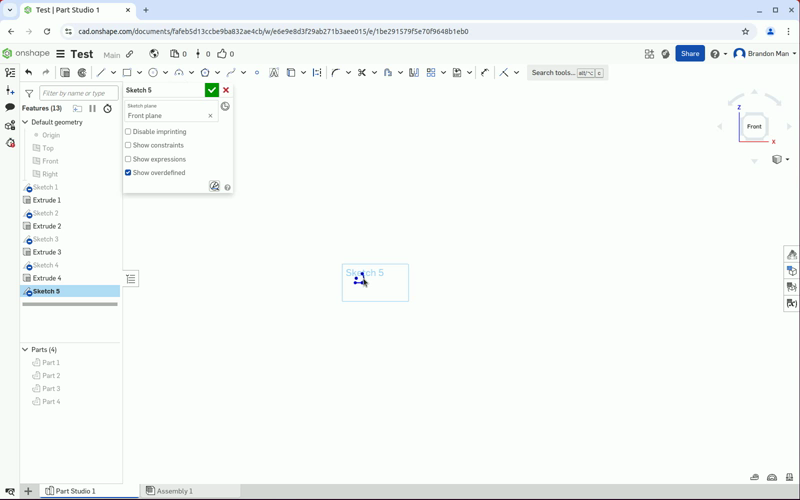
key(l)
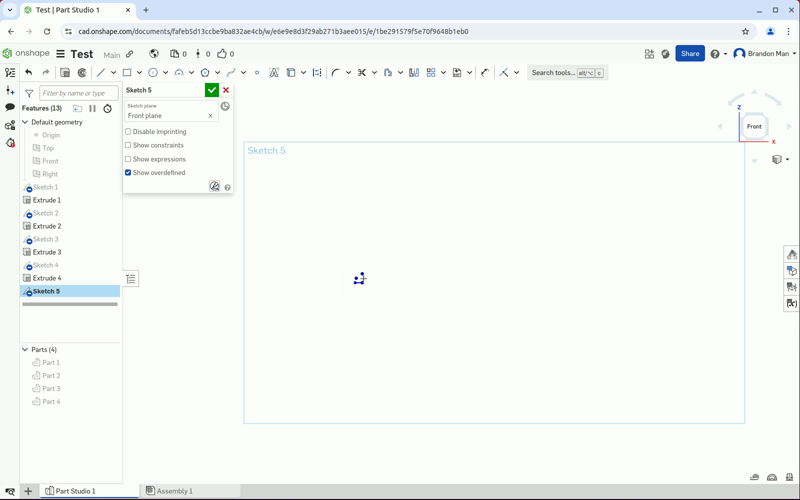
mouse_move(362, 273)
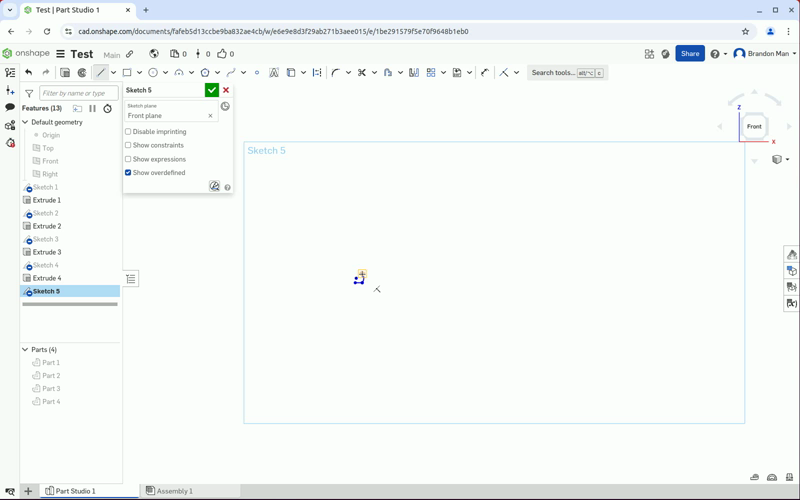
click(362, 273)
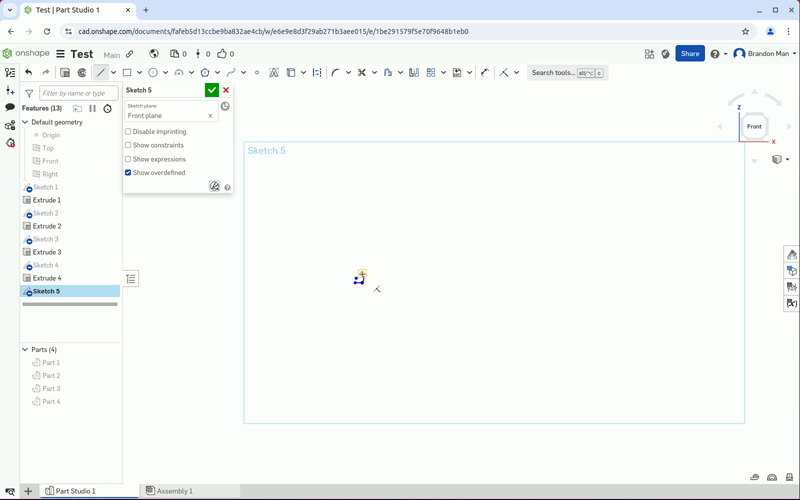
key_down(shift)
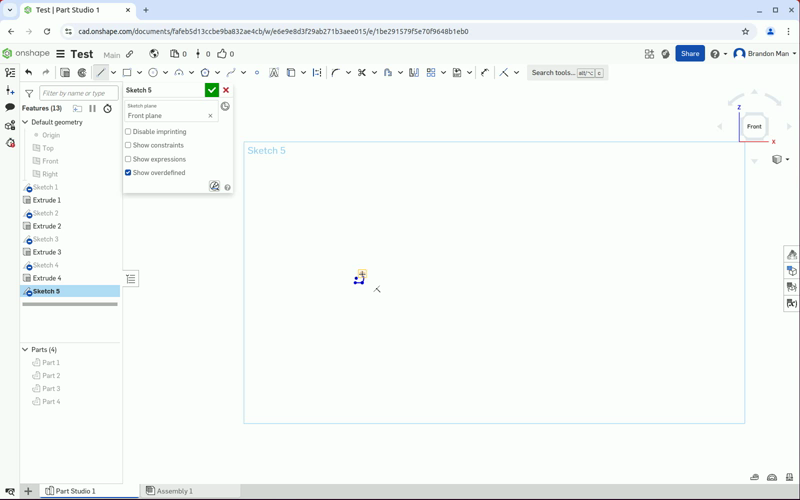
mouse_move(392, 273)
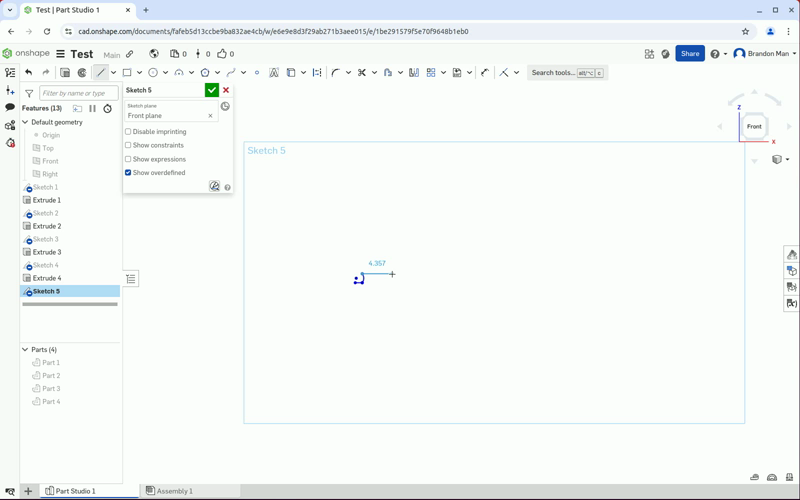
mouse_move(355, 273)
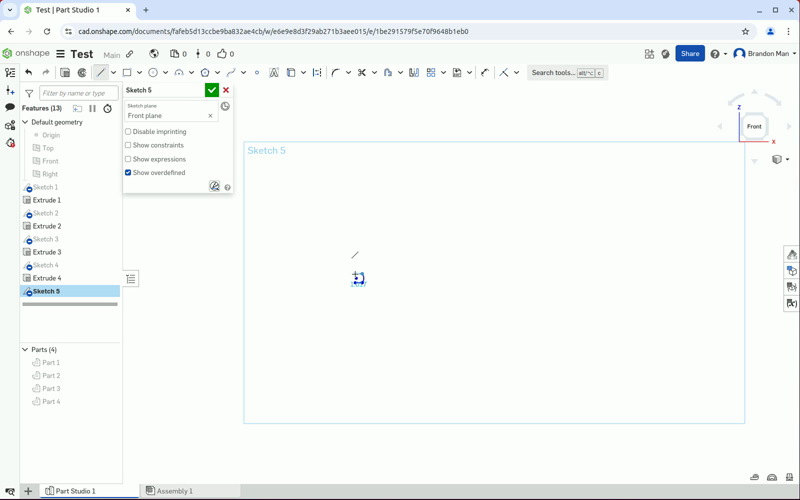
scroll(6)
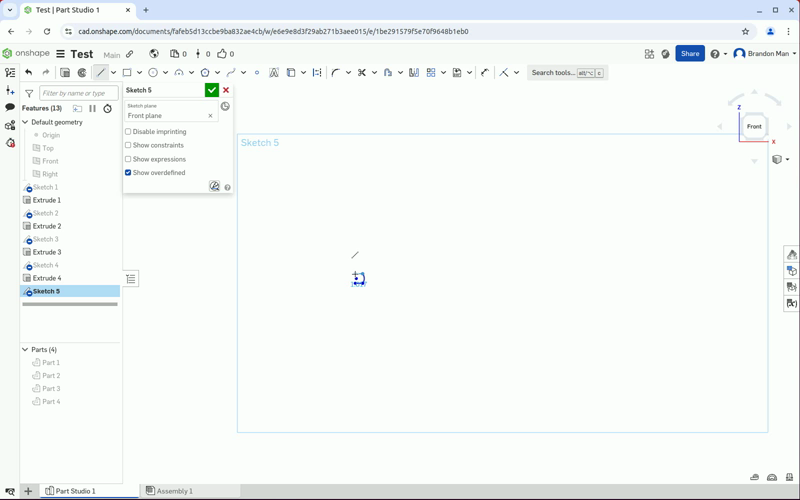
scroll(6)
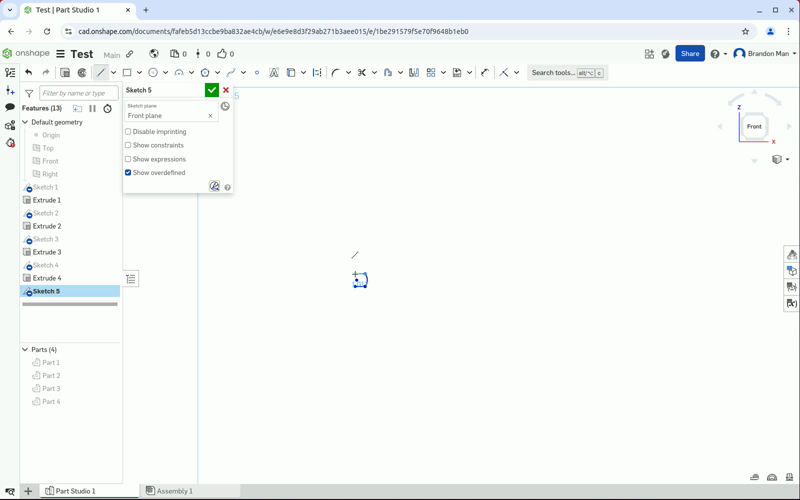
scroll(6)
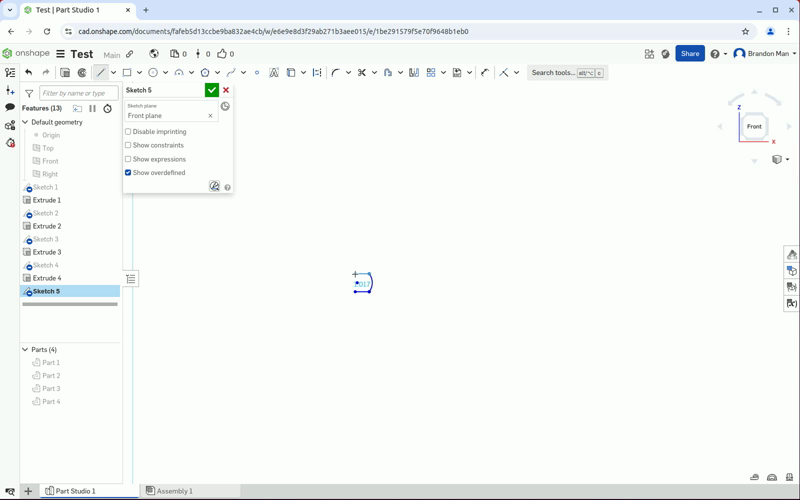
scroll(6)
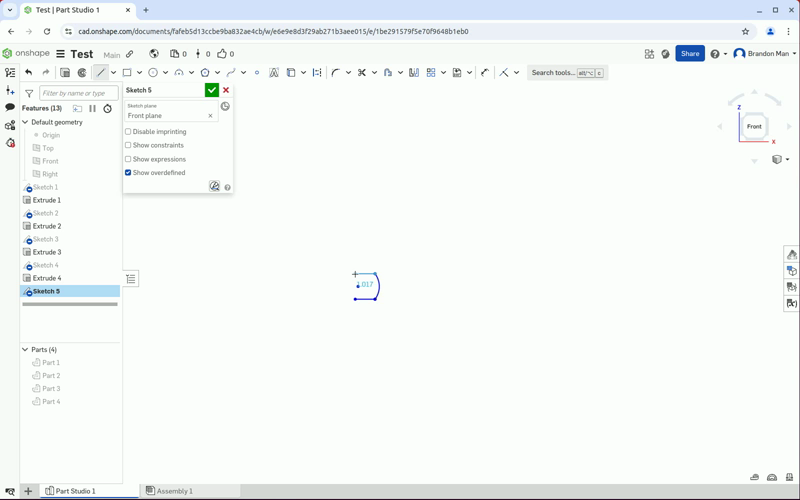
scroll(6)
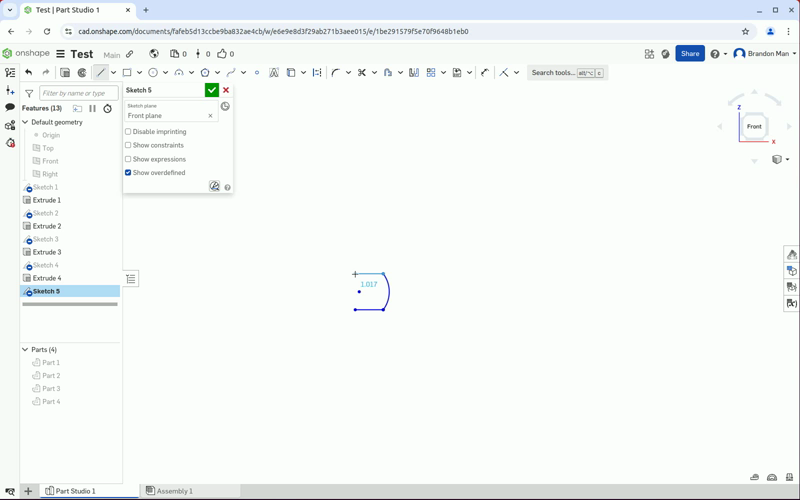
scroll(6)
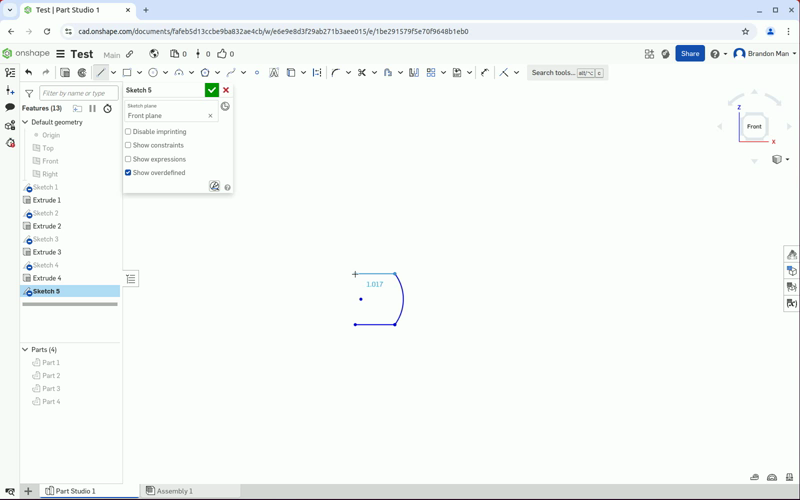
scroll(6)
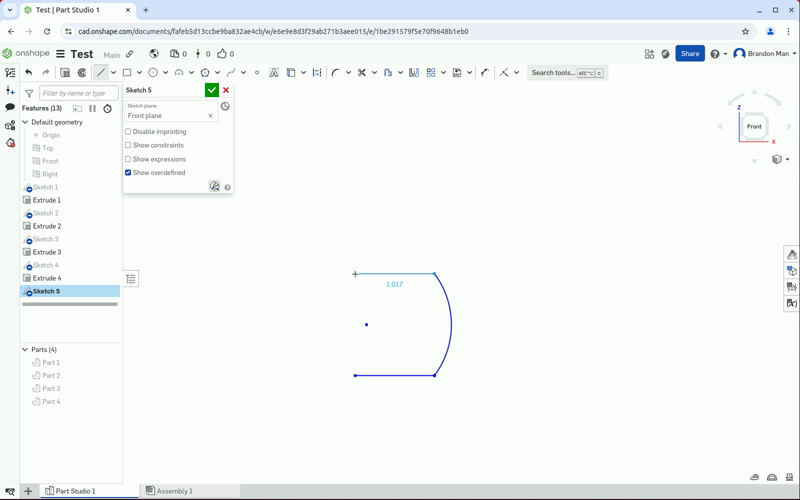
click(355, 273)
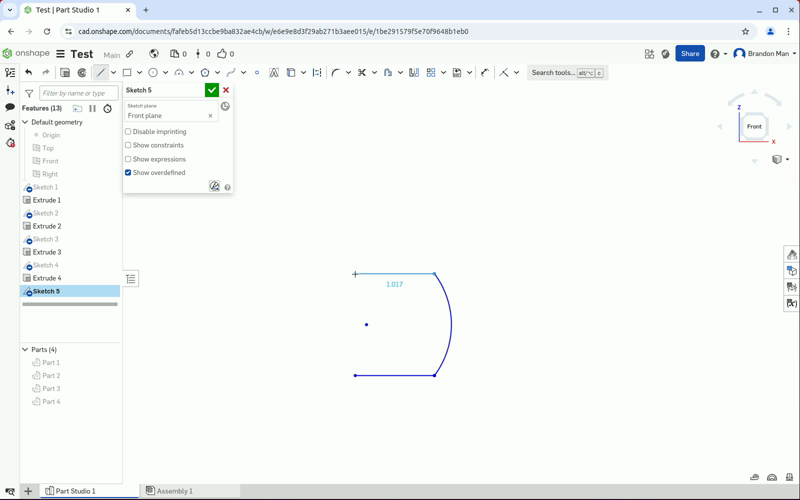
scroll(-6)
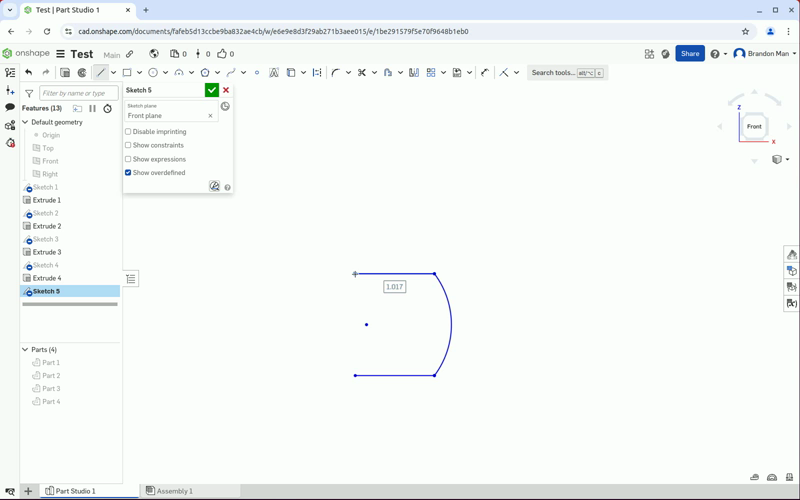
scroll(-6)
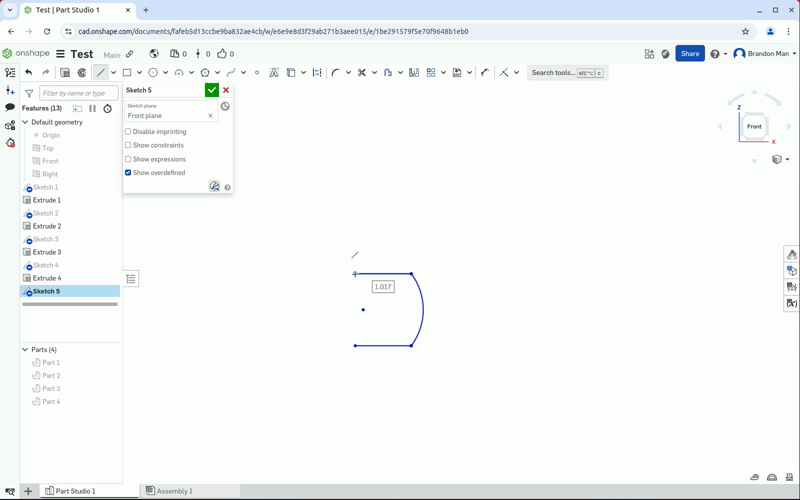
scroll(-6)
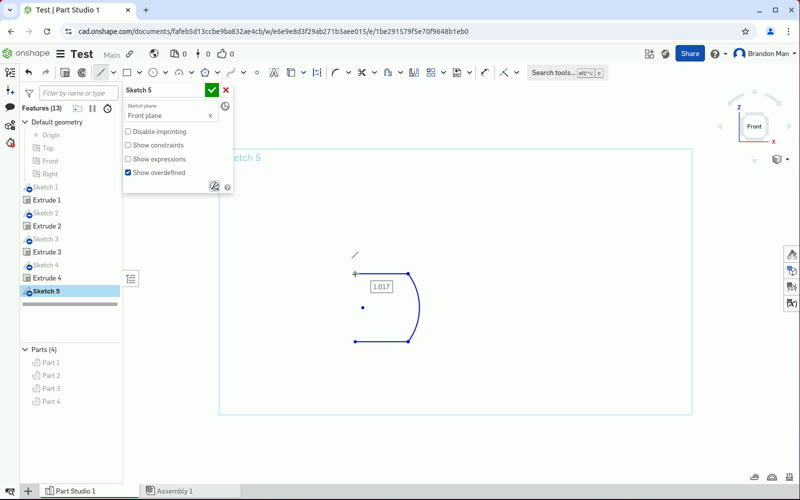
scroll(-6)
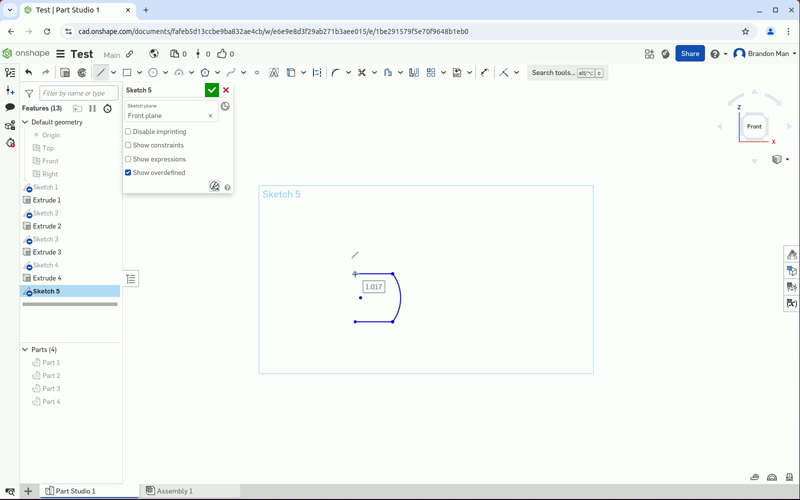
scroll(-6)
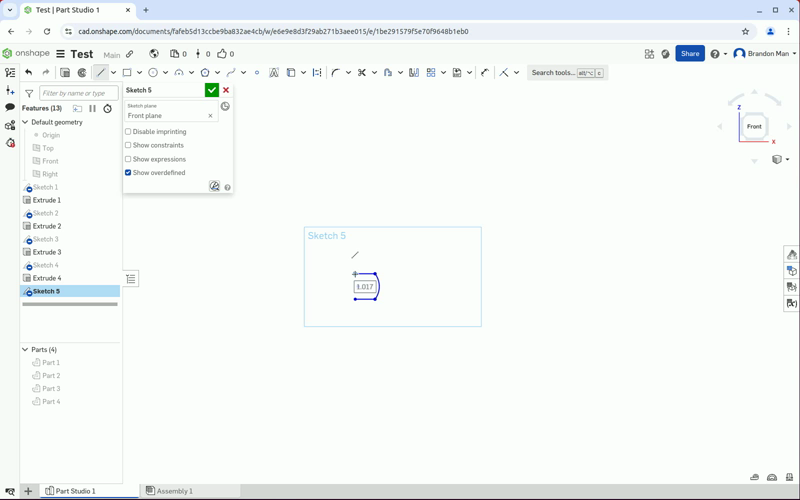
scroll(-6)
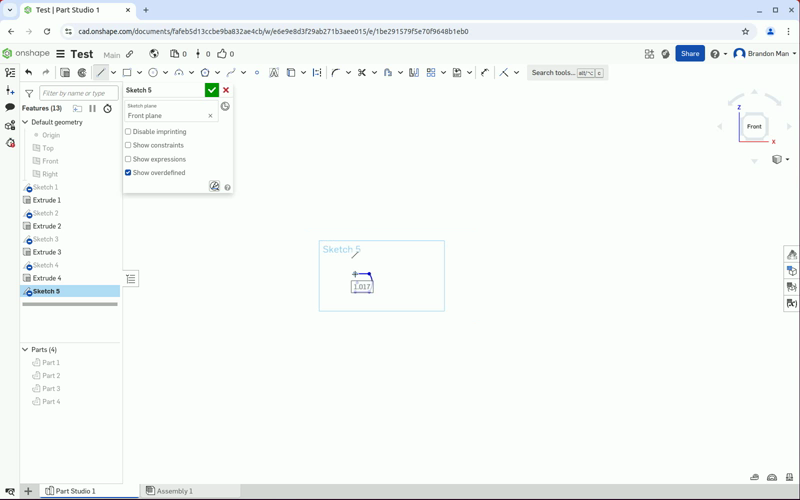
scroll(-6)
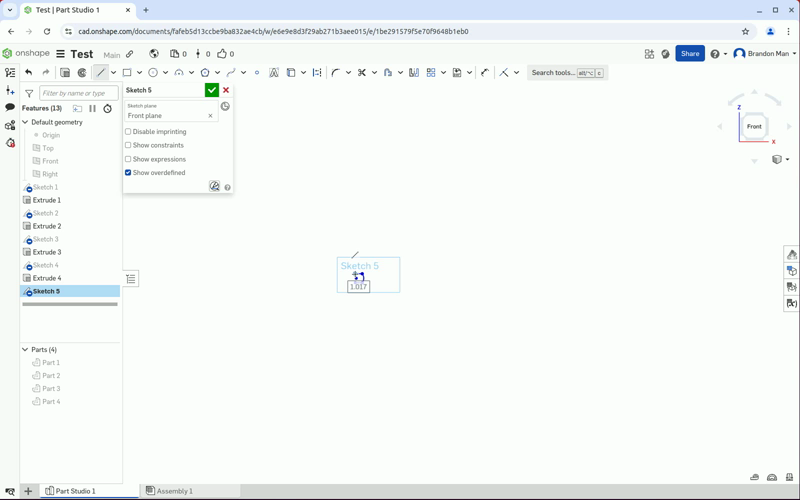
key_up(shift)
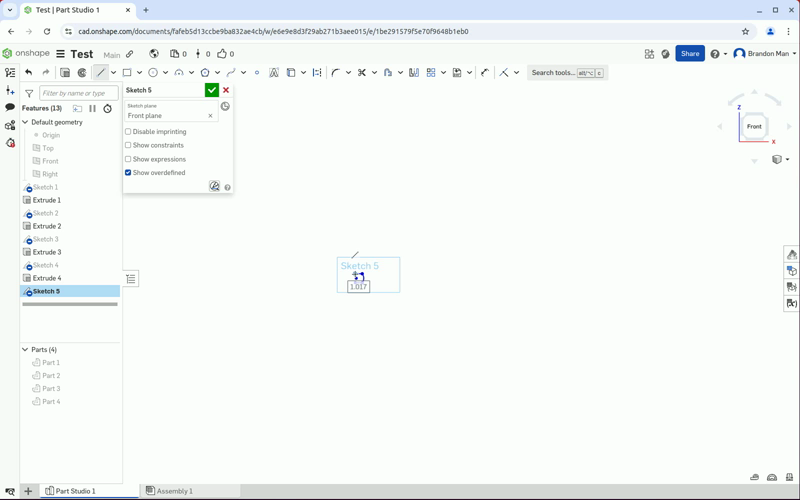
mouse_move(385, 273)
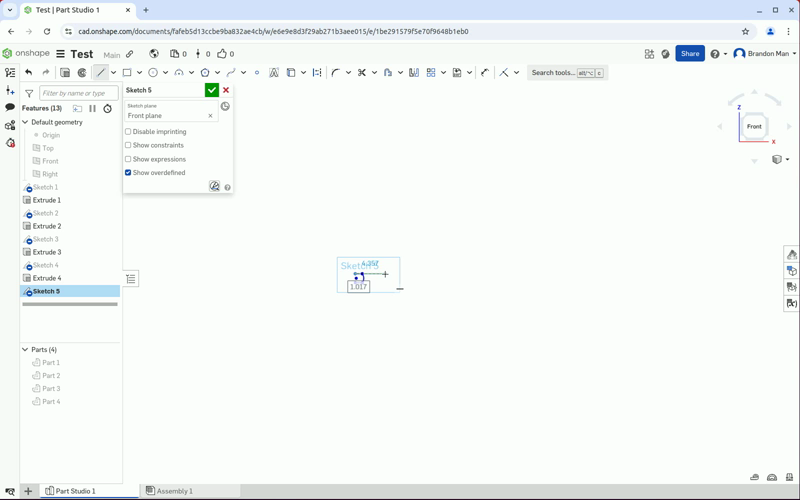
key_down(shift)
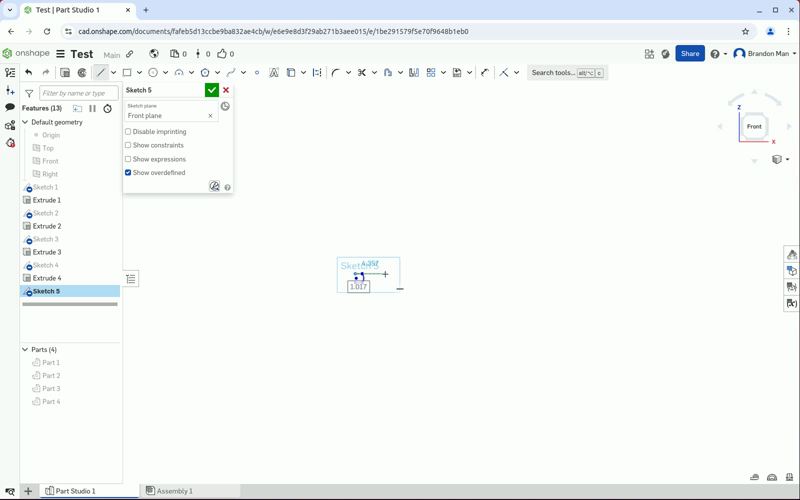
mouse_move(355, 282)
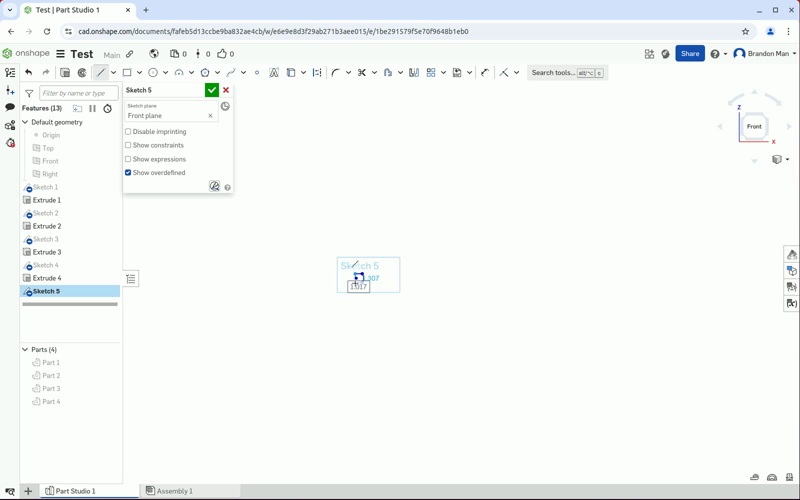
key_up(shift)
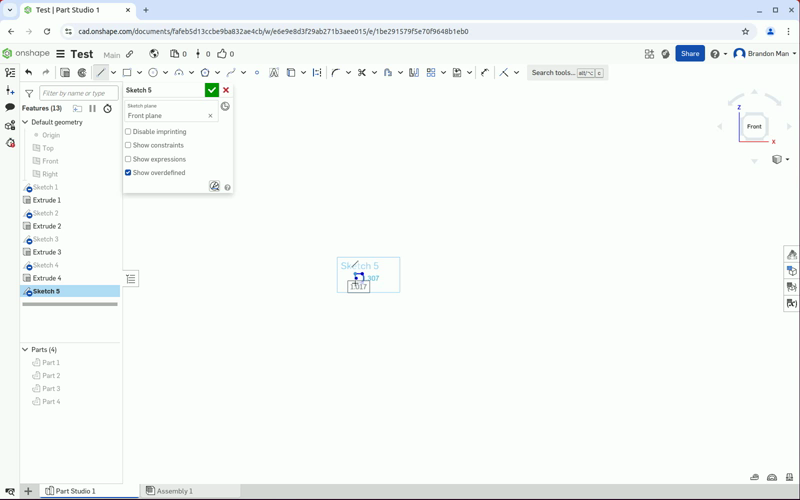
click(355, 282)
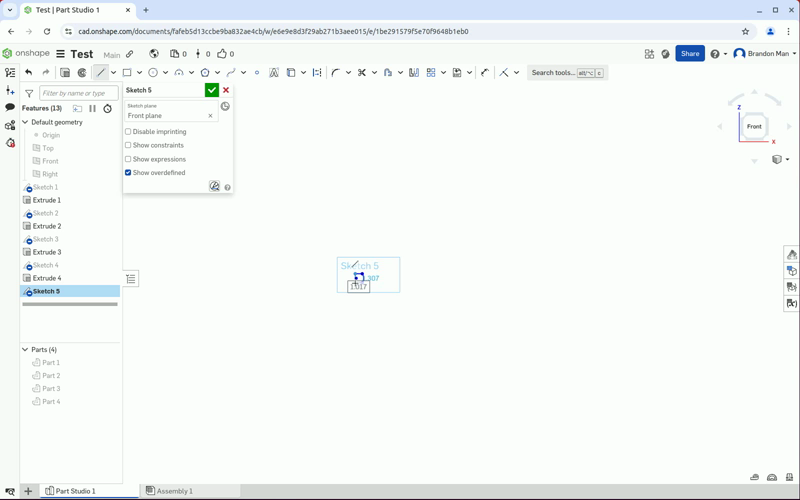
key(esc)
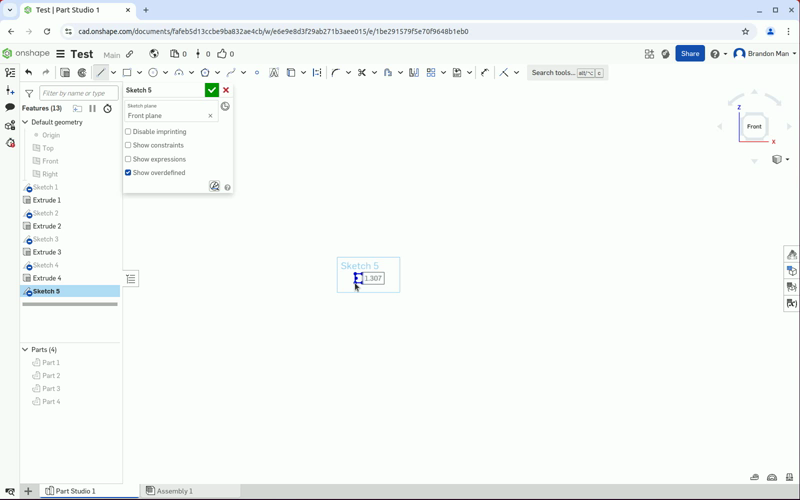
mouse_move(357, 278)
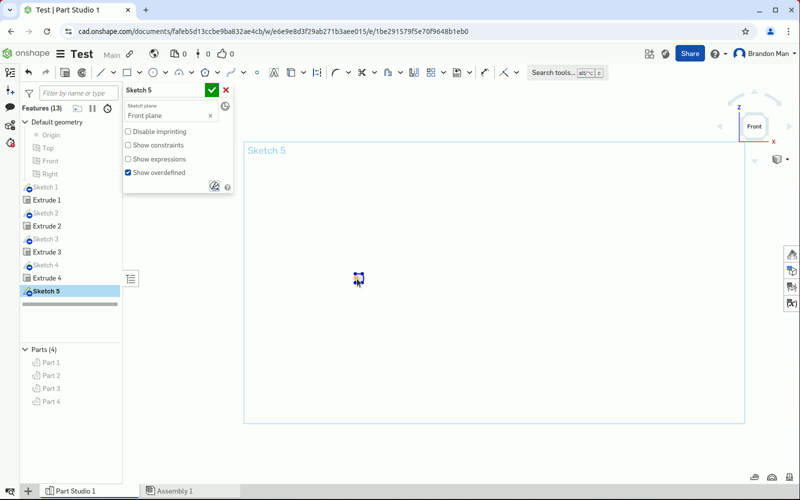
scroll(6)
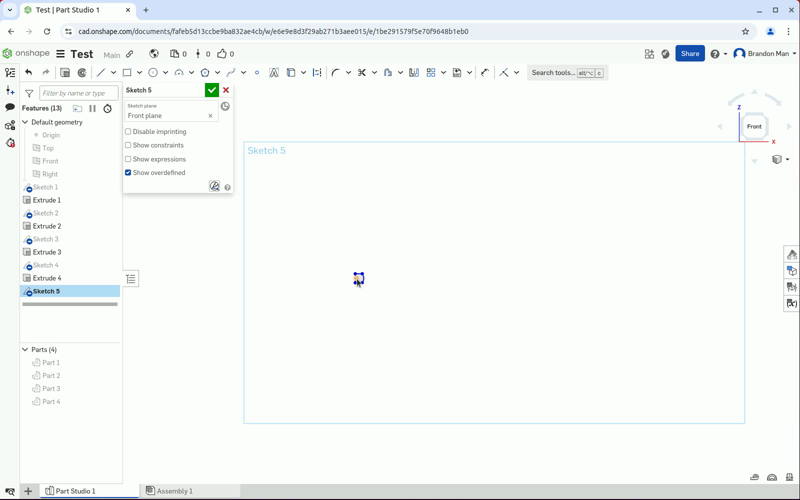
scroll(6)
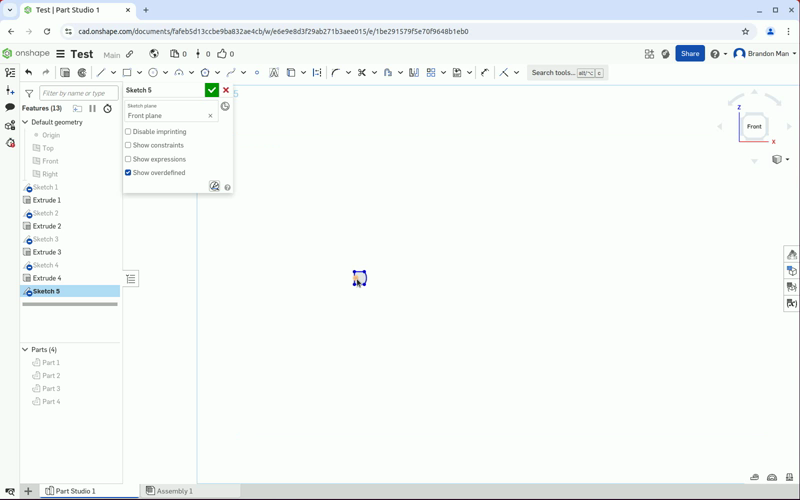
scroll(6)
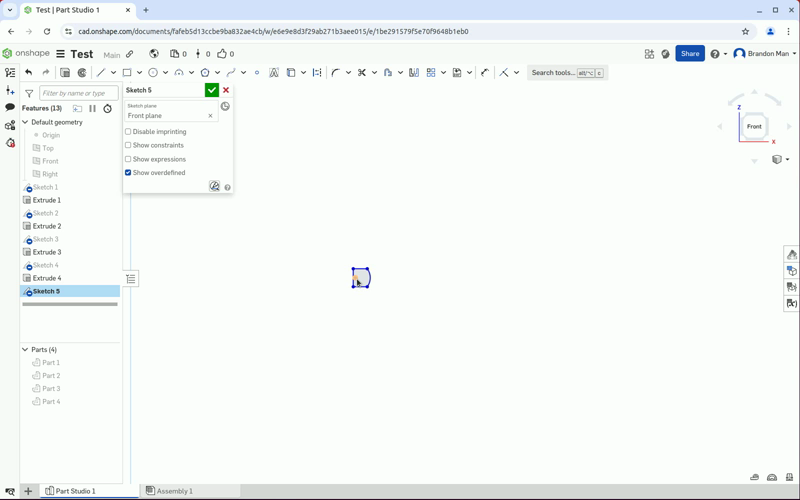
scroll(6)
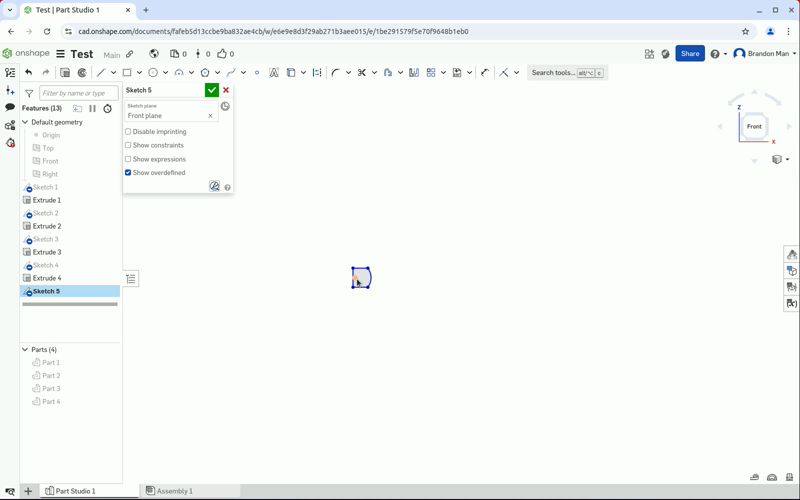
scroll(6)
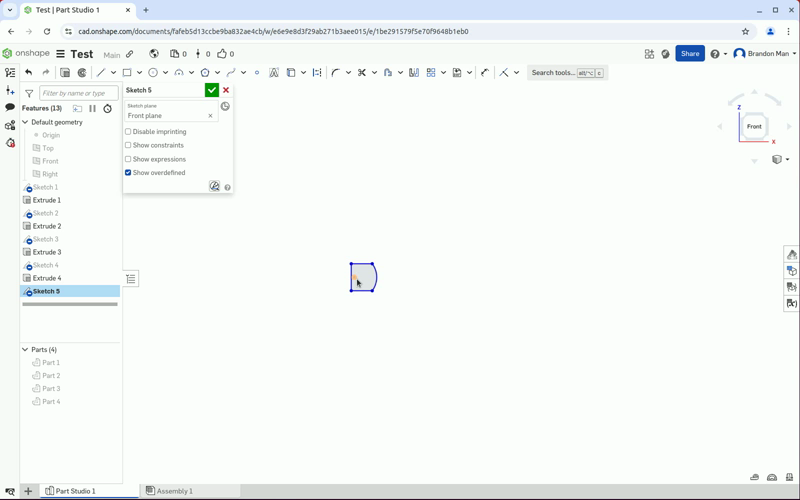
scroll(6)
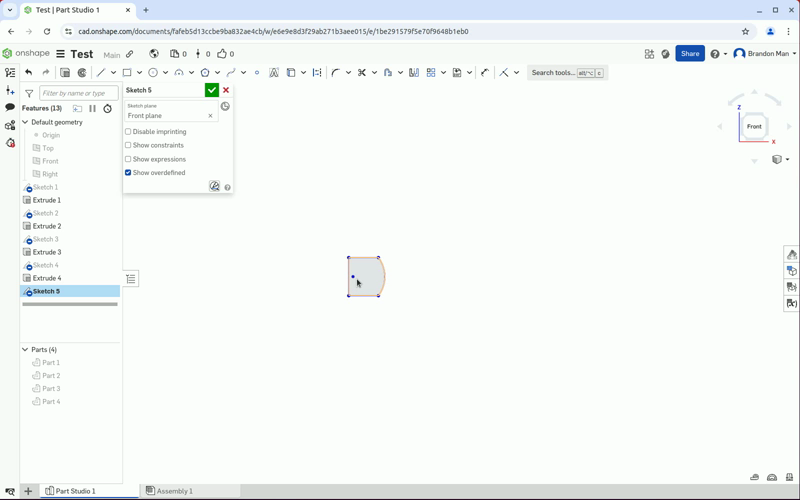
scroll(6)
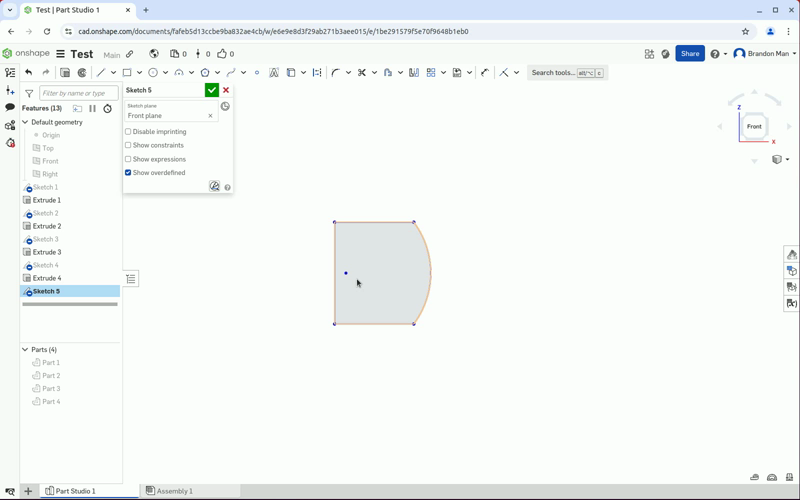
click(357, 278)
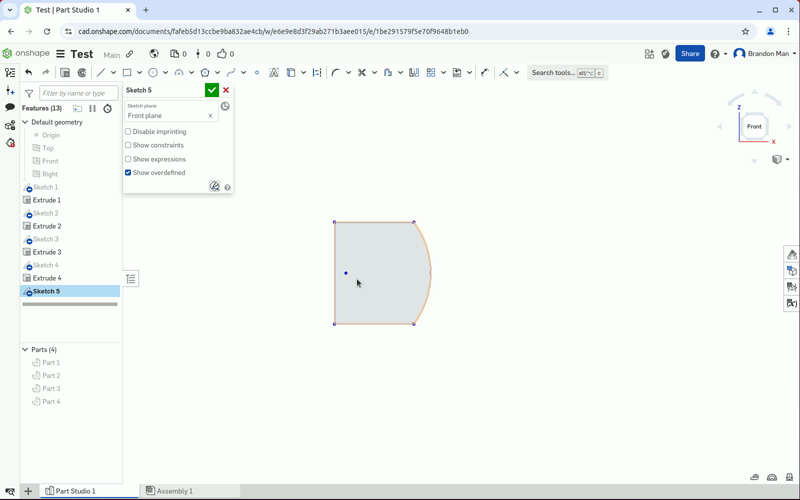
scroll(-6)
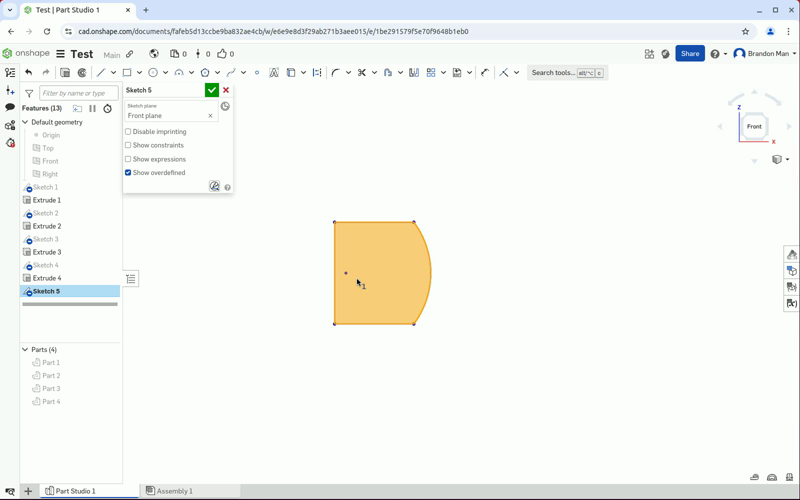
scroll(-6)
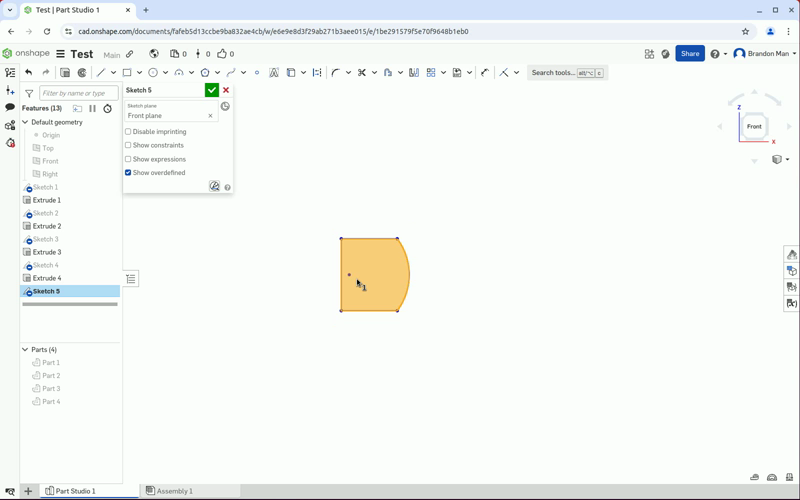
scroll(-6)
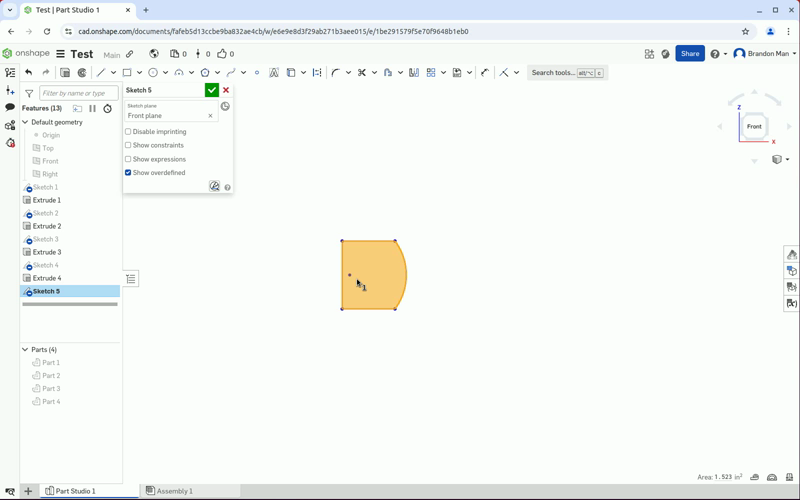
scroll(-6)
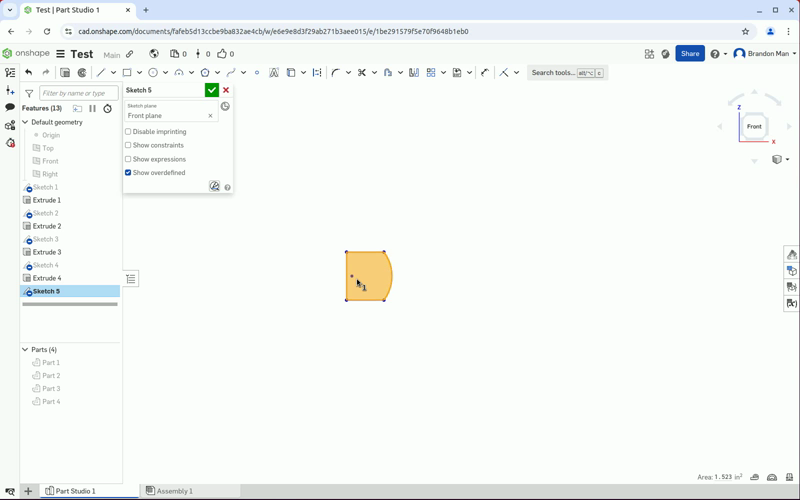
scroll(-6)
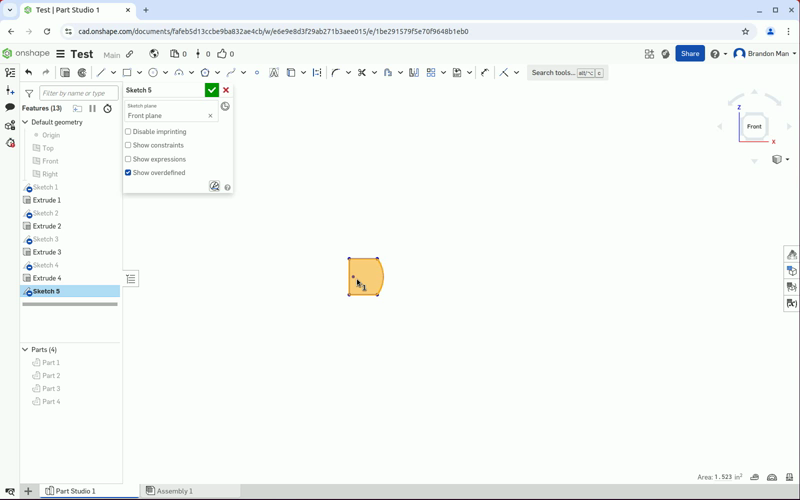
scroll(-6)
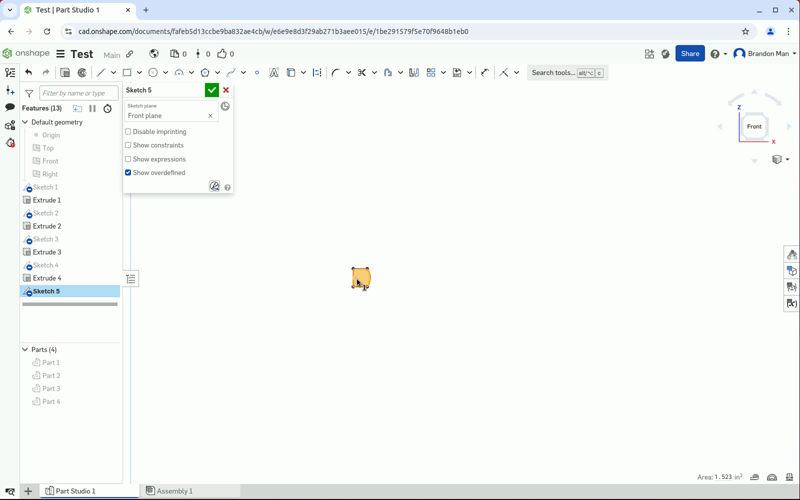
scroll(-6)
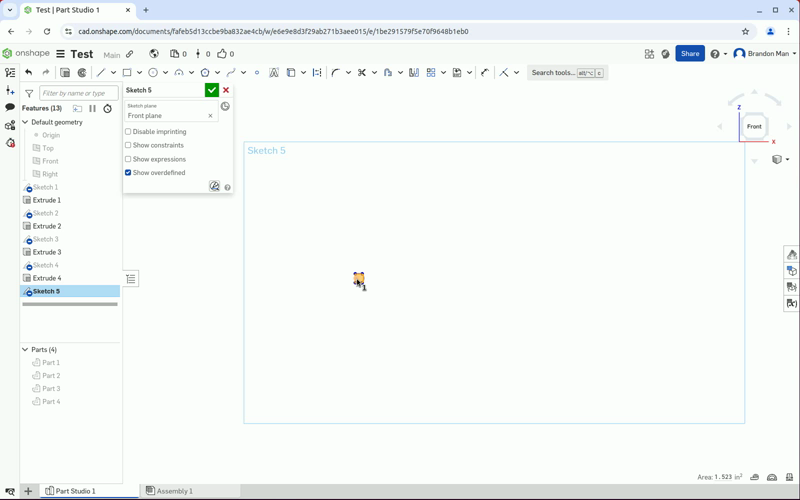
mouse_move(73, 352)
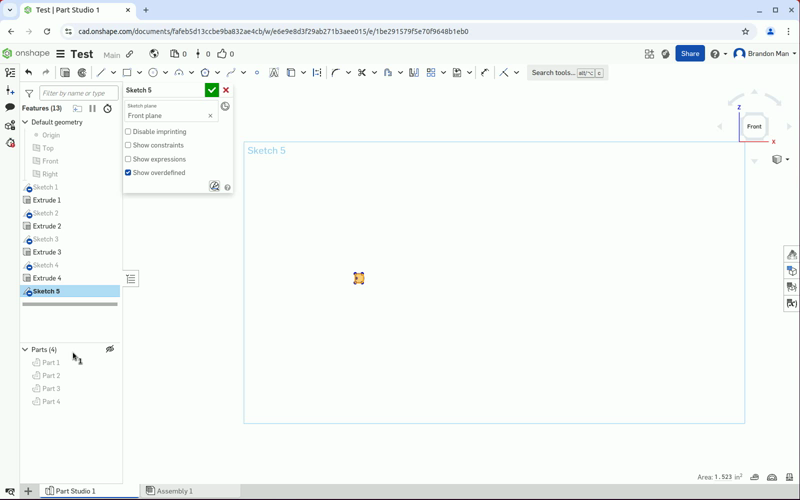
key(shift+y)
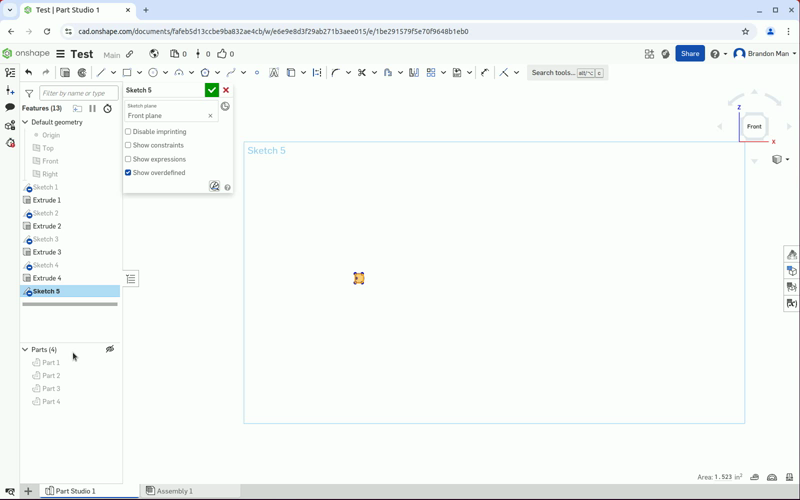
key(shift+e)
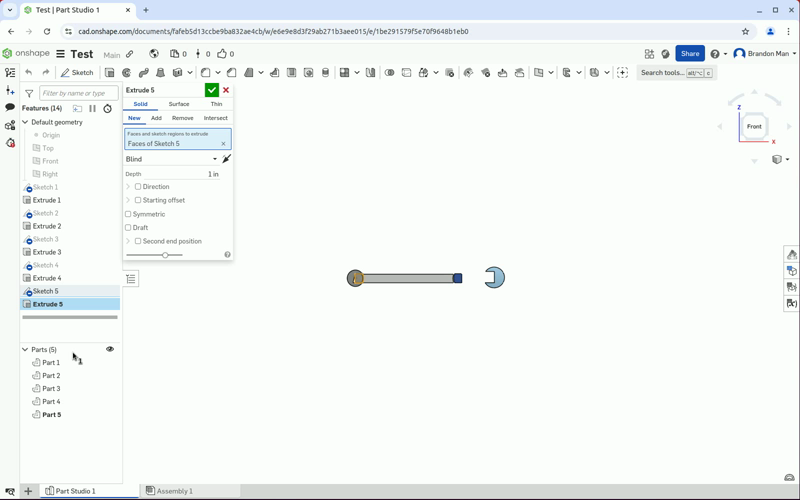
mouse_move(143, 106)
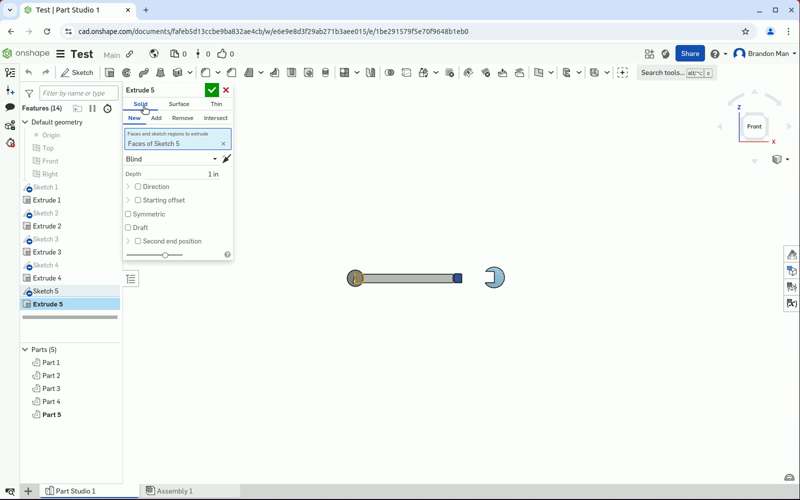
click(143, 106)
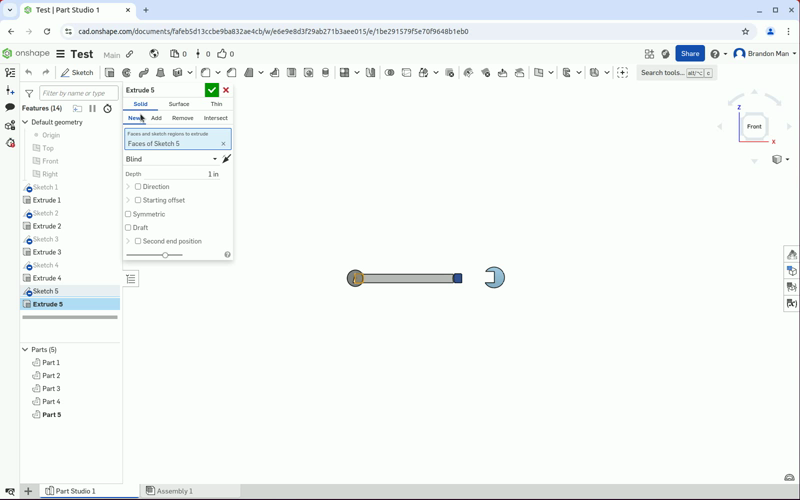
mouse_move(137, 120)
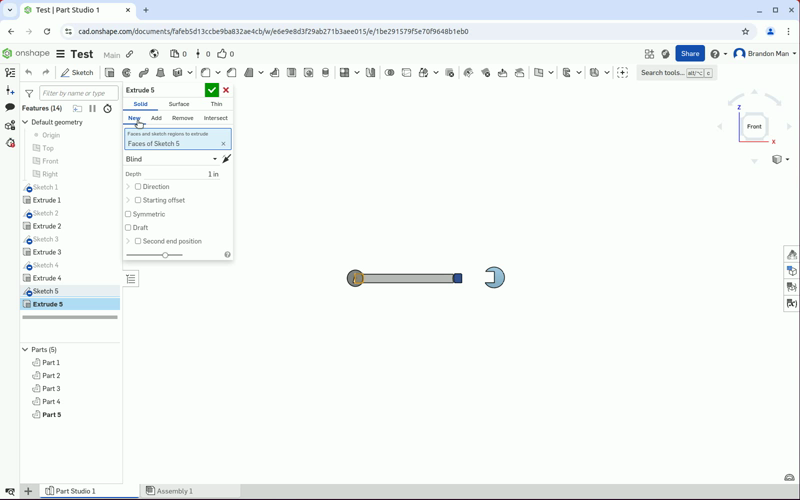
click(137, 120)
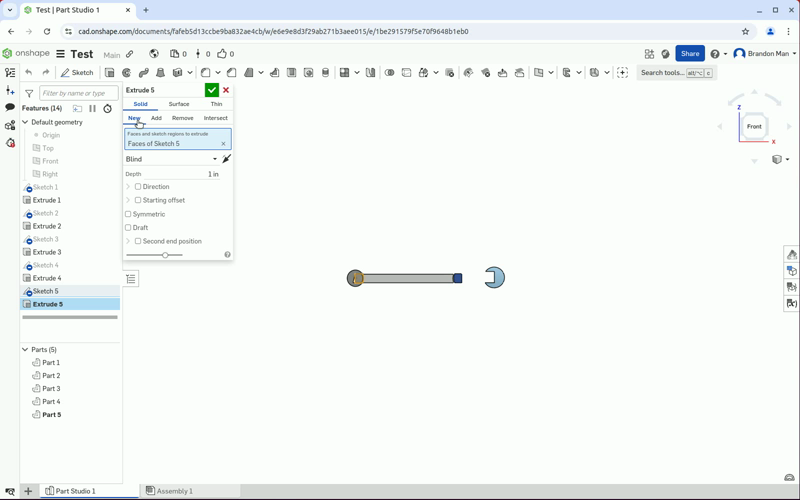
key(tab, 4)
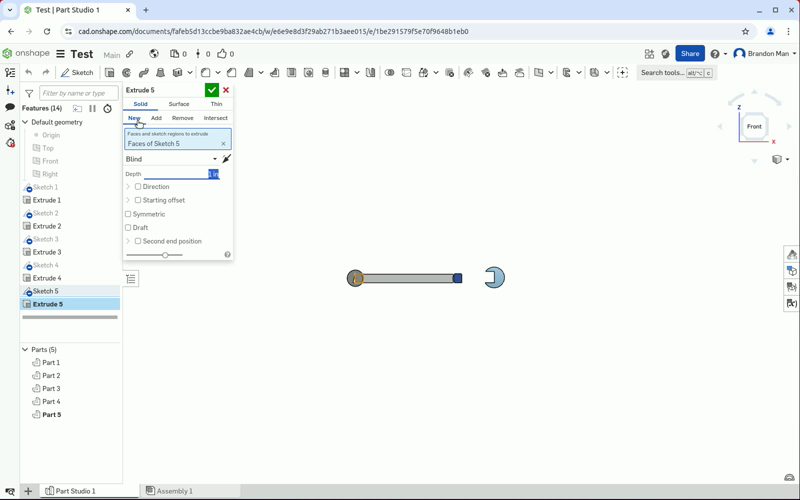
text(3.129)
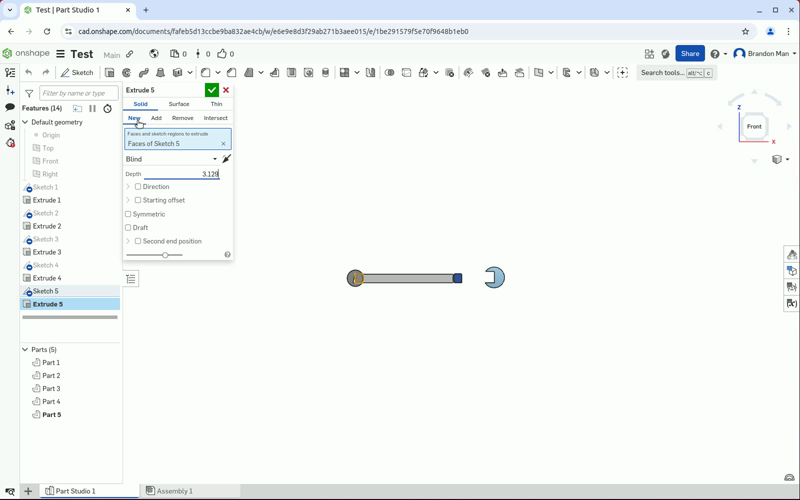
key(enter)
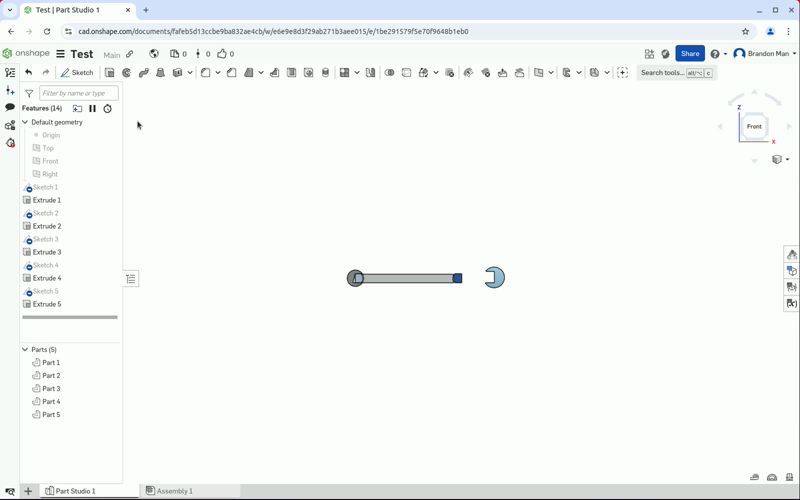
key(shift+h)
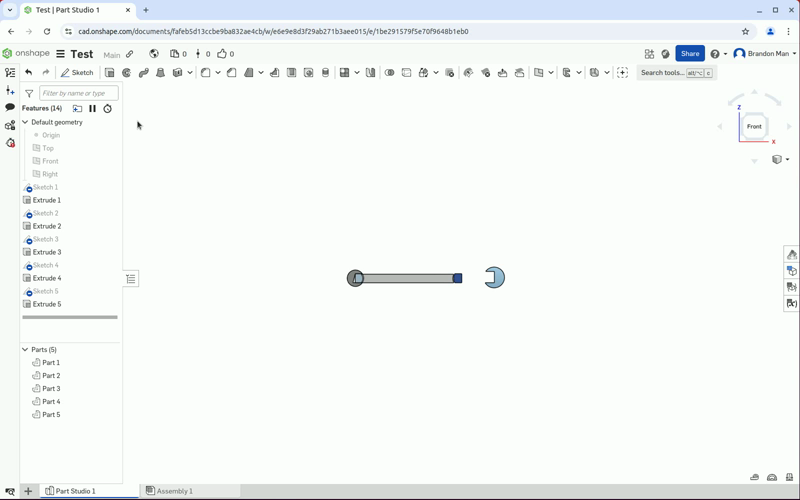
key(shift+h)
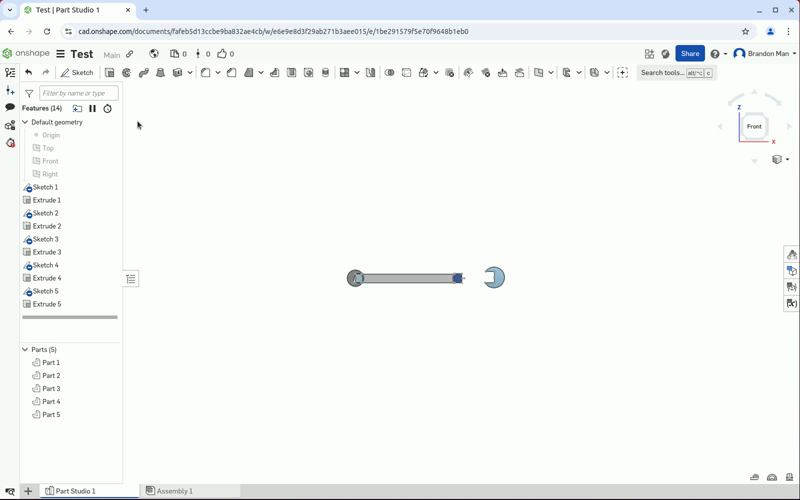
key(shift+7)
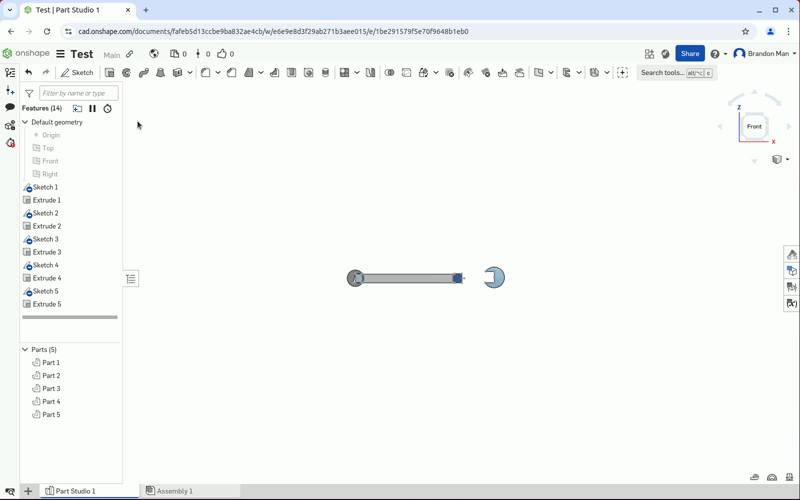
key(left, 2)
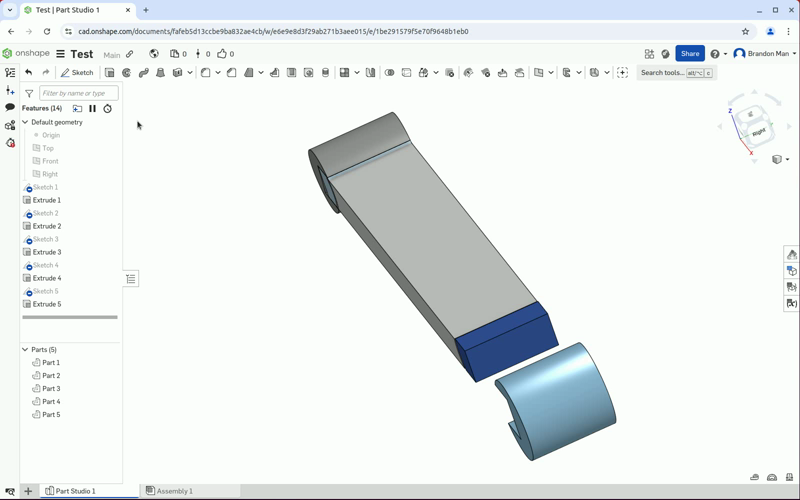
key(down, 2)
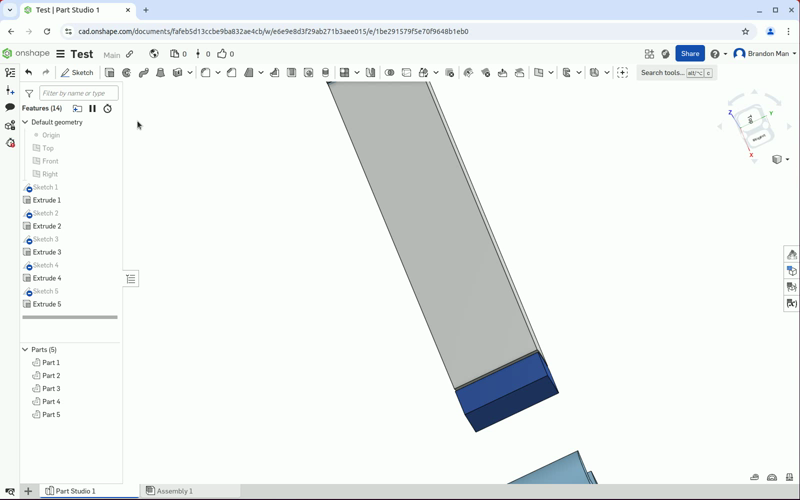
key(up, 2)
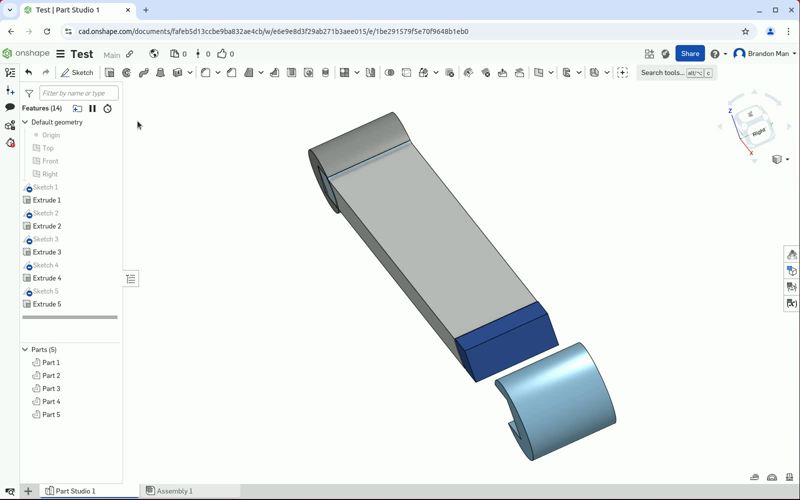
key(right, 2)
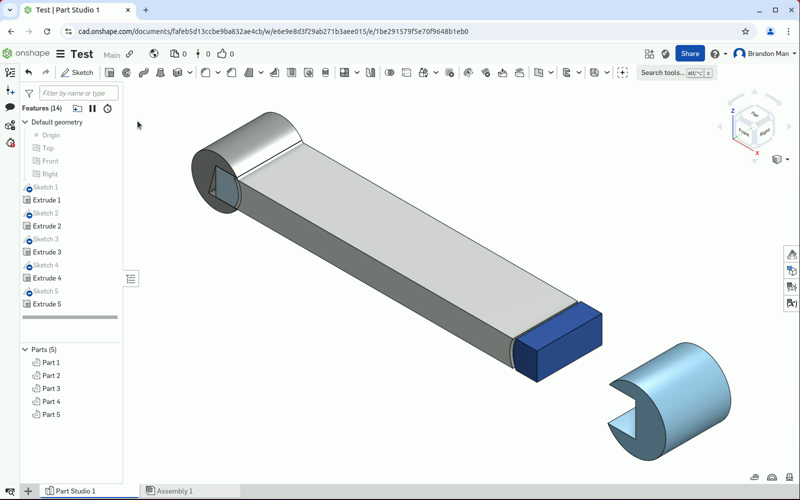
mouse_move(73, 189)
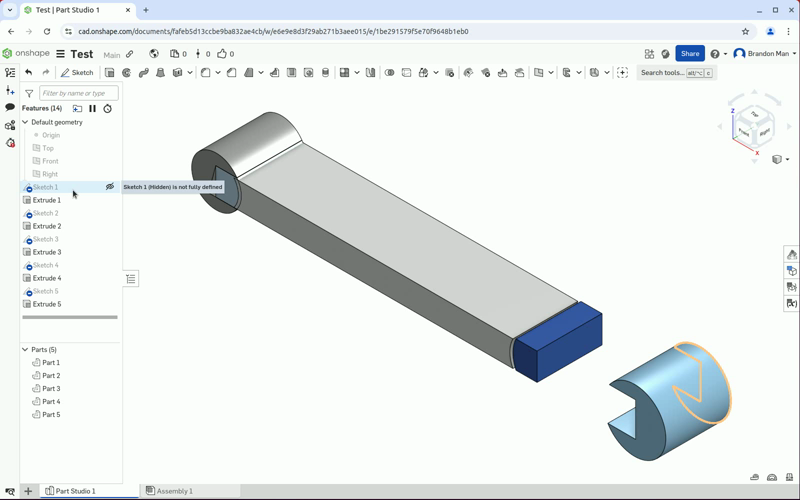
click(73, 189)